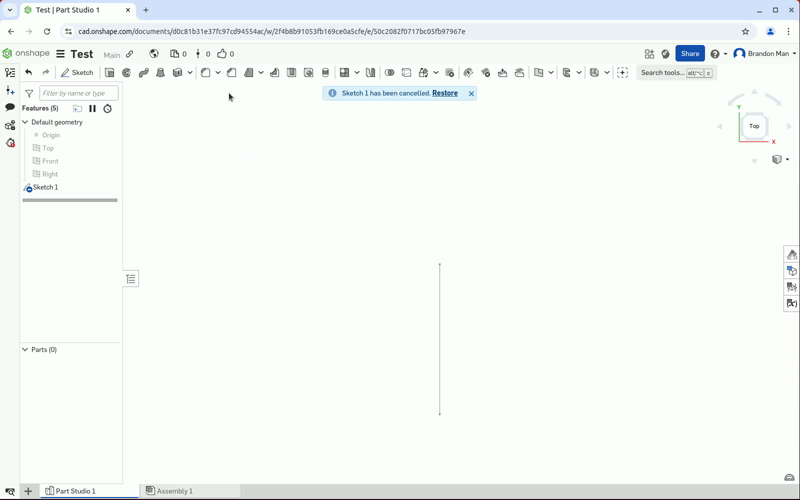
key(shift+h)
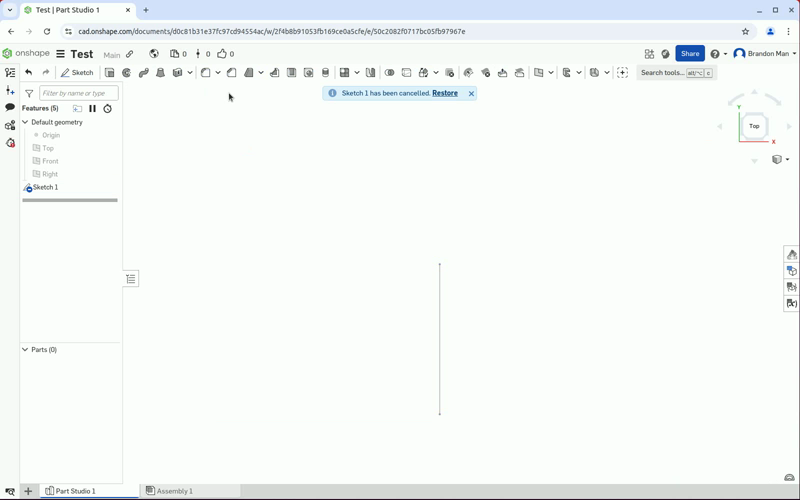
key(shift+s)
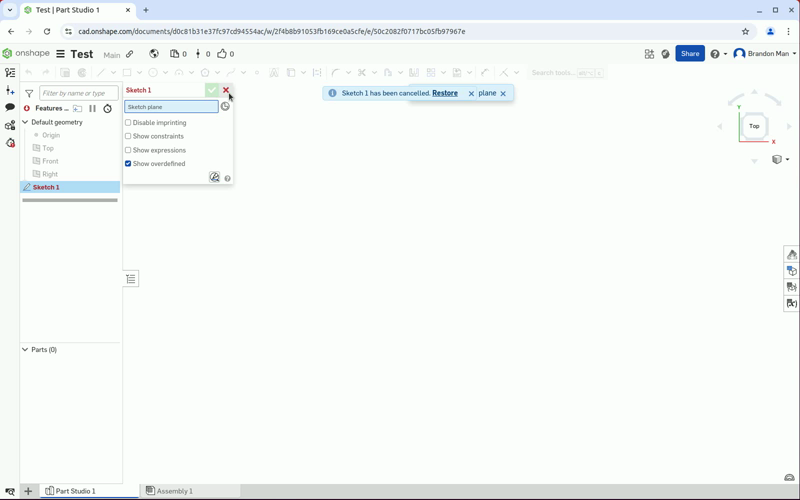
mouse_move(73, 150)
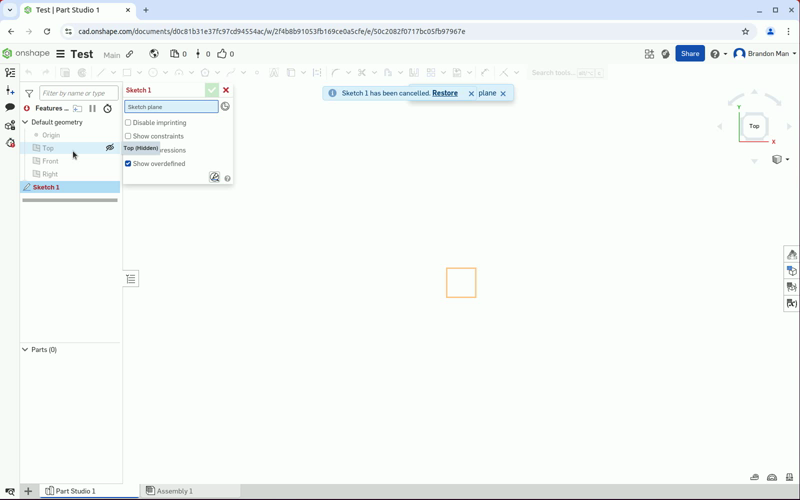
click(73, 150)
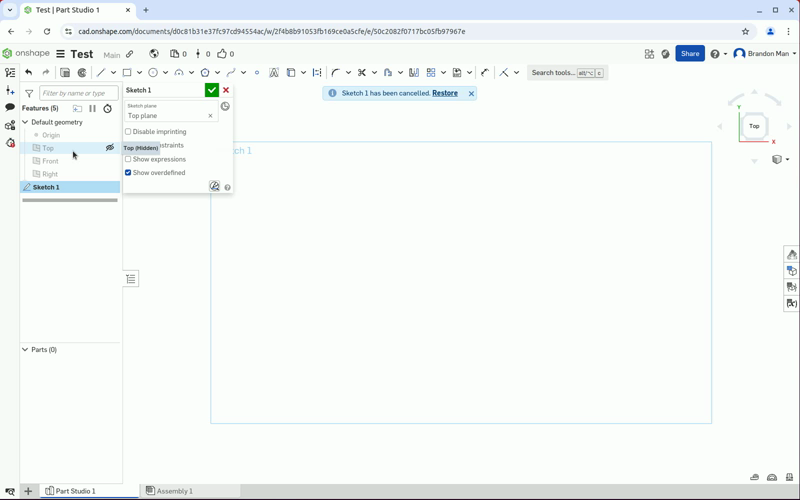
mouse_move(73, 352)
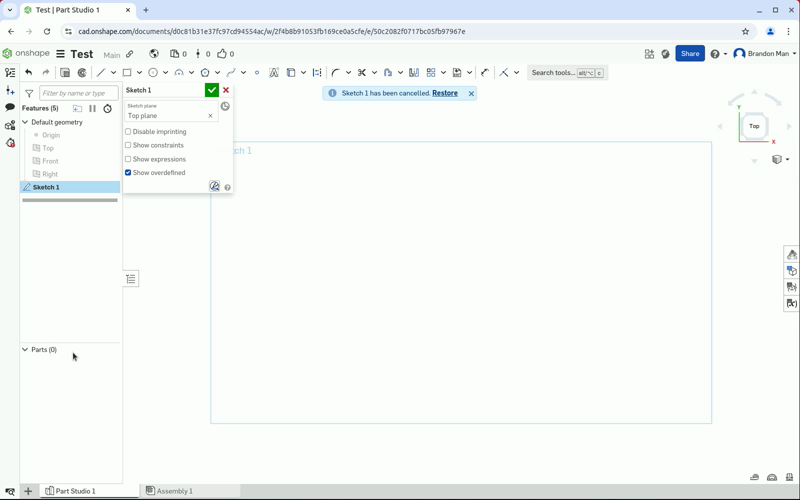
key(y)
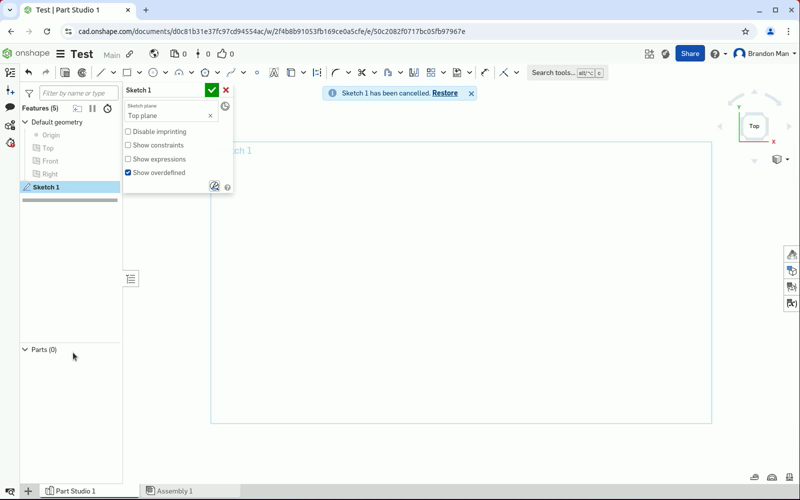
key(l)
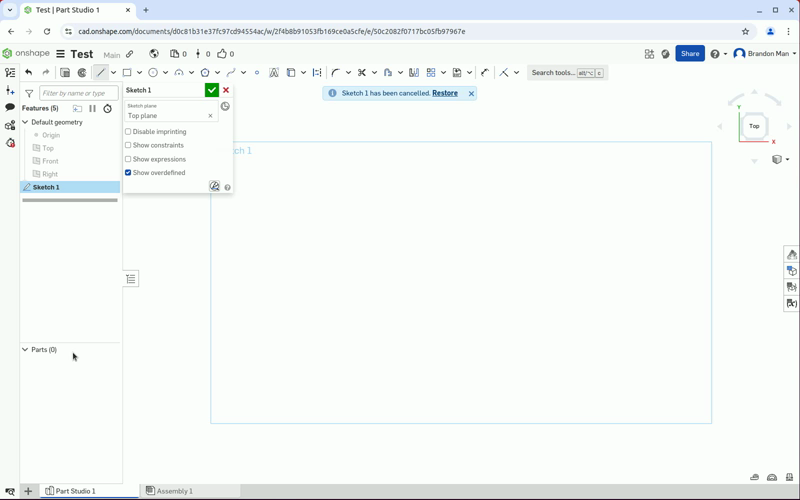
key_down(shift)
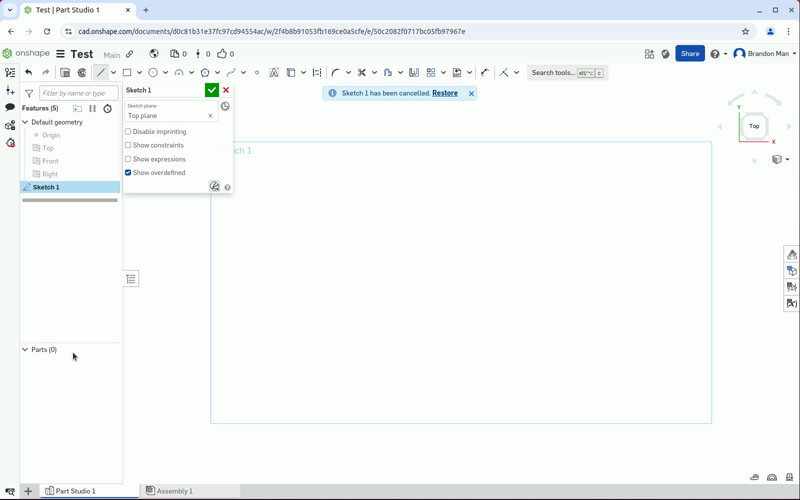
mouse_move(460, 282)
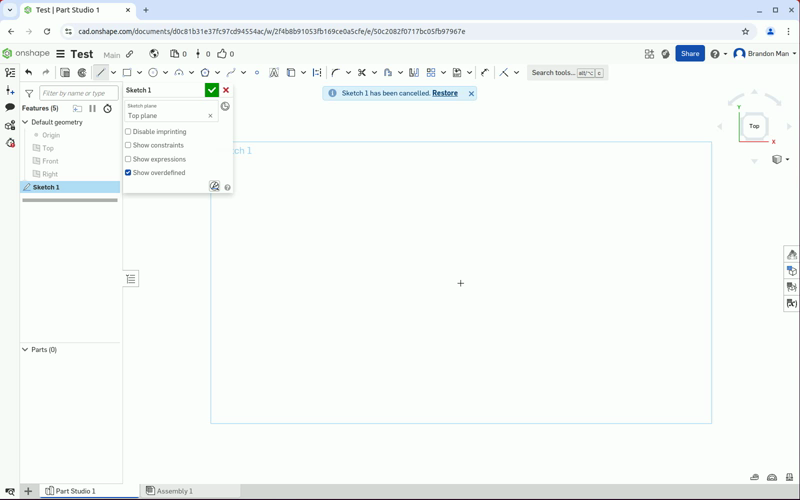
click(460, 282)
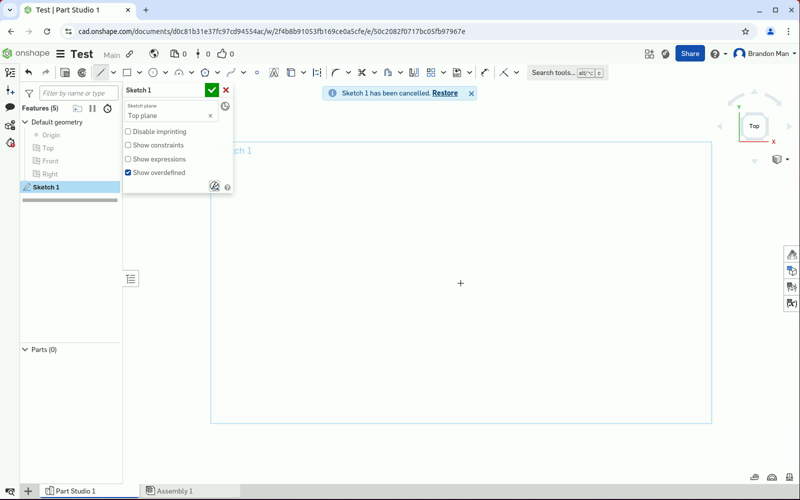
key_up(shift)
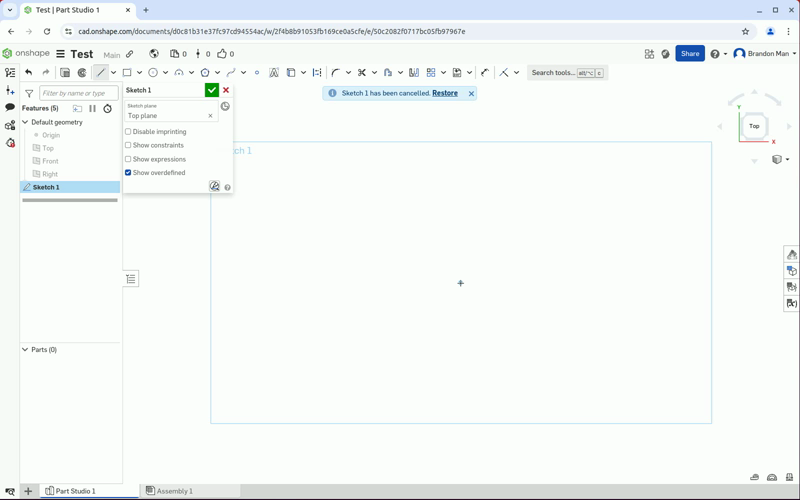
key_down(shift)
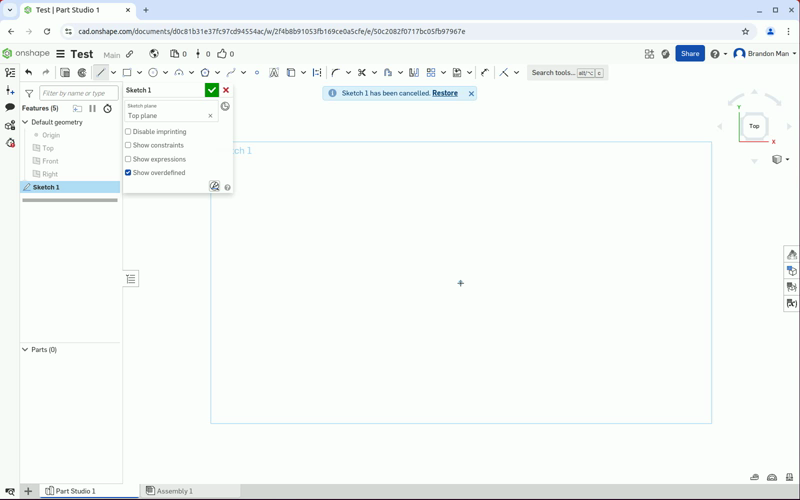
mouse_move(490, 282)
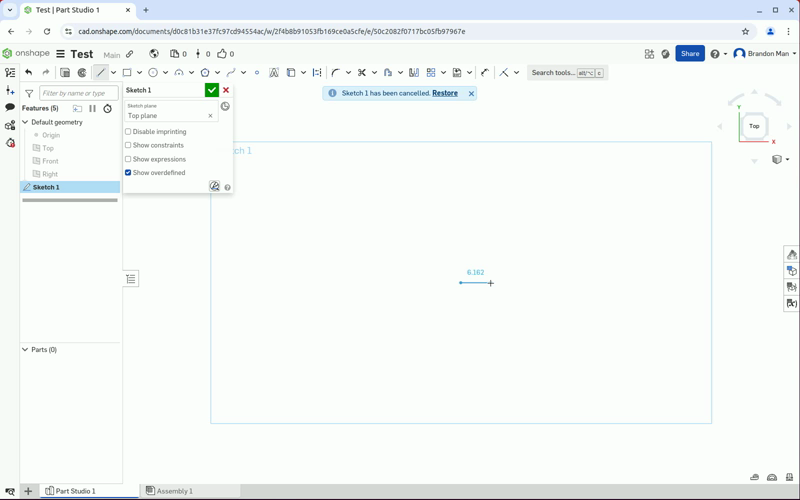
mouse_move(461, 282)
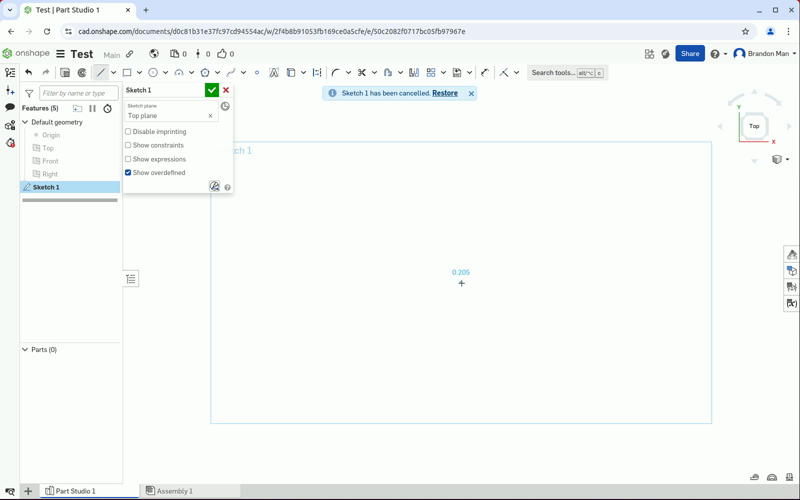
scroll(6)
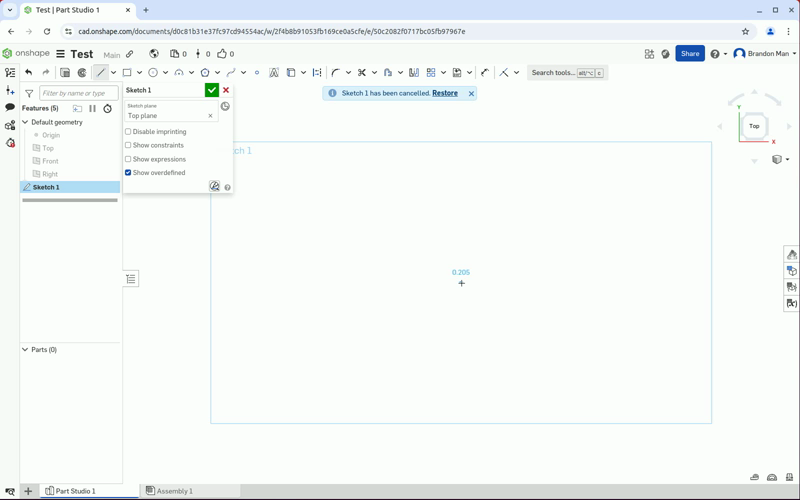
scroll(6)
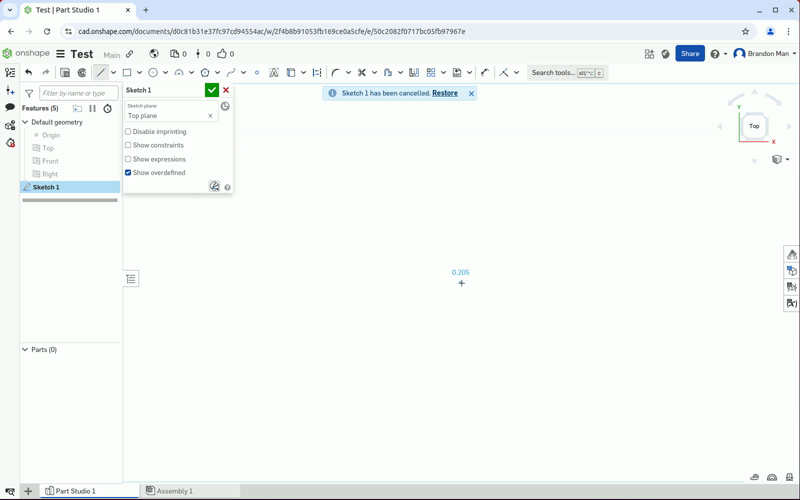
scroll(6)
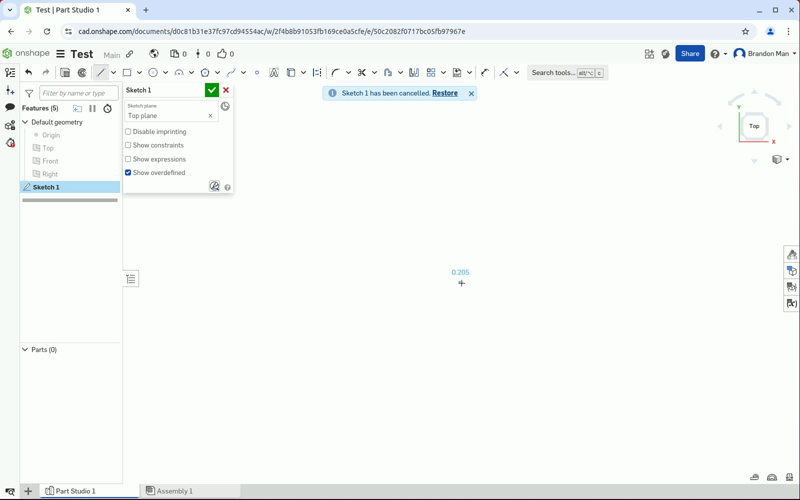
scroll(6)
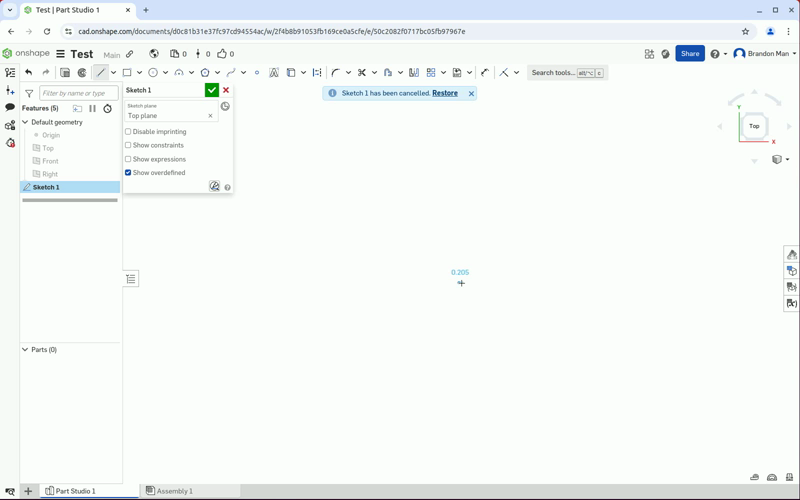
scroll(6)
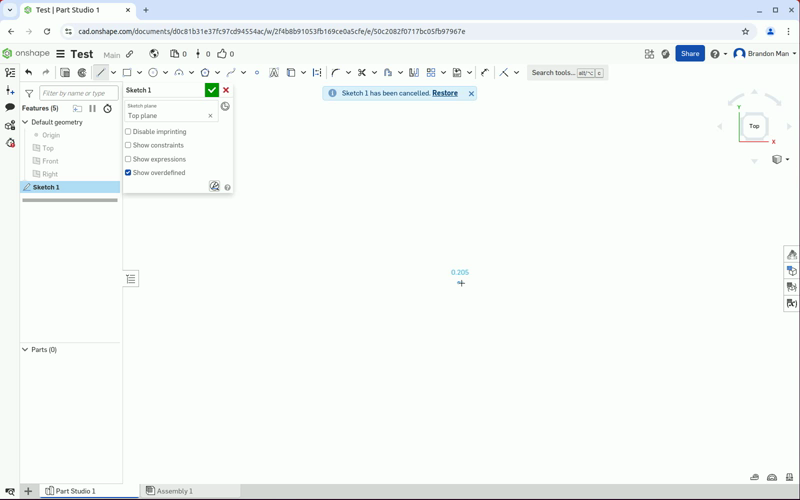
scroll(6)
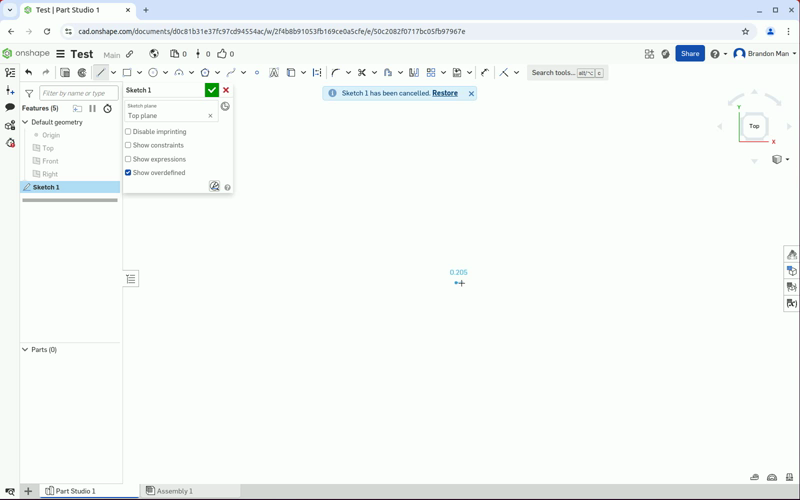
scroll(6)
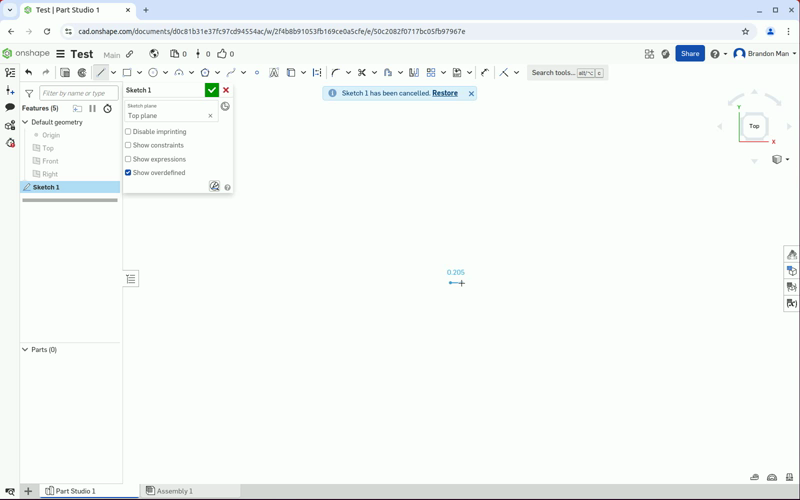
click(461, 282)
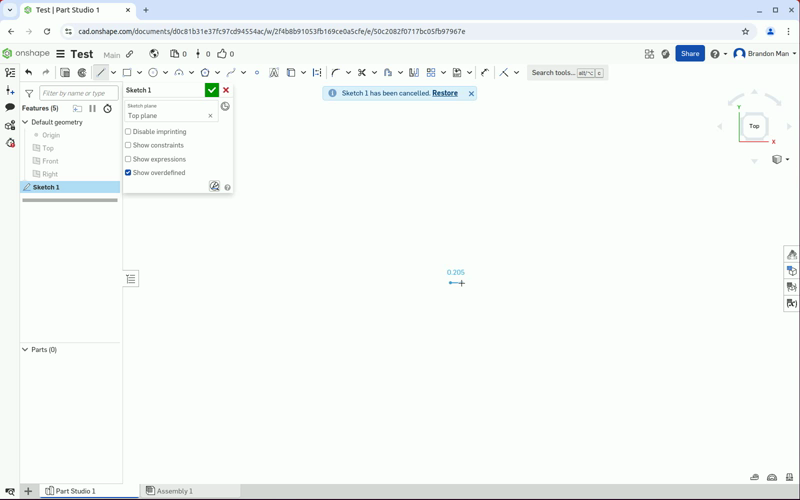
scroll(-6)
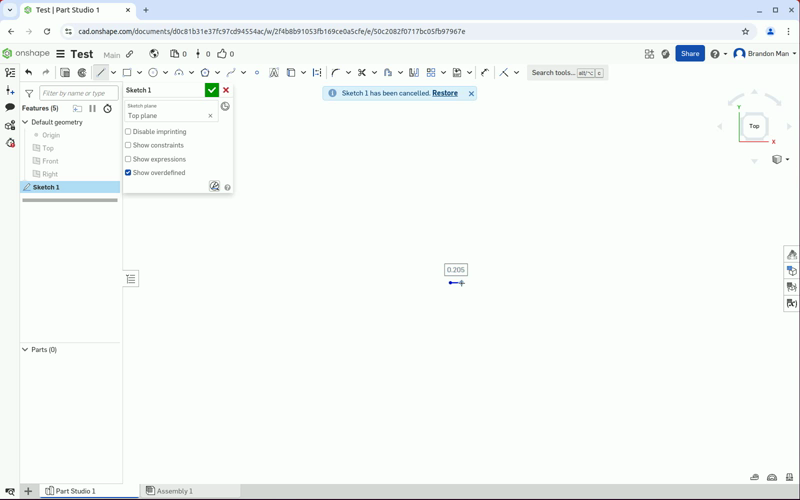
scroll(-6)
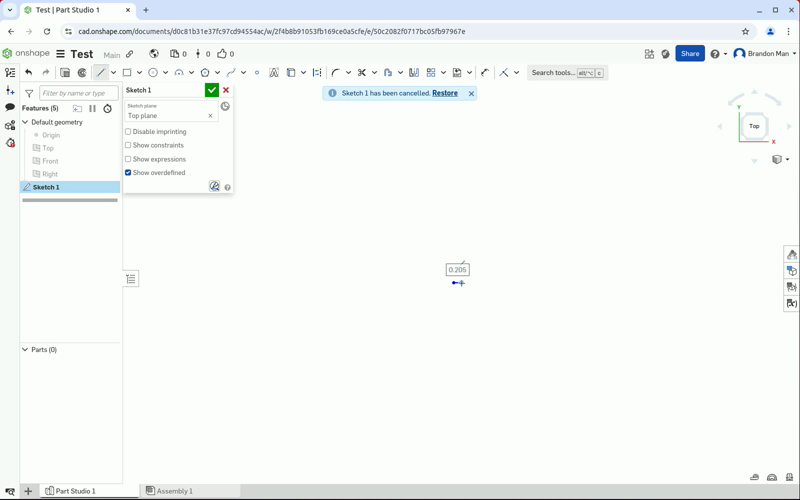
scroll(-6)
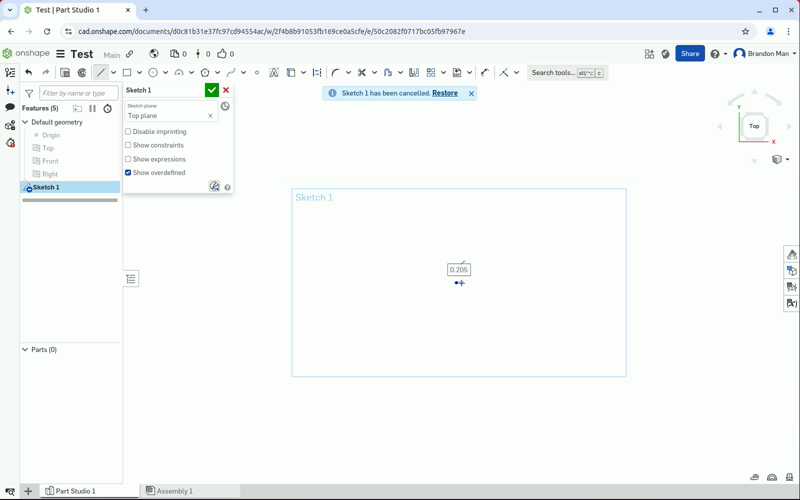
scroll(-6)
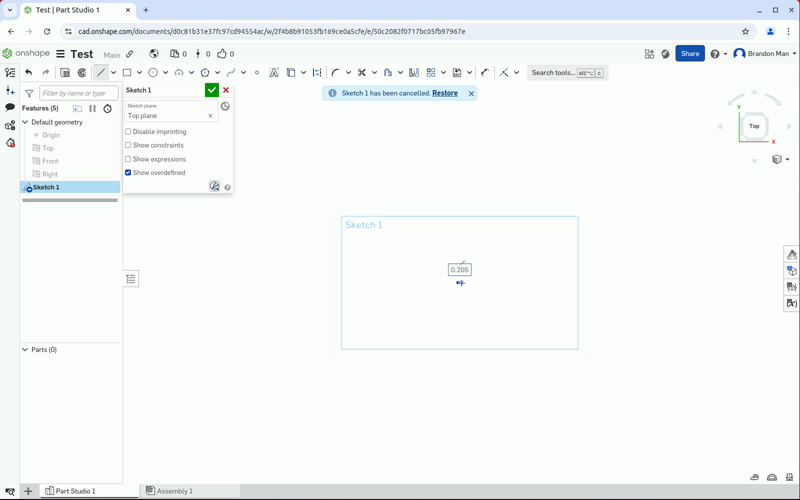
scroll(-6)
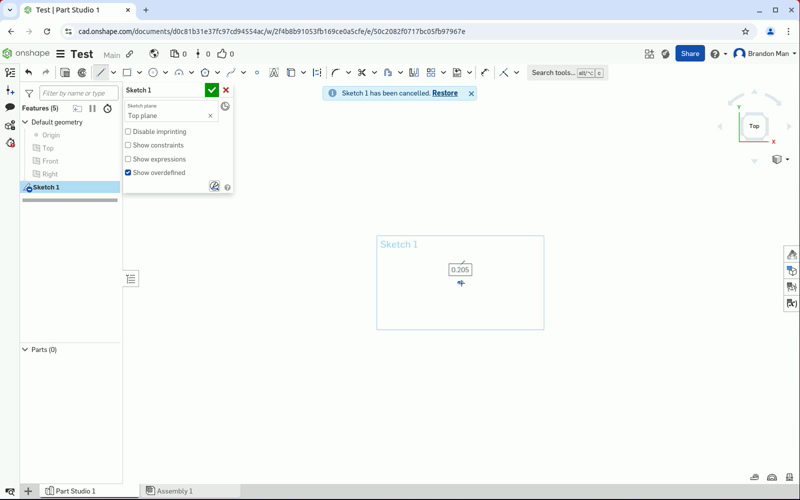
scroll(-6)
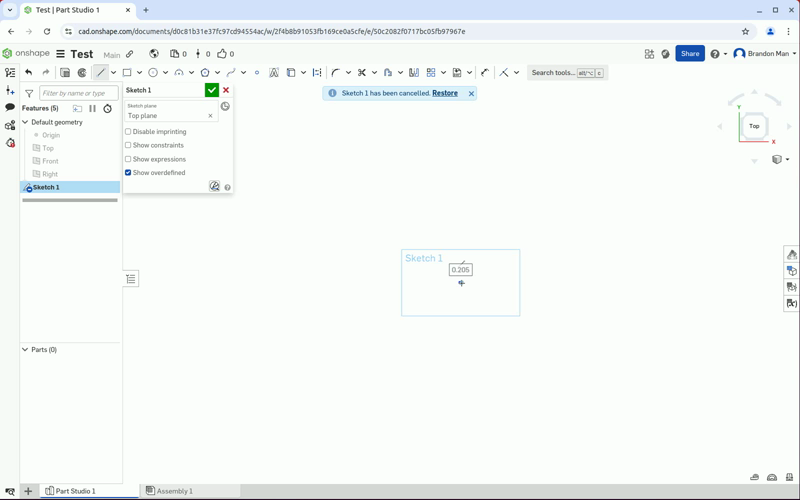
scroll(-6)
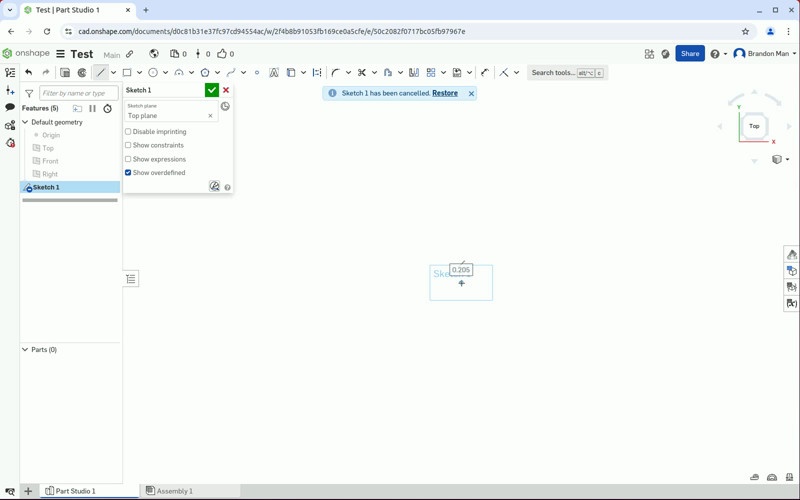
key_up(shift)
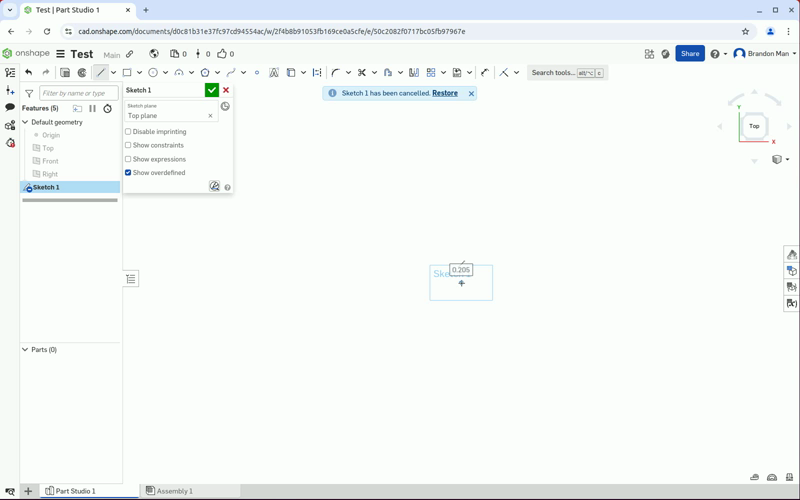
key_down(shift)
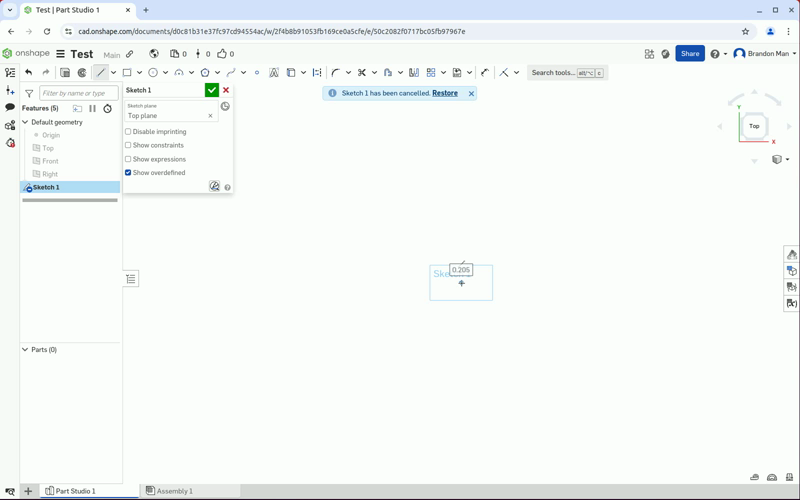
mouse_move(461, 170)
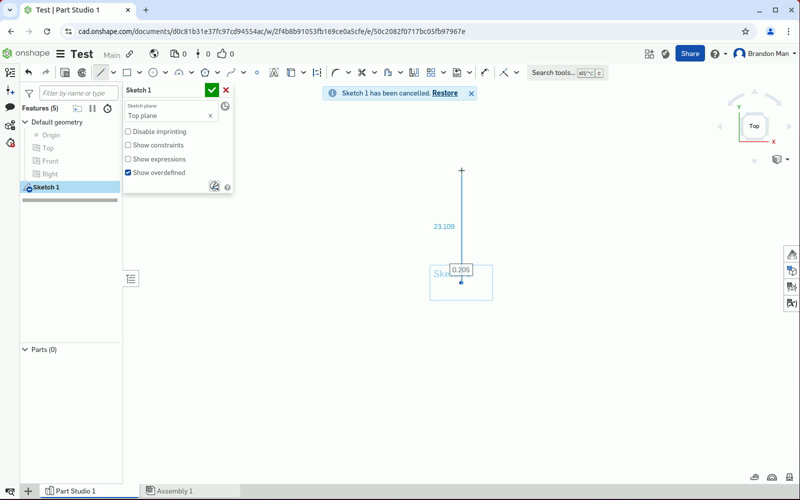
click(461, 170)
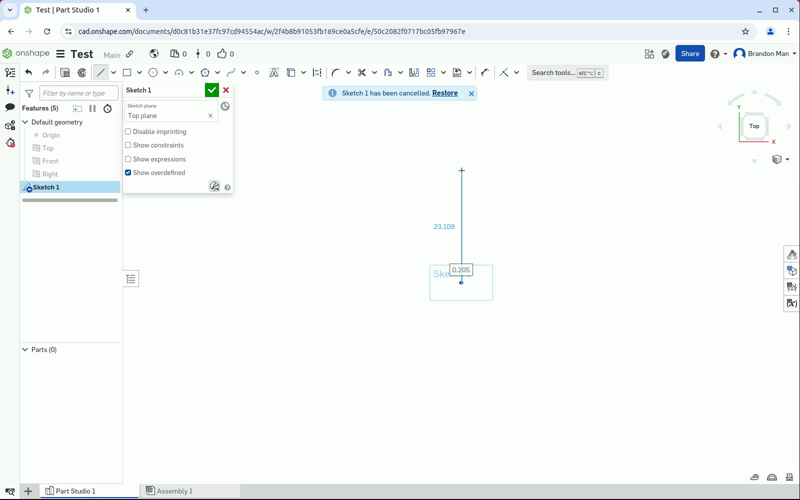
key_up(shift)
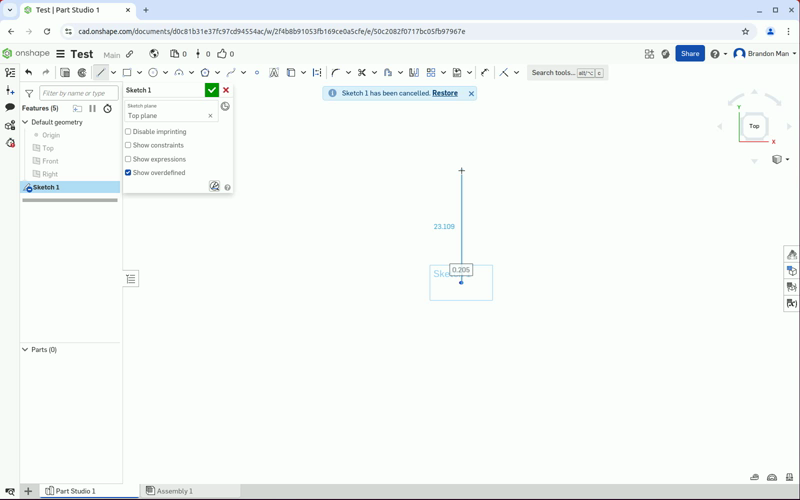
key_down(shift)
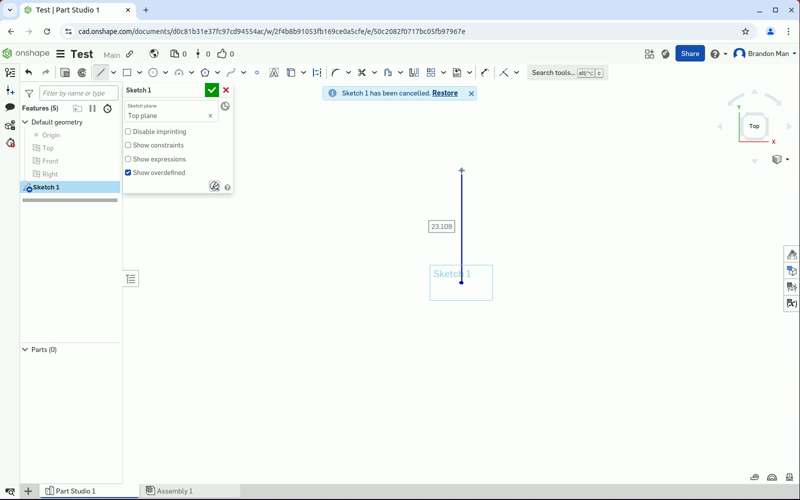
mouse_move(492, 170)
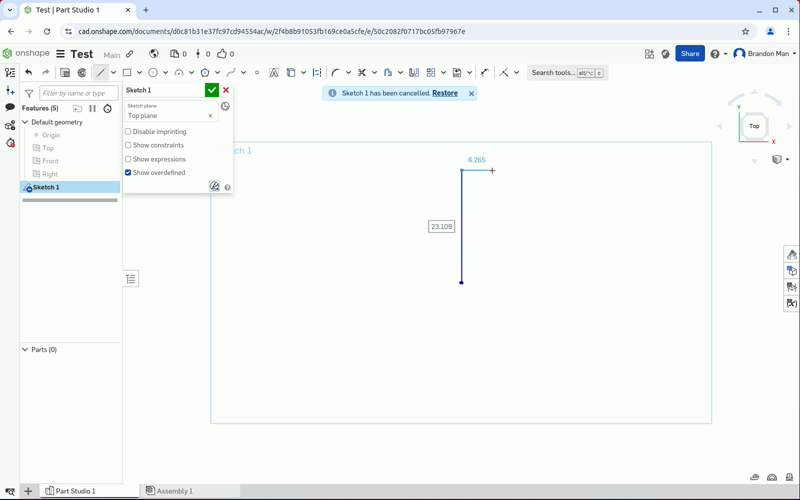
mouse_move(460, 170)
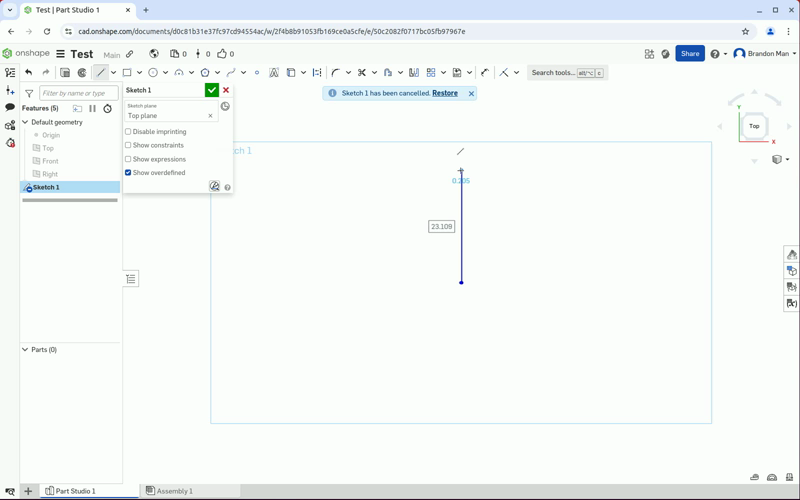
scroll(6)
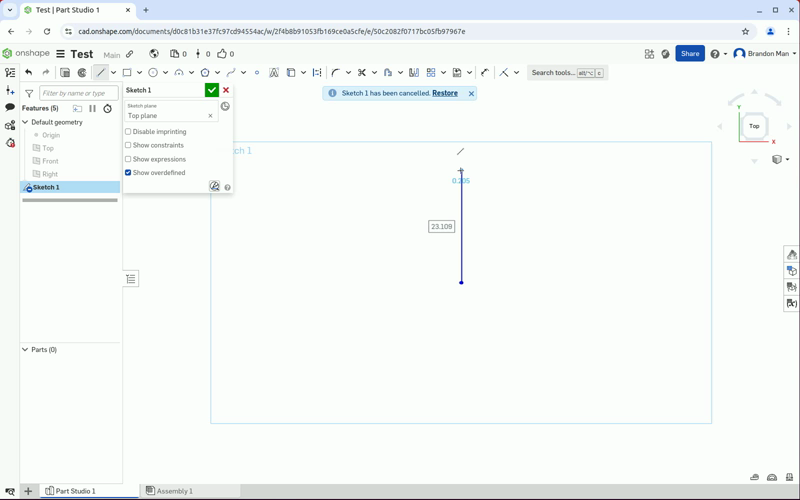
scroll(6)
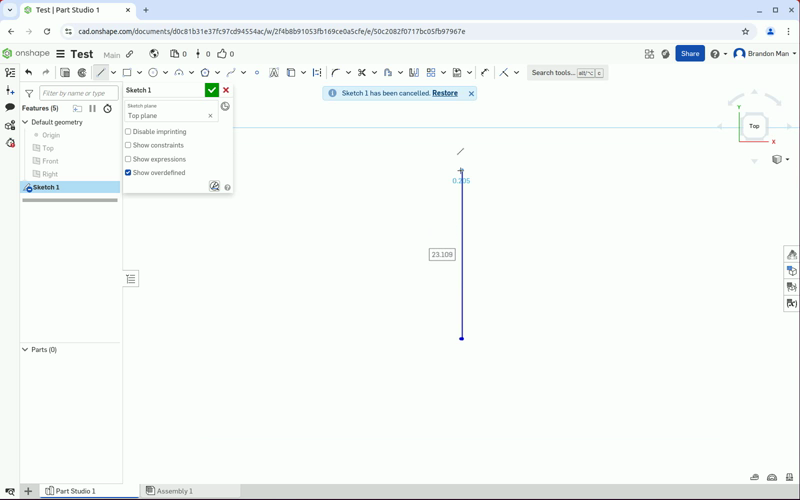
scroll(6)
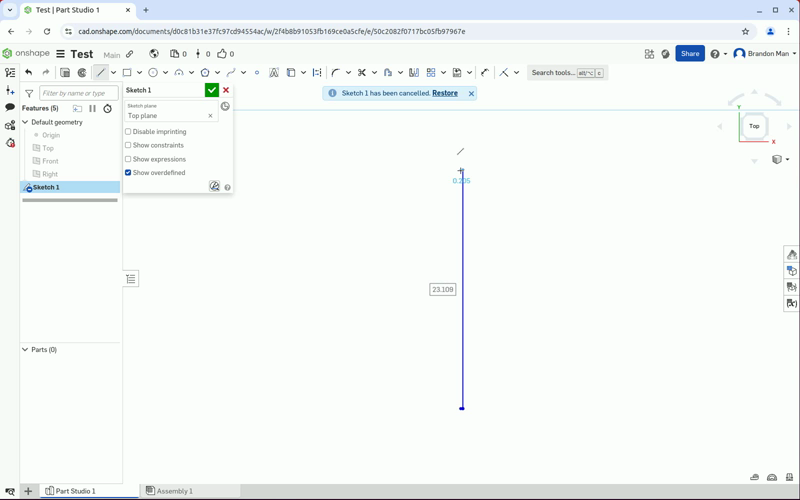
scroll(6)
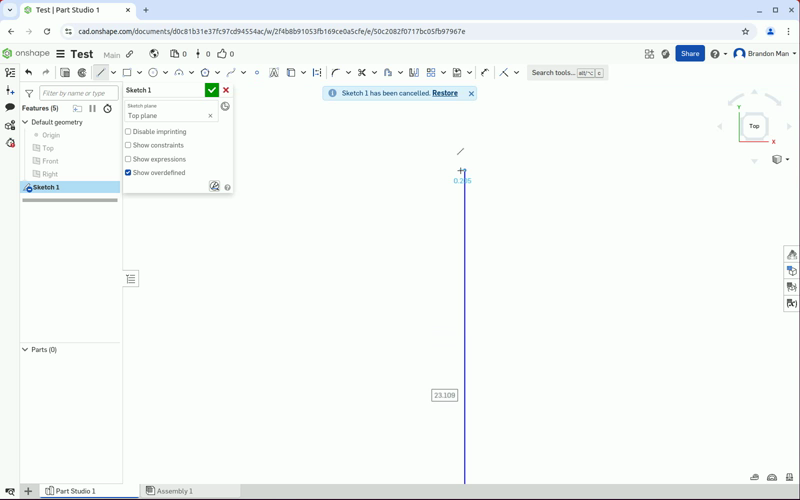
scroll(6)
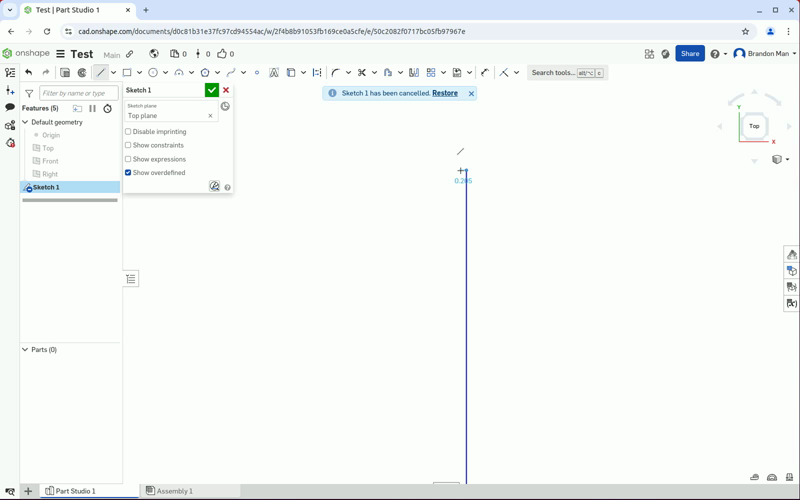
scroll(6)
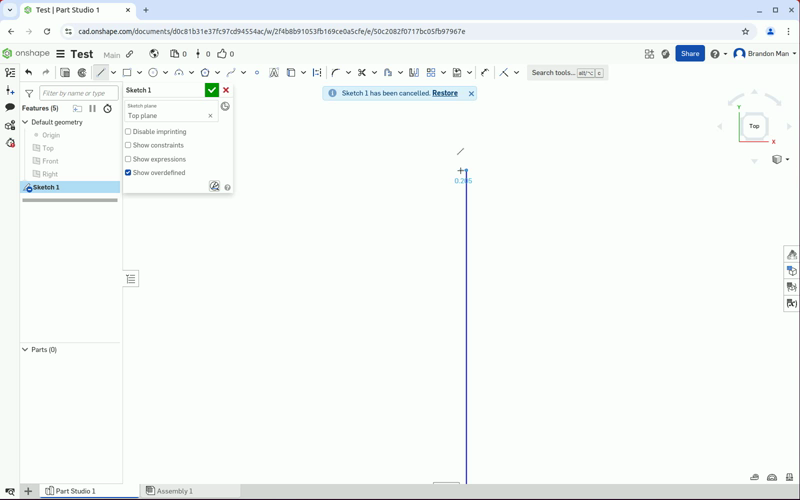
scroll(6)
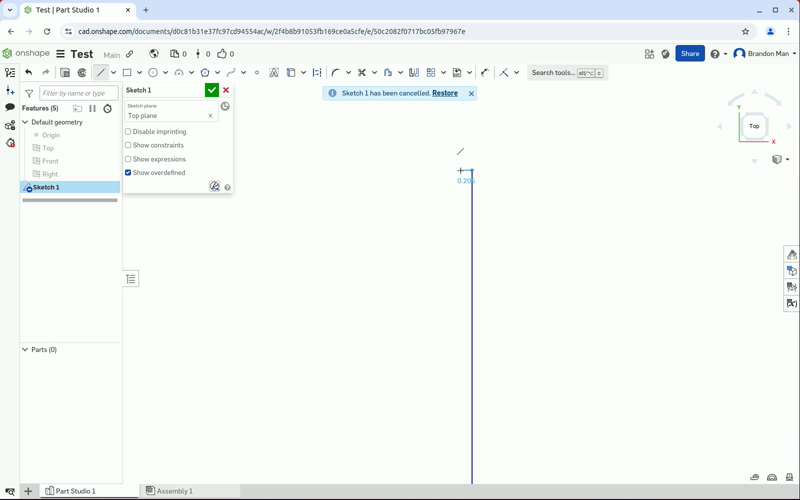
click(460, 170)
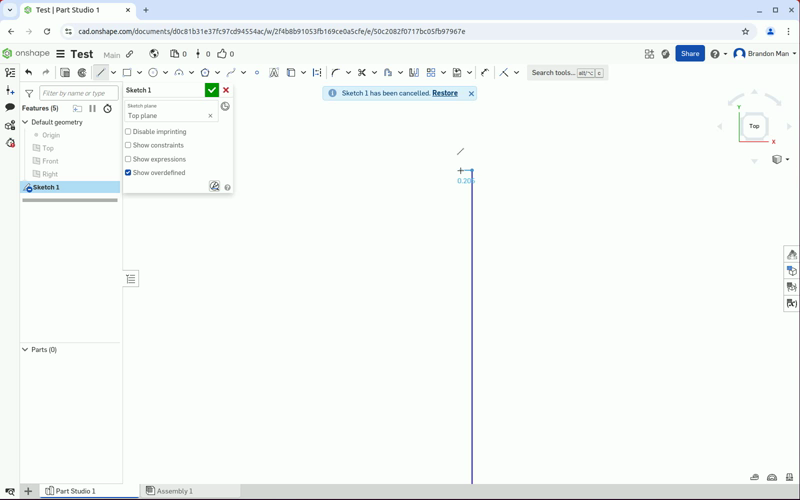
scroll(-6)
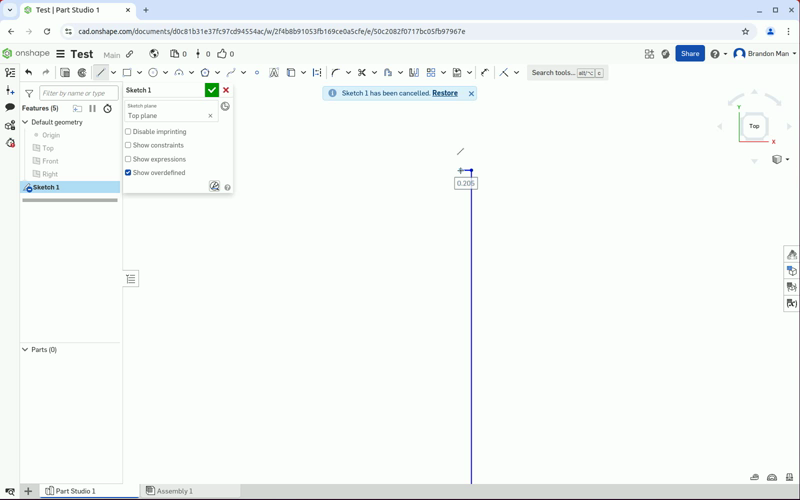
scroll(-6)
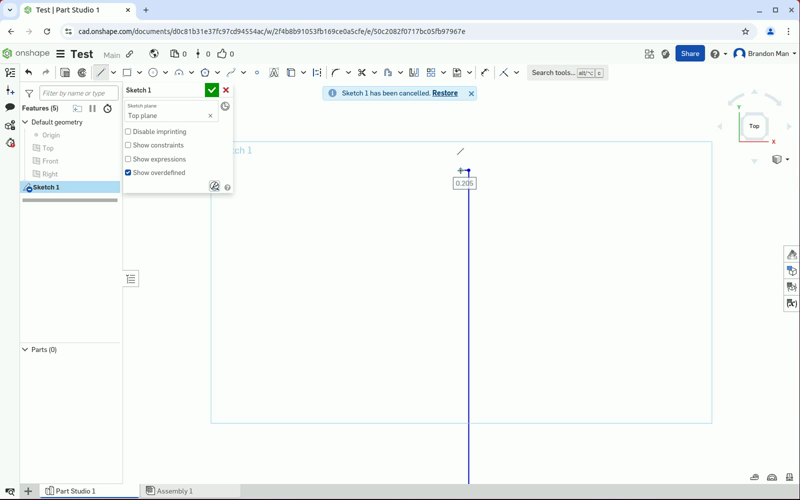
scroll(-6)
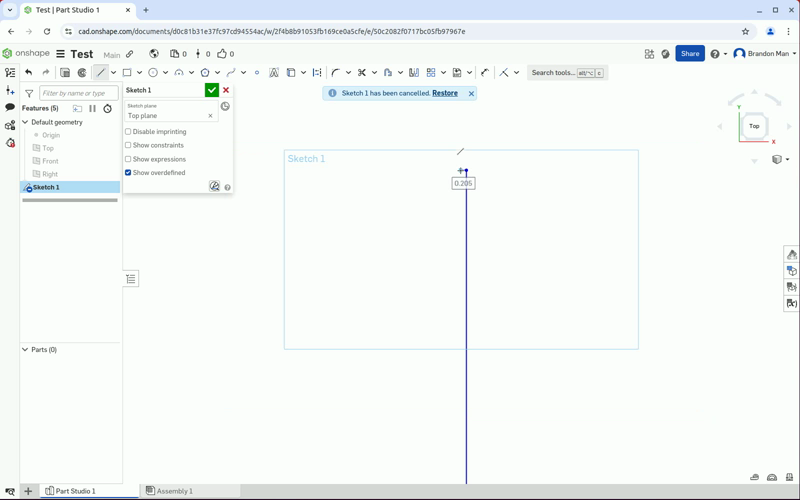
scroll(-6)
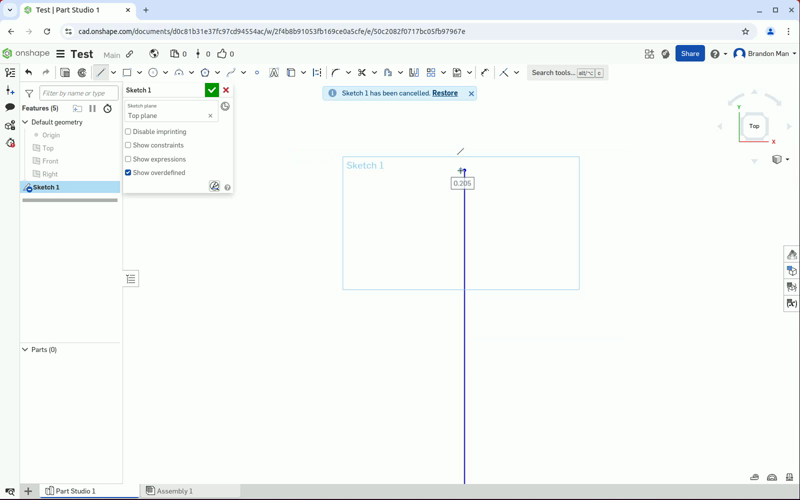
scroll(-6)
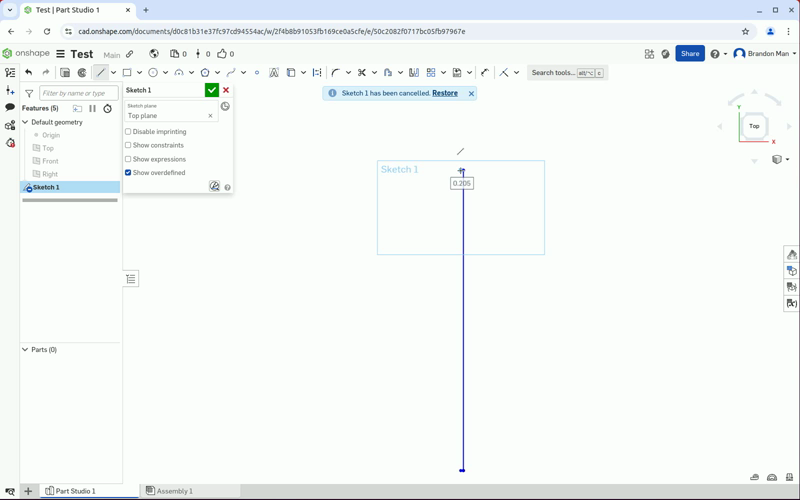
scroll(-6)
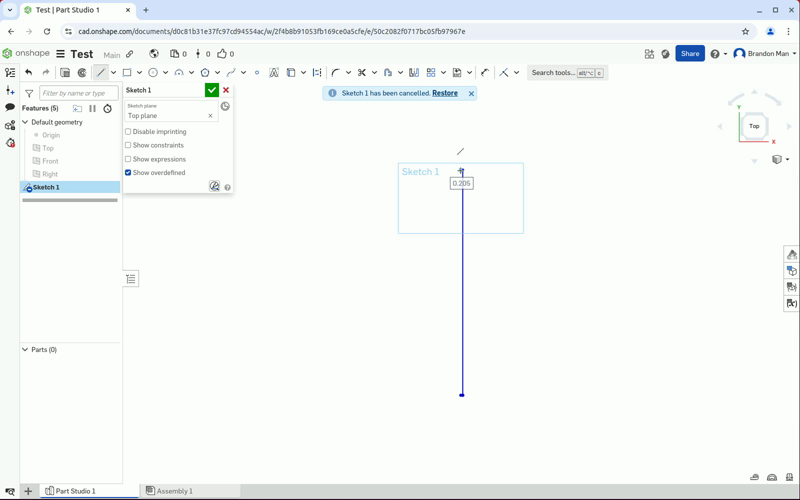
scroll(-6)
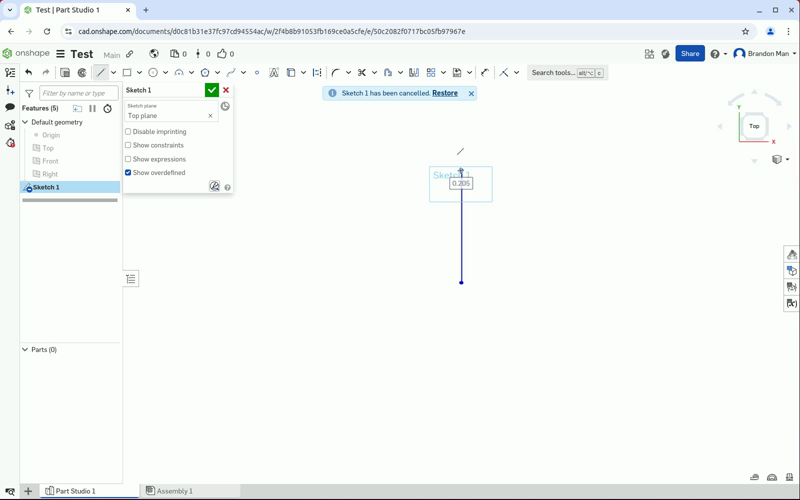
key_up(shift)
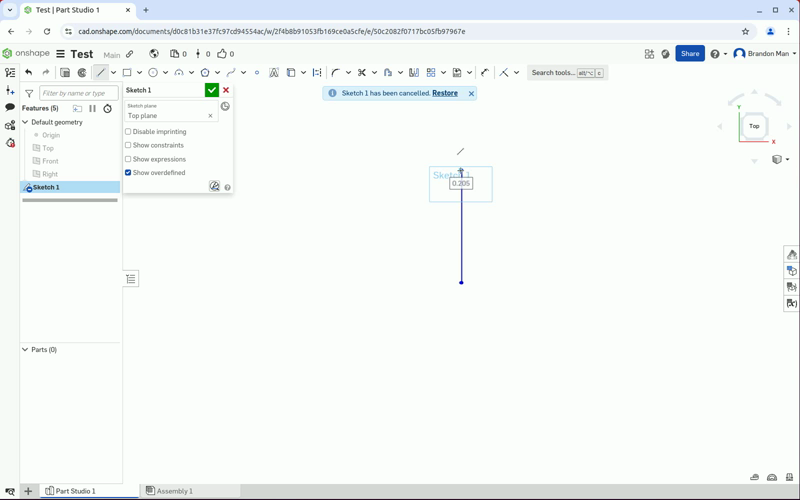
key_down(shift)
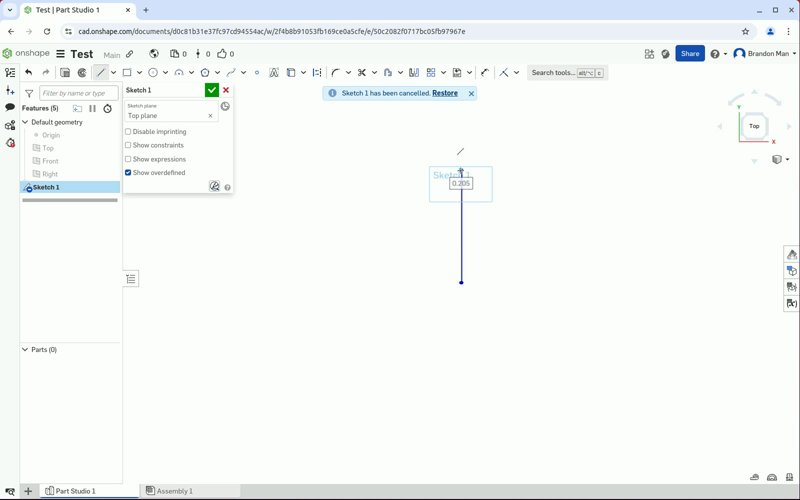
mouse_move(460, 282)
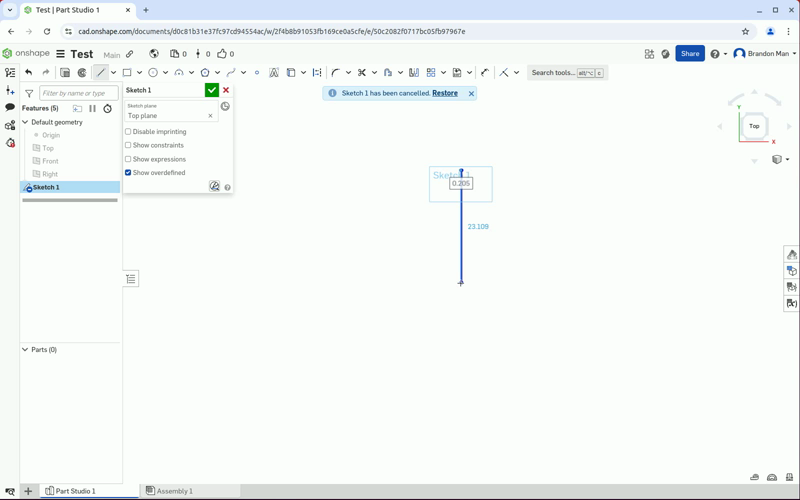
scroll(6)
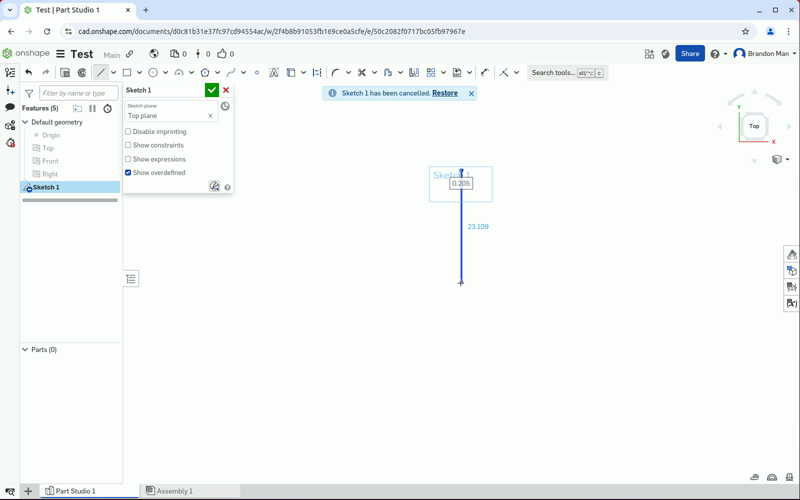
scroll(6)
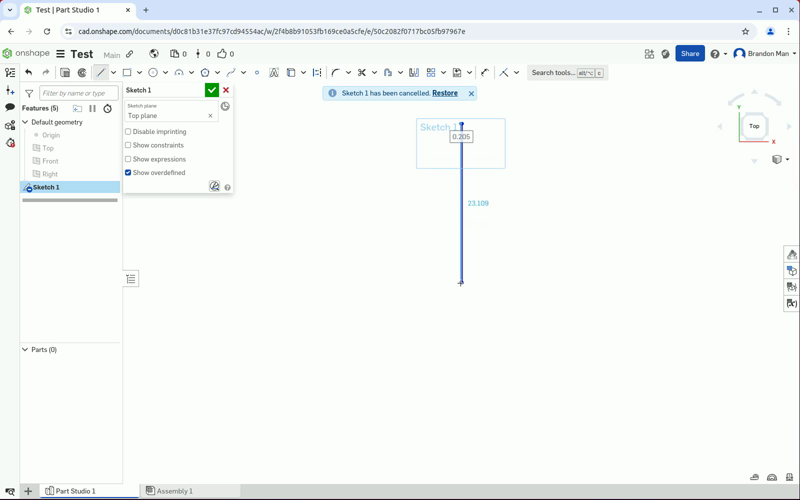
scroll(6)
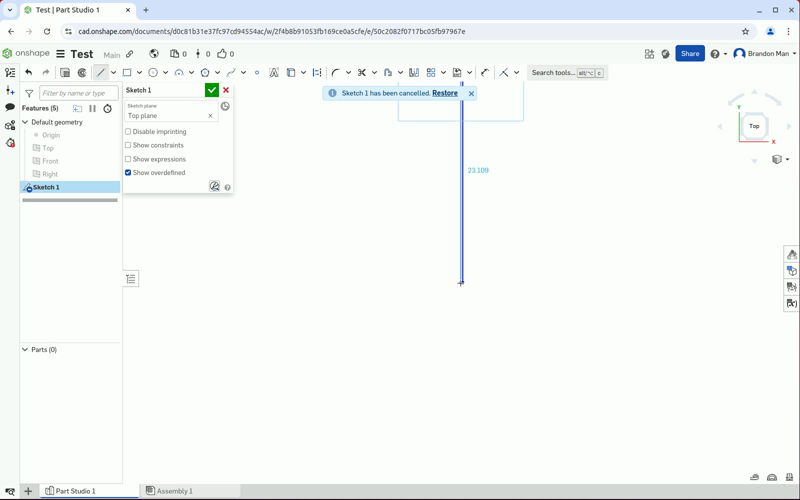
scroll(6)
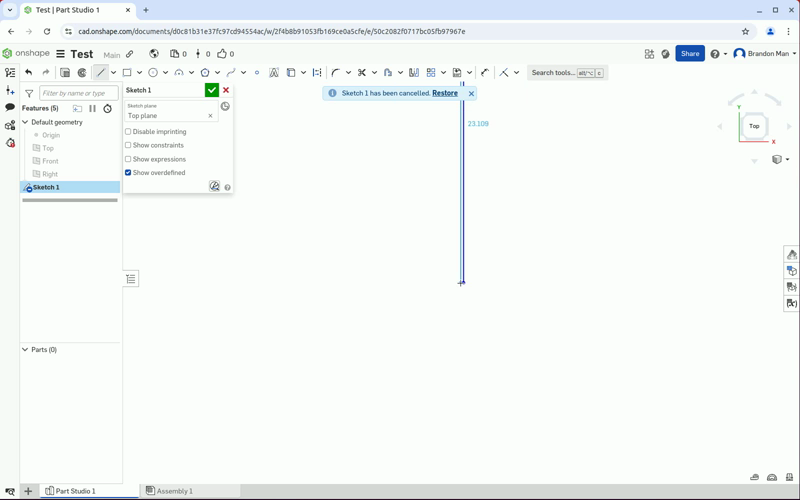
scroll(6)
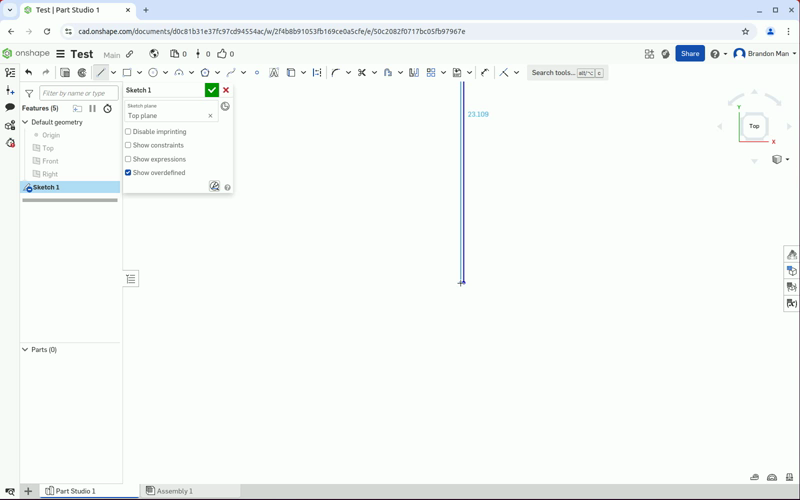
scroll(6)
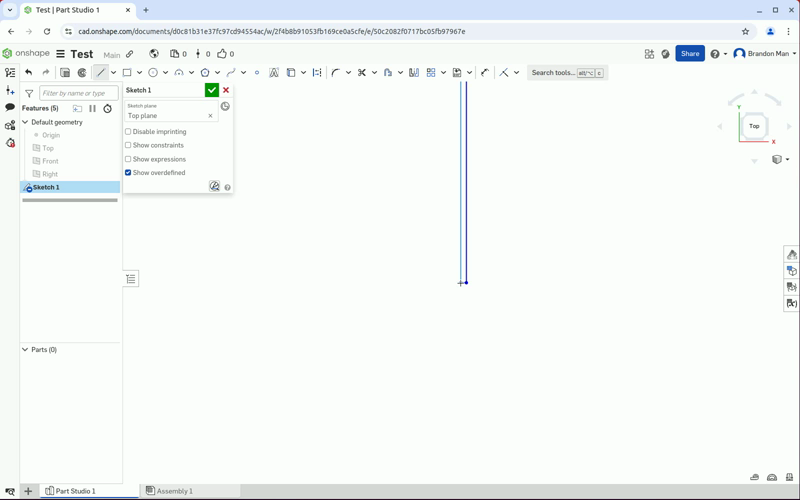
scroll(6)
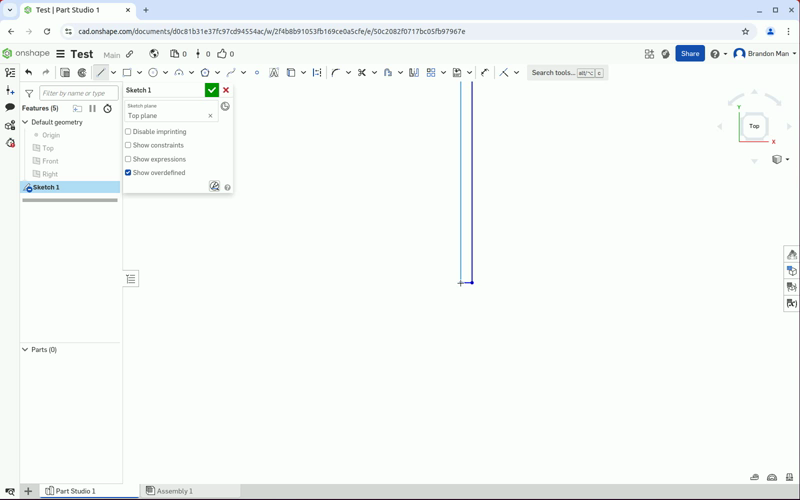
key_up(shift)
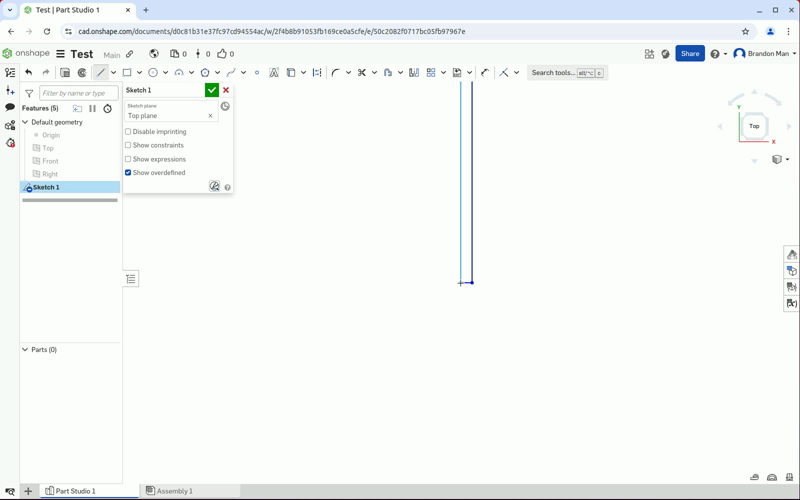
click(460, 282)
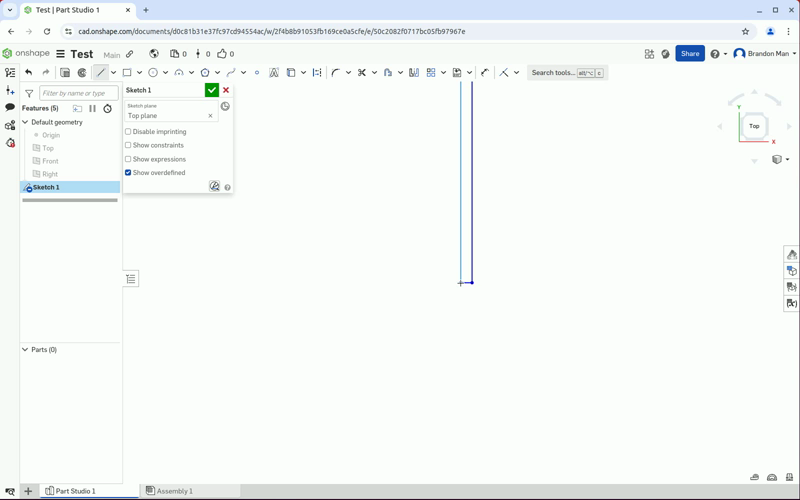
scroll(-6)
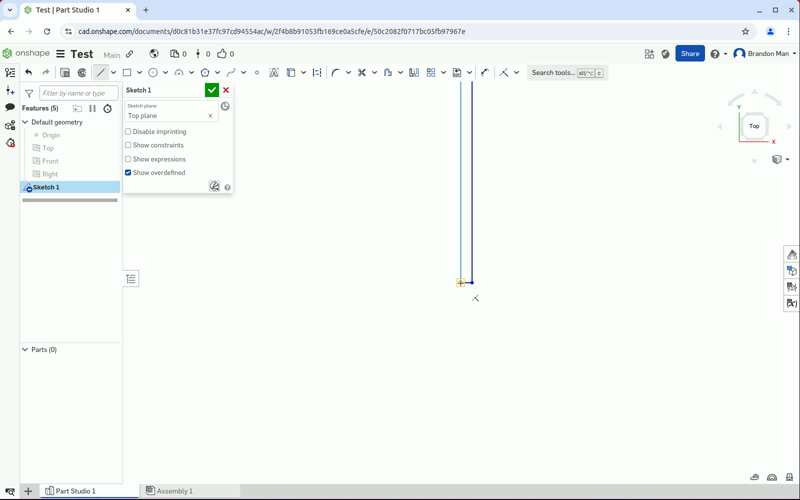
scroll(-6)
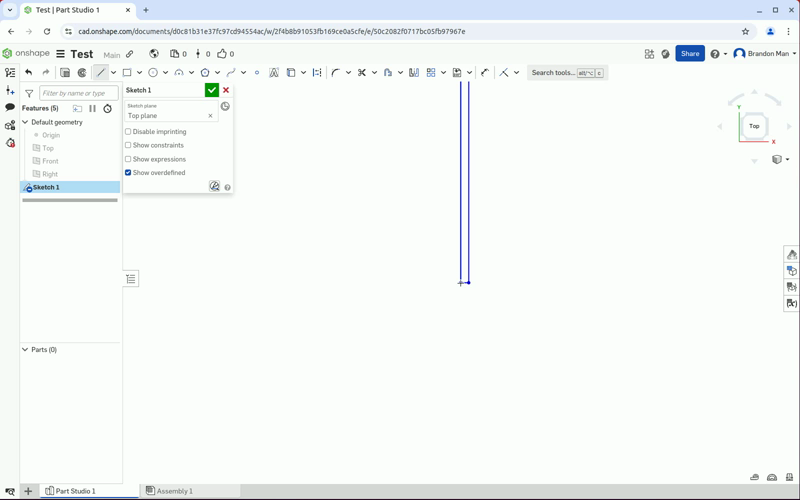
scroll(-6)
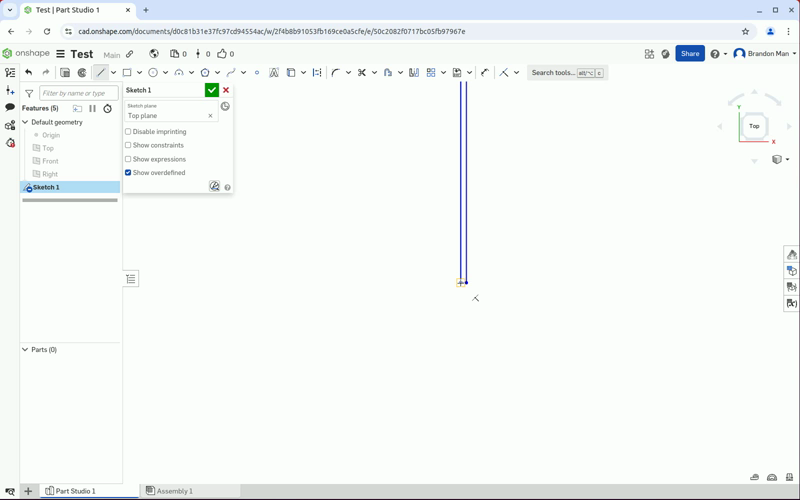
scroll(-6)
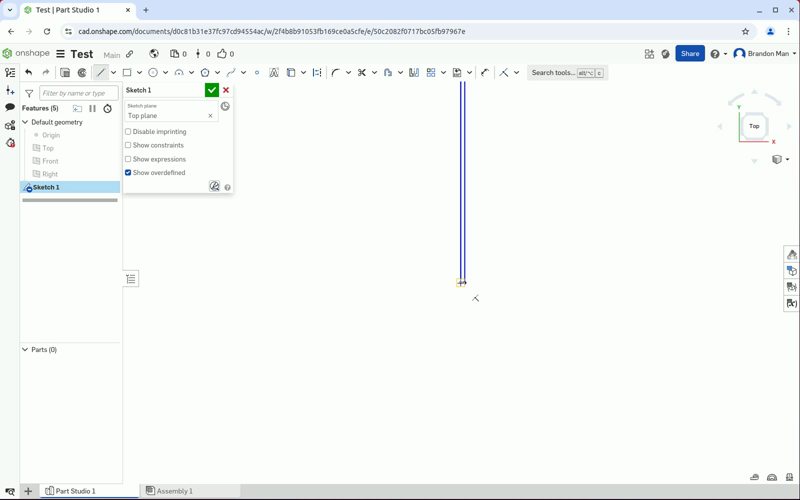
scroll(-6)
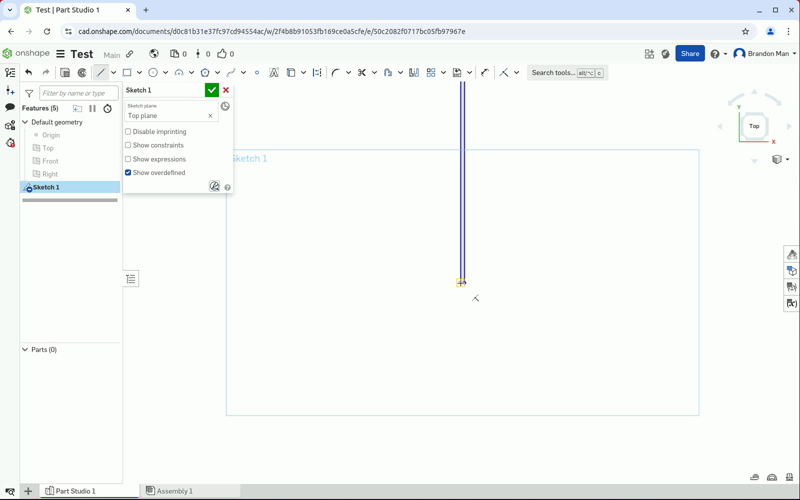
scroll(-6)
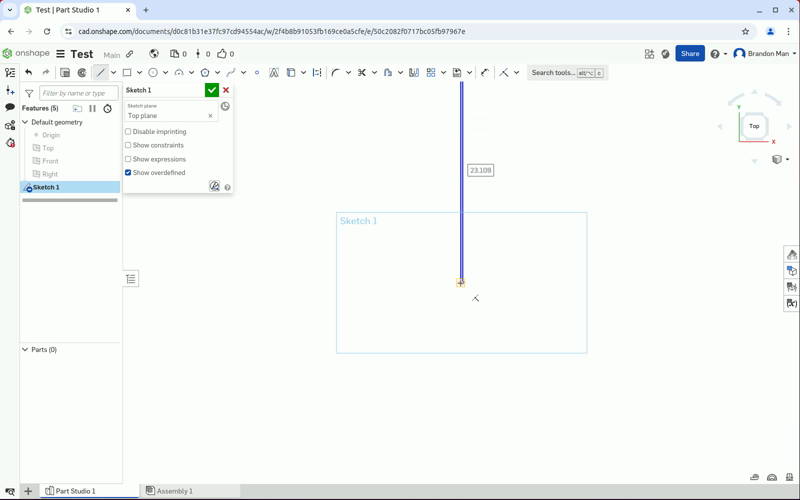
scroll(-6)
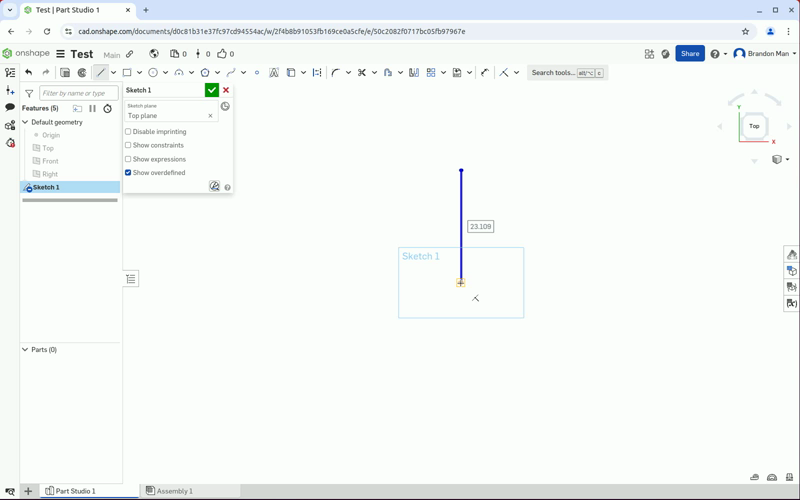
key(esc)
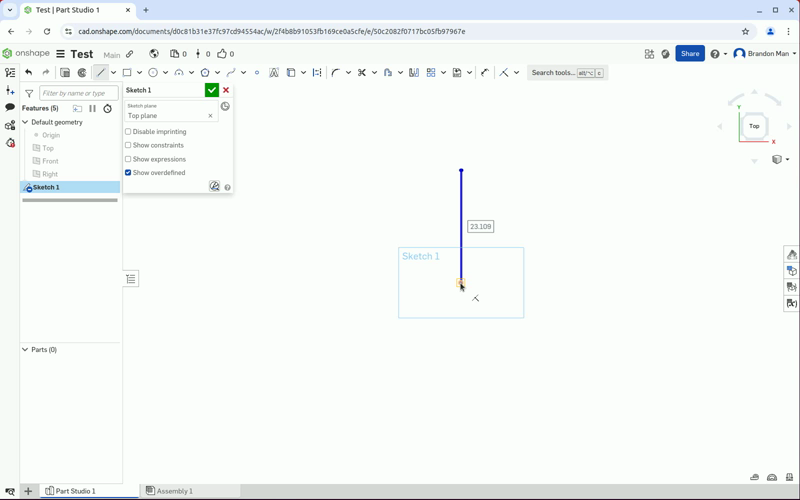
mouse_move(461, 271)
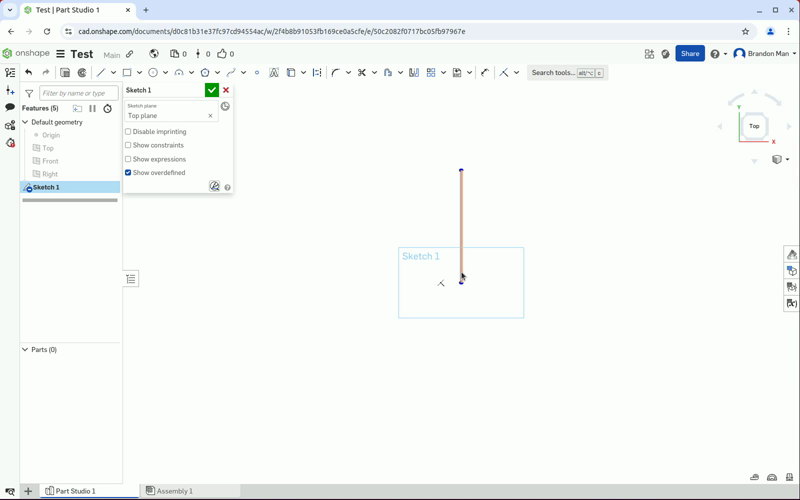
scroll(6)
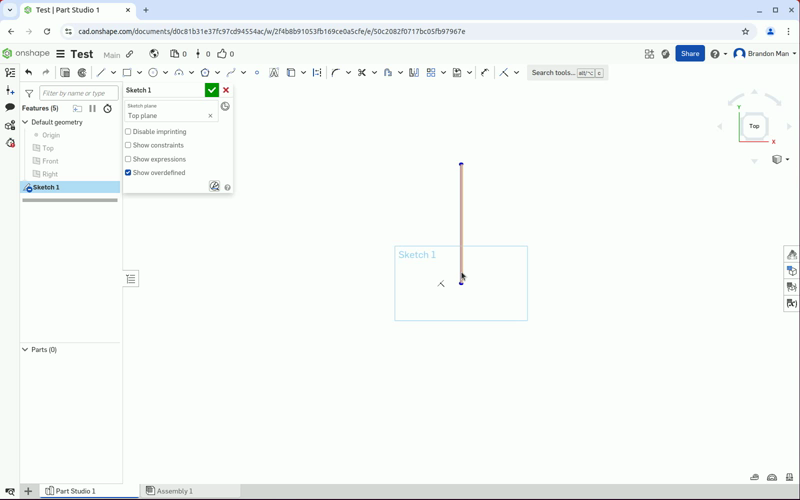
scroll(6)
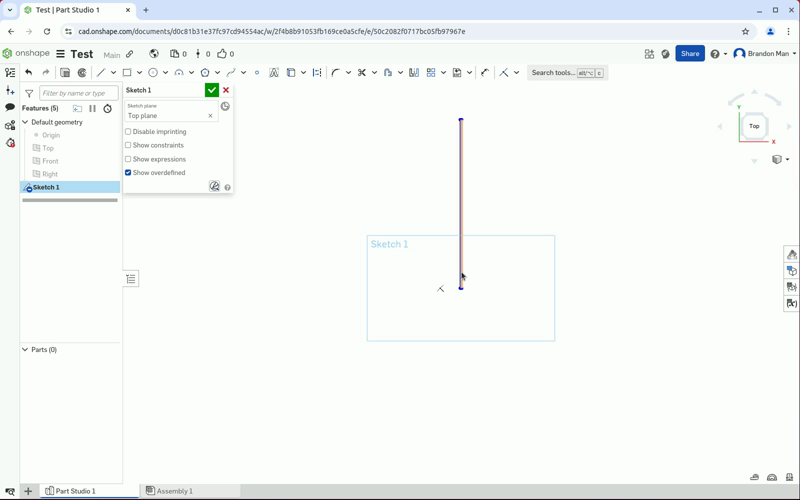
scroll(6)
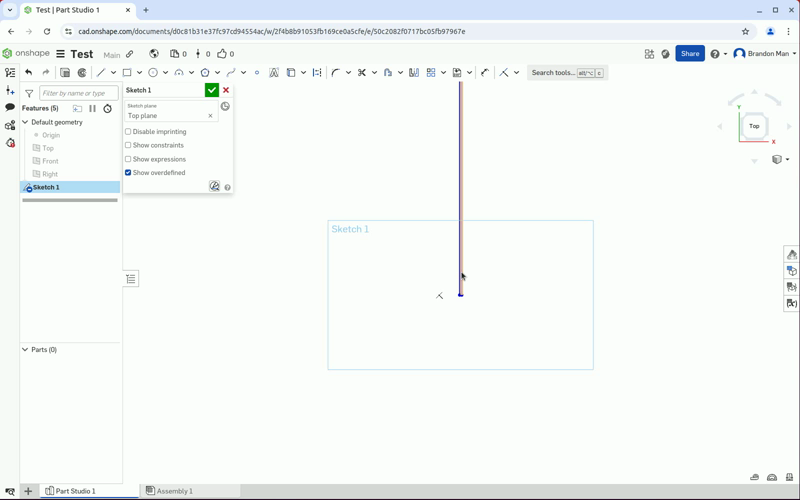
scroll(6)
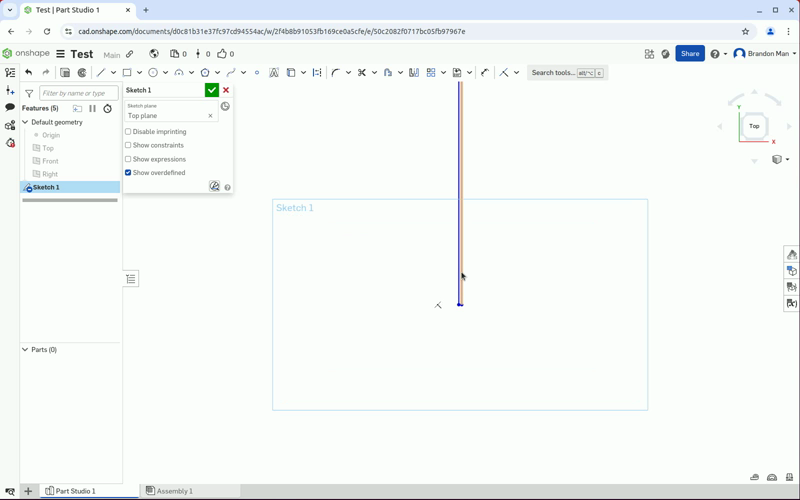
scroll(6)
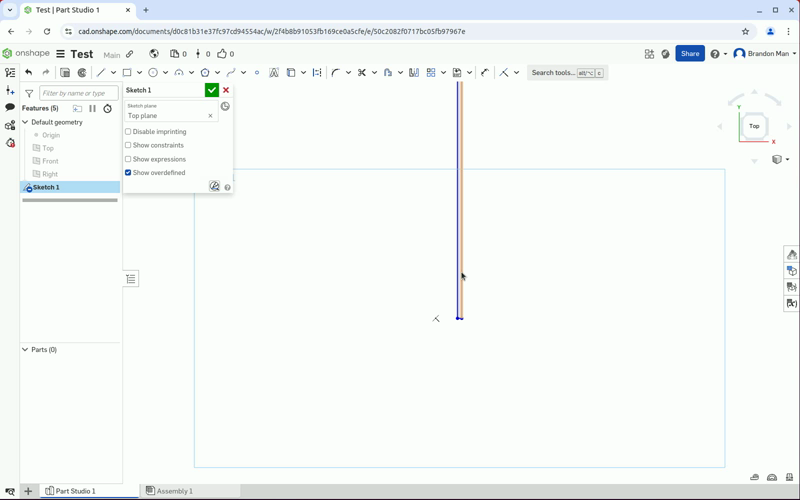
scroll(6)
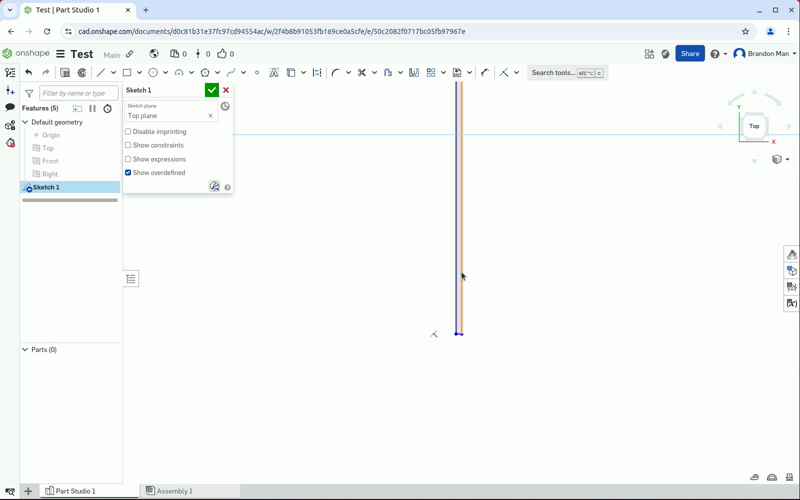
scroll(6)
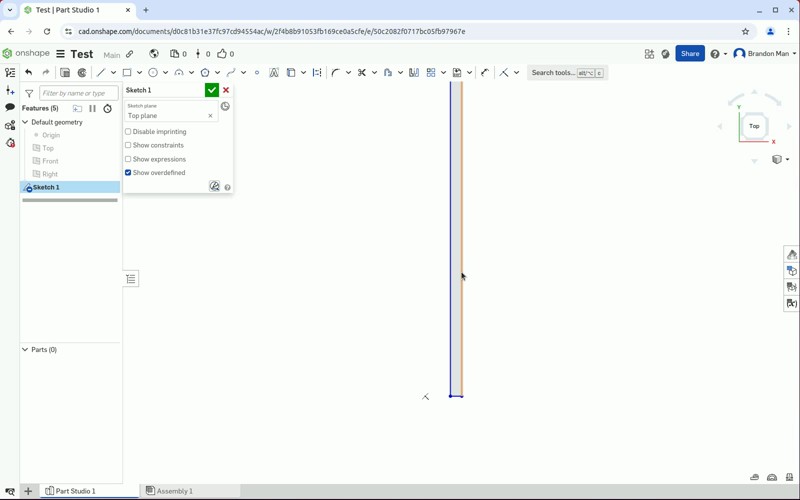
click(461, 271)
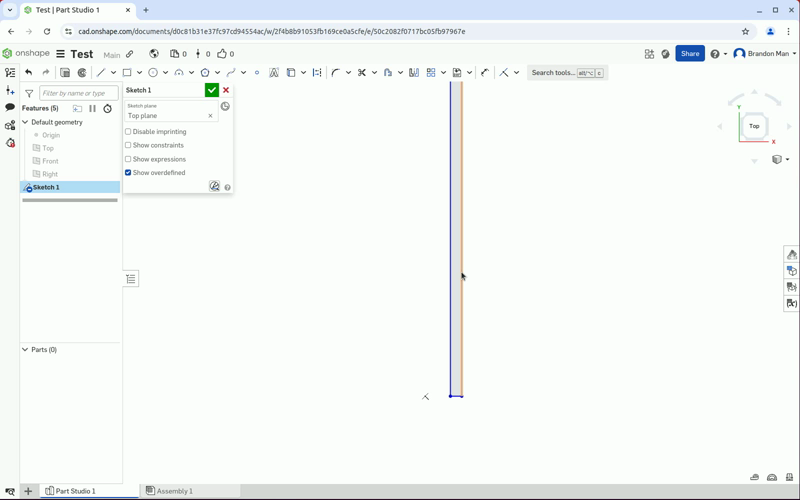
scroll(-6)
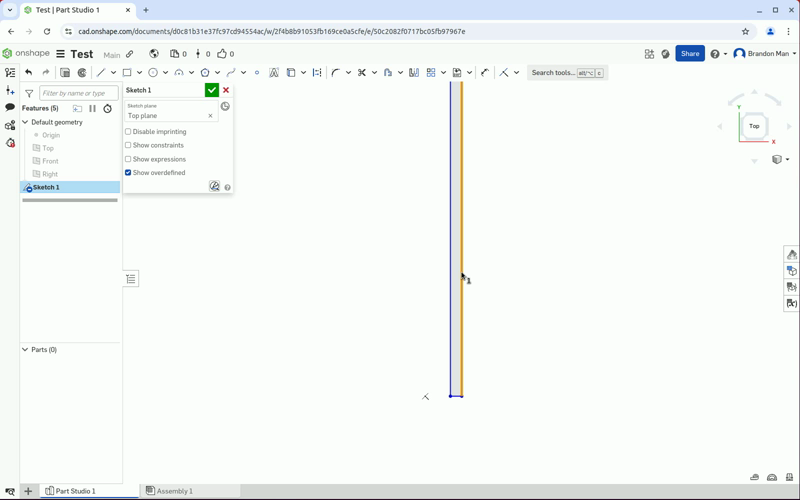
scroll(-6)
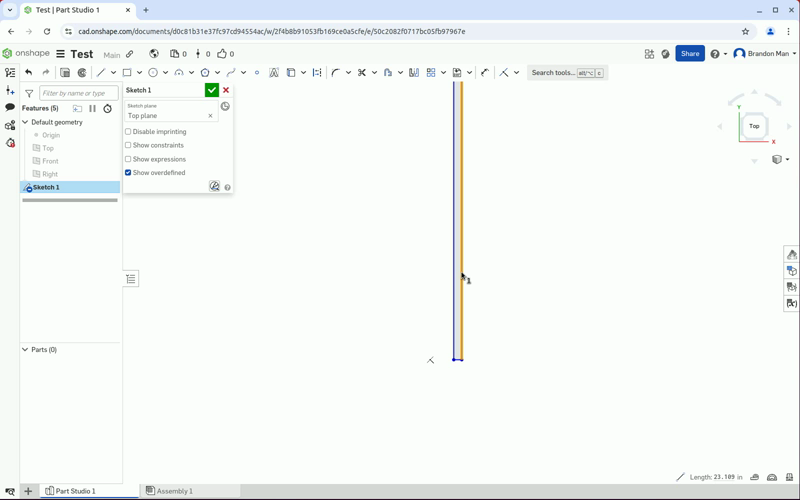
scroll(-6)
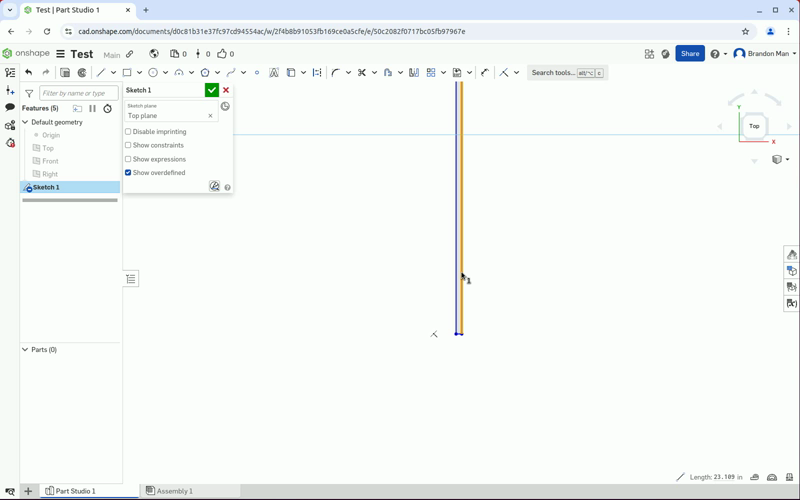
scroll(-6)
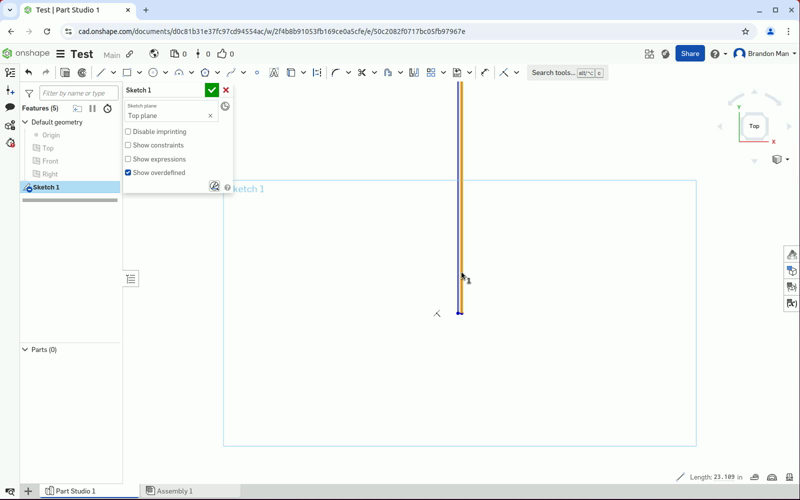
scroll(-6)
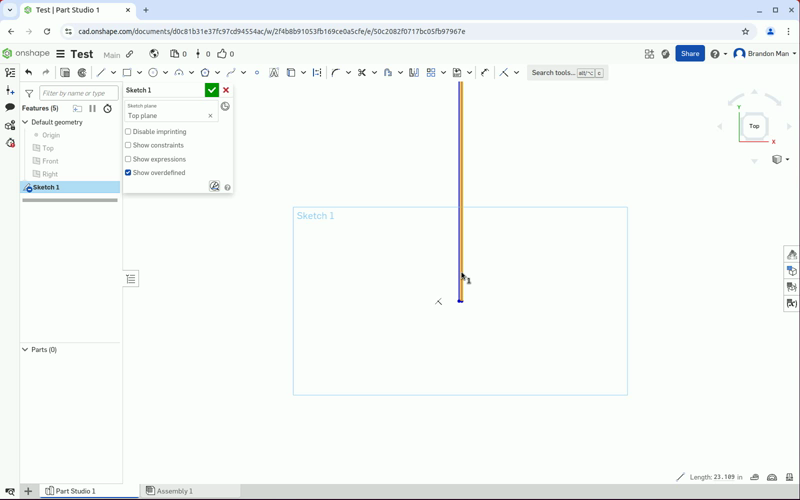
scroll(-6)
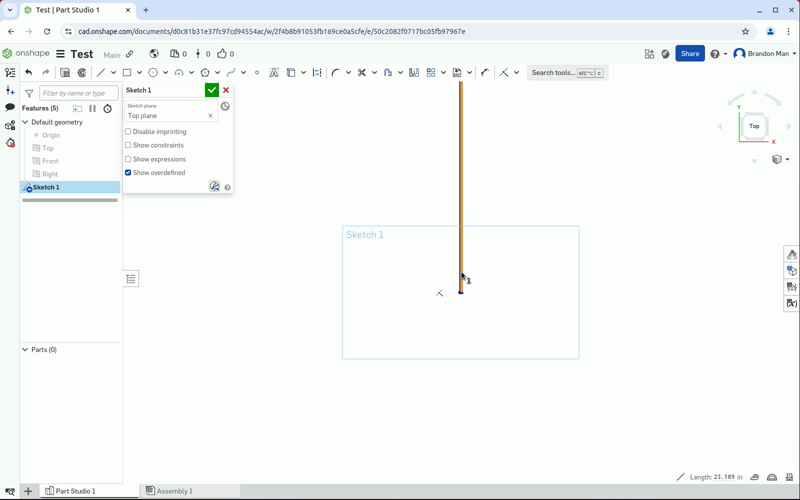
scroll(-6)
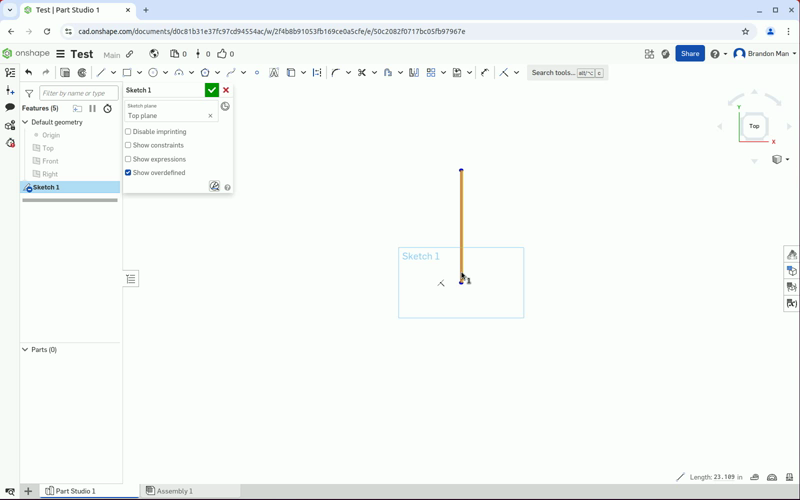
mouse_move(73, 352)
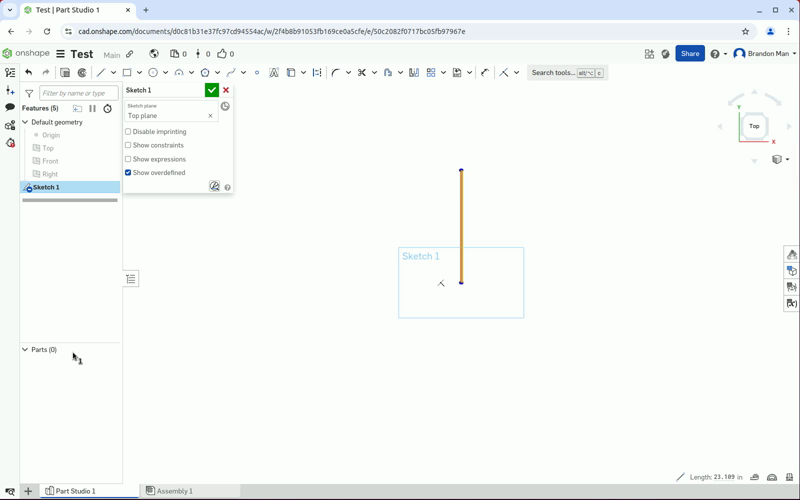
key(shift+y)
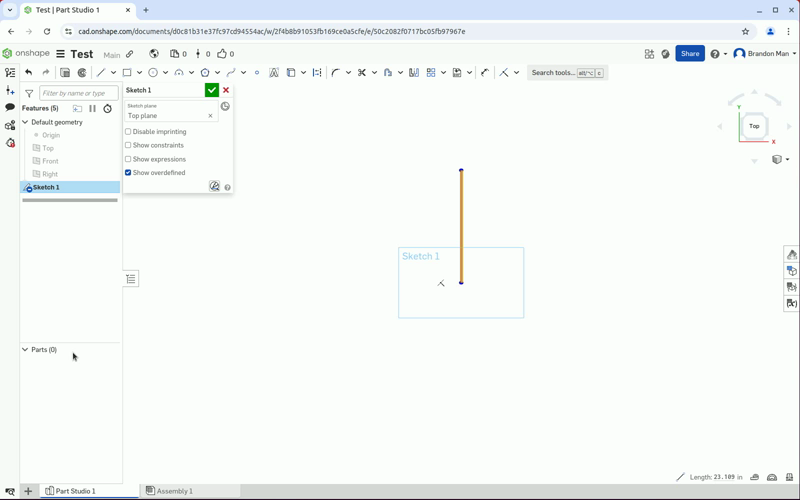
key(shift+e)
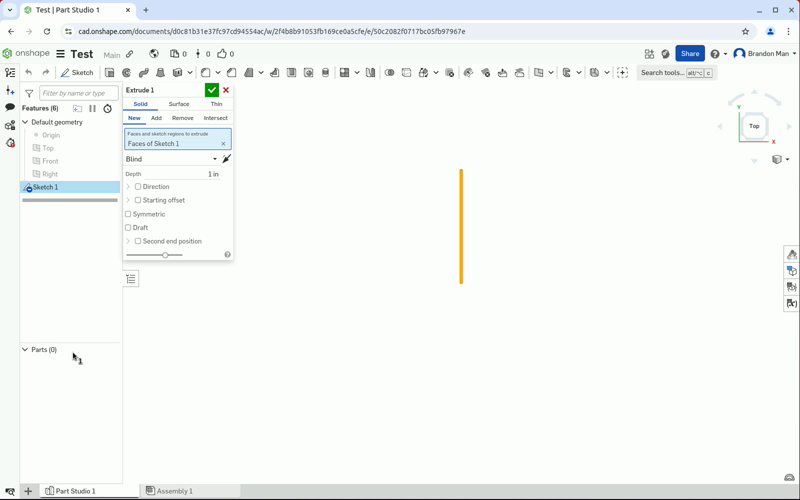
mouse_move(143, 106)
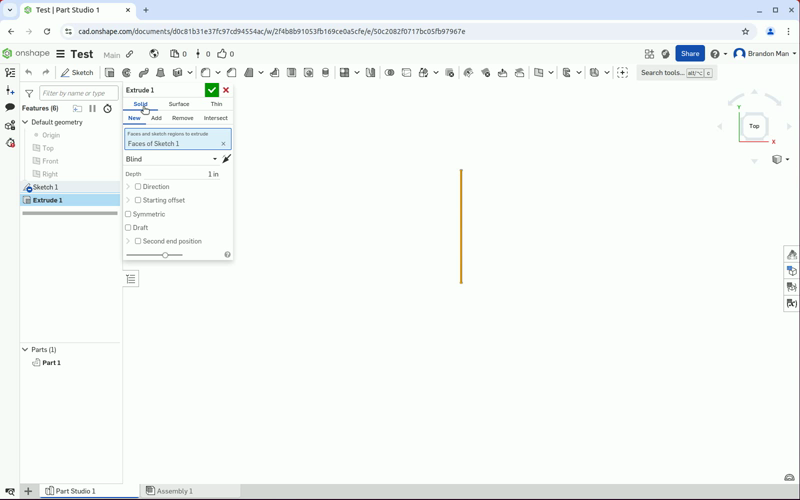
click(143, 106)
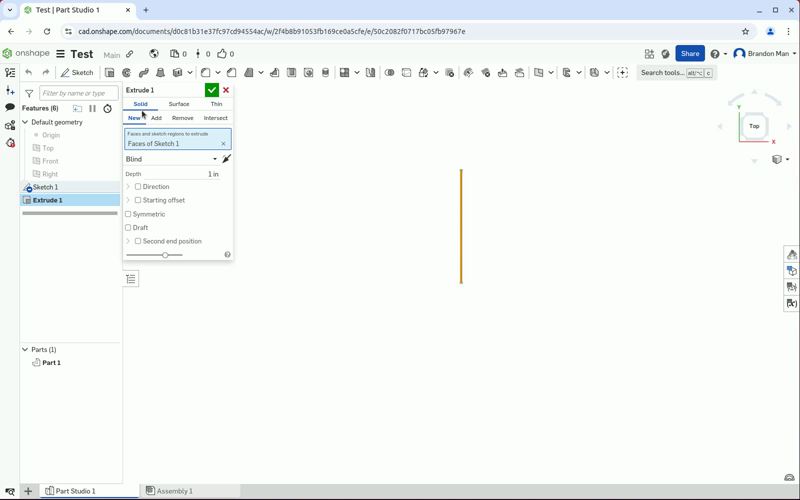
mouse_move(137, 120)
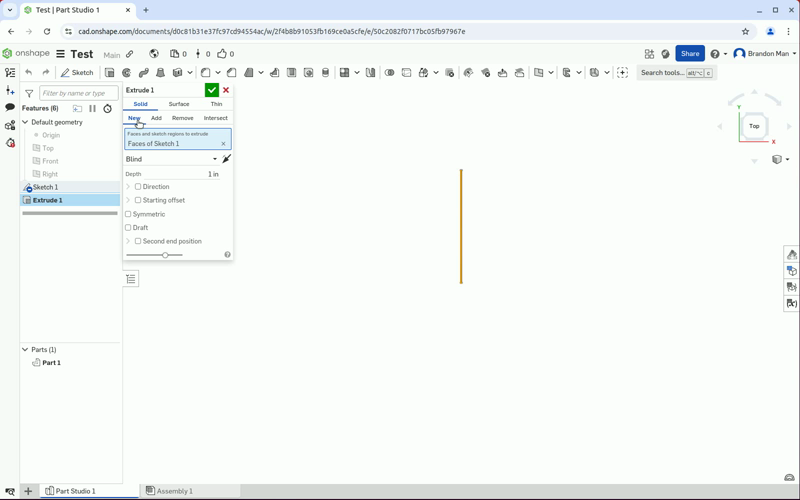
click(137, 120)
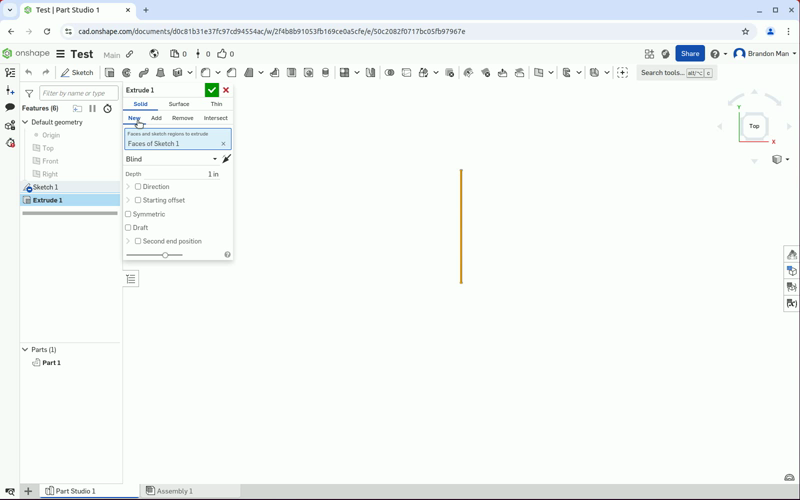
key(tab, 4)
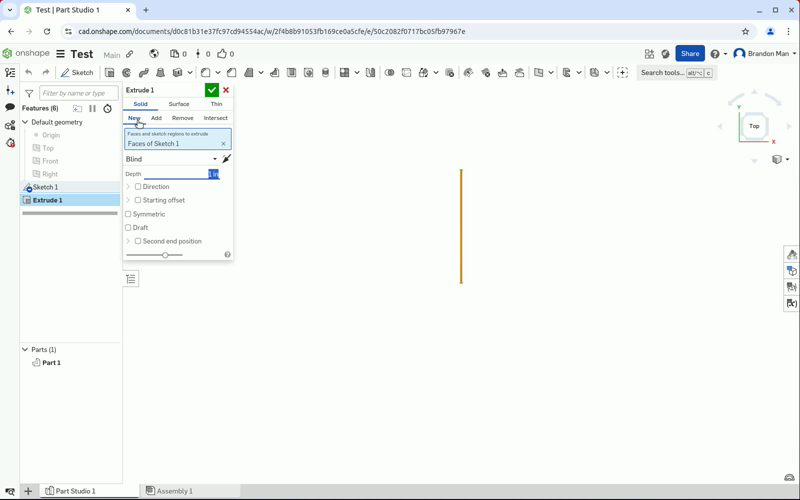
text(10.351)
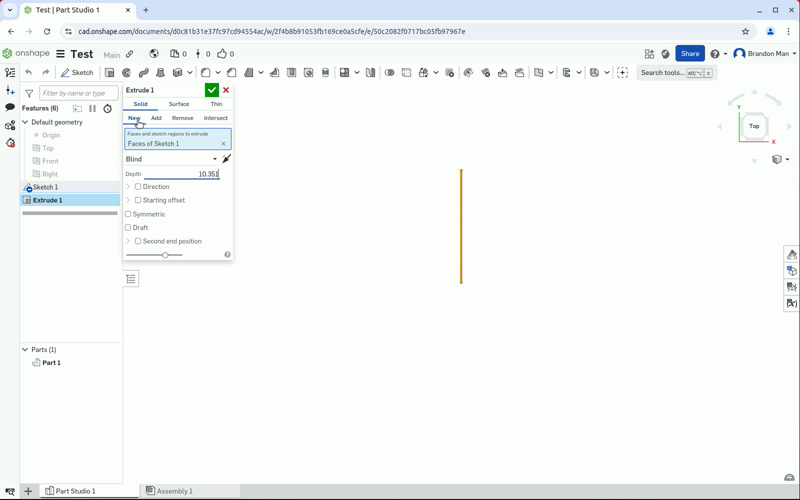
key(enter)
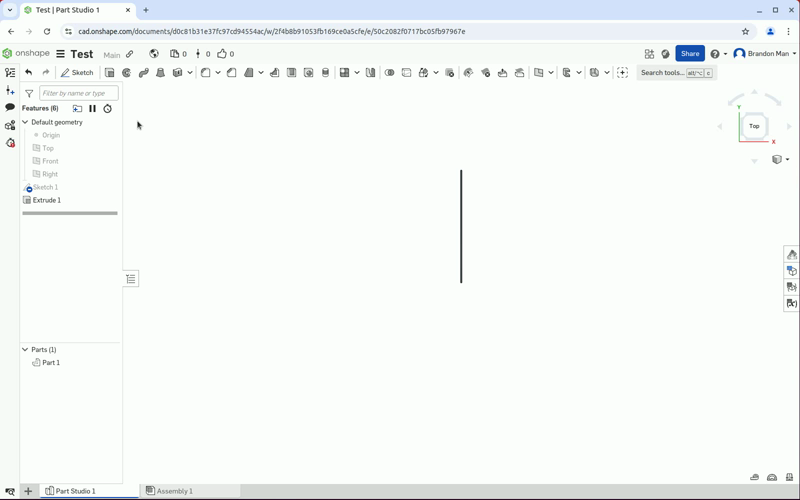
key(shift+h)
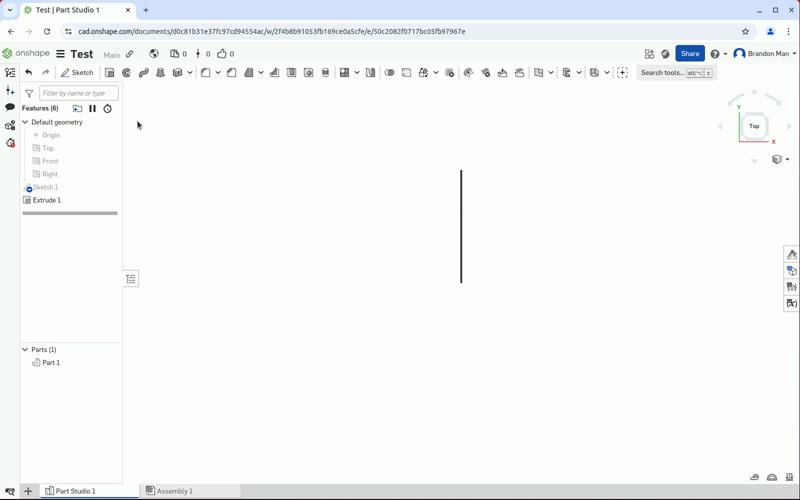
key(shift+h)
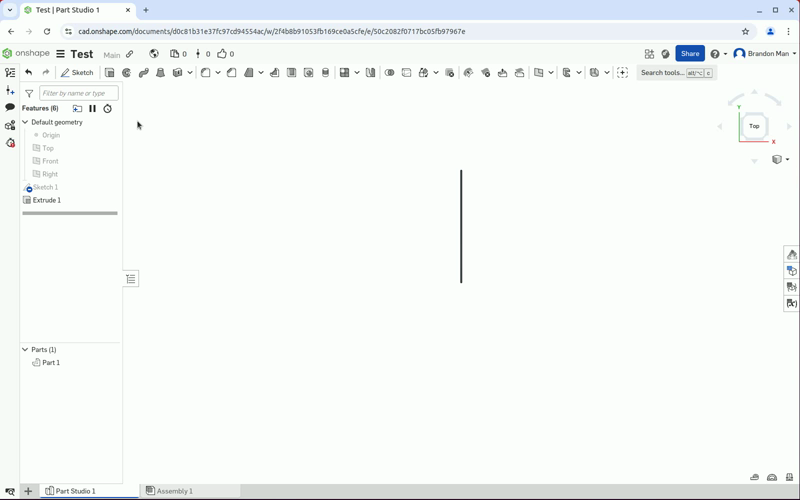
mouse_move(73, 189)
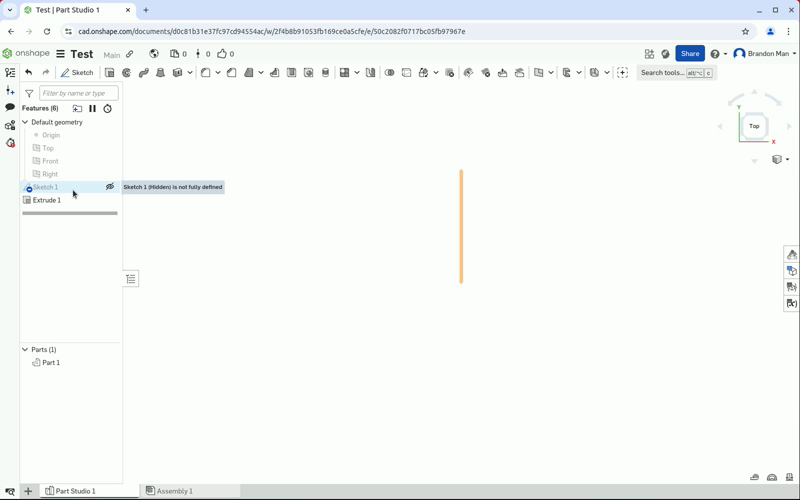
click(73, 189)
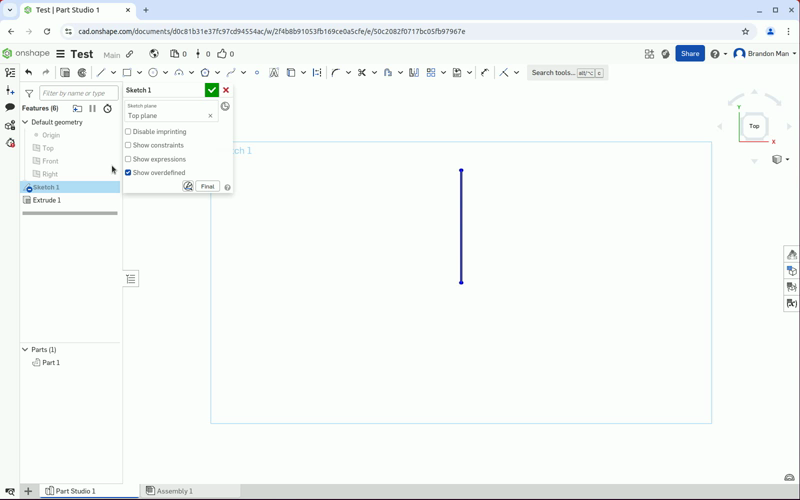
mouse_move(229, 92)
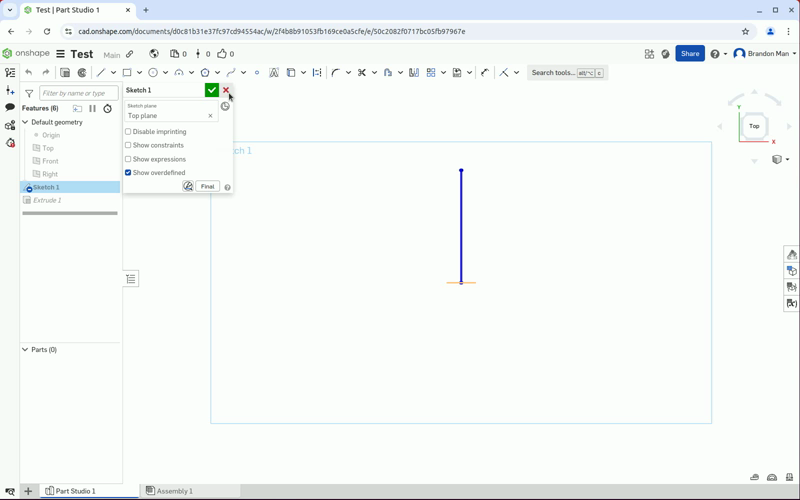
click(229, 92)
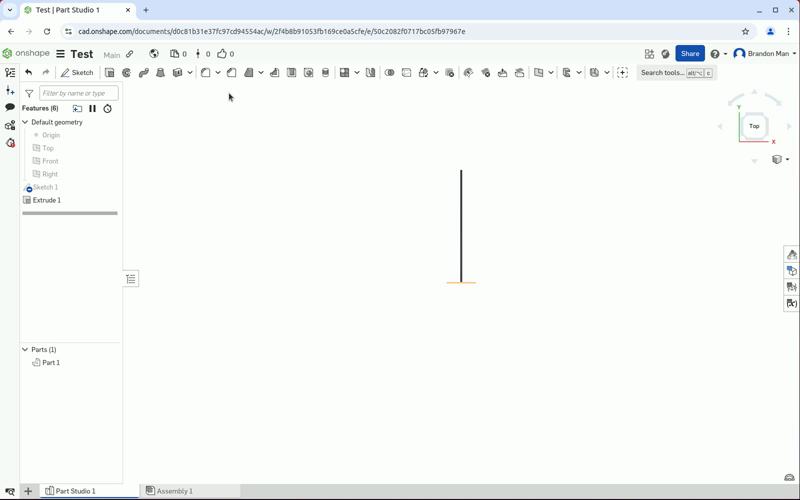
mouse_move(541, 75)
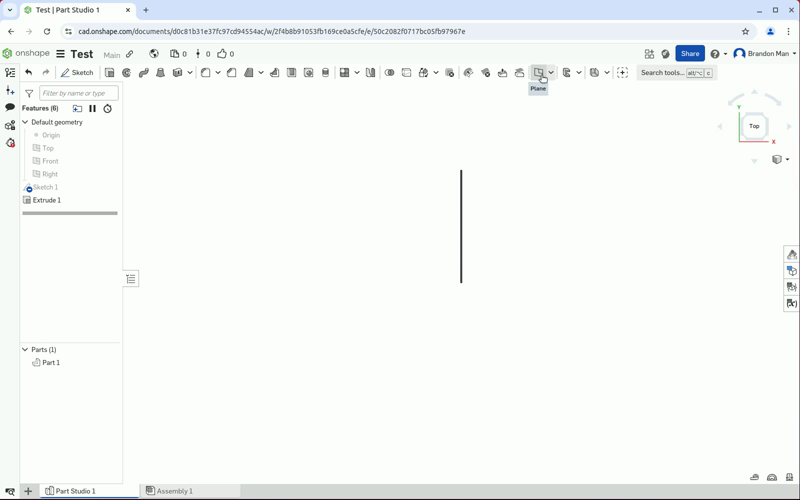
click(541, 75)
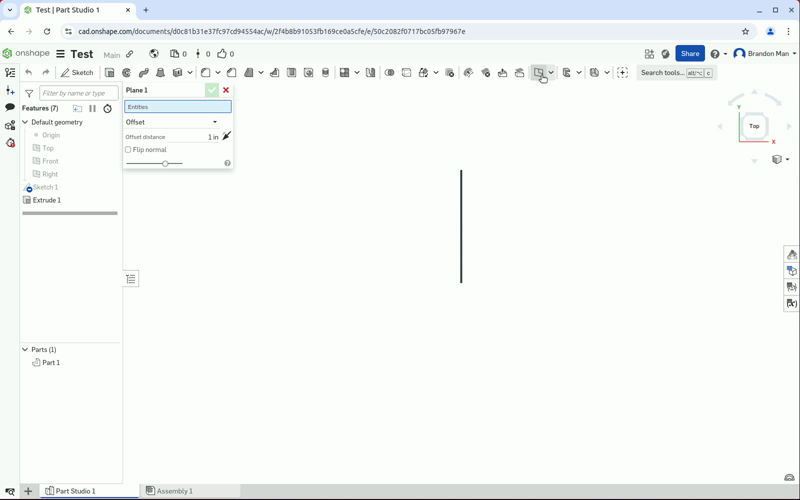
mouse_move(73, 150)
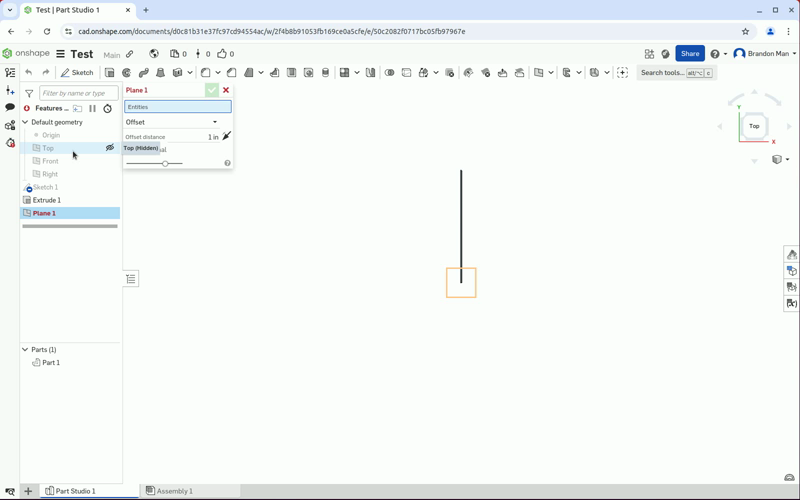
click(73, 150)
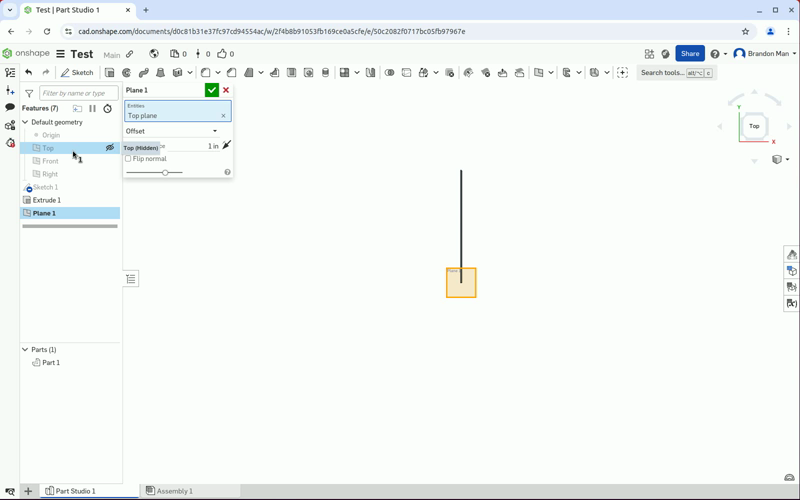
key(tab, 2)
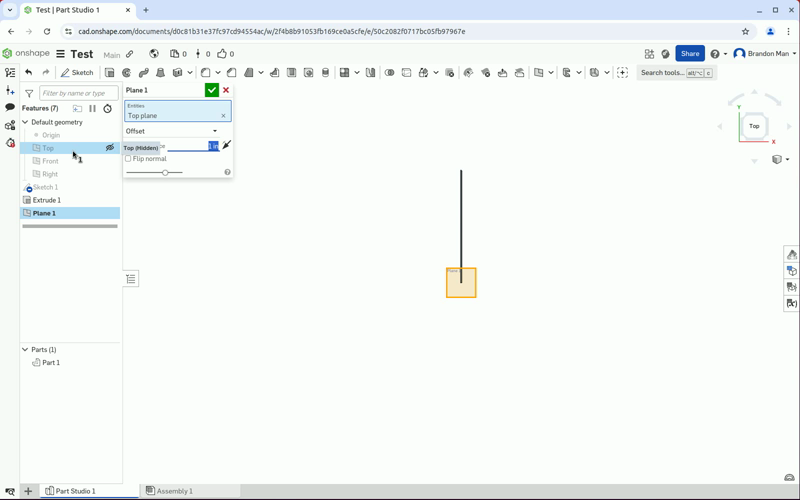
text(10.352)
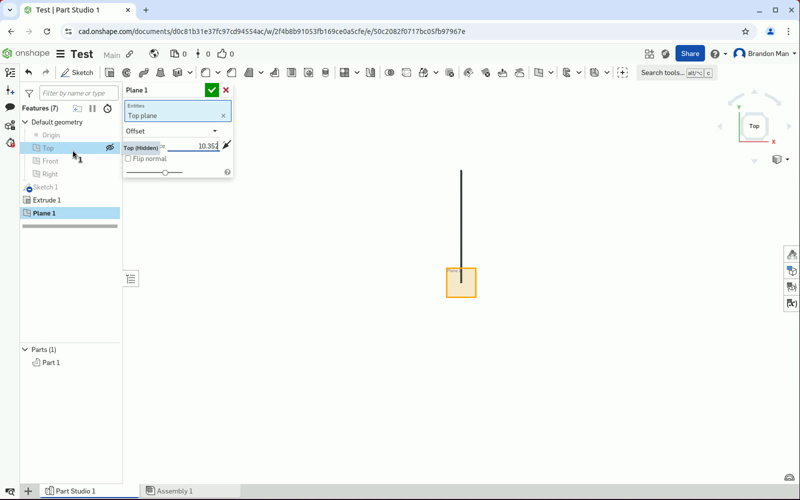
key(enter, 2)
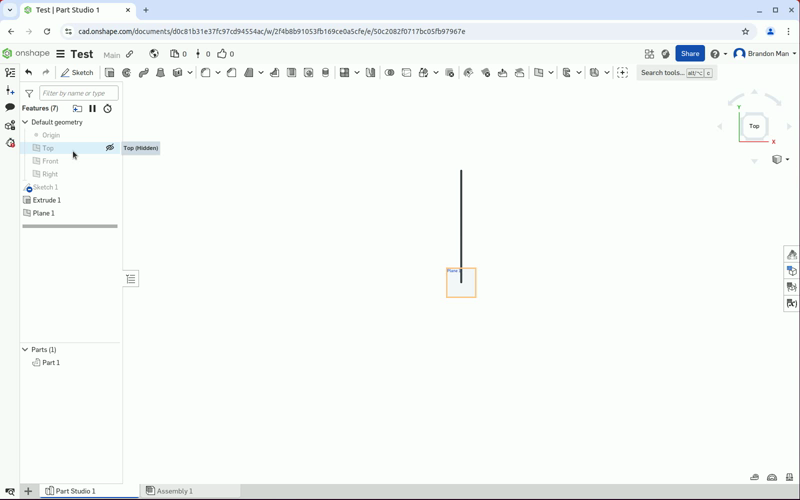
key(shift+s)
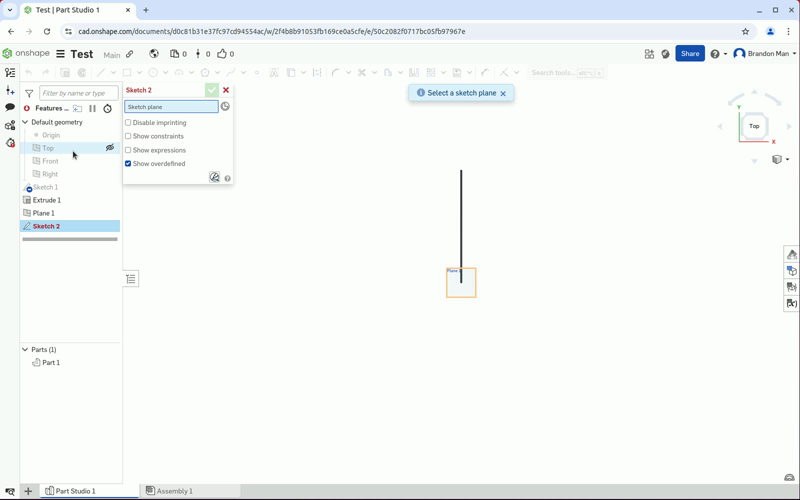
mouse_move(73, 215)
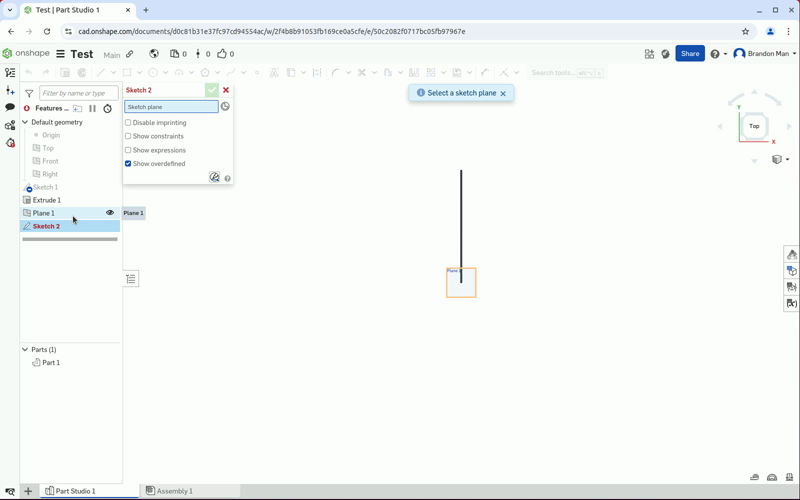
click(73, 215)
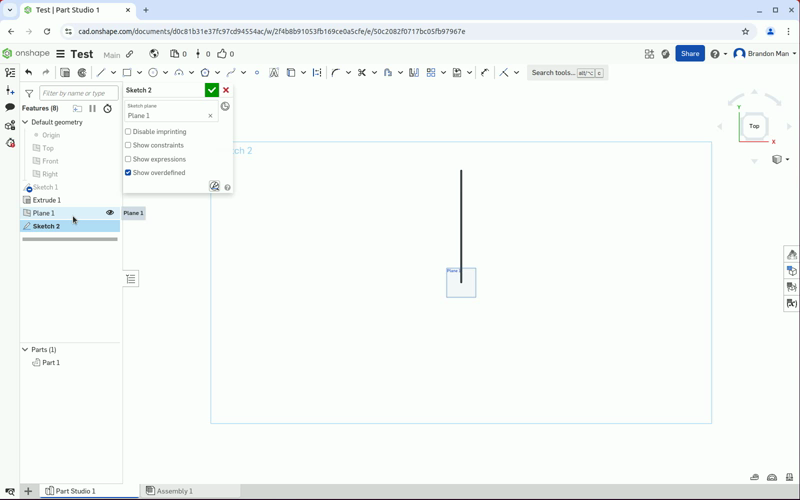
mouse_move(73, 352)
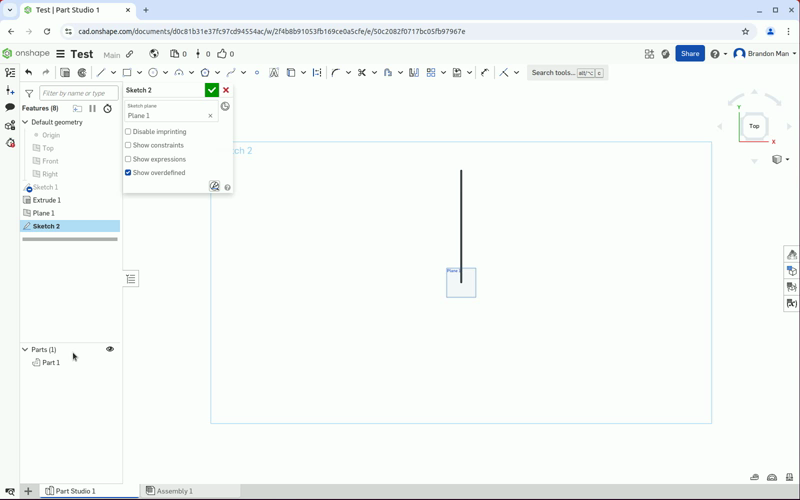
key(y)
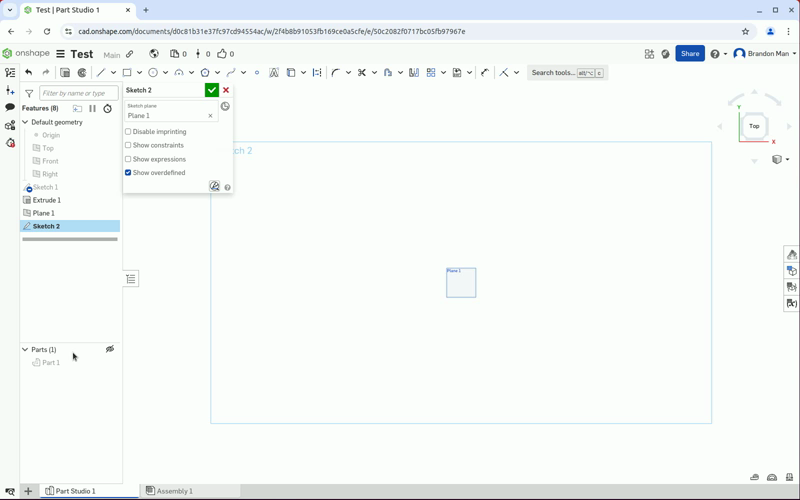
key(l)
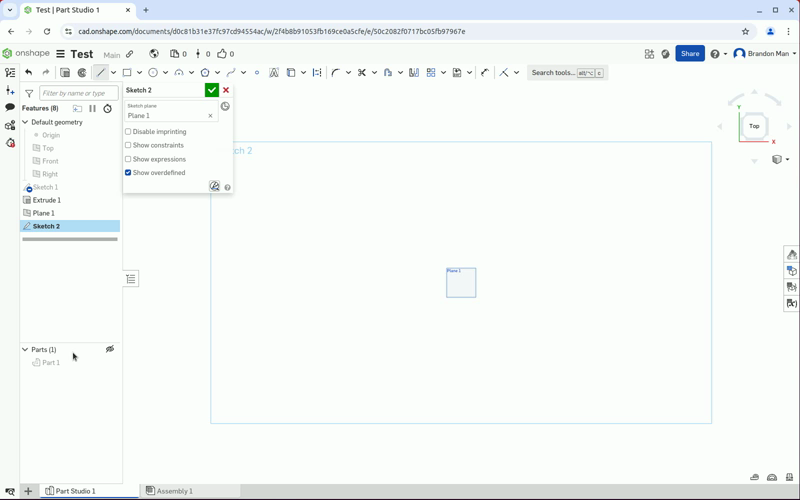
key_down(shift)
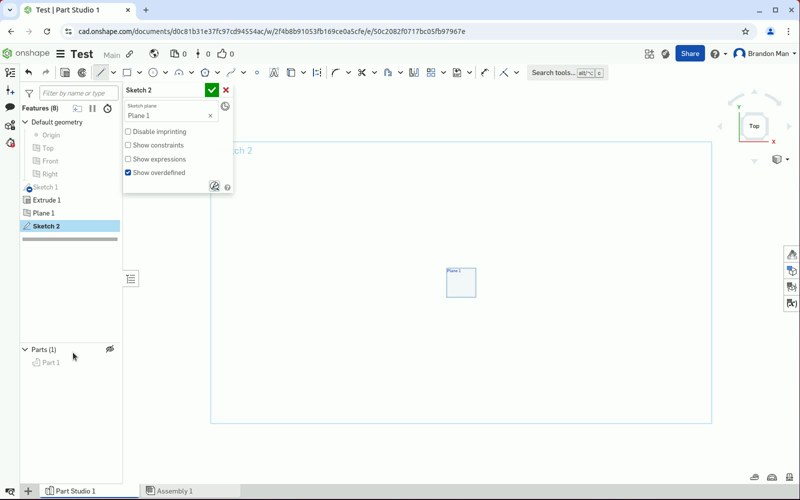
mouse_move(446, 197)
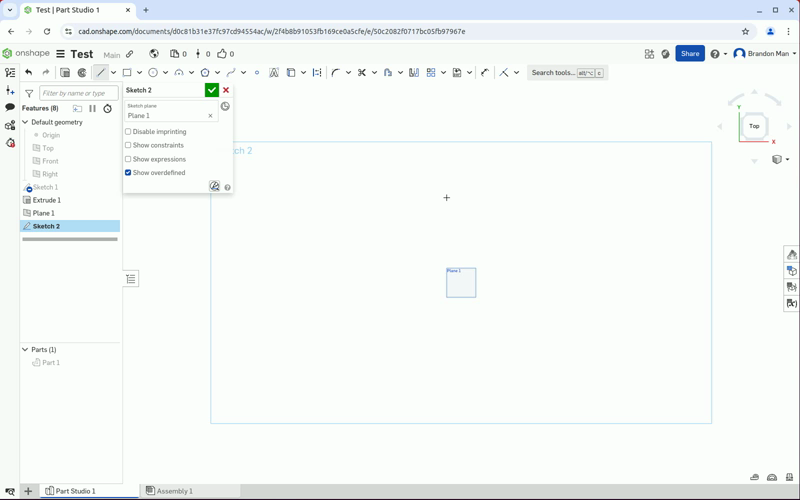
click(446, 197)
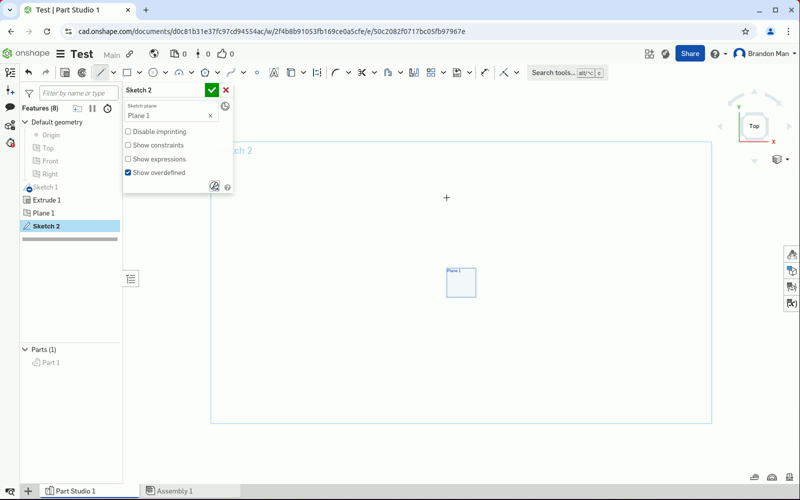
key_up(shift)
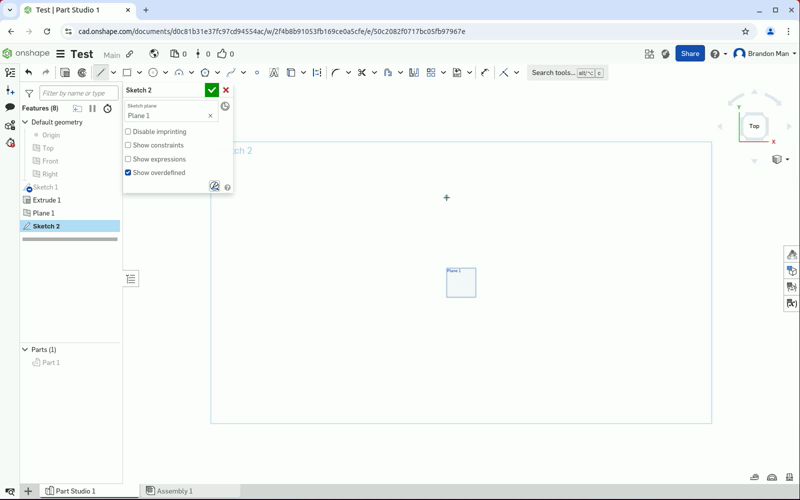
key_down(shift)
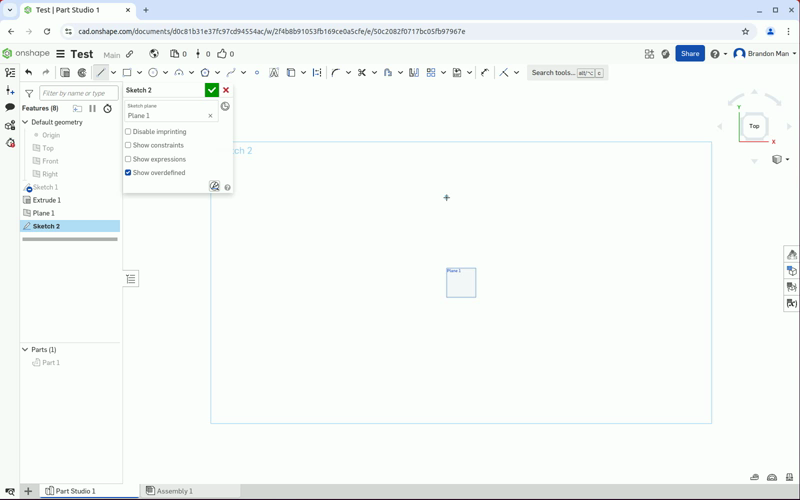
mouse_move(476, 197)
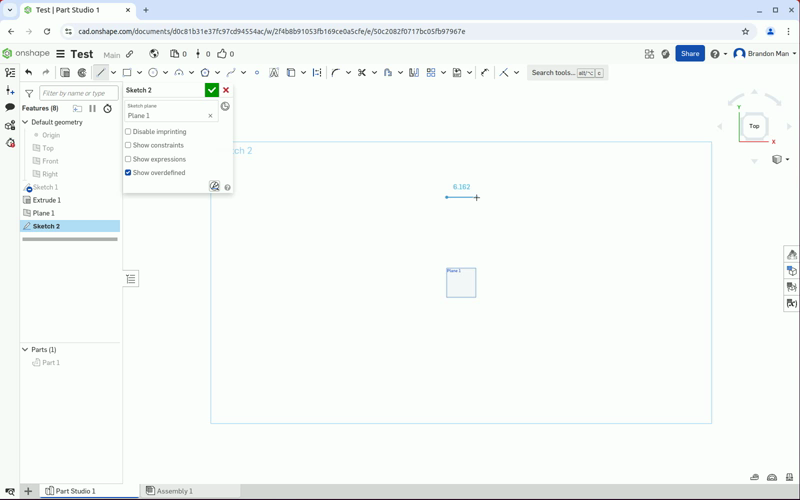
mouse_move(450, 197)
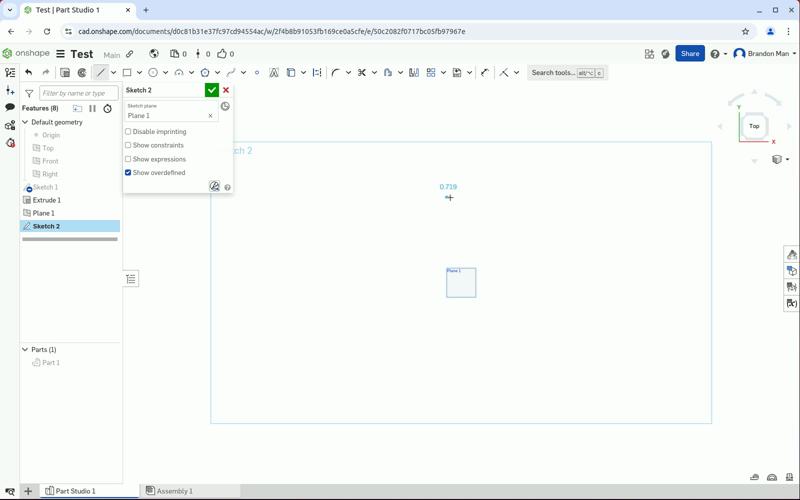
scroll(6)
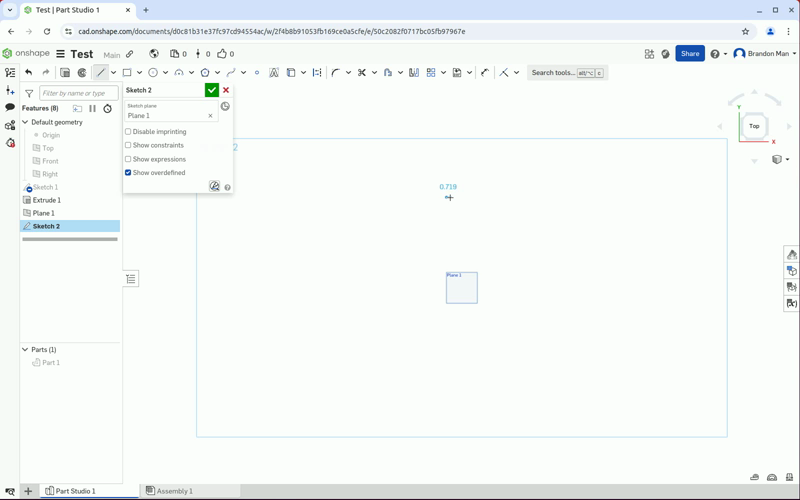
scroll(6)
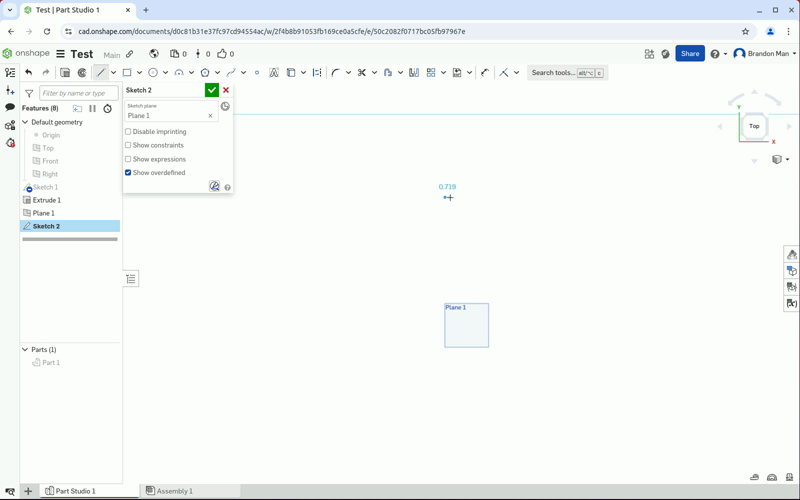
scroll(6)
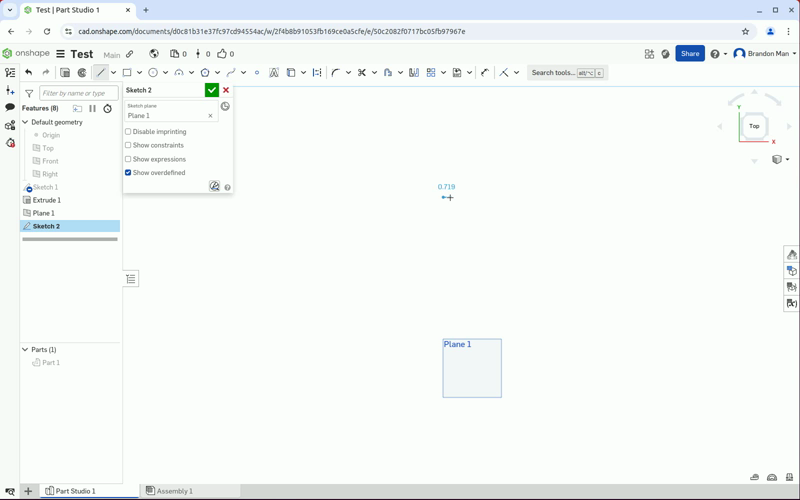
scroll(6)
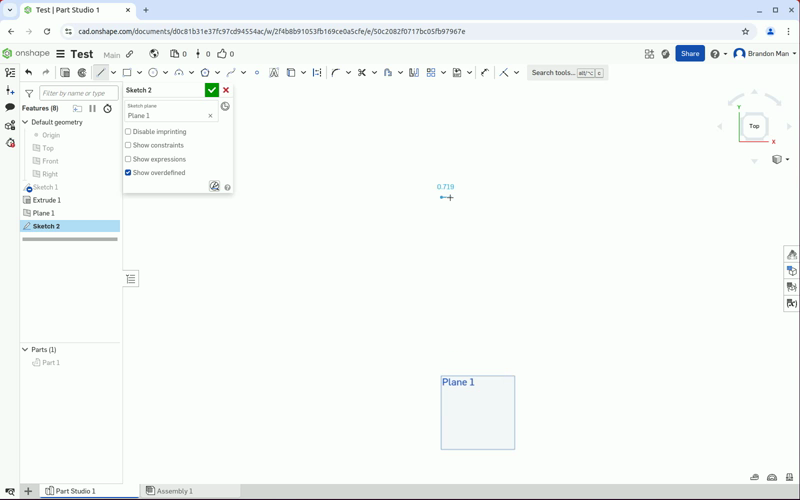
scroll(6)
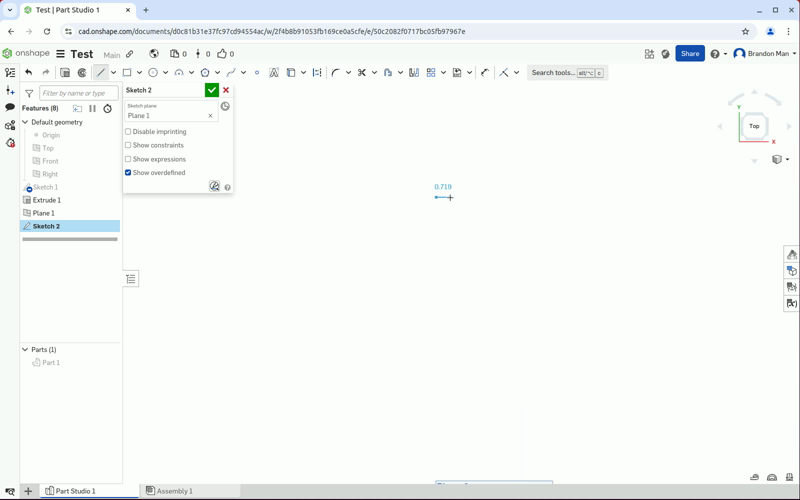
scroll(6)
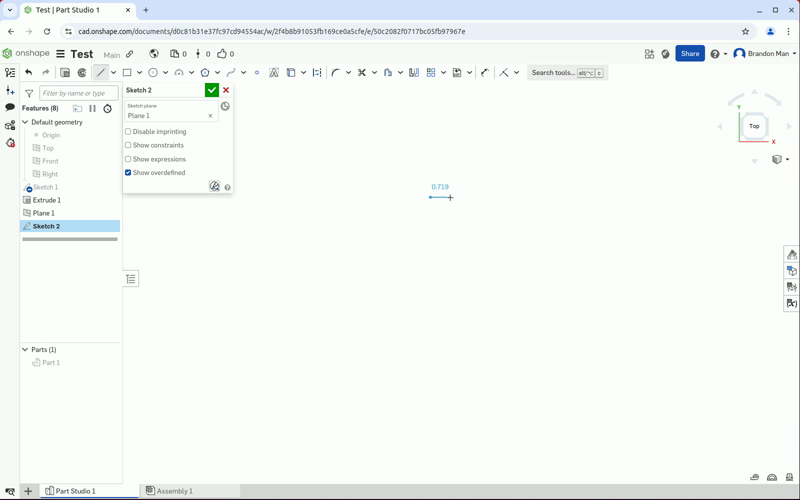
scroll(6)
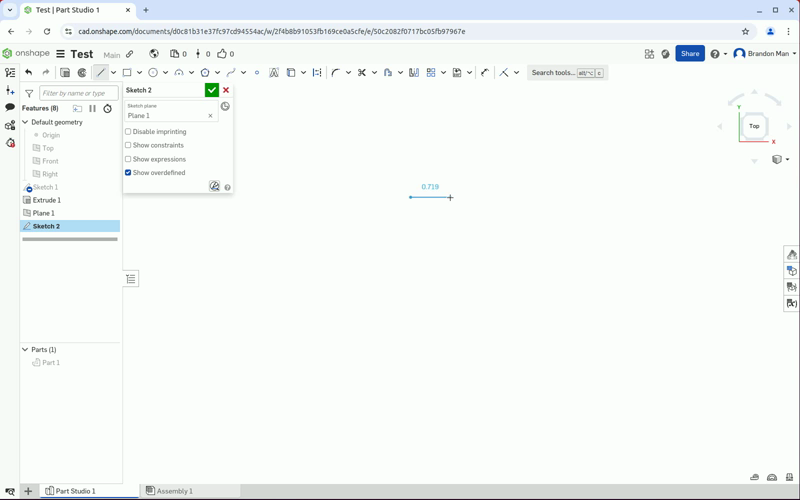
click(450, 197)
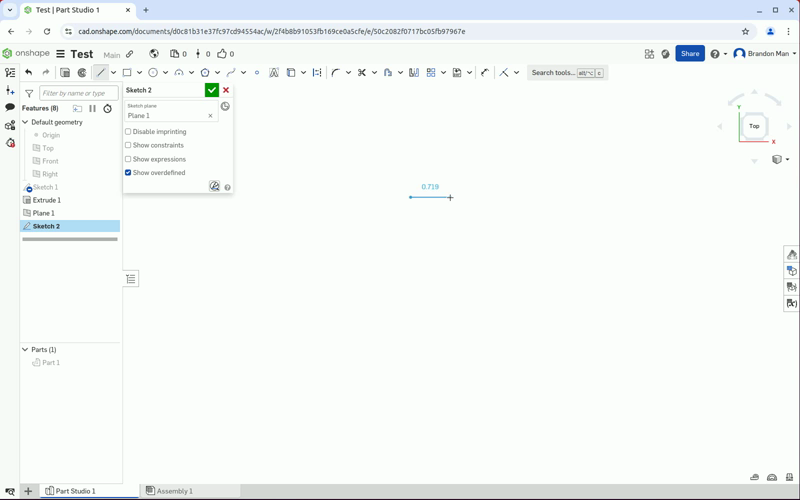
scroll(-6)
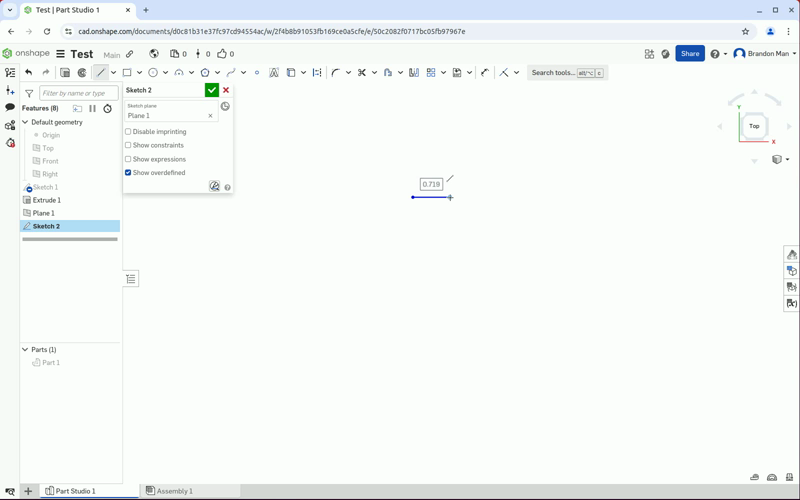
scroll(-6)
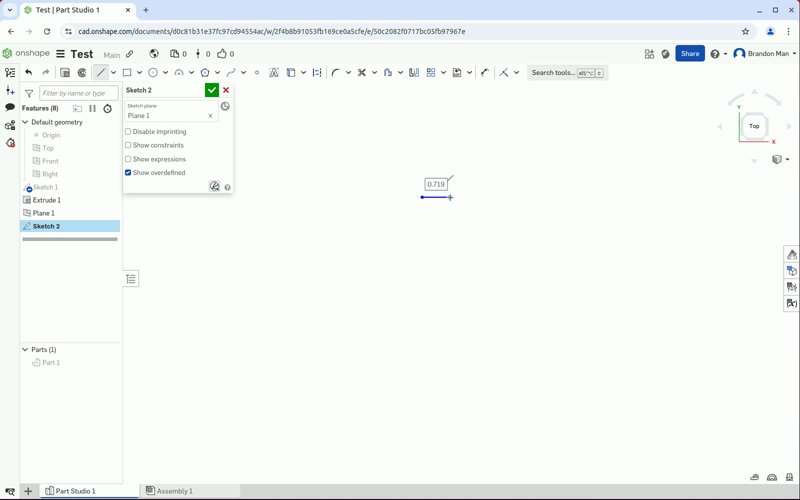
scroll(-6)
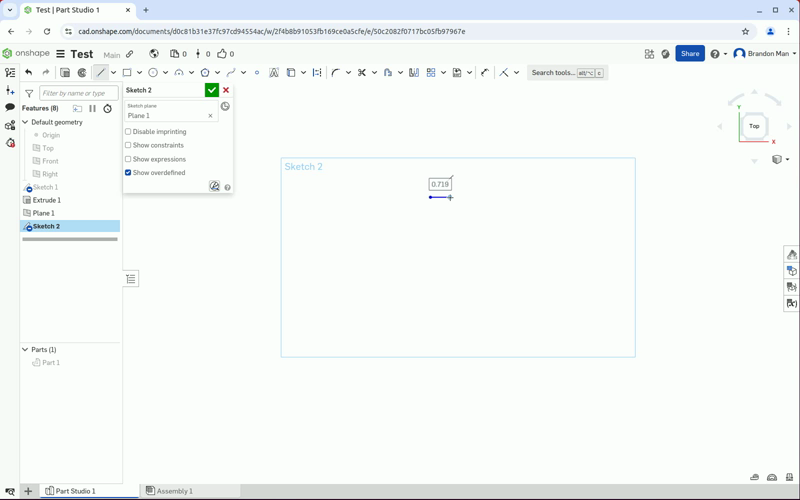
scroll(-6)
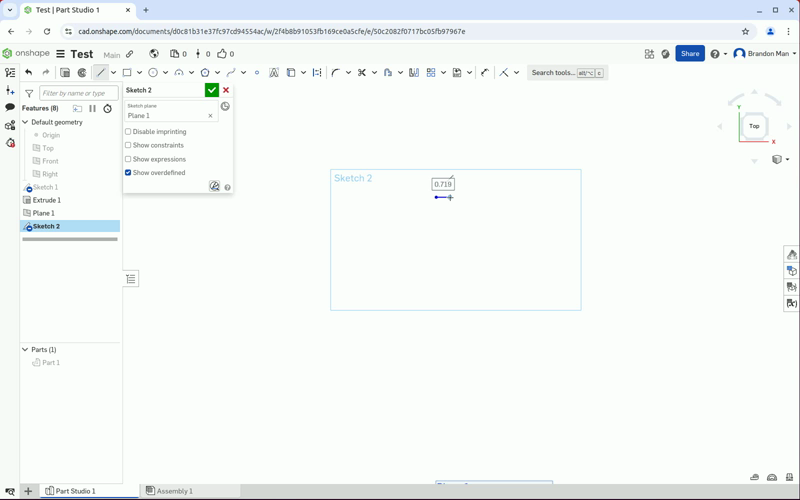
scroll(-6)
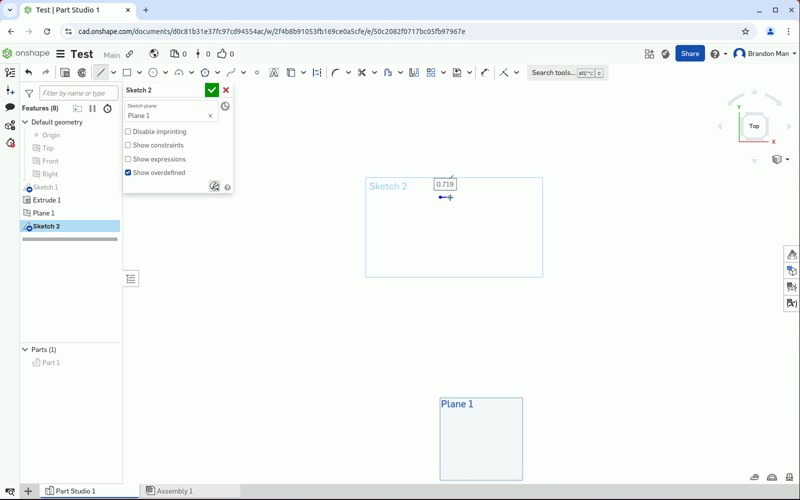
scroll(-6)
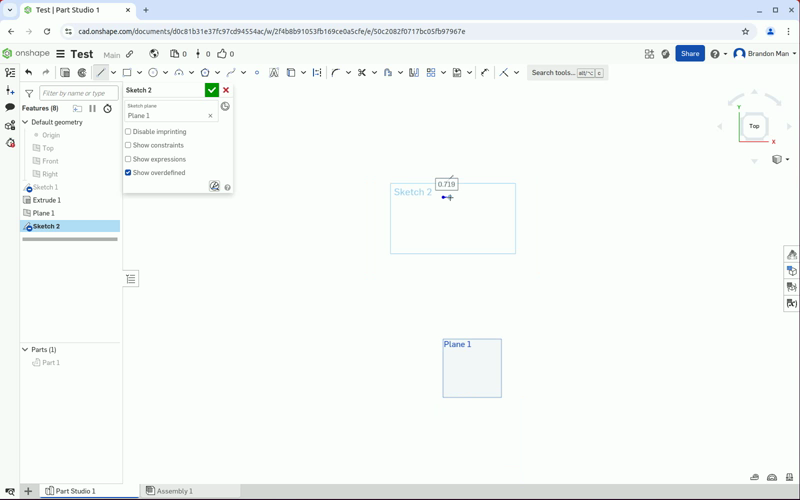
scroll(-6)
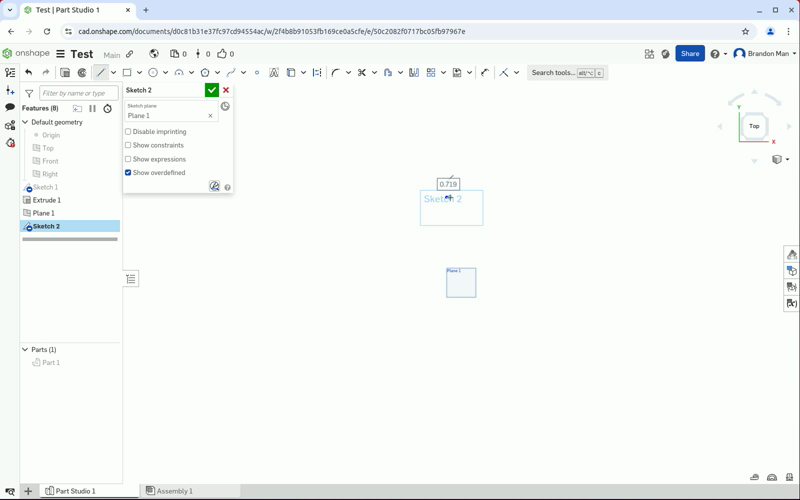
key_up(shift)
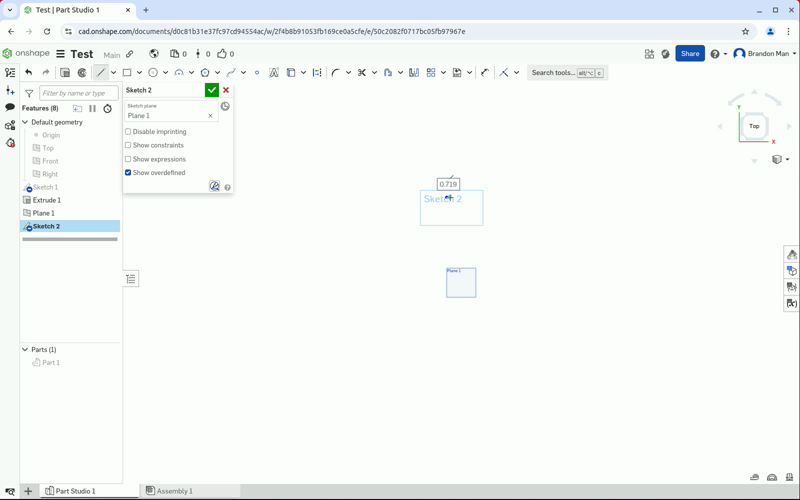
key_down(shift)
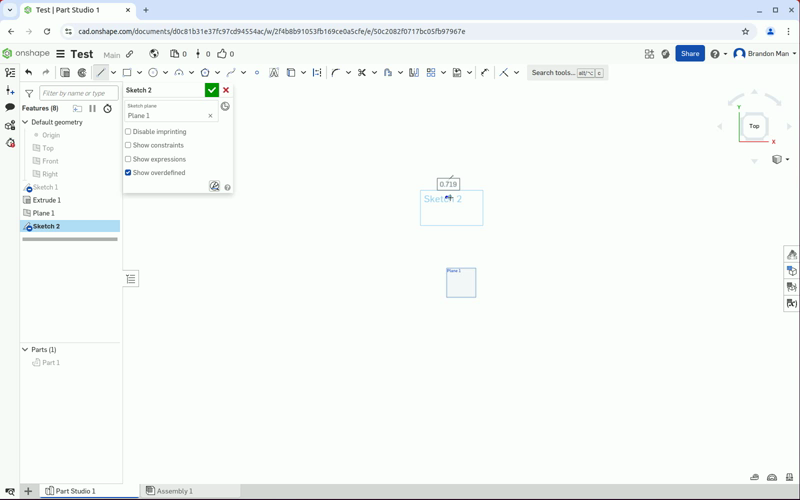
mouse_move(480, 197)
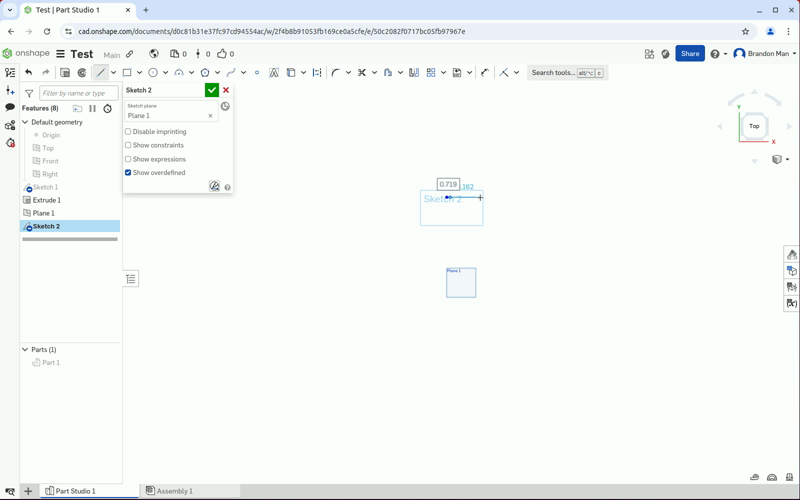
mouse_move(450, 195)
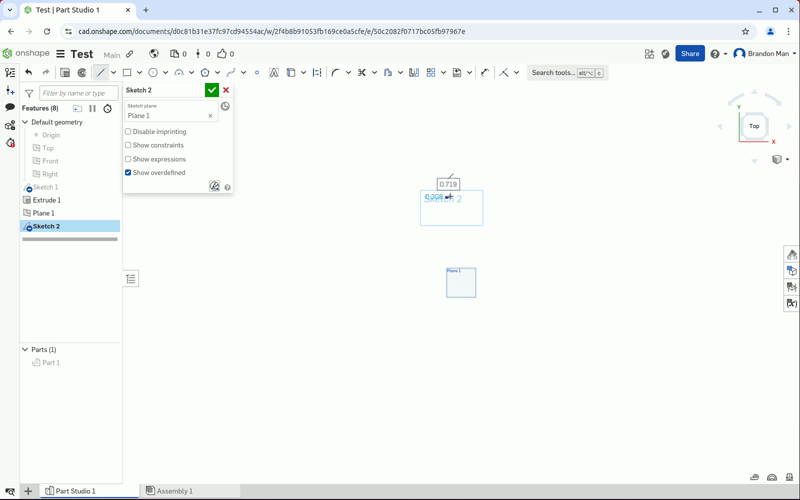
scroll(6)
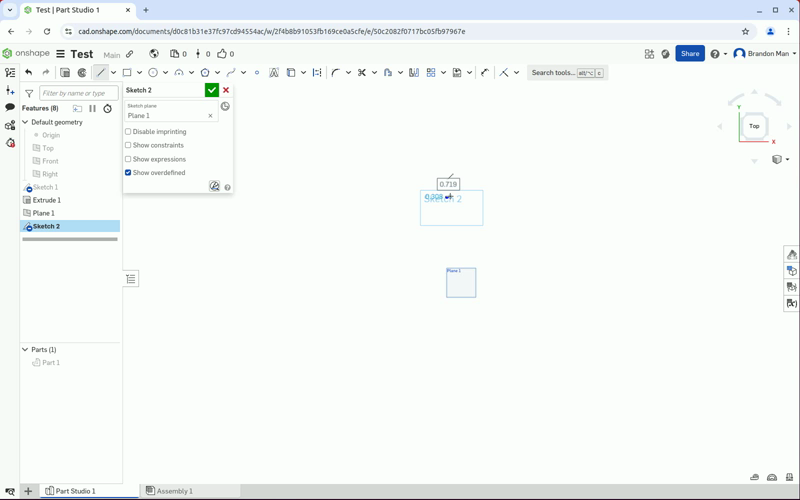
scroll(6)
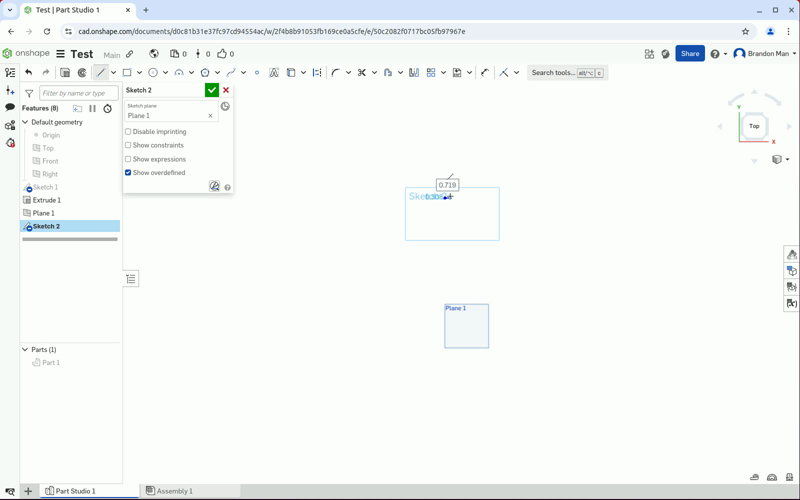
scroll(6)
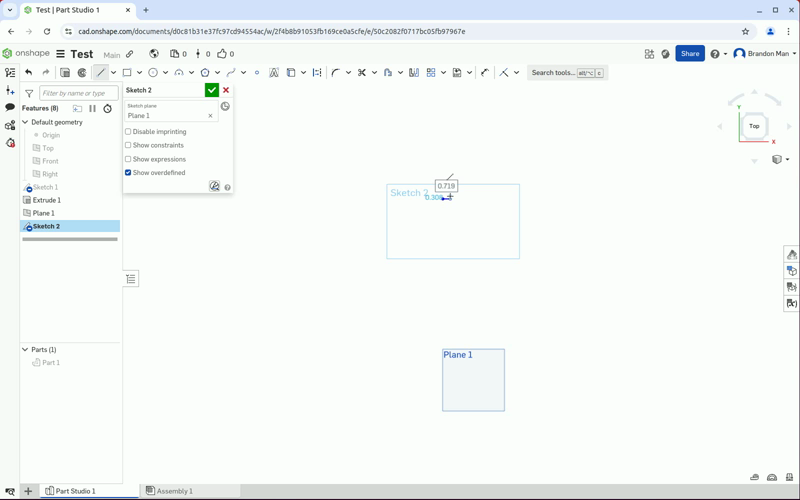
scroll(6)
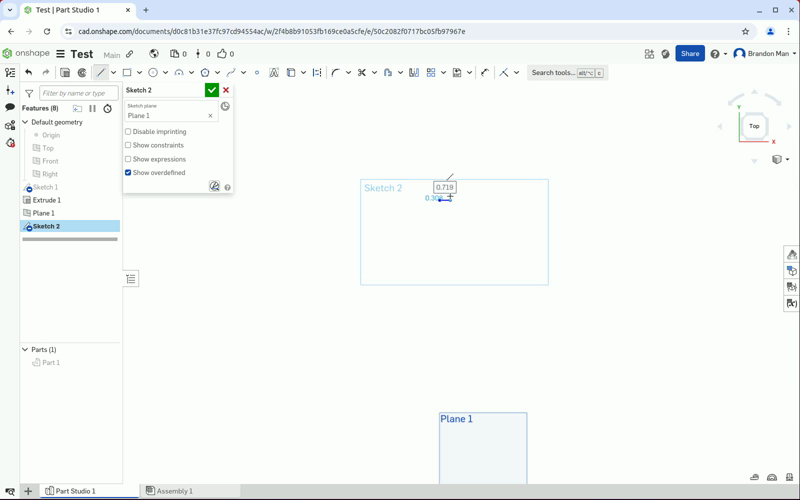
scroll(6)
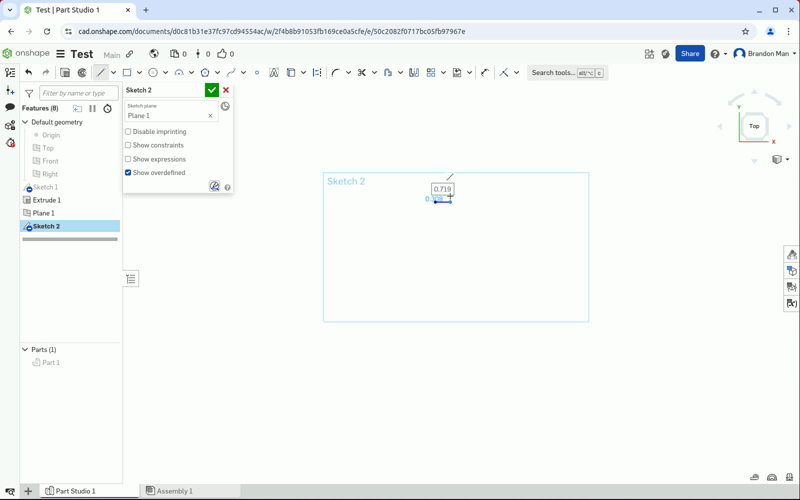
scroll(6)
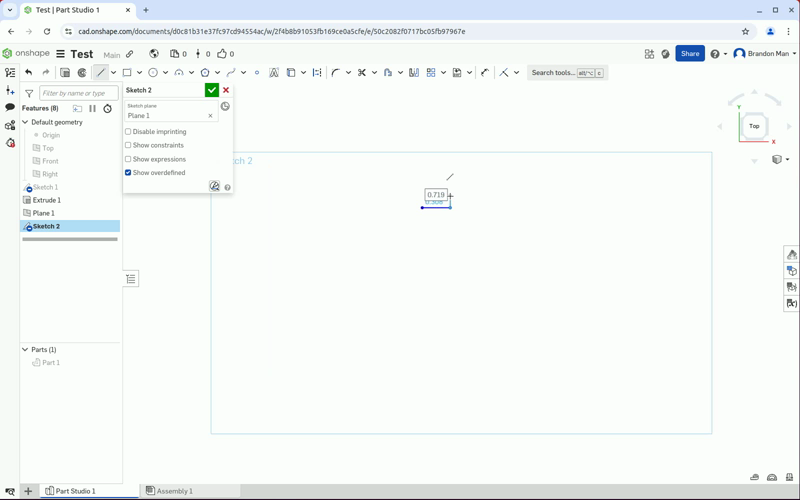
scroll(6)
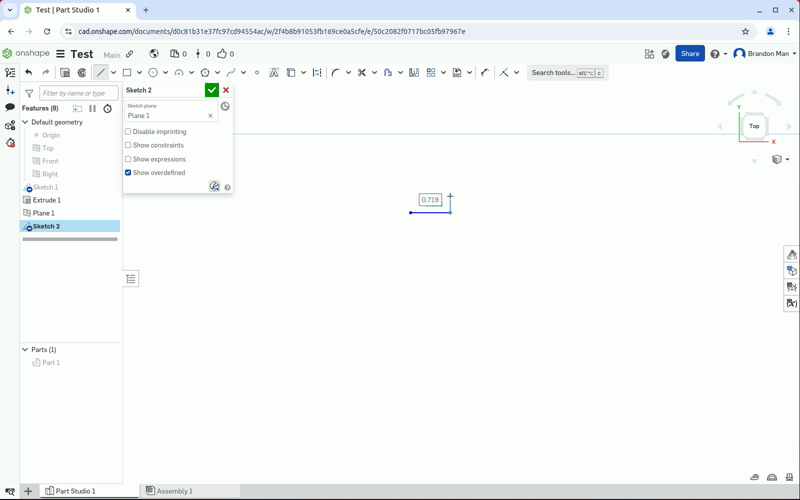
click(450, 195)
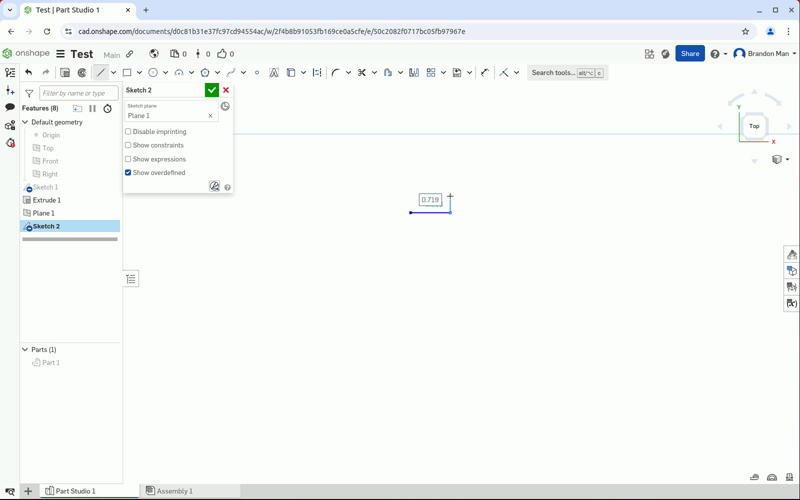
scroll(-6)
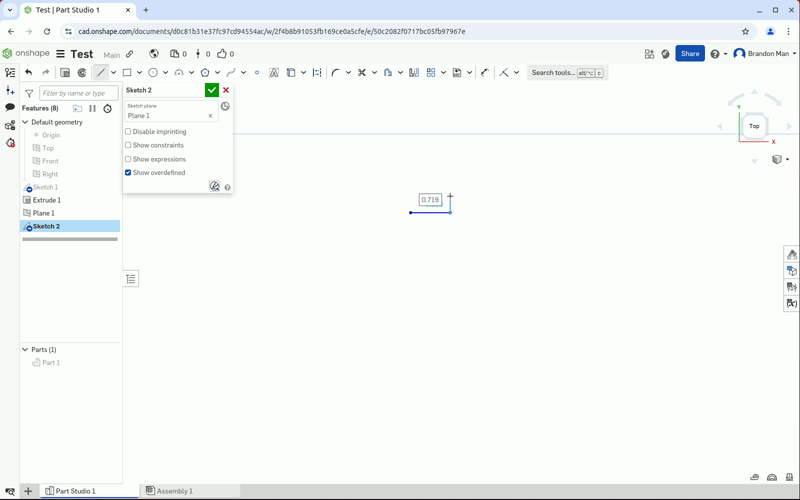
scroll(-6)
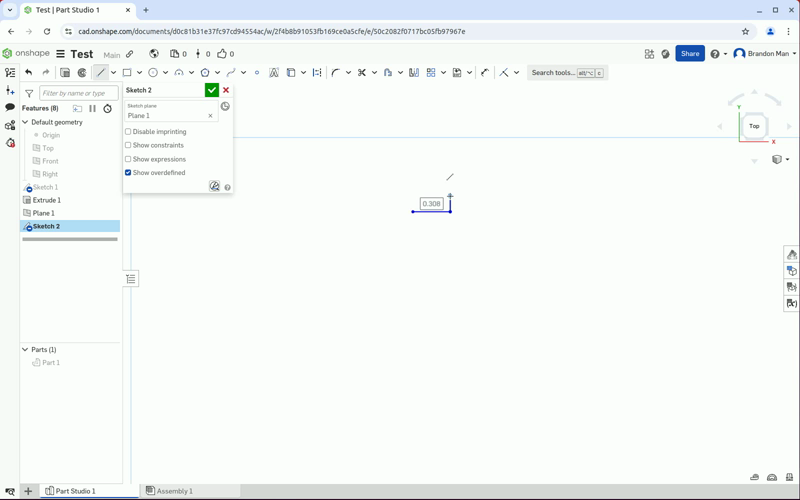
scroll(-6)
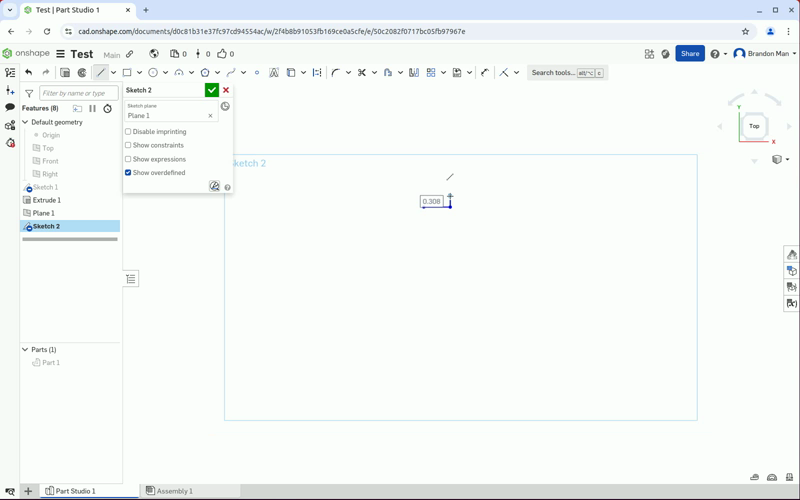
scroll(-6)
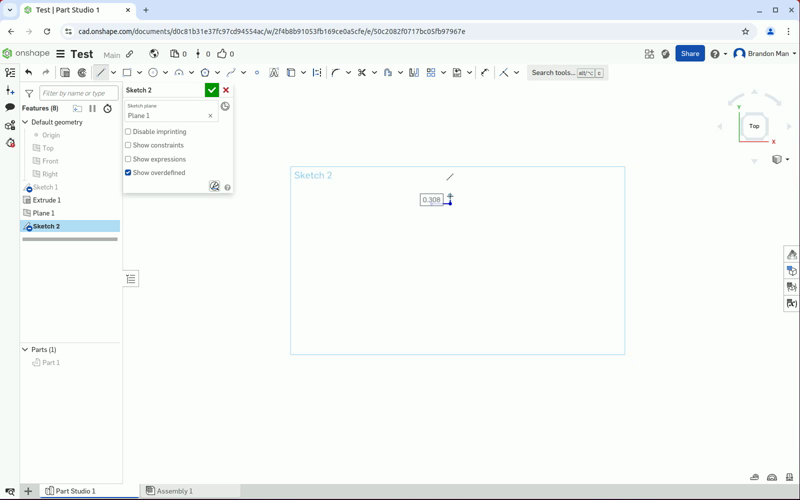
scroll(-6)
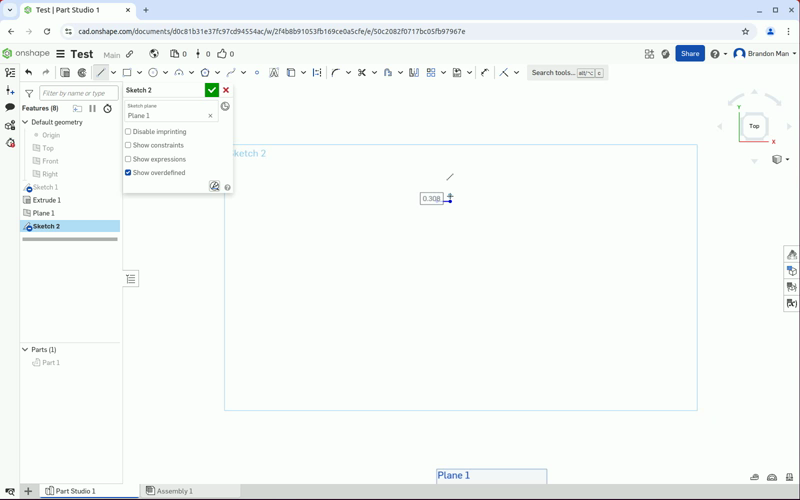
scroll(-6)
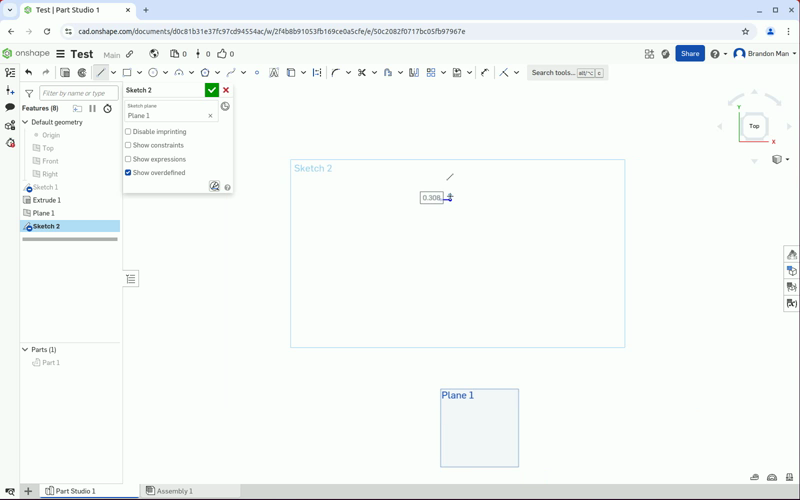
scroll(-6)
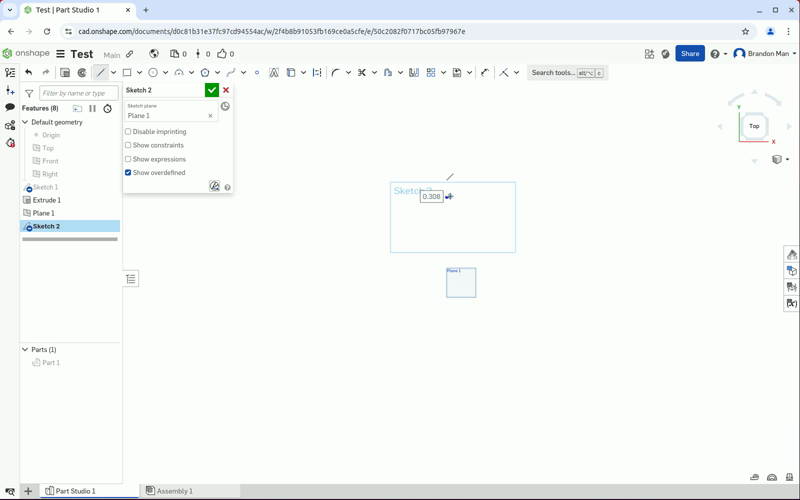
key_up(shift)
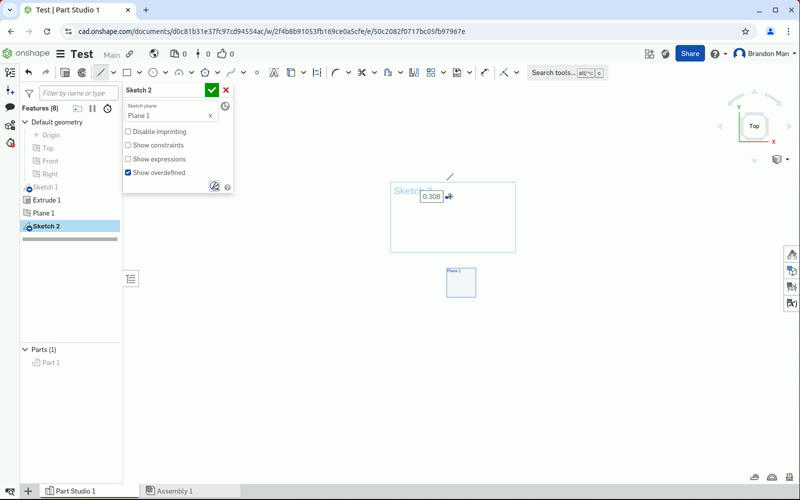
key_down(shift)
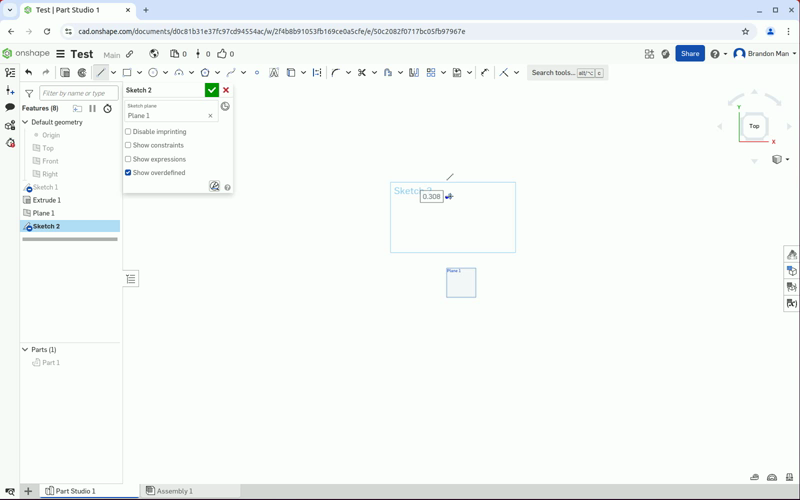
mouse_move(480, 195)
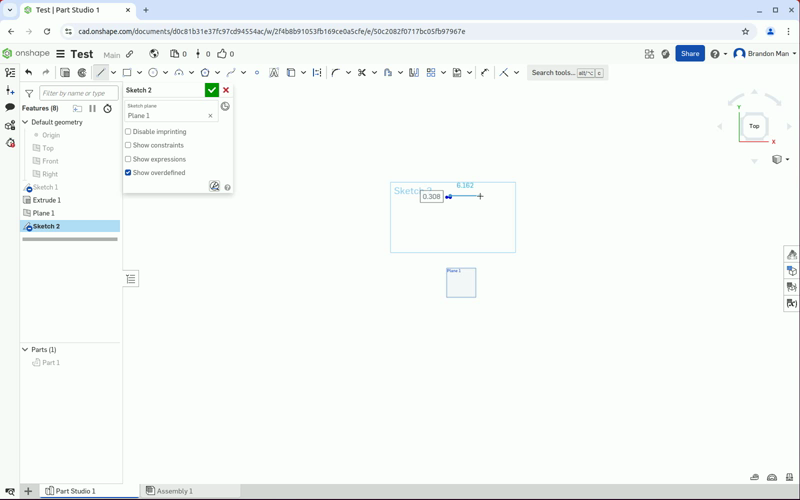
mouse_move(446, 195)
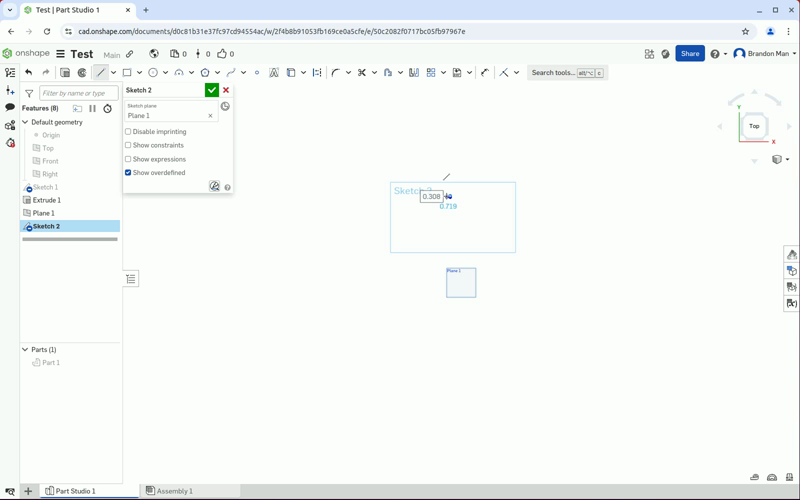
scroll(6)
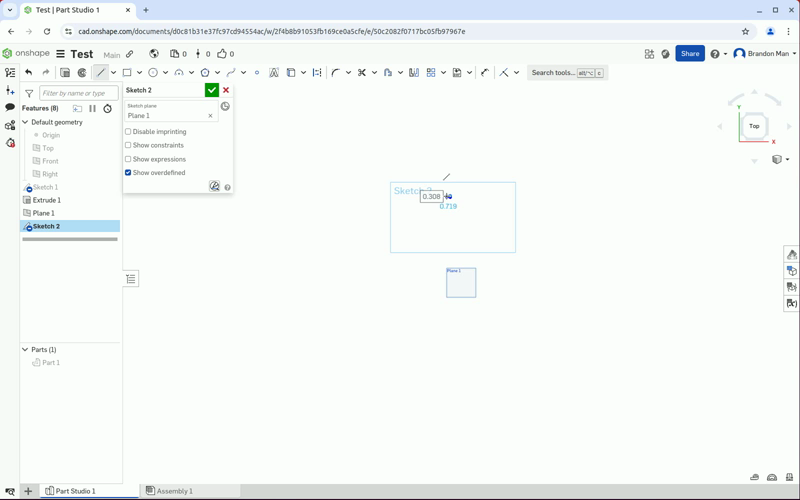
scroll(6)
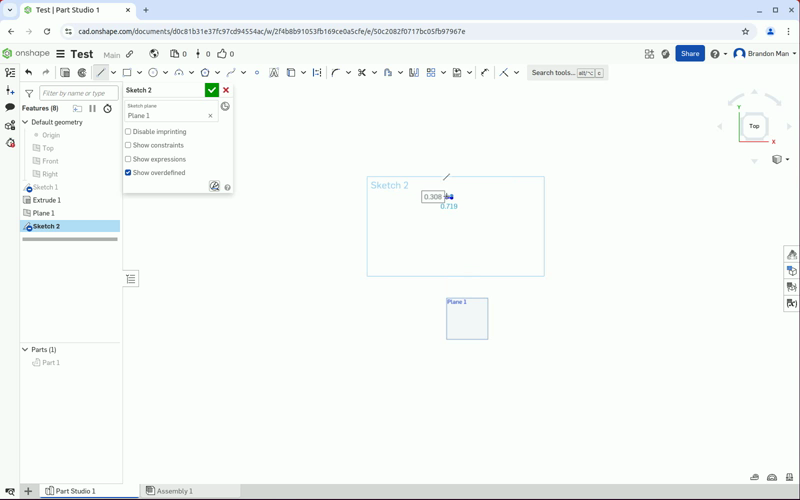
scroll(6)
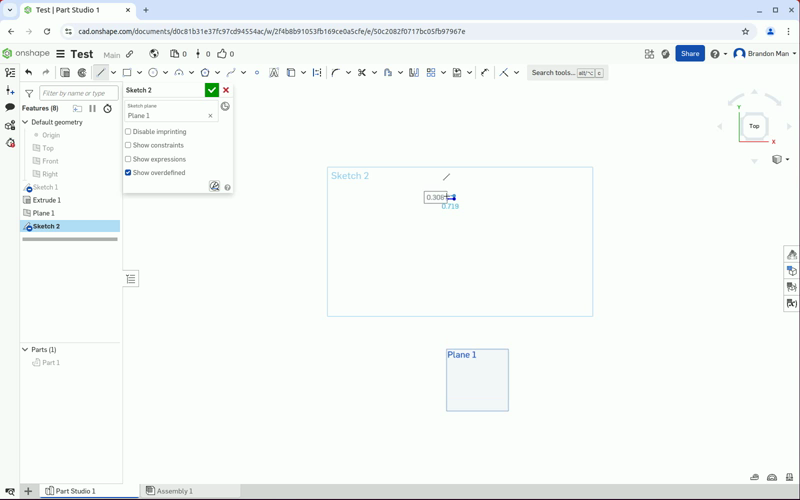
scroll(6)
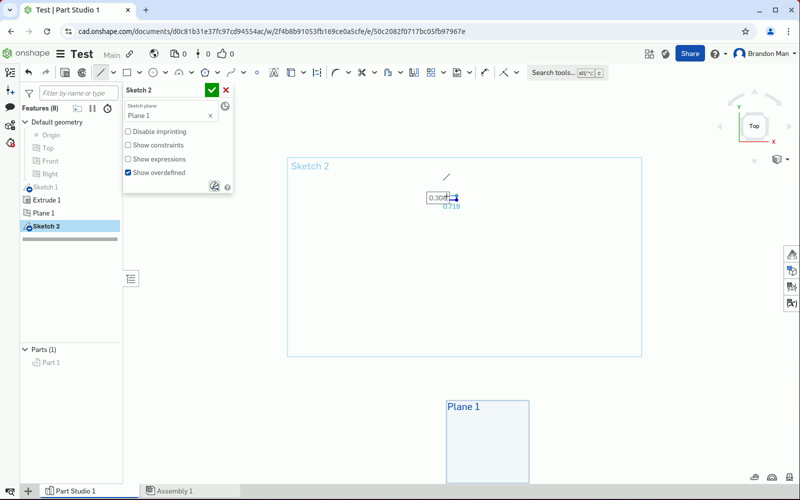
scroll(6)
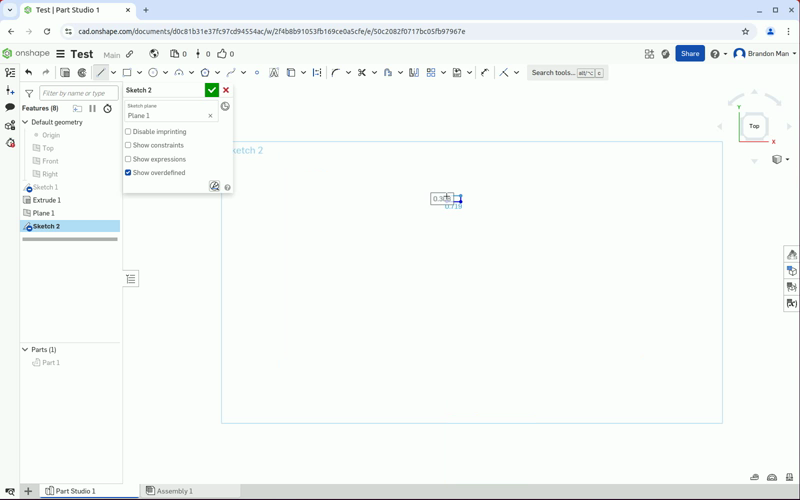
scroll(6)
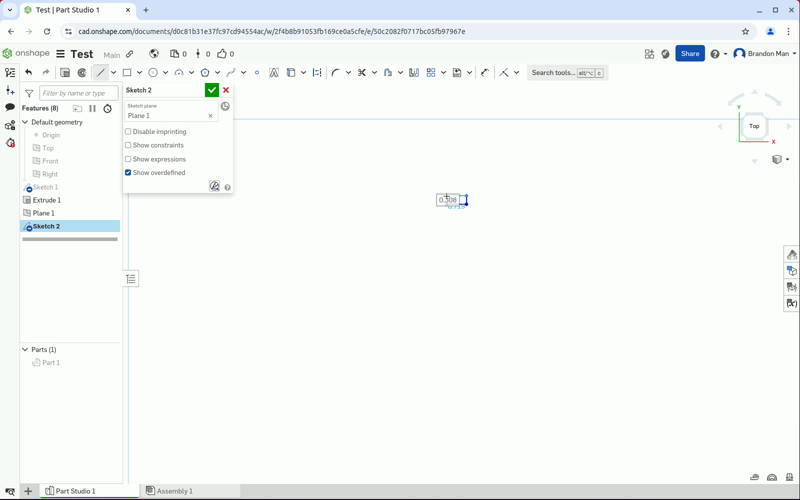
scroll(6)
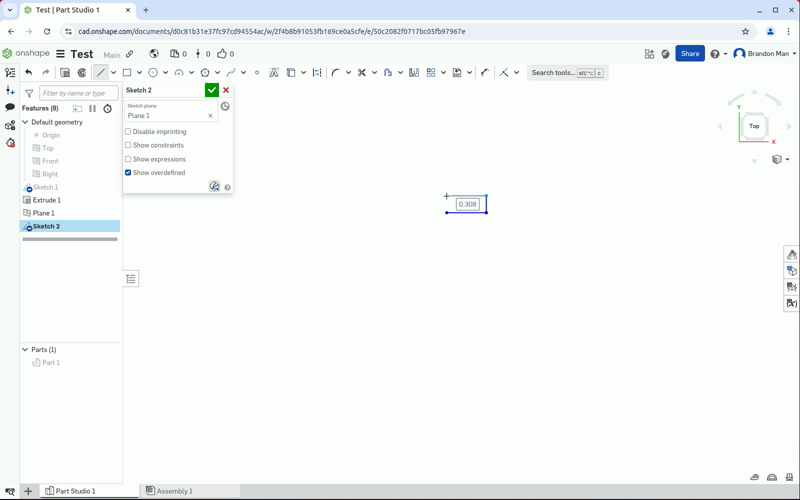
click(446, 195)
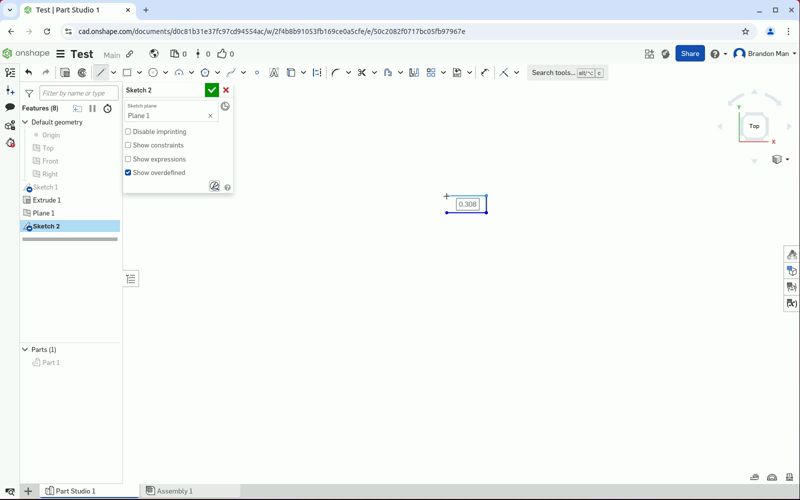
scroll(-6)
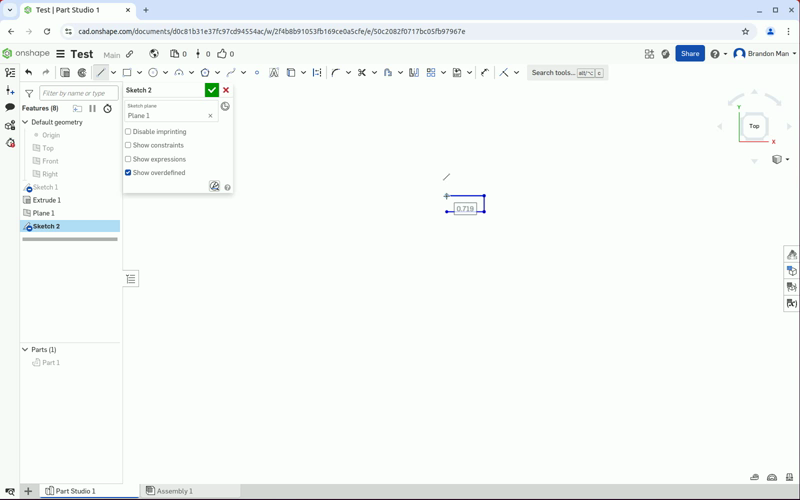
scroll(-6)
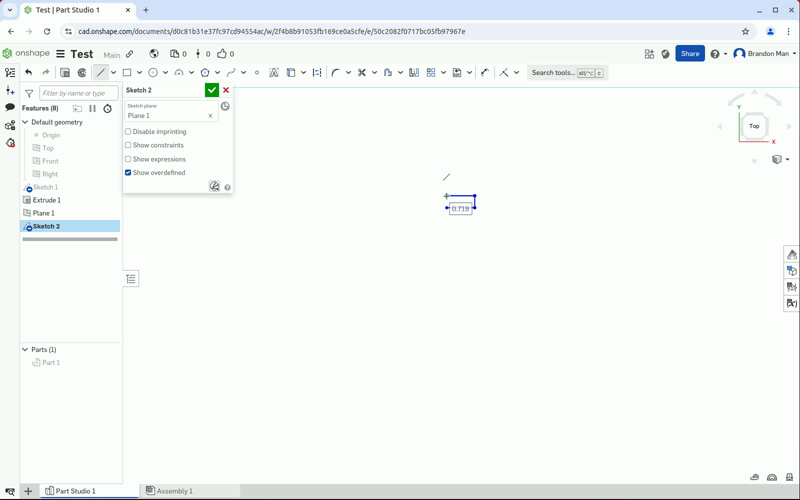
scroll(-6)
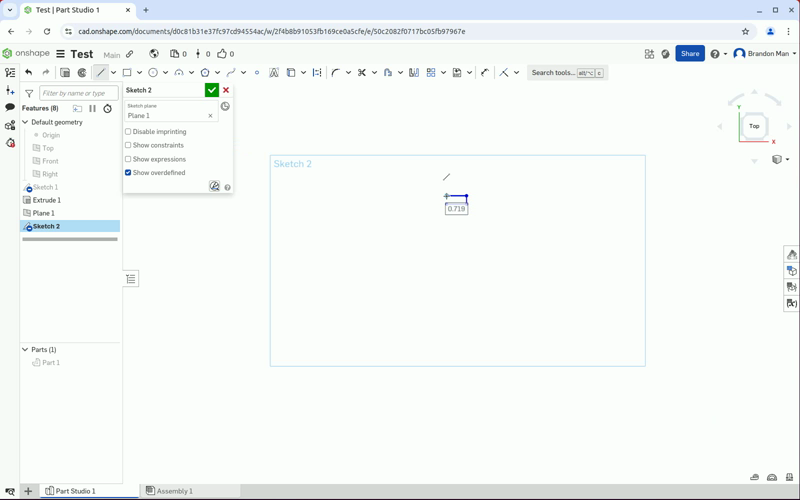
scroll(-6)
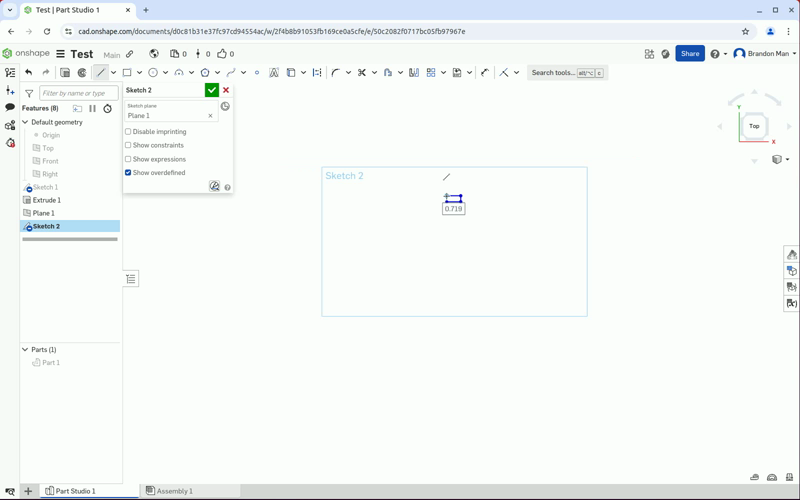
scroll(-6)
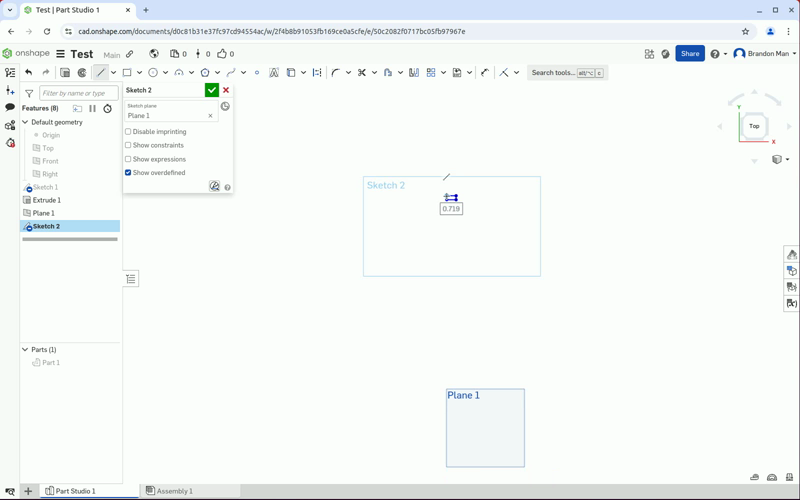
scroll(-6)
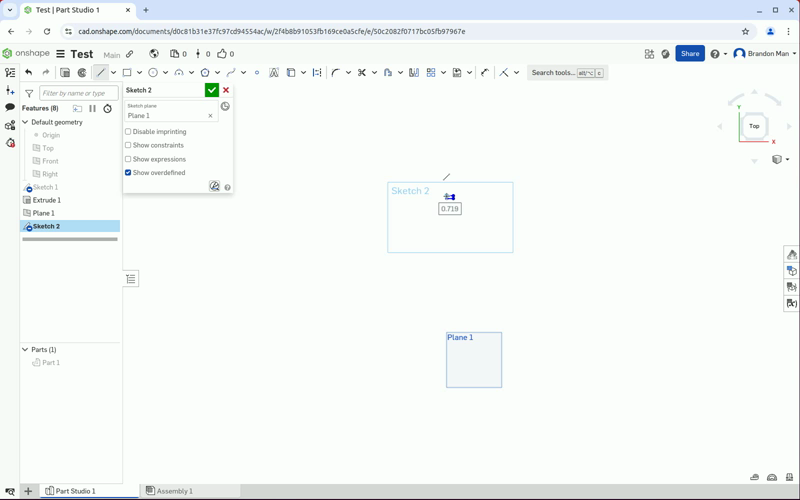
scroll(-6)
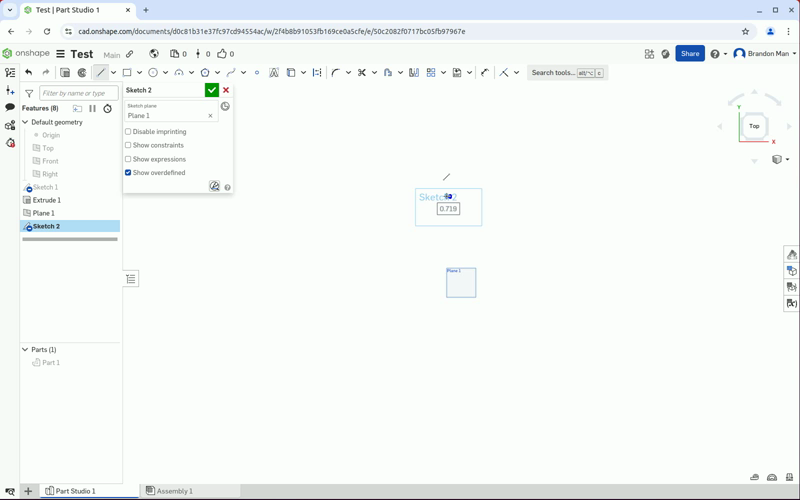
key_up(shift)
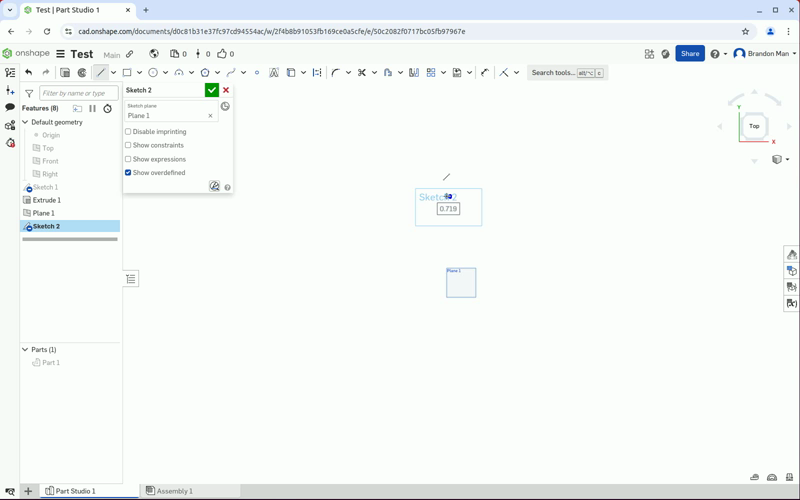
mouse_move(476, 195)
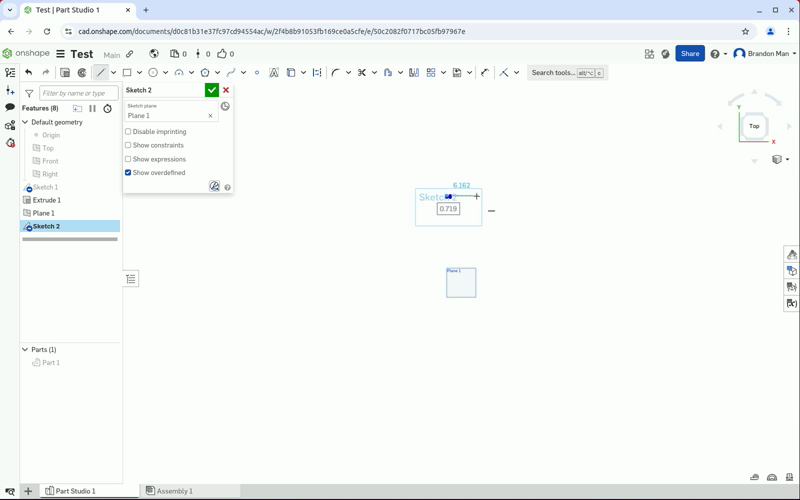
key_down(shift)
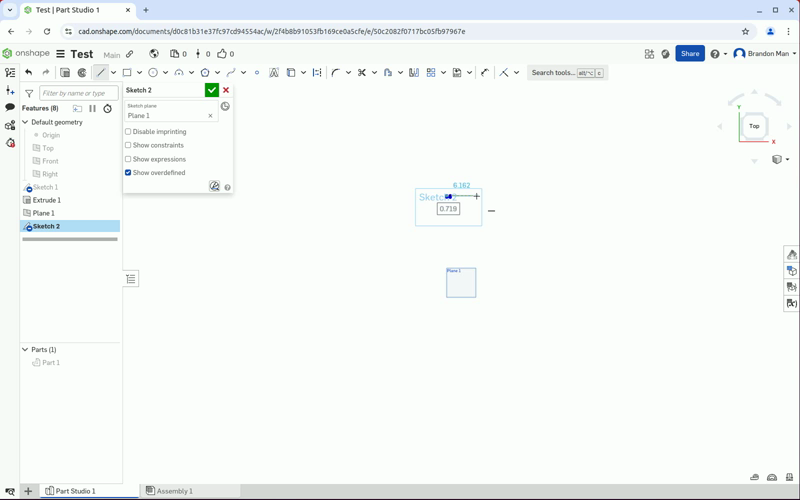
mouse_move(446, 197)
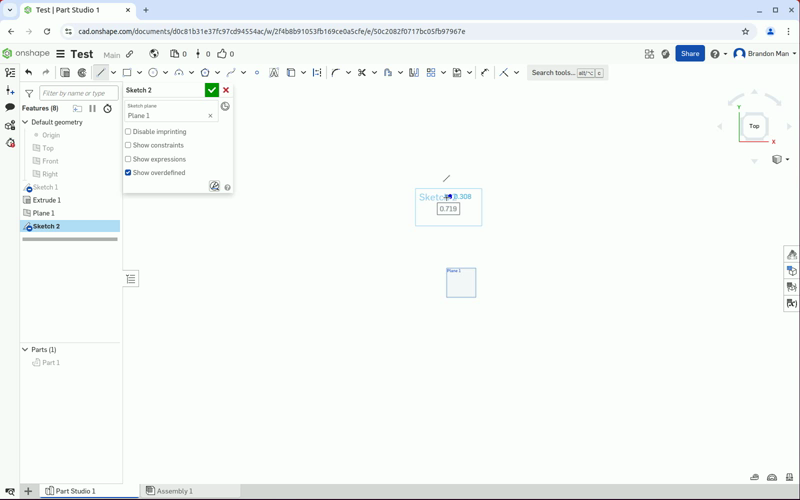
scroll(6)
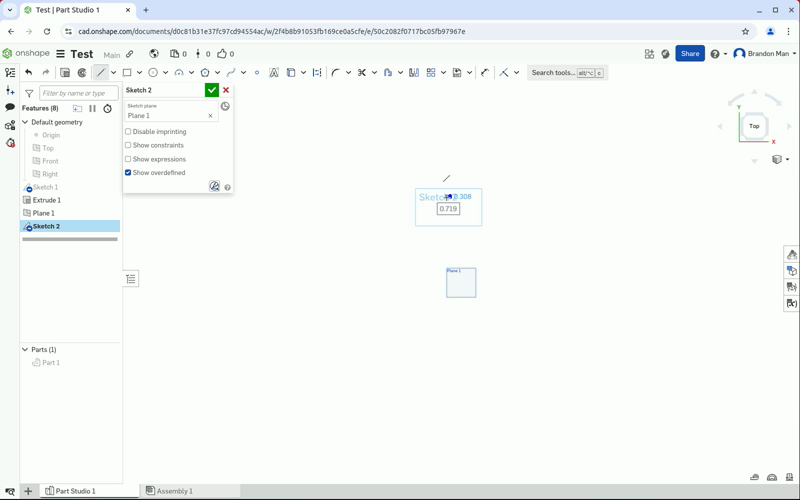
scroll(6)
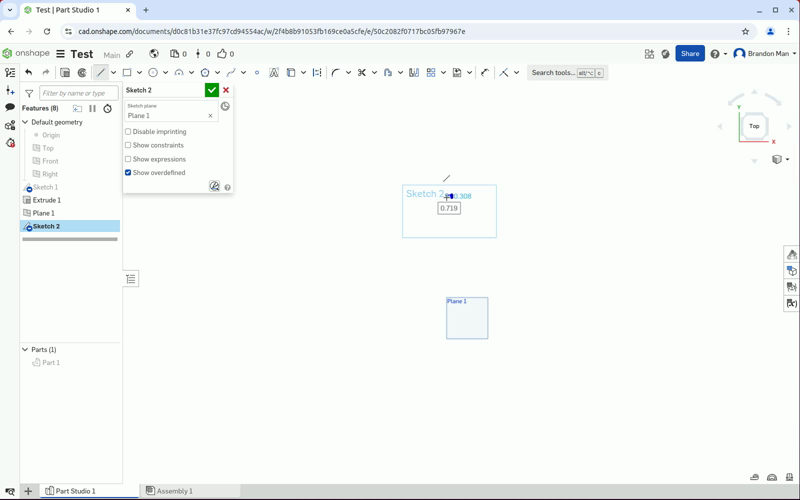
scroll(6)
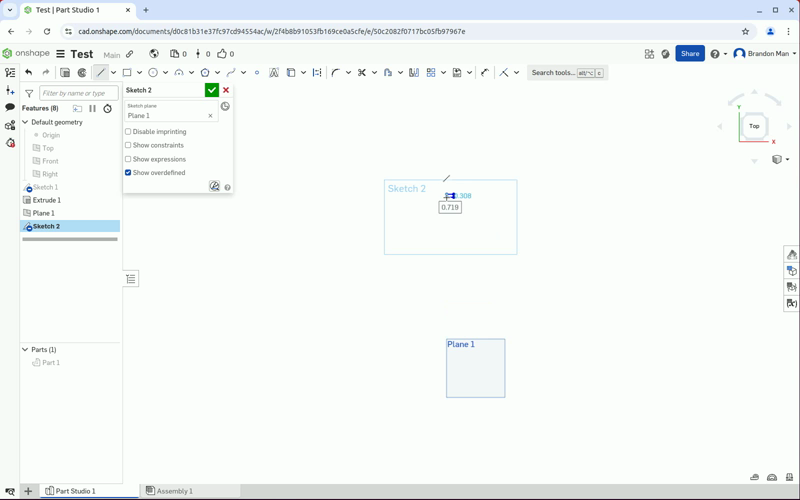
scroll(6)
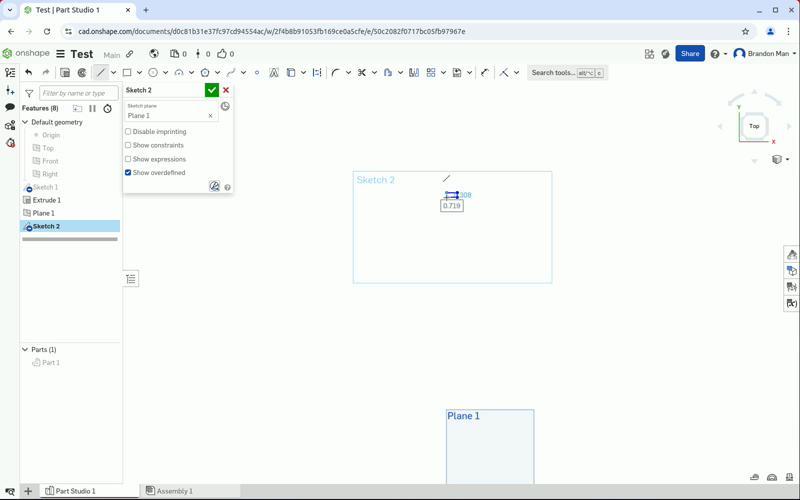
scroll(6)
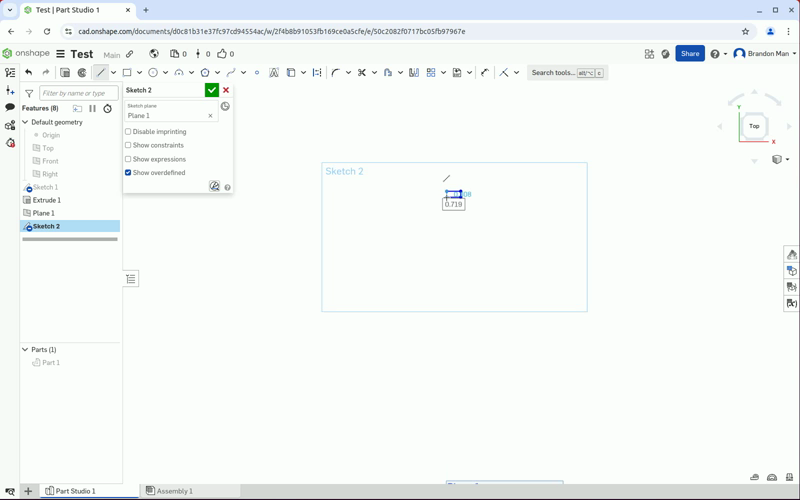
scroll(6)
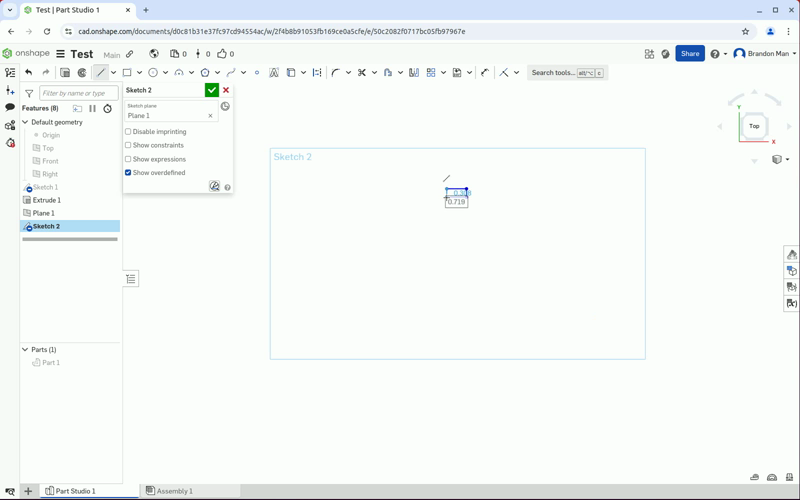
scroll(6)
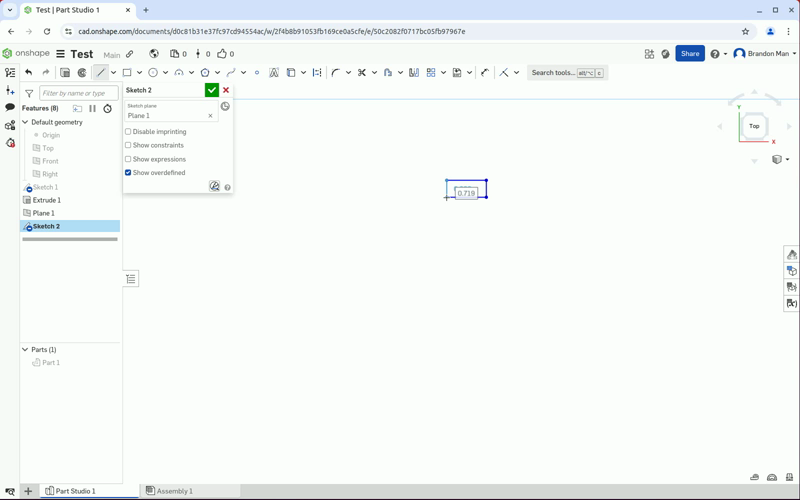
key_up(shift)
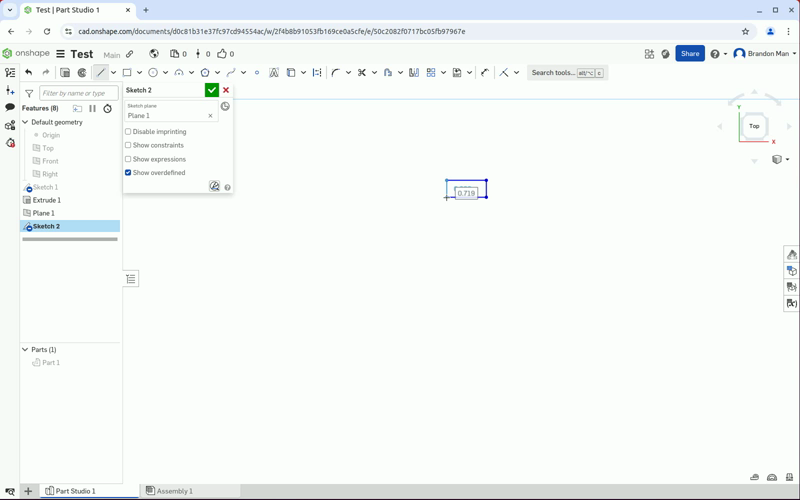
click(446, 197)
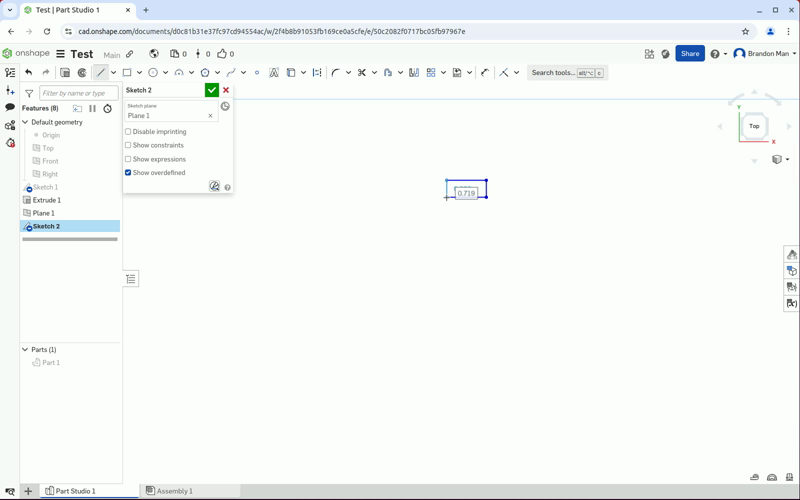
scroll(-6)
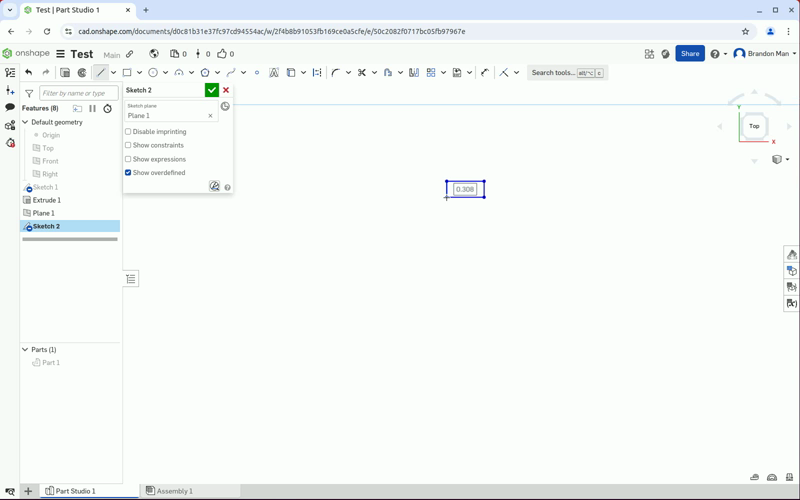
scroll(-6)
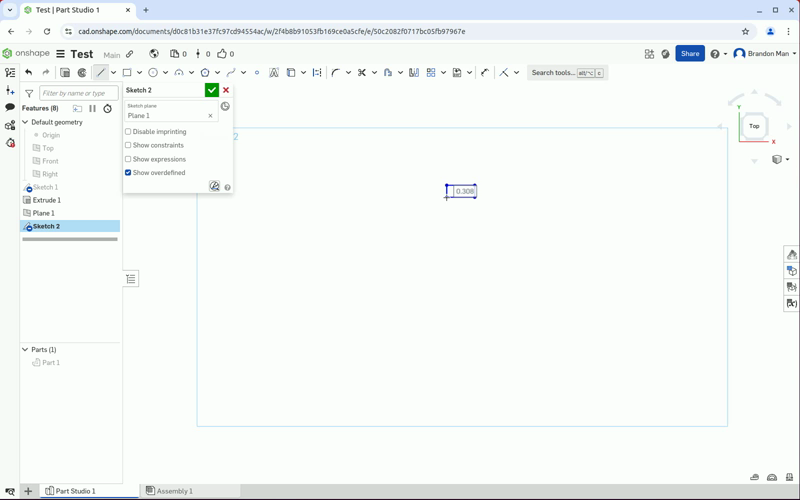
scroll(-6)
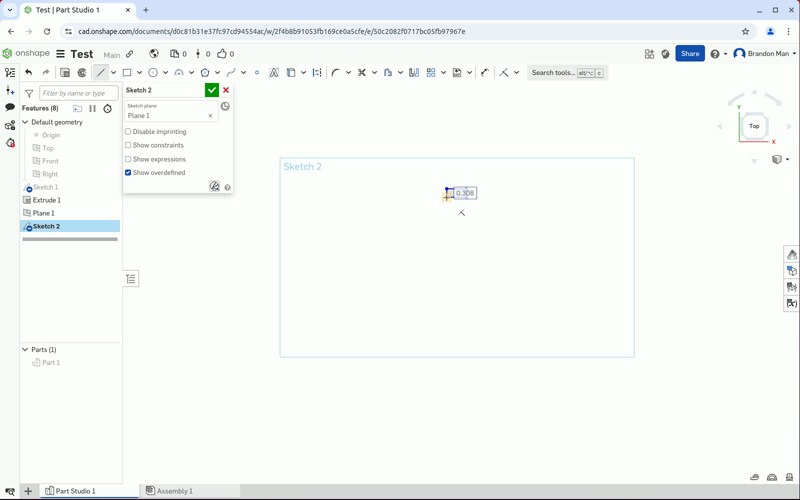
scroll(-6)
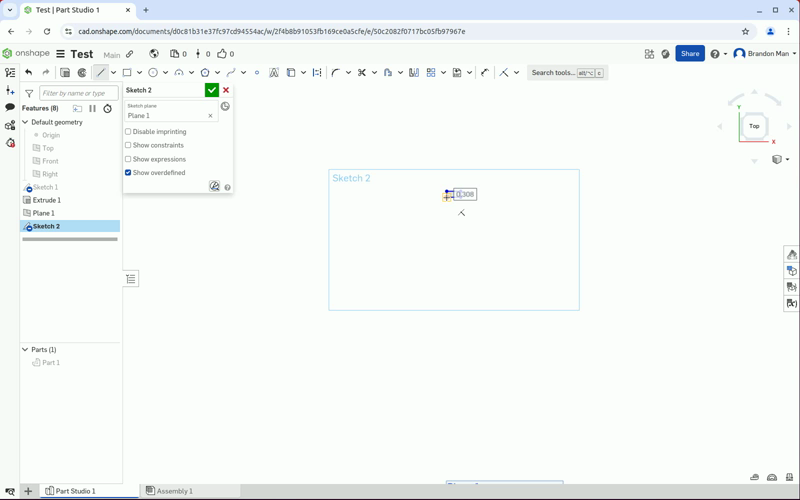
scroll(-6)
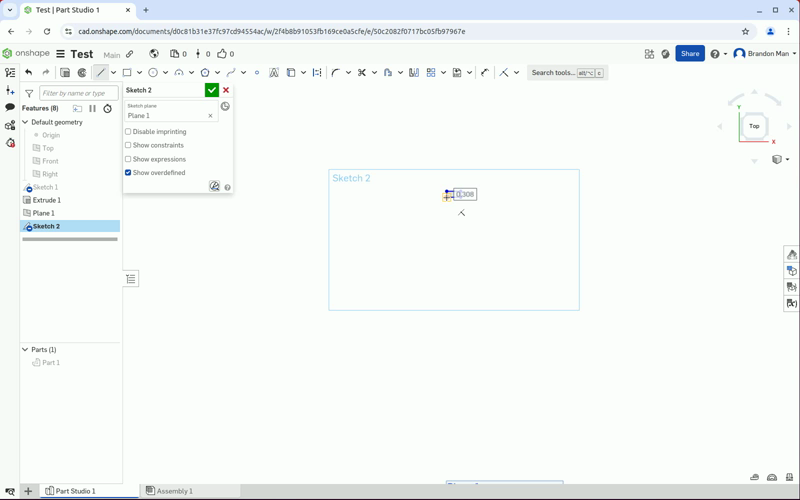
scroll(-6)
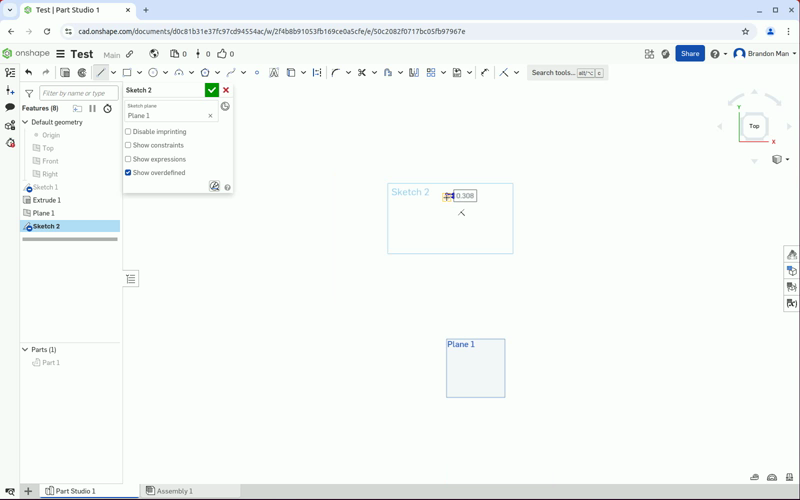
scroll(-6)
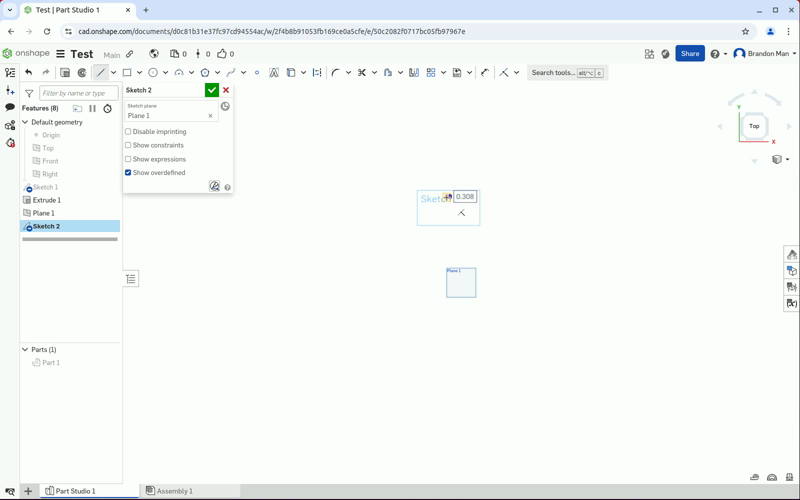
key(esc)
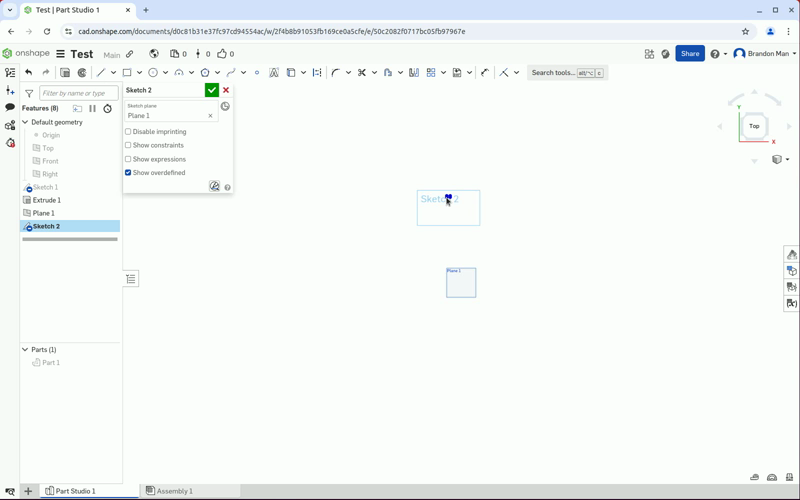
mouse_move(447, 196)
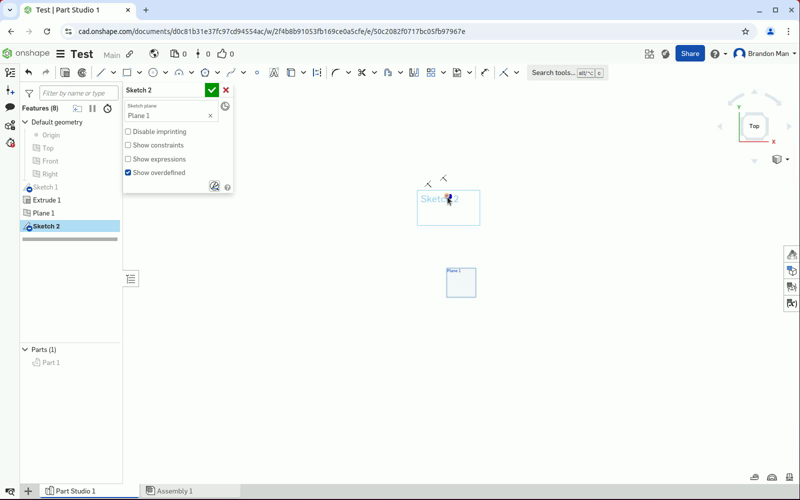
scroll(6)
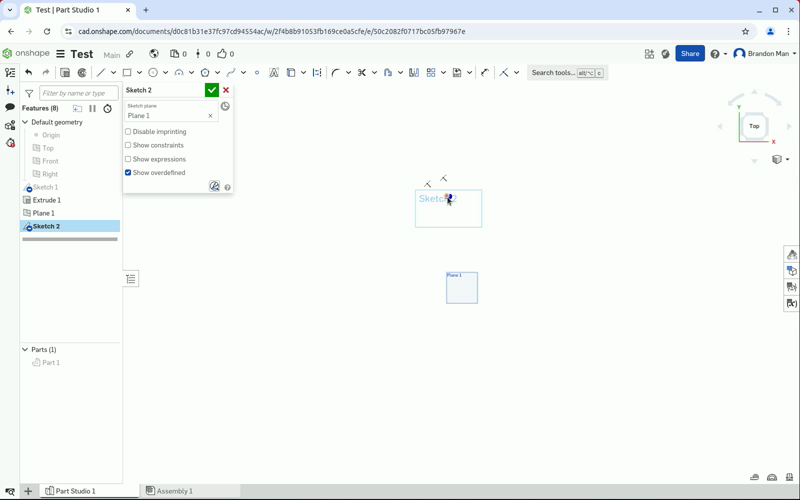
scroll(6)
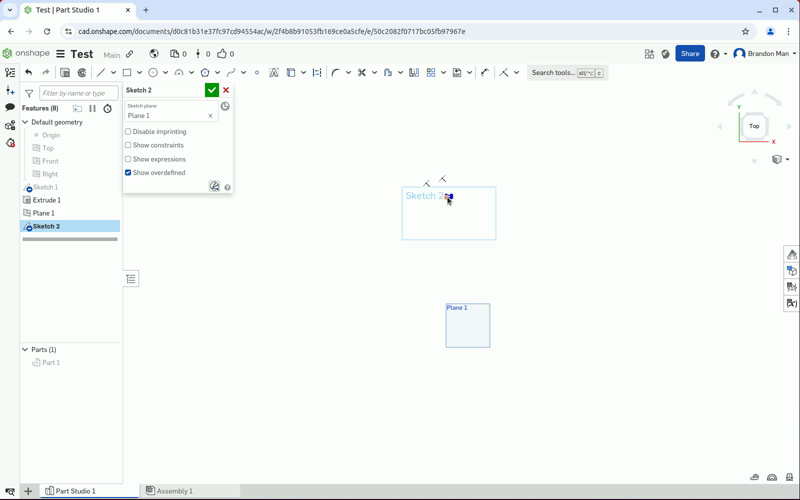
scroll(6)
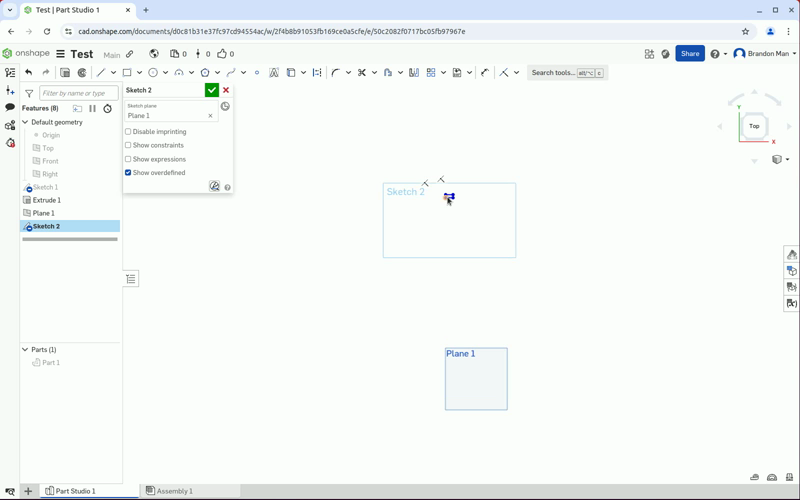
scroll(6)
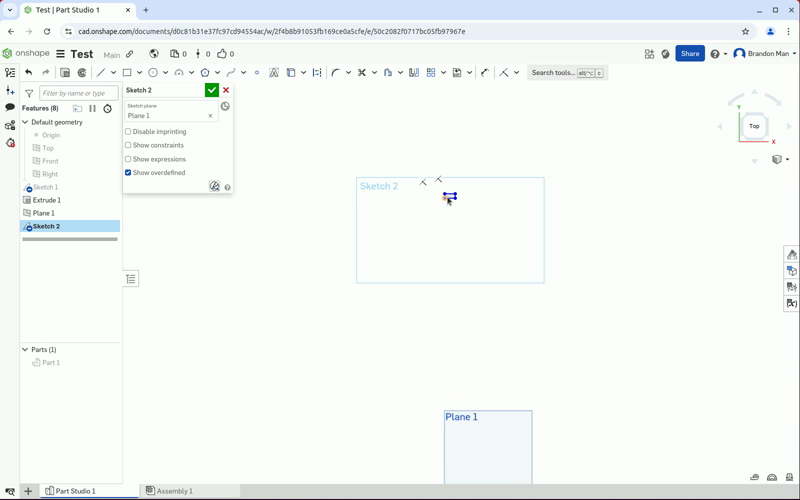
scroll(6)
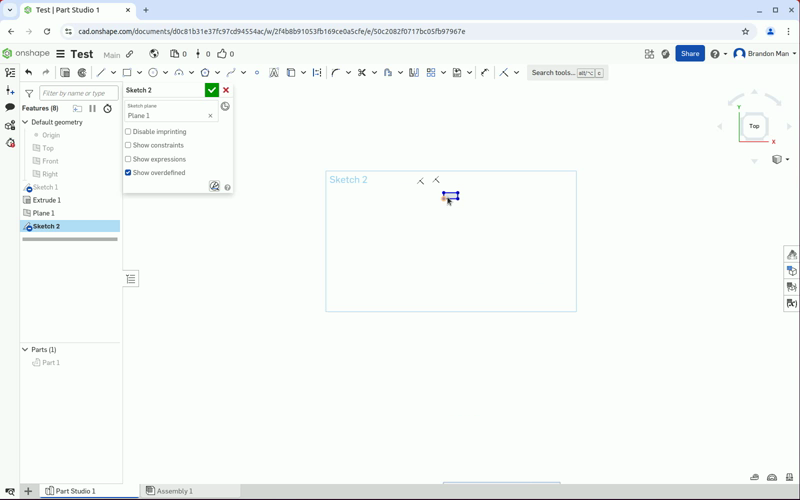
scroll(6)
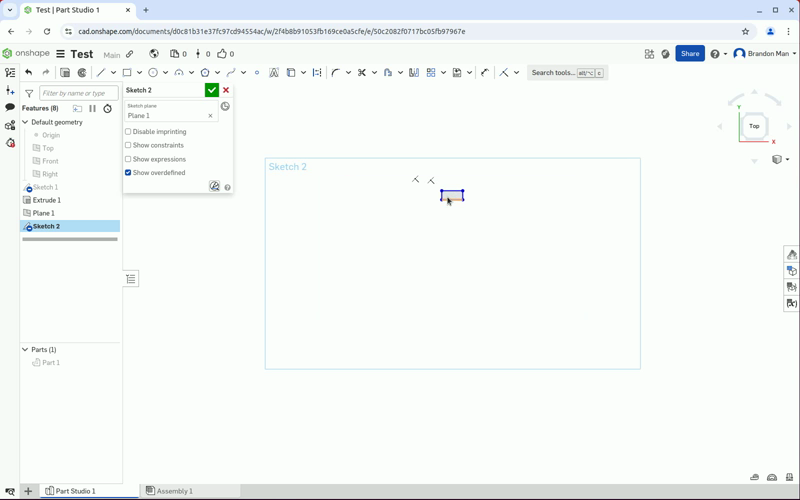
scroll(6)
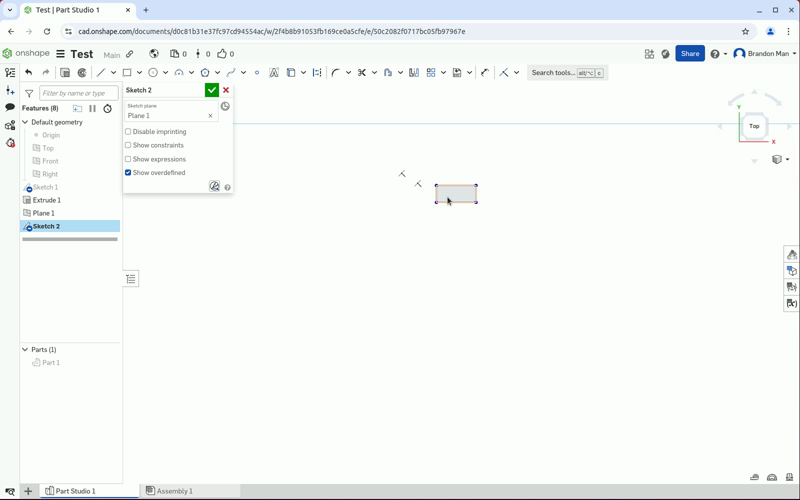
click(447, 196)
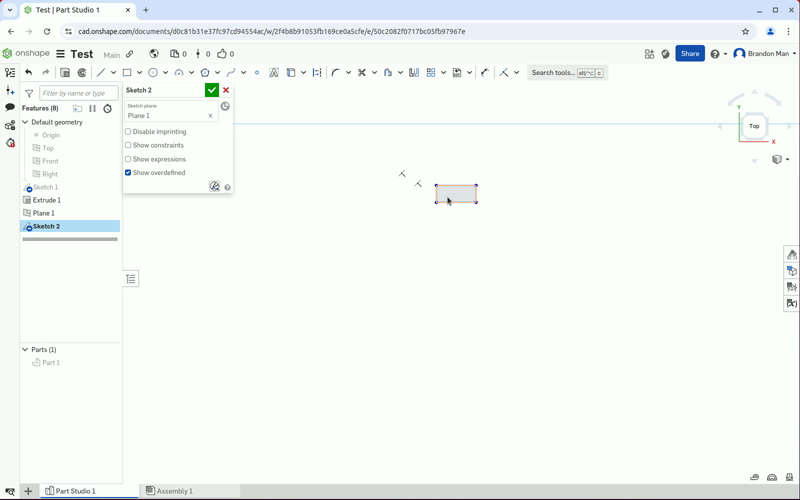
scroll(-6)
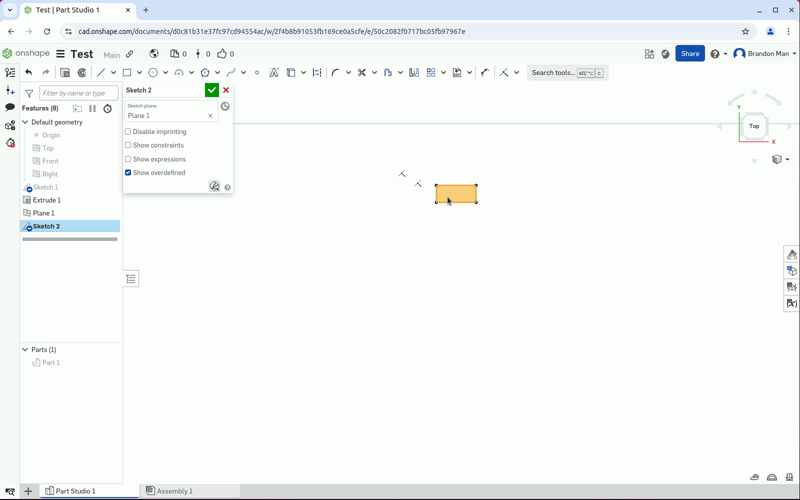
scroll(-6)
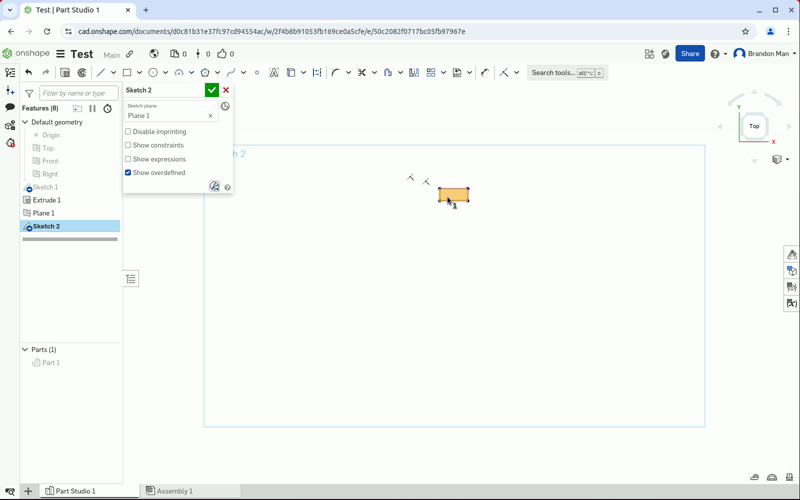
scroll(-6)
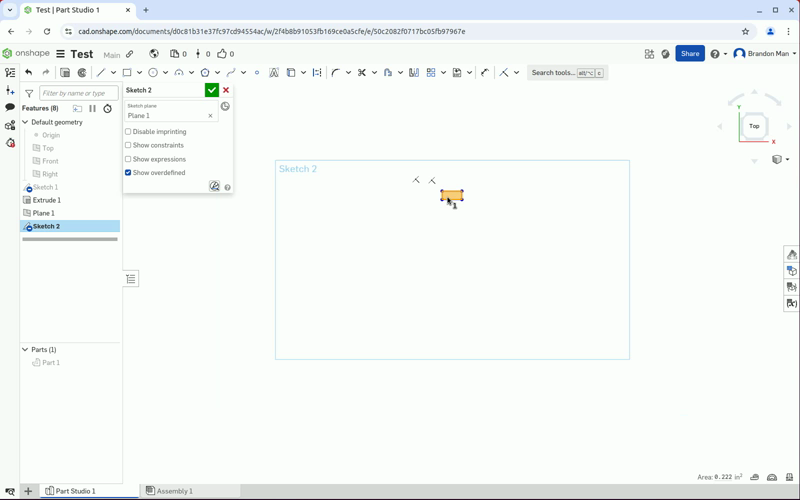
scroll(-6)
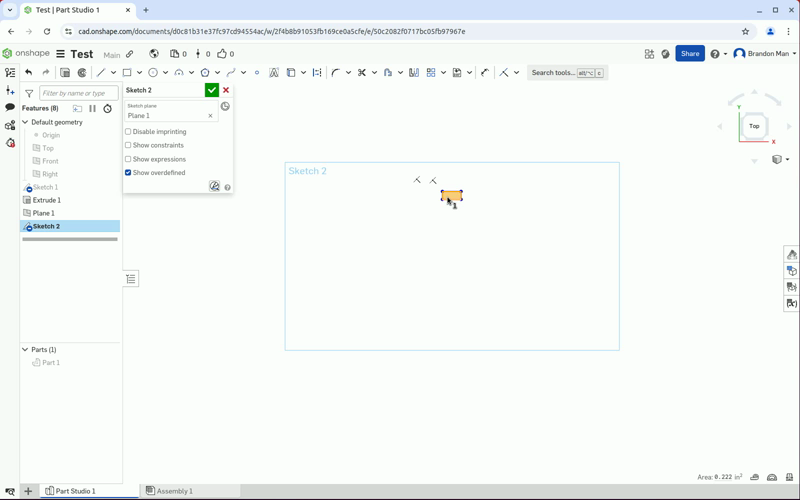
scroll(-6)
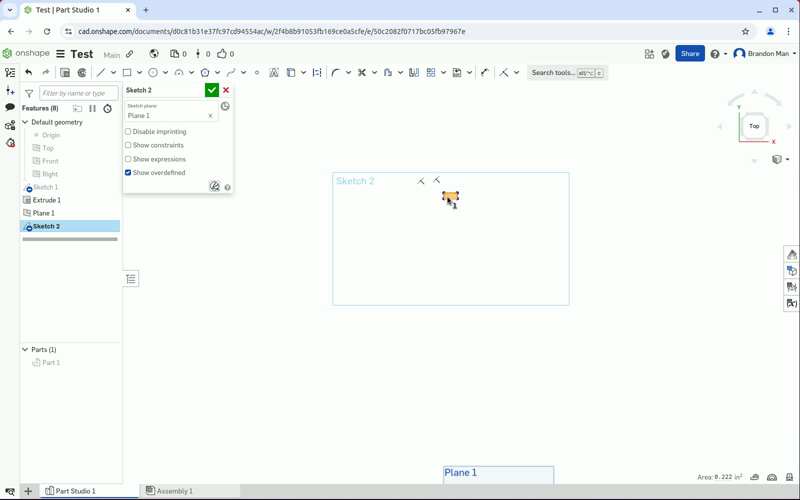
scroll(-6)
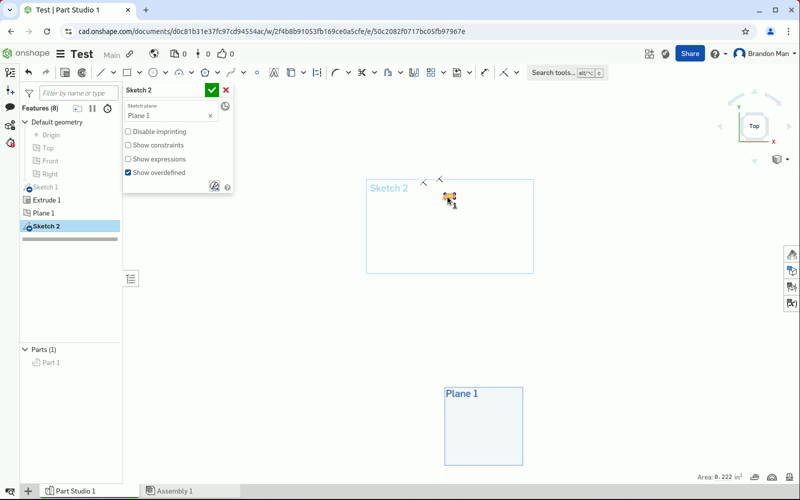
scroll(-6)
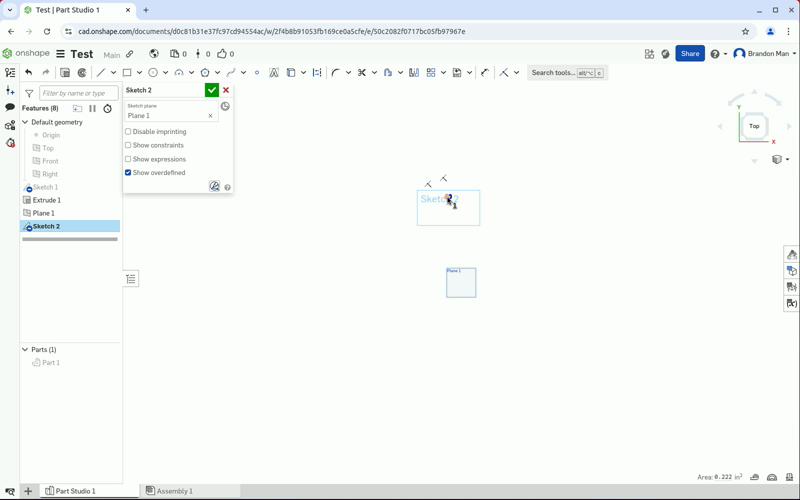
mouse_move(73, 352)
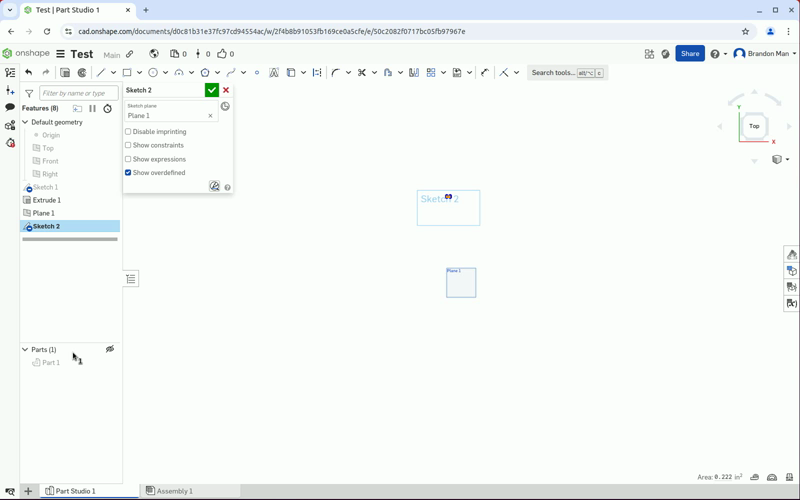
key(shift+y)
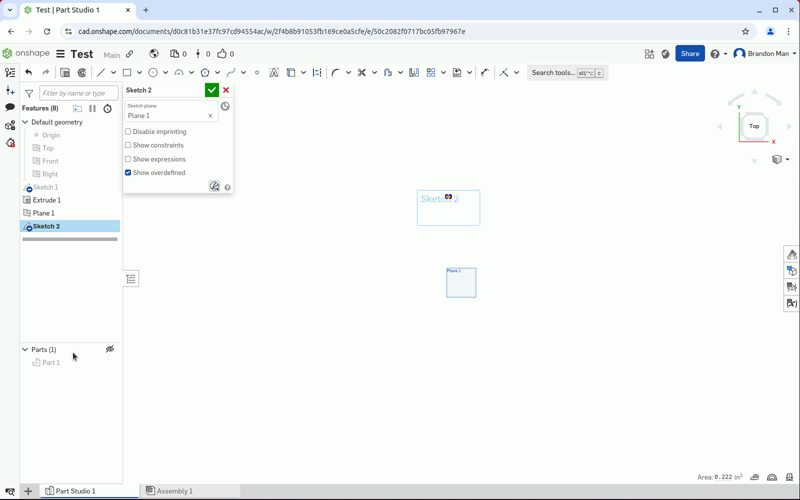
key(shift+e)
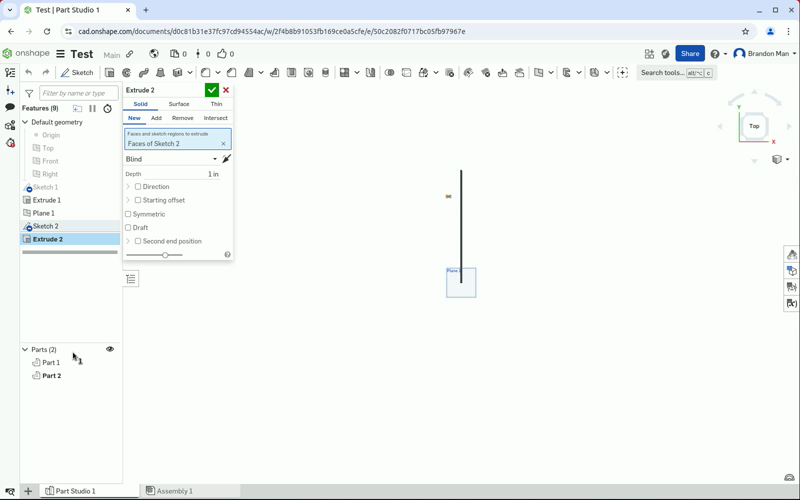
mouse_move(143, 106)
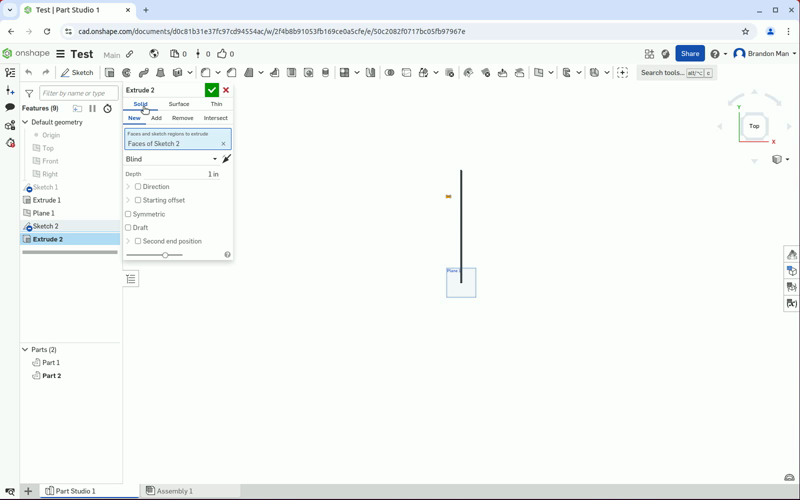
click(143, 106)
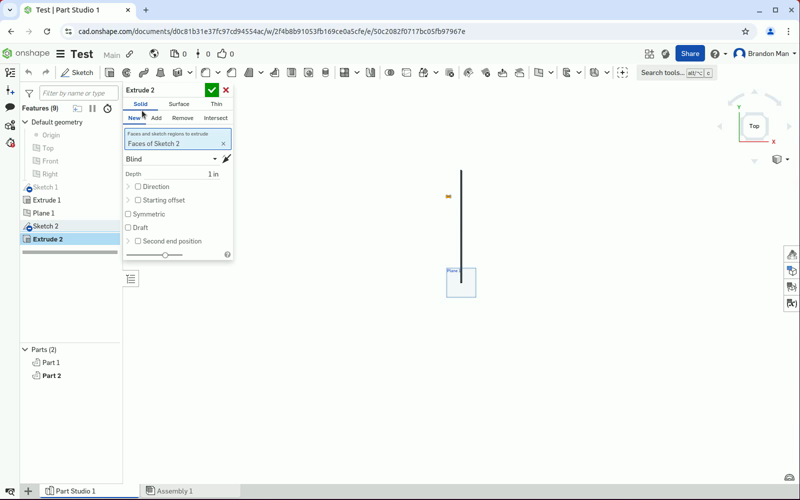
mouse_move(137, 120)
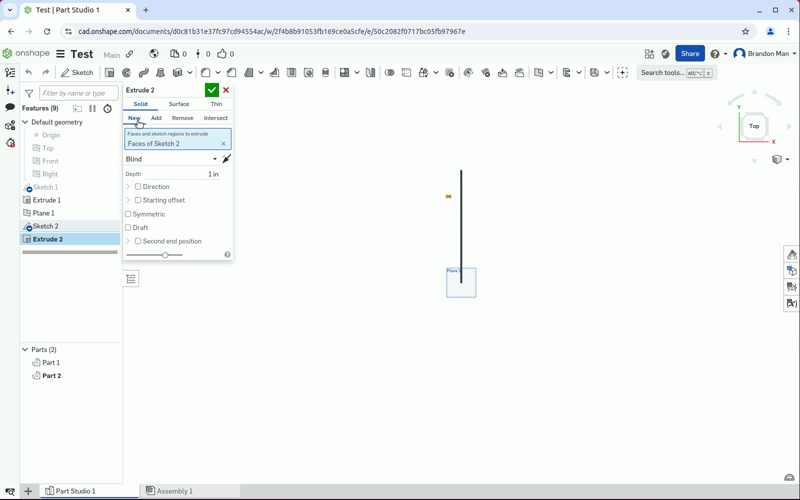
click(137, 120)
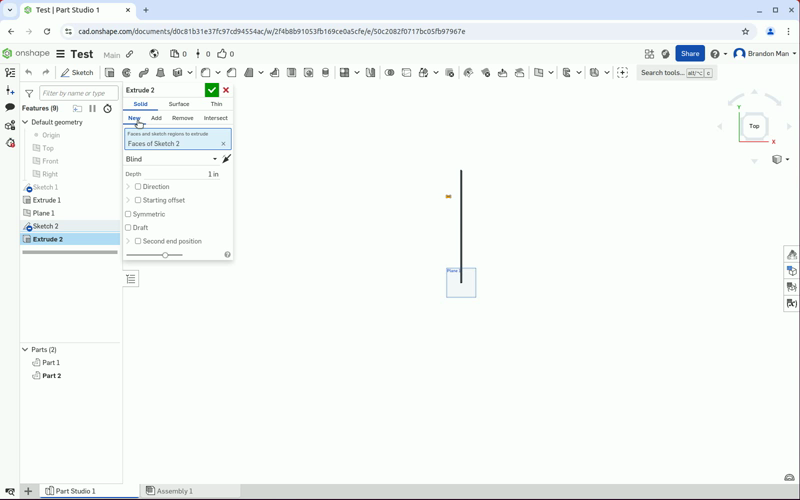
key(tab, 4)
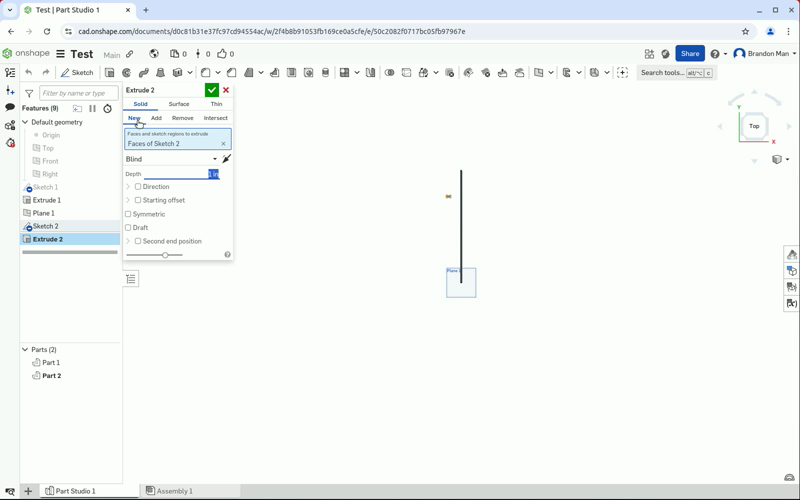
text(10.351)
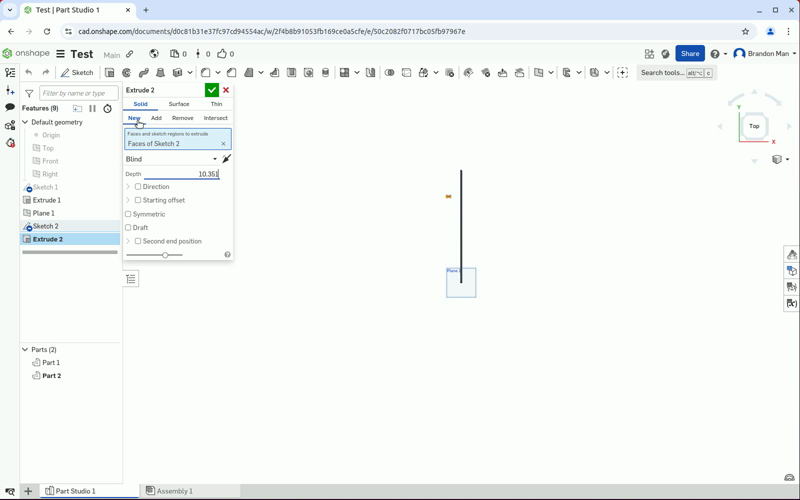
key(enter)
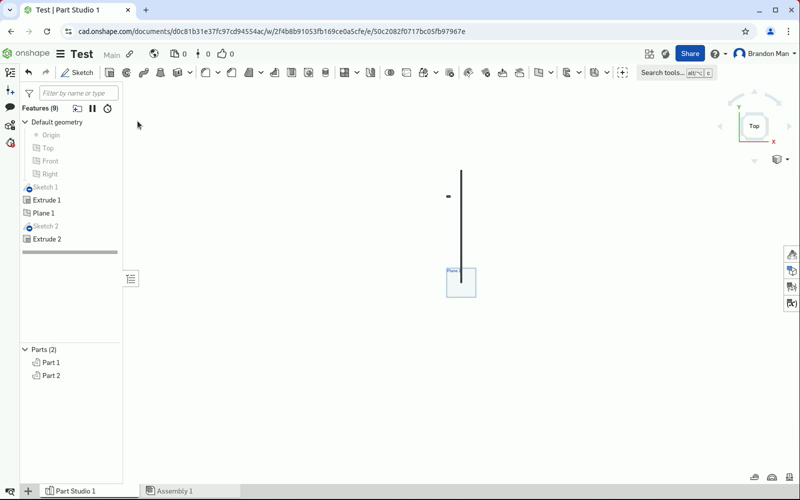
key(shift+h)
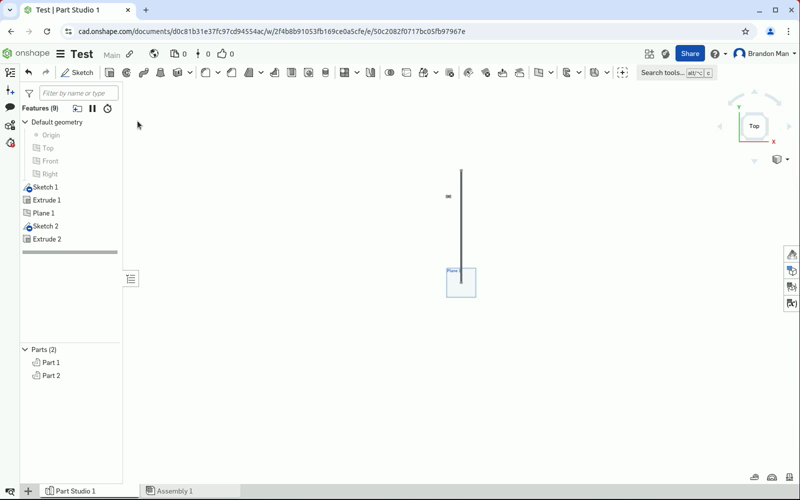
key(shift+h)
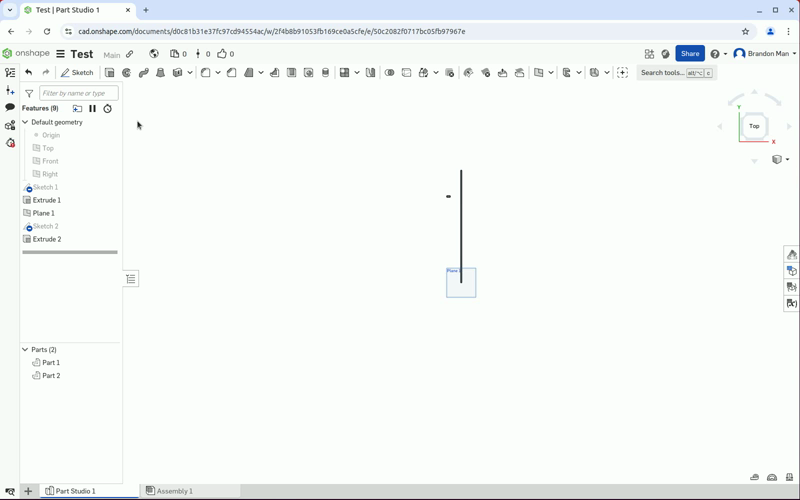
mouse_move(73, 189)
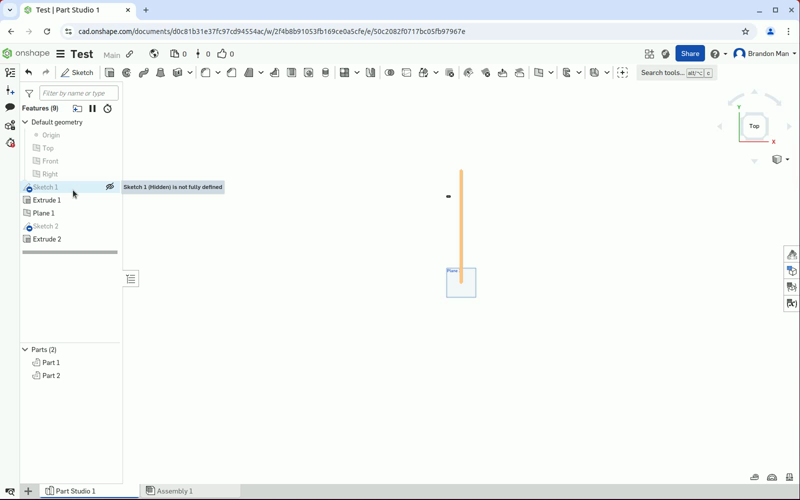
click(73, 189)
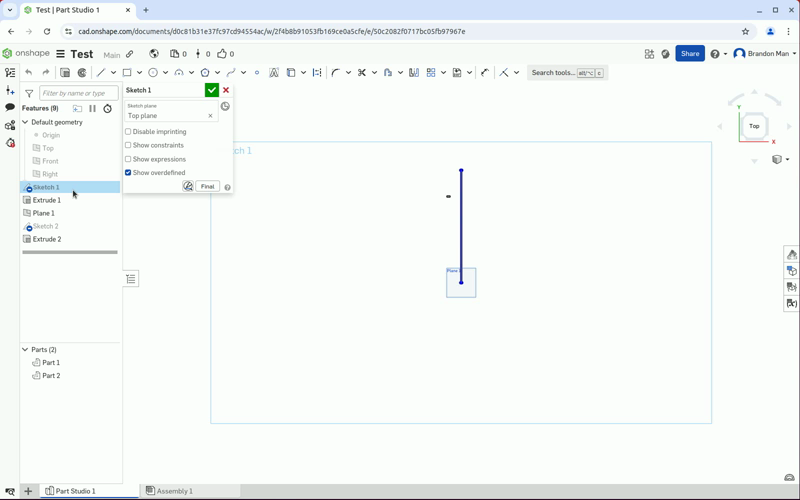
mouse_move(229, 92)
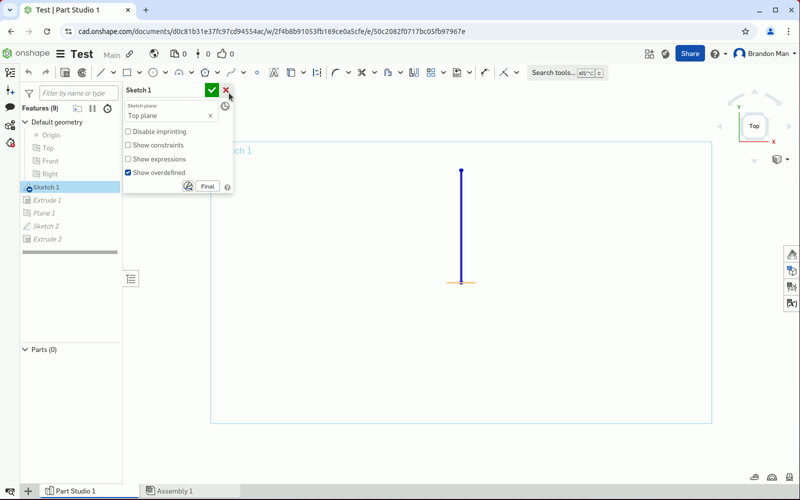
click(229, 92)
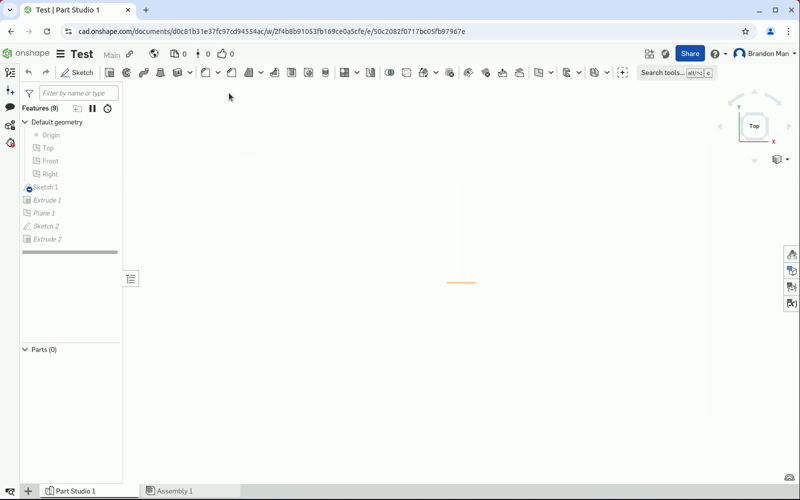
key(shift+s)
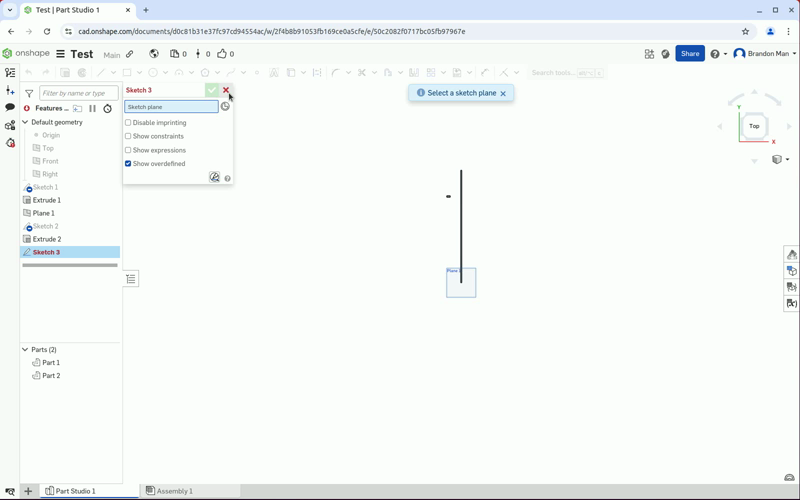
mouse_move(73, 215)
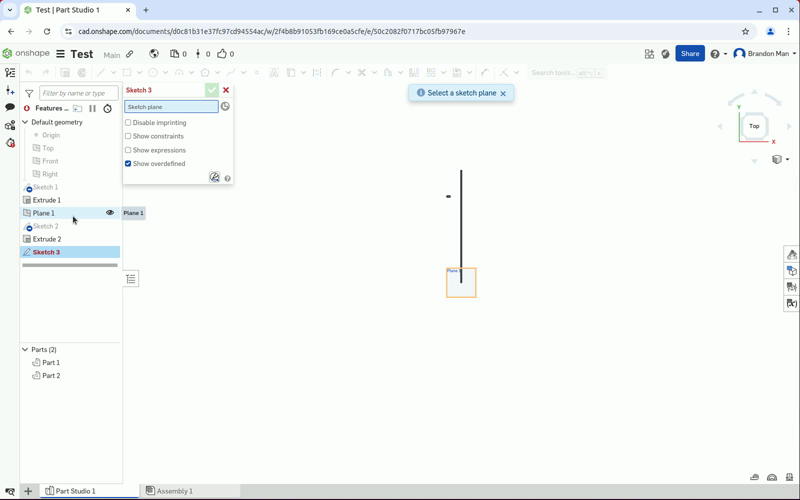
click(73, 215)
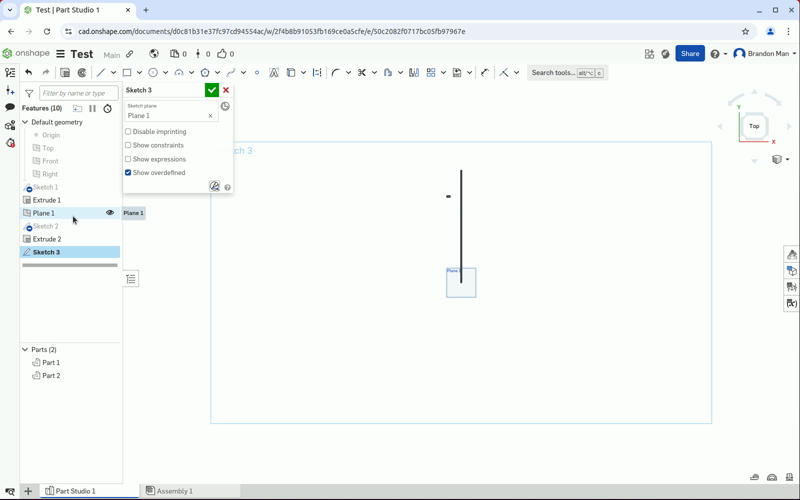
mouse_move(73, 352)
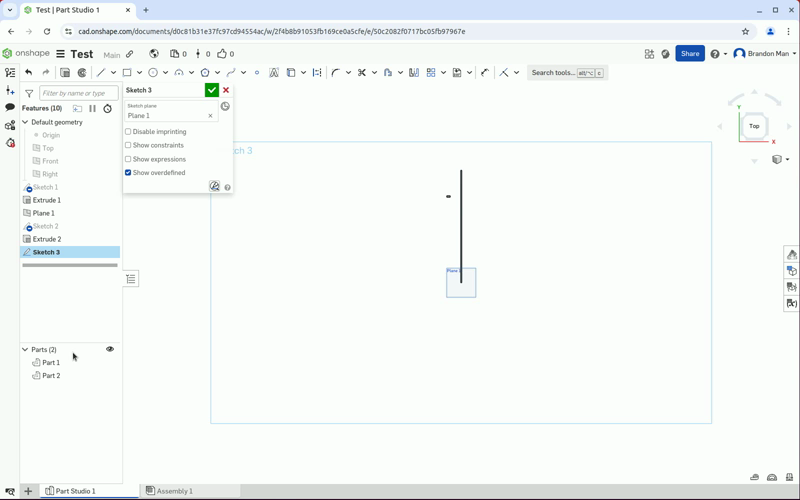
key(y)
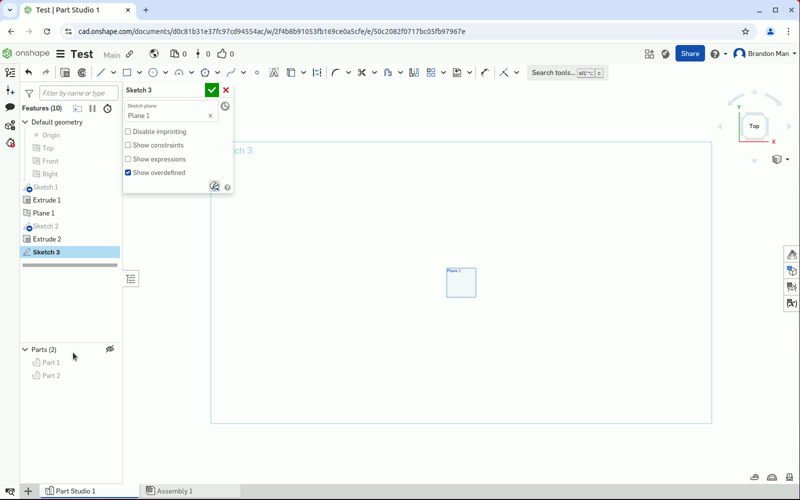
key(l)
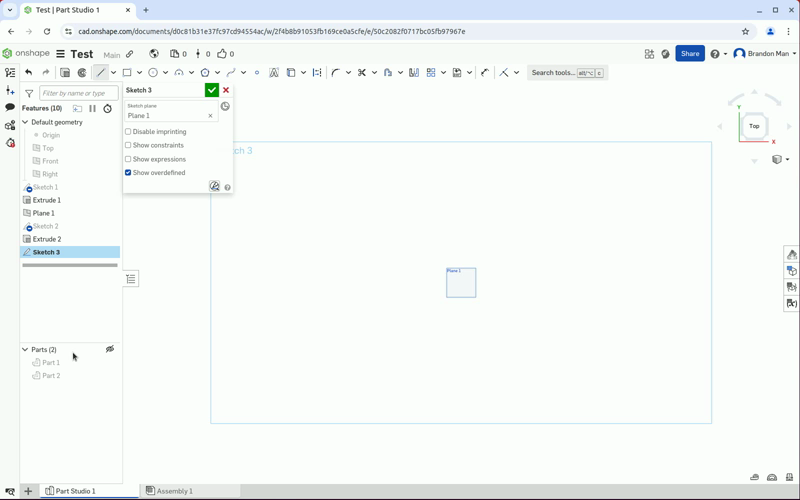
key_down(shift)
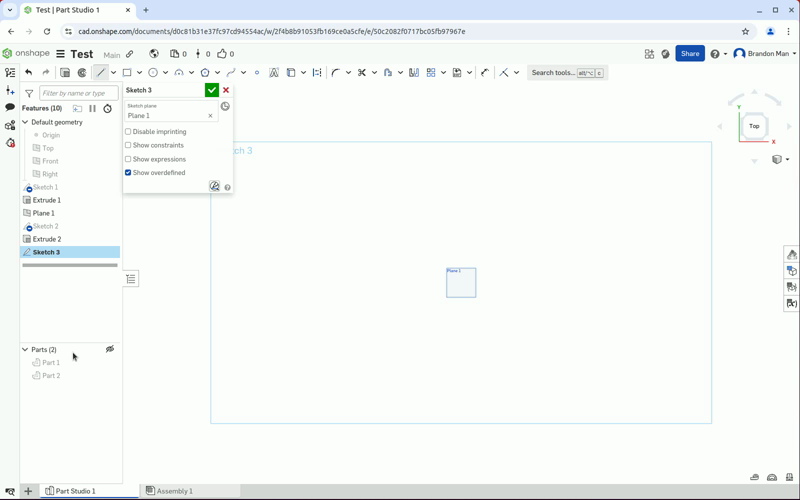
mouse_move(441, 205)
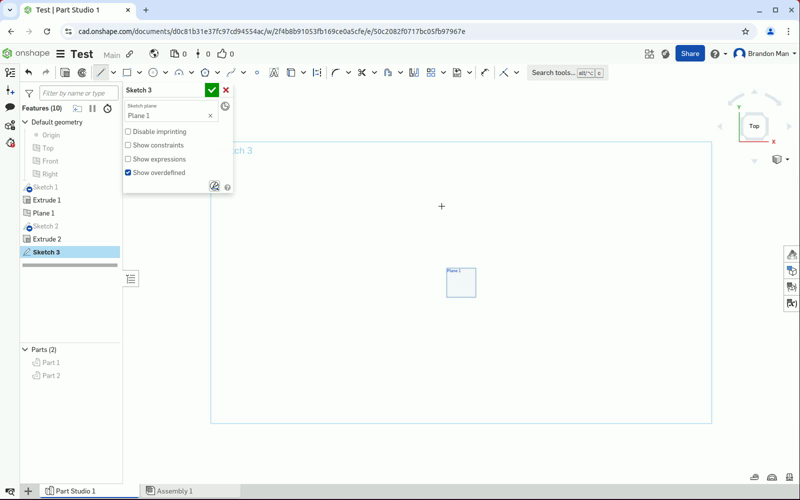
click(441, 205)
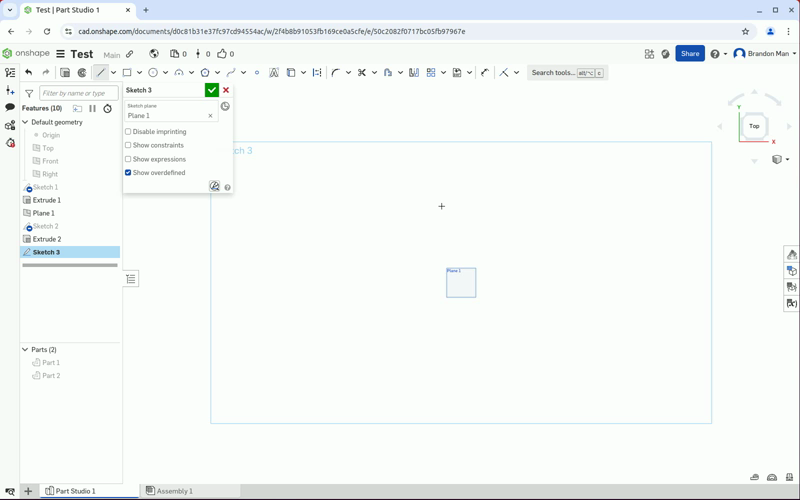
key_up(shift)
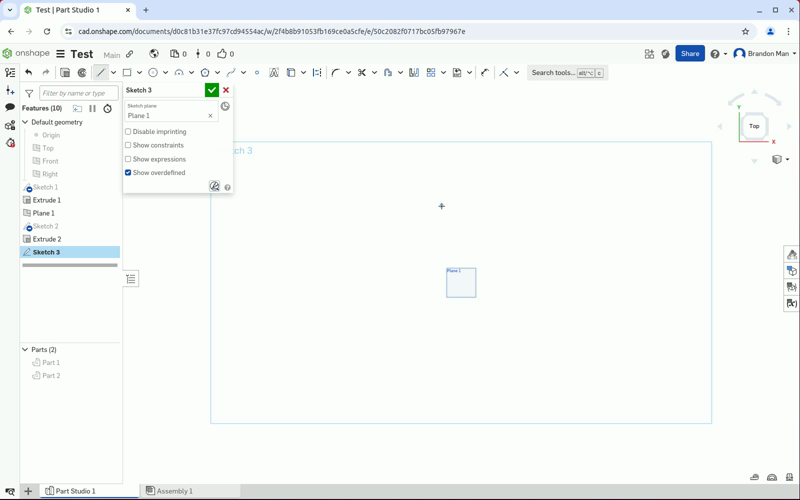
key_down(shift)
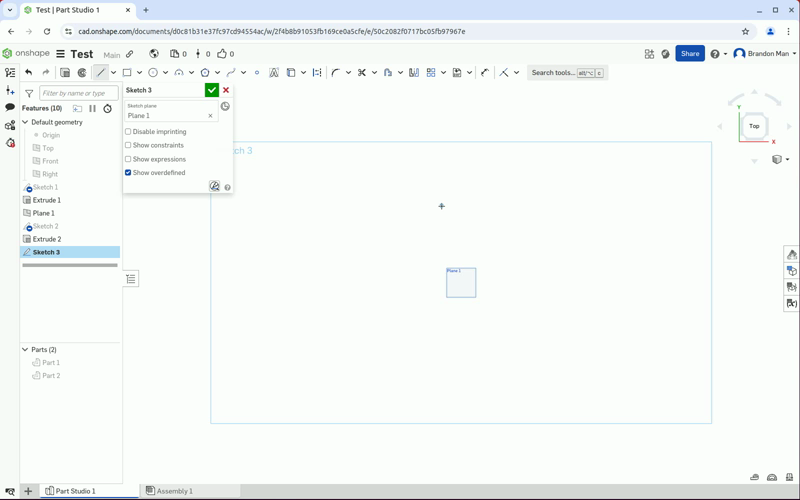
mouse_move(471, 205)
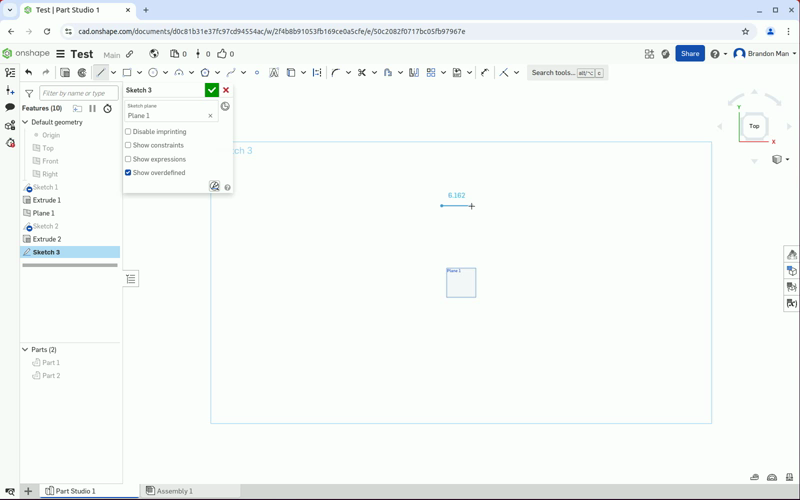
mouse_move(445, 205)
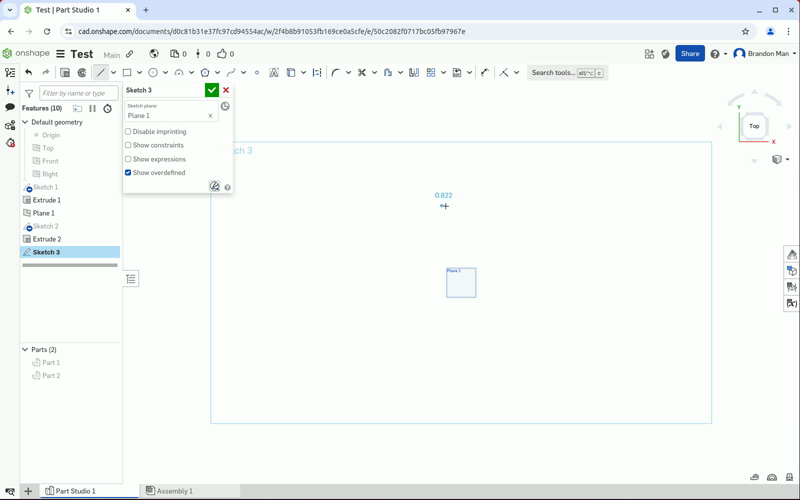
scroll(6)
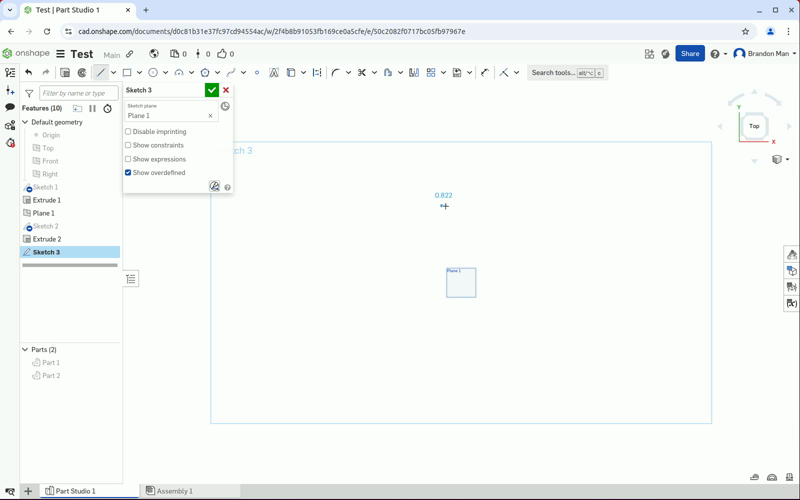
scroll(6)
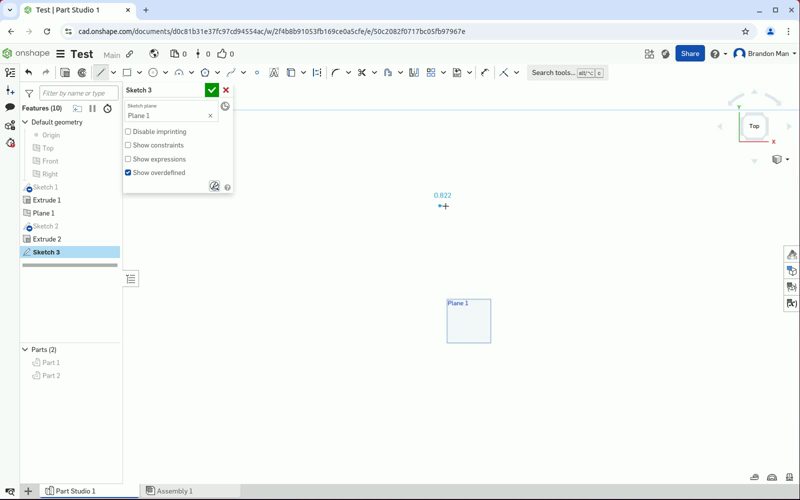
scroll(6)
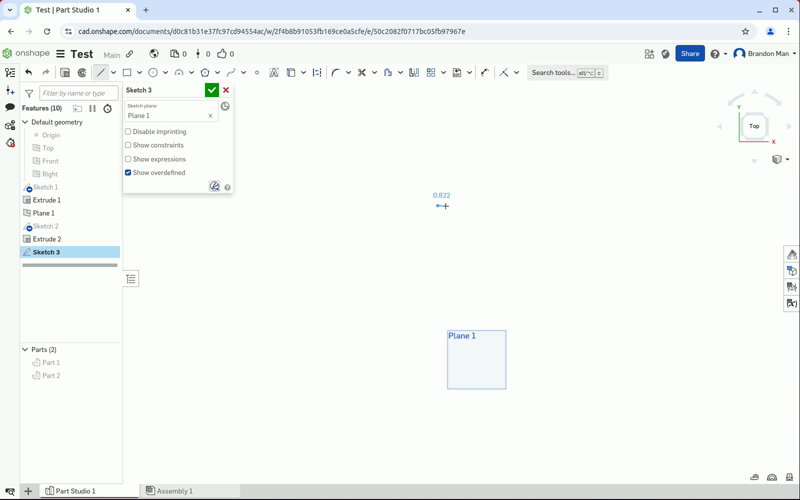
scroll(6)
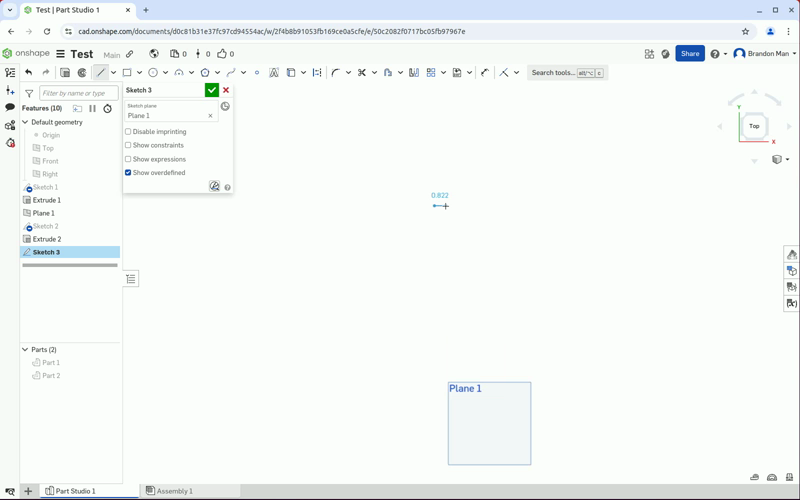
scroll(6)
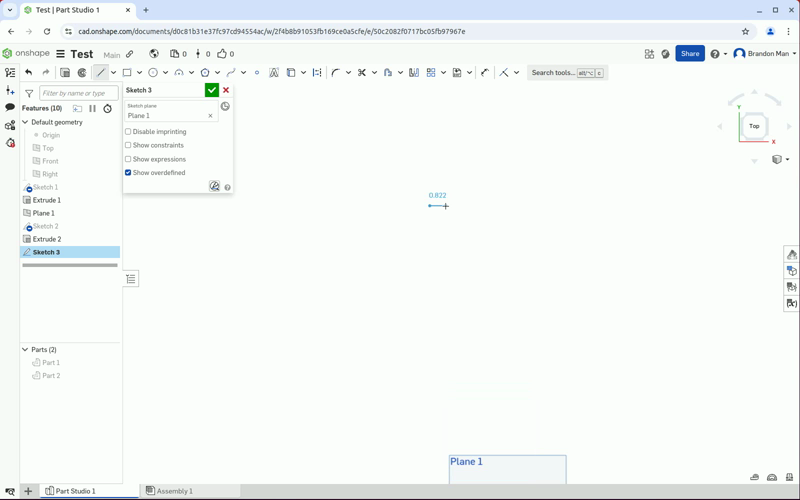
scroll(6)
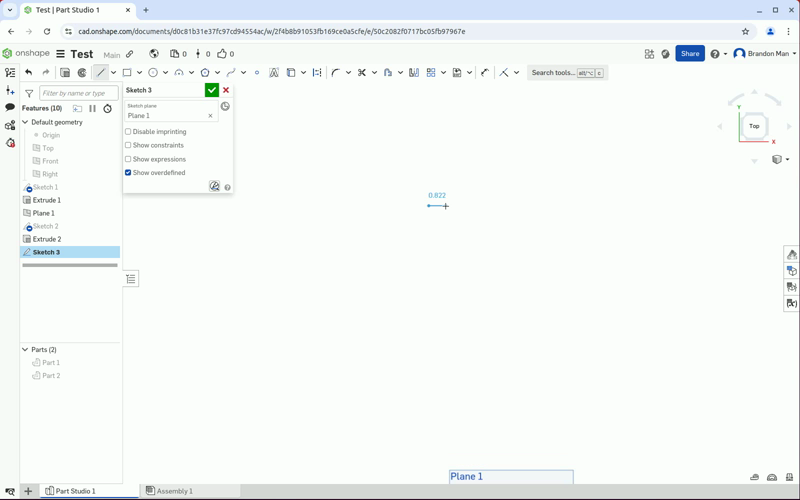
scroll(6)
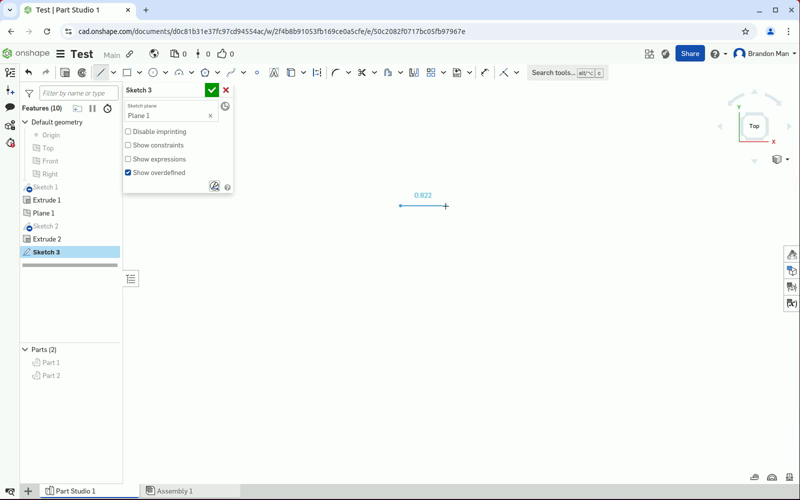
click(445, 205)
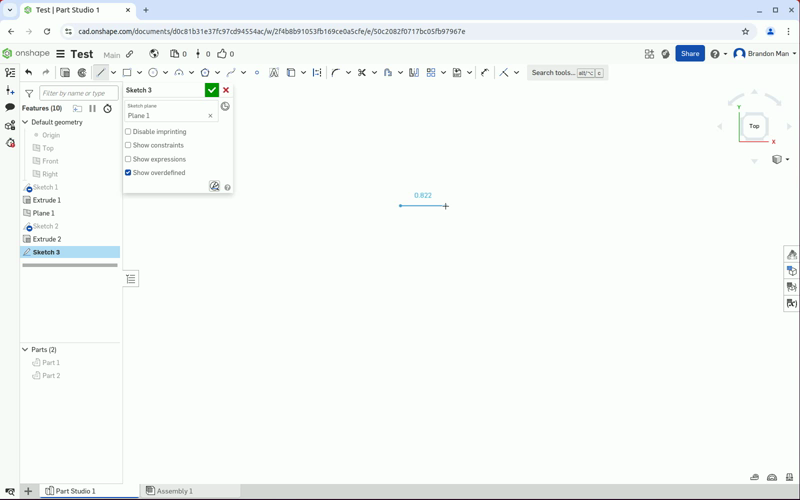
scroll(-6)
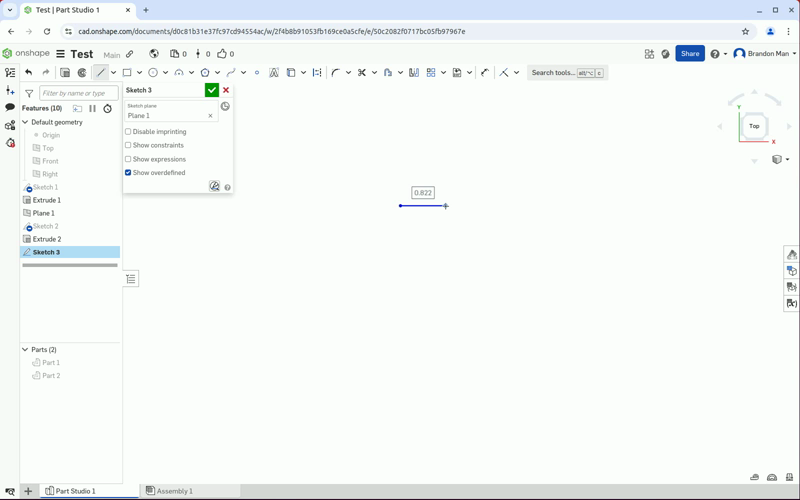
scroll(-6)
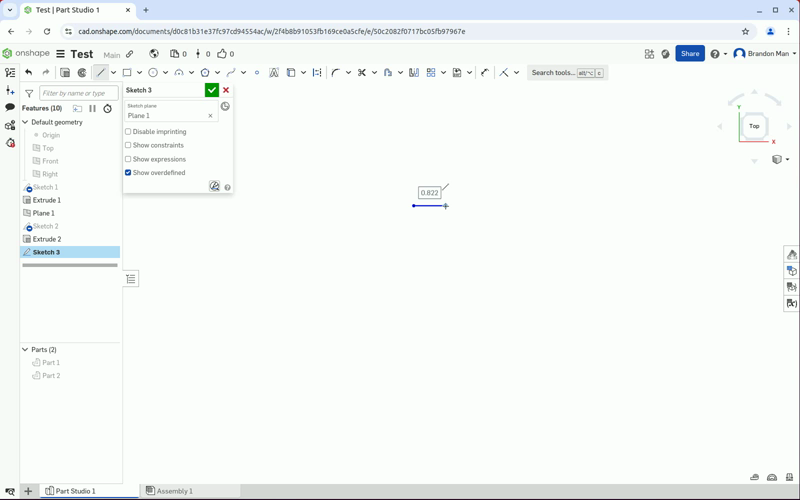
scroll(-6)
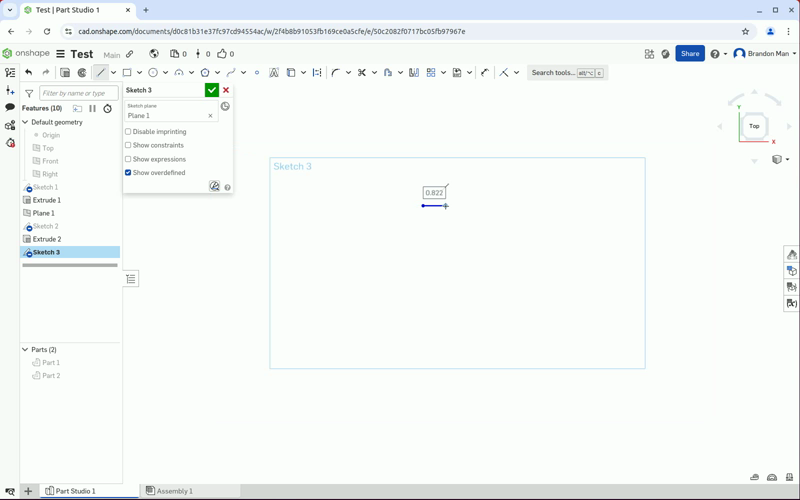
scroll(-6)
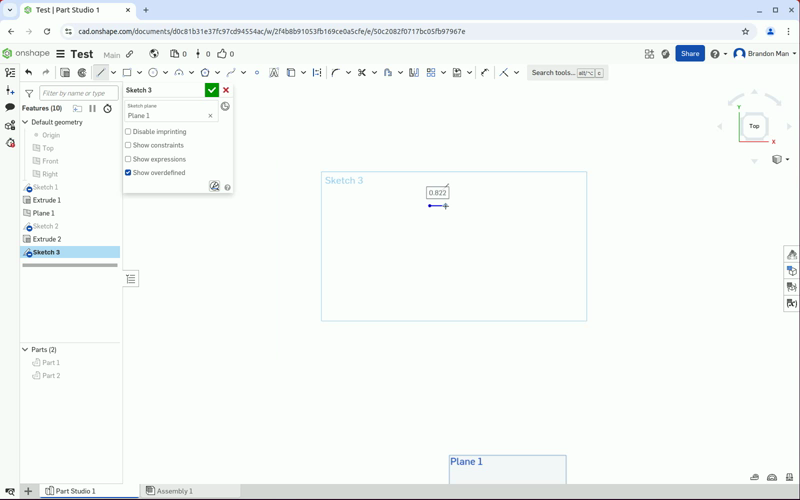
scroll(-6)
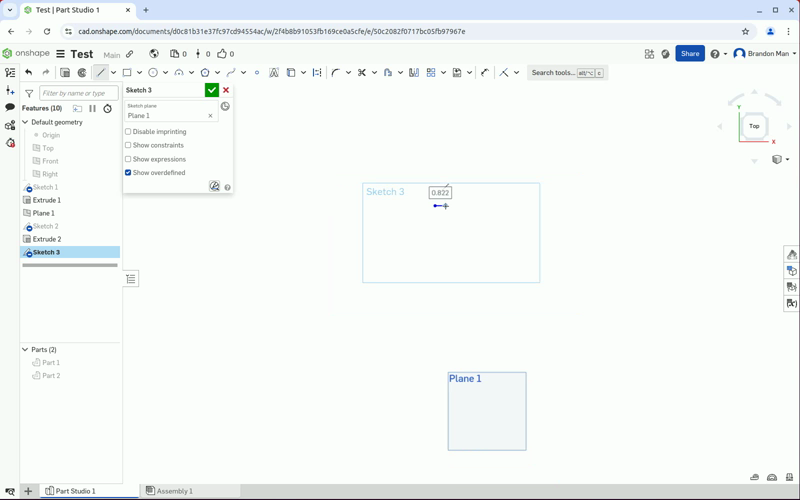
scroll(-6)
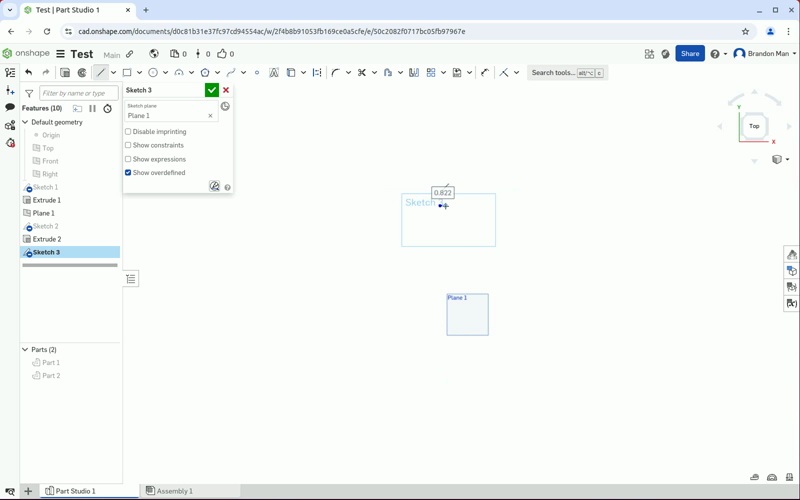
scroll(-6)
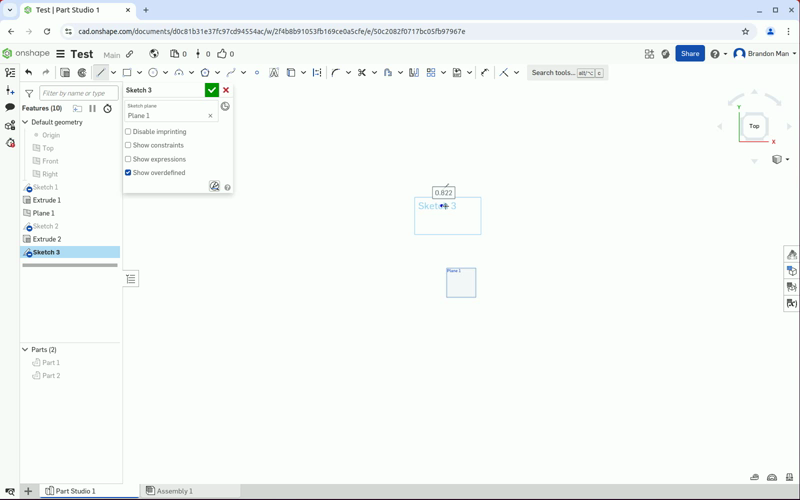
key_up(shift)
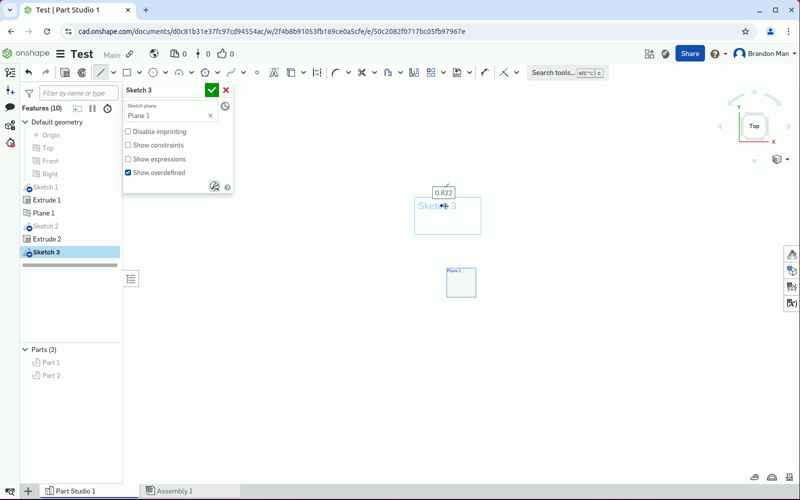
key_down(shift)
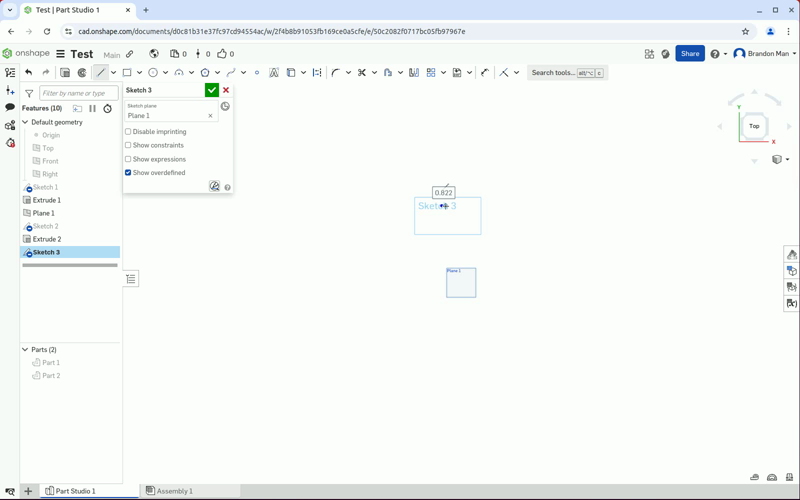
mouse_move(475, 205)
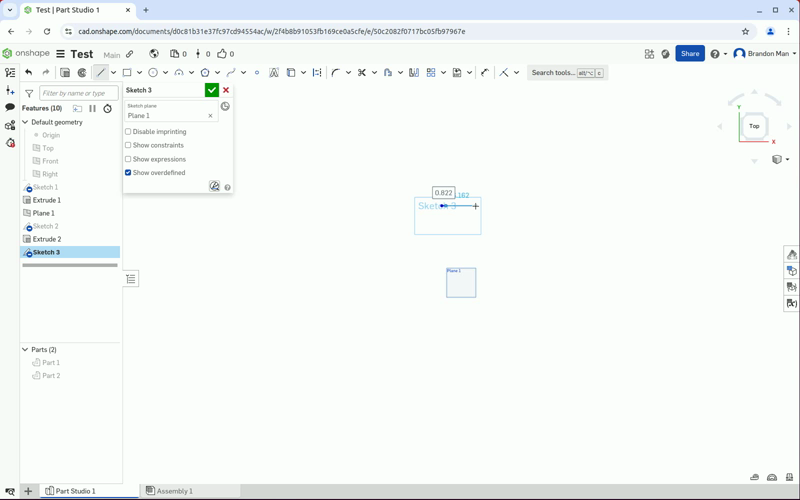
mouse_move(445, 204)
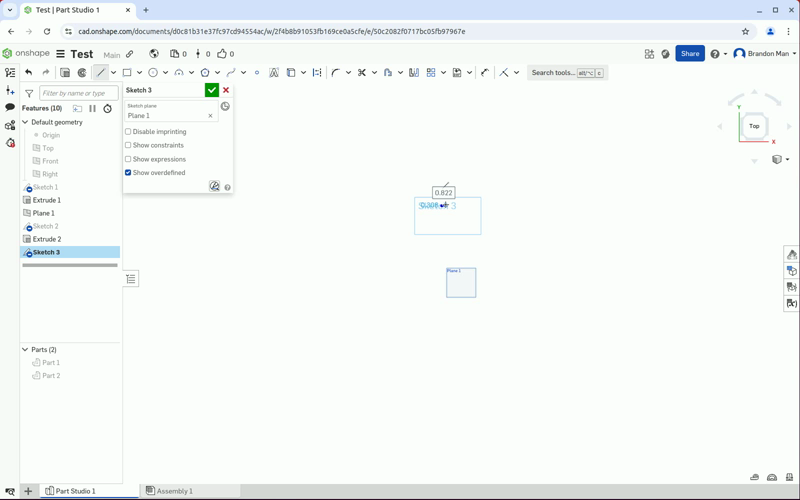
scroll(6)
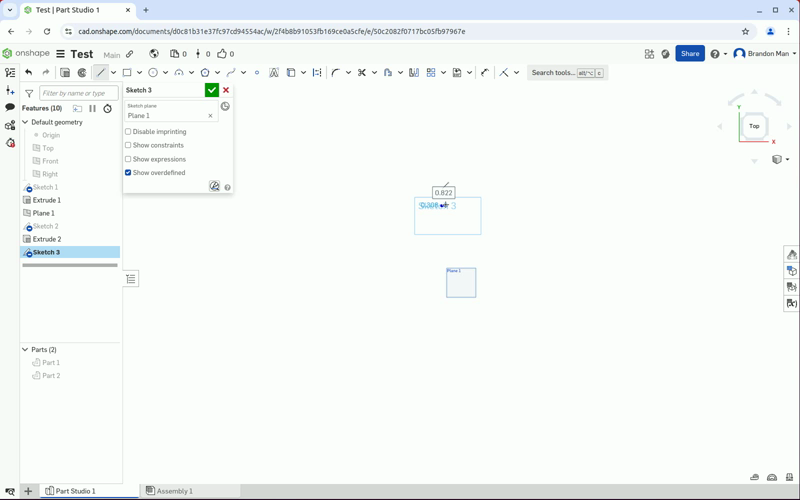
scroll(6)
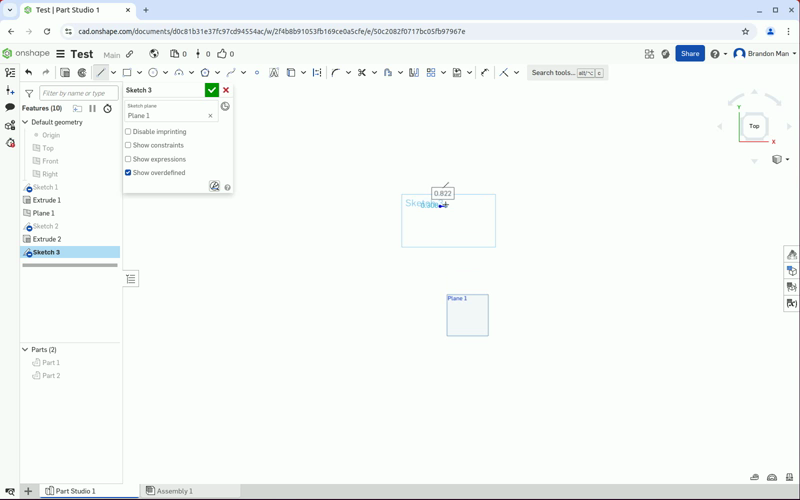
scroll(6)
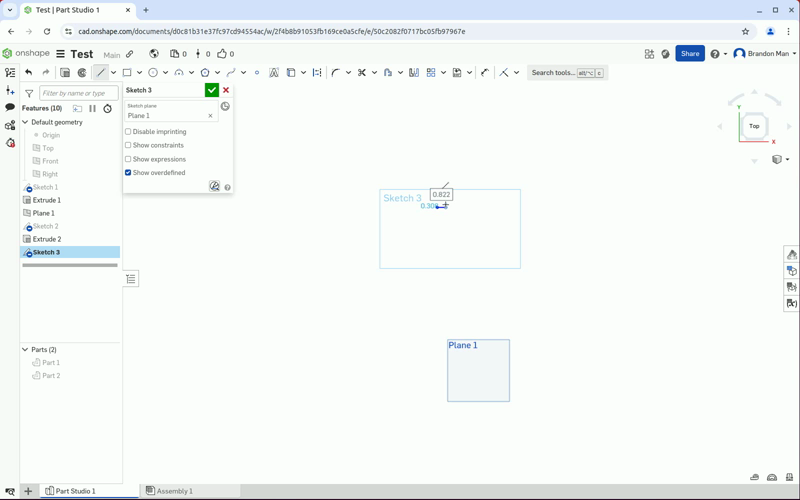
scroll(6)
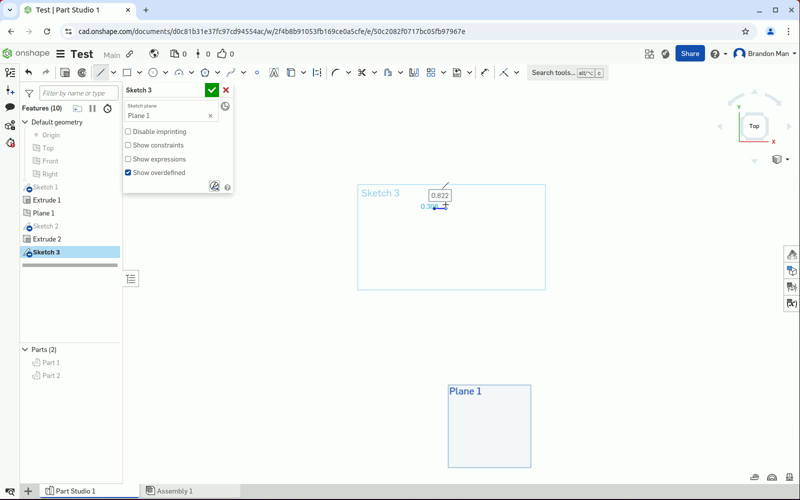
scroll(6)
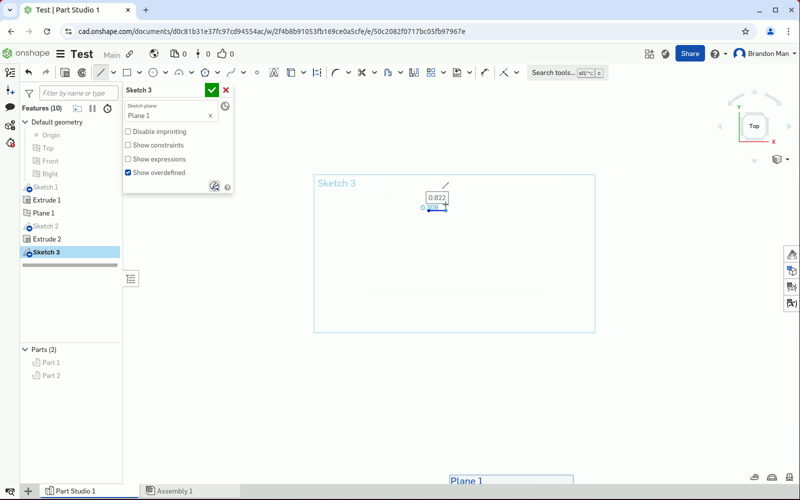
scroll(6)
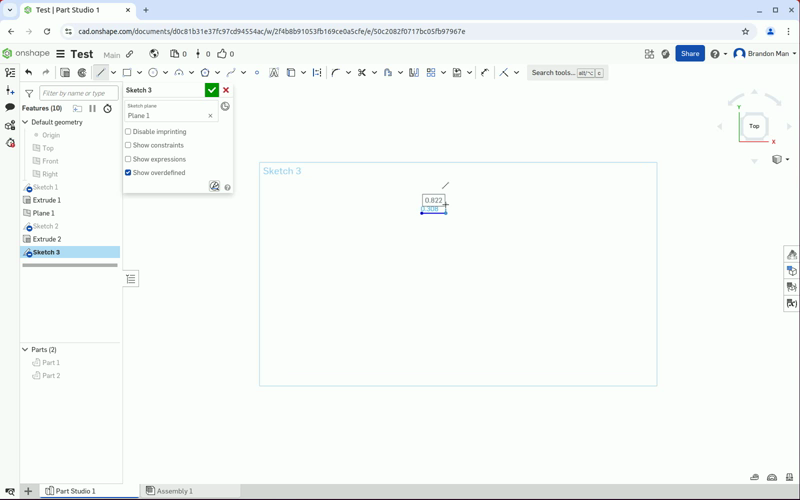
scroll(6)
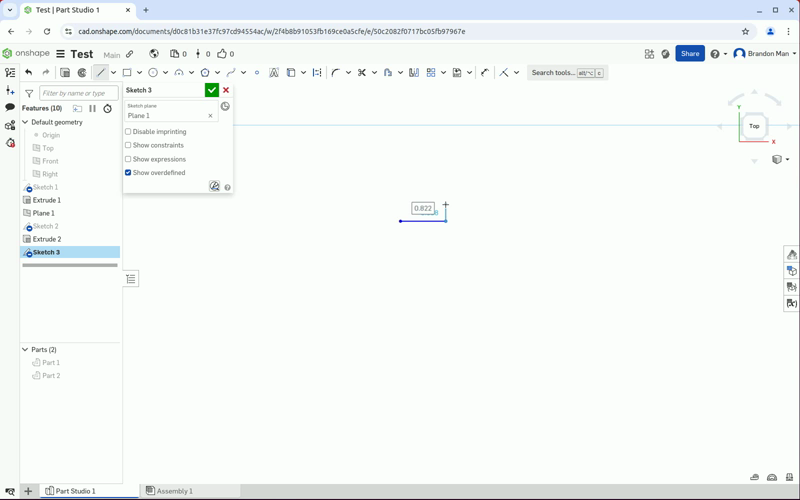
click(445, 204)
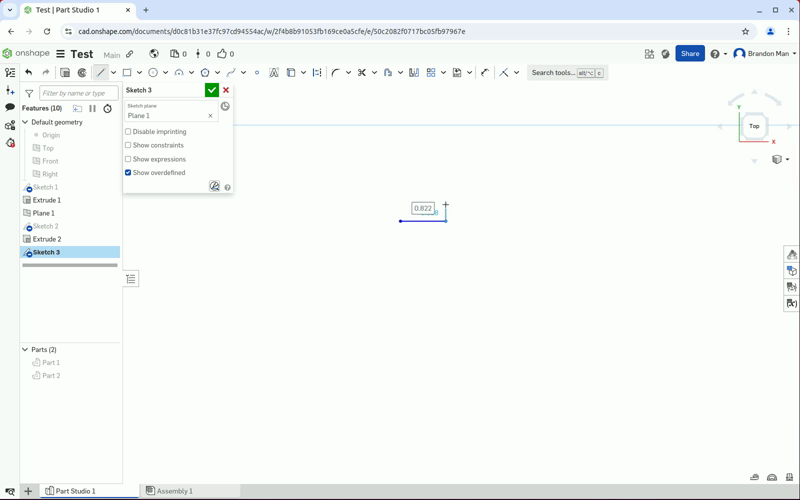
scroll(-6)
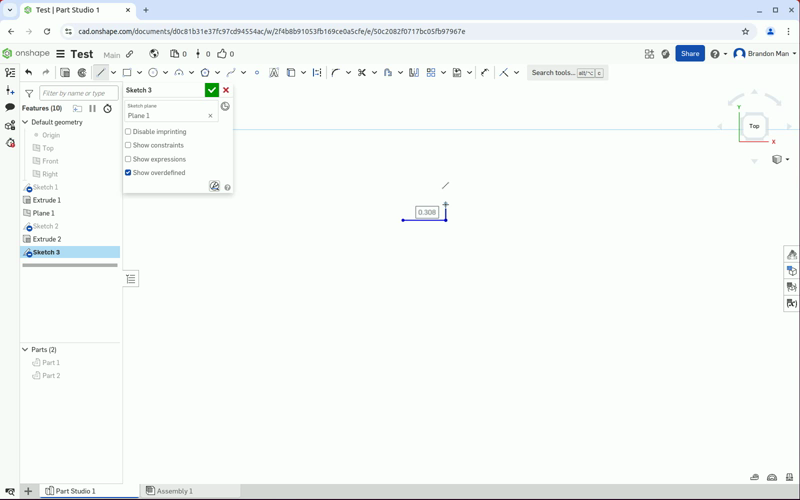
scroll(-6)
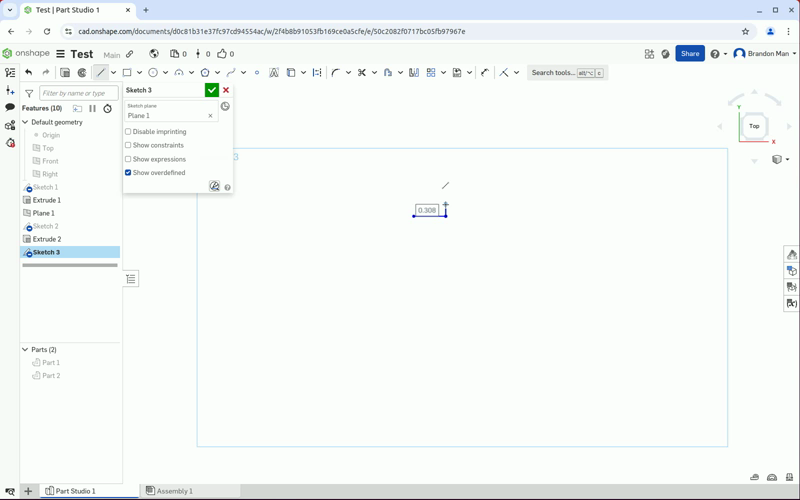
scroll(-6)
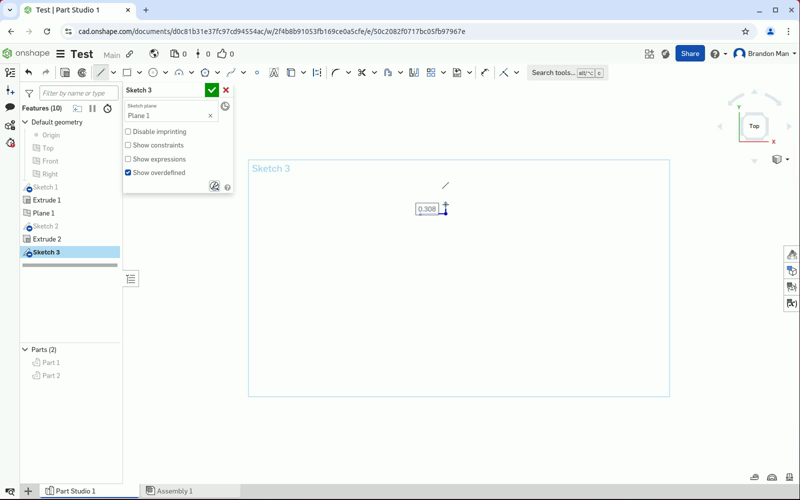
scroll(-6)
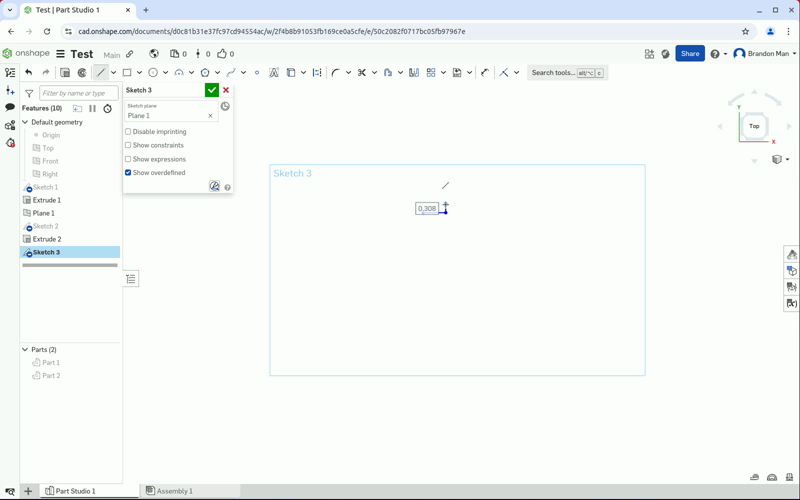
scroll(-6)
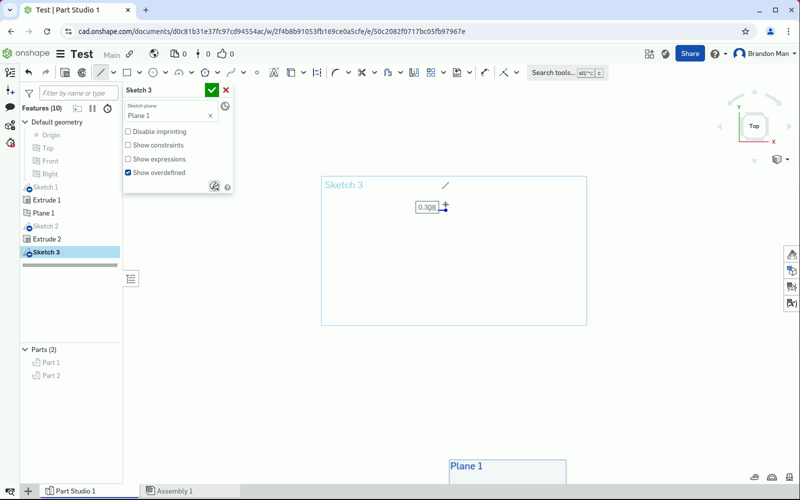
scroll(-6)
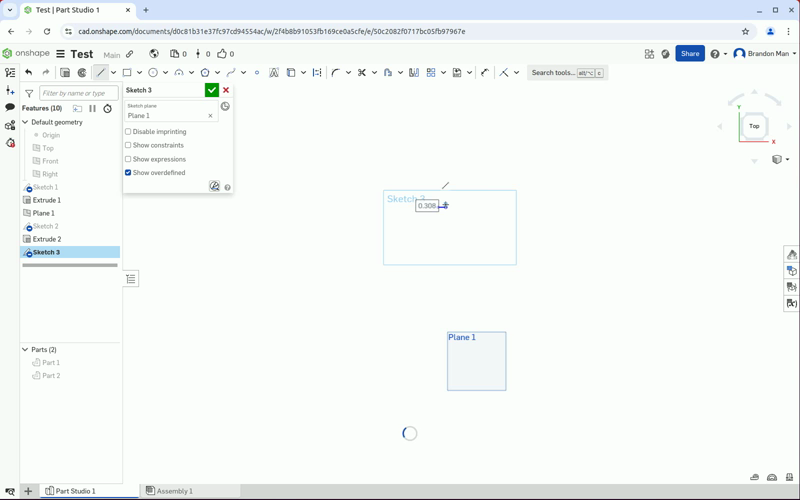
scroll(-6)
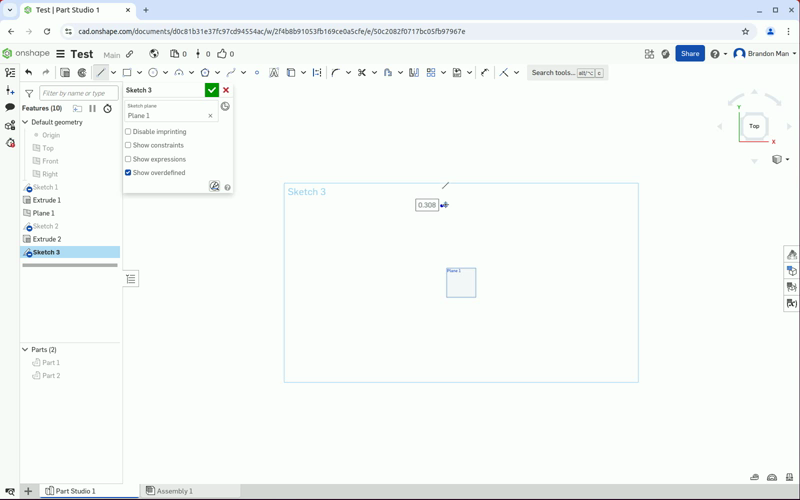
key_up(shift)
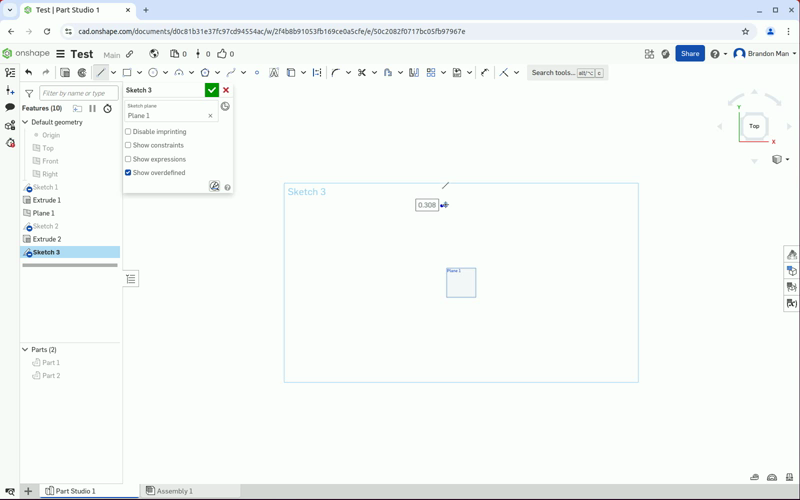
key_down(shift)
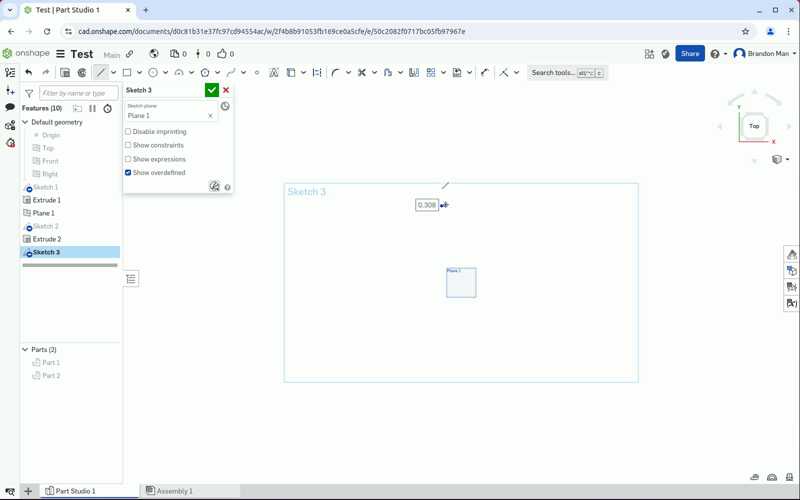
mouse_move(475, 204)
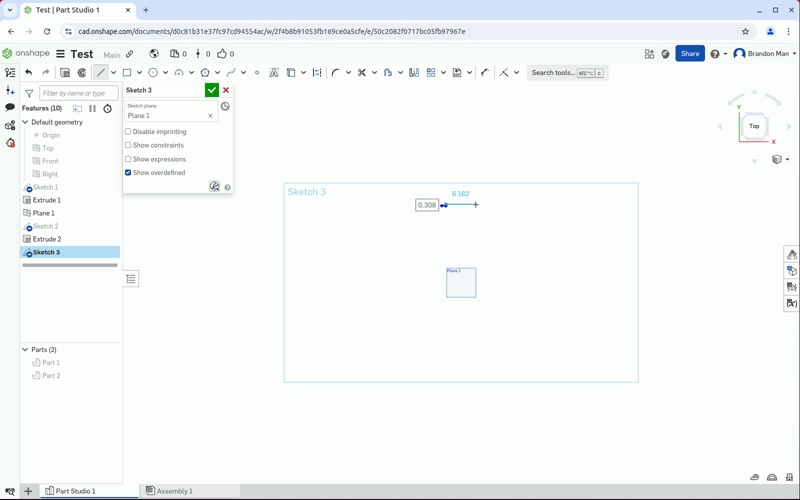
mouse_move(441, 204)
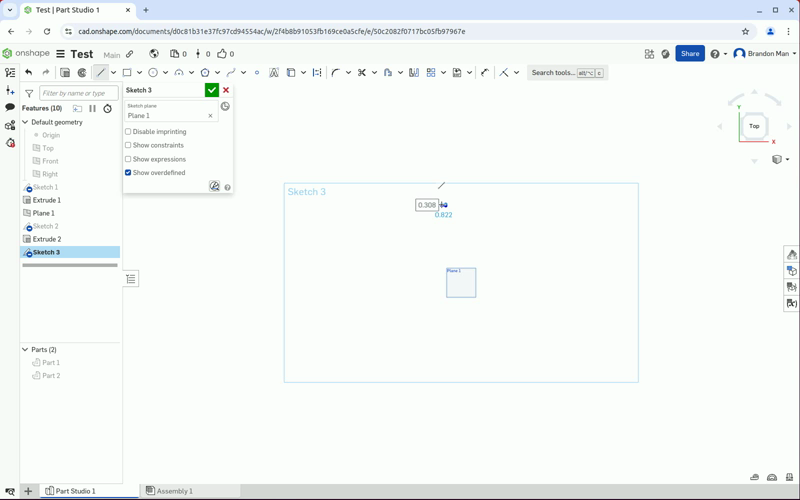
scroll(6)
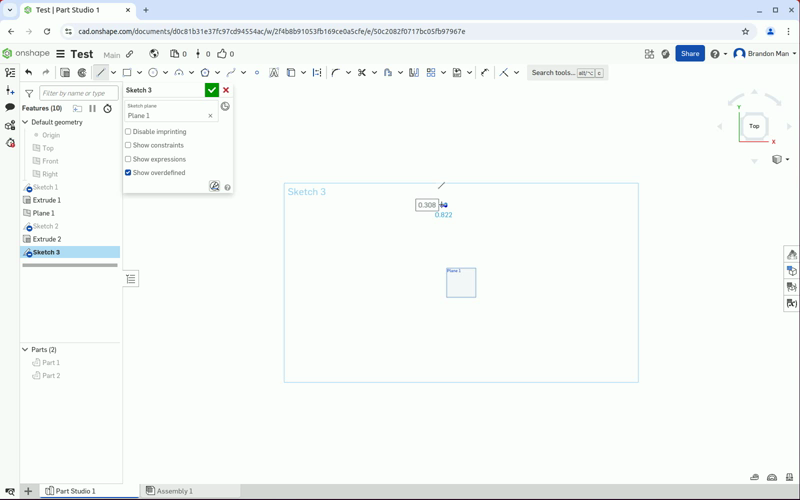
scroll(6)
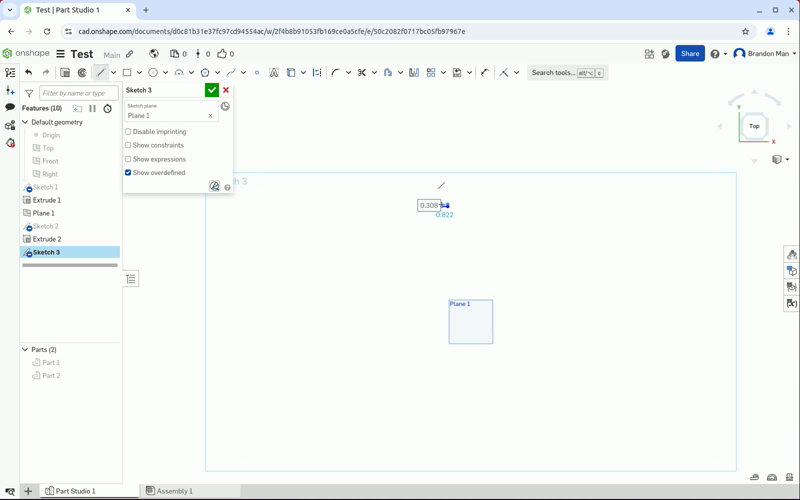
scroll(6)
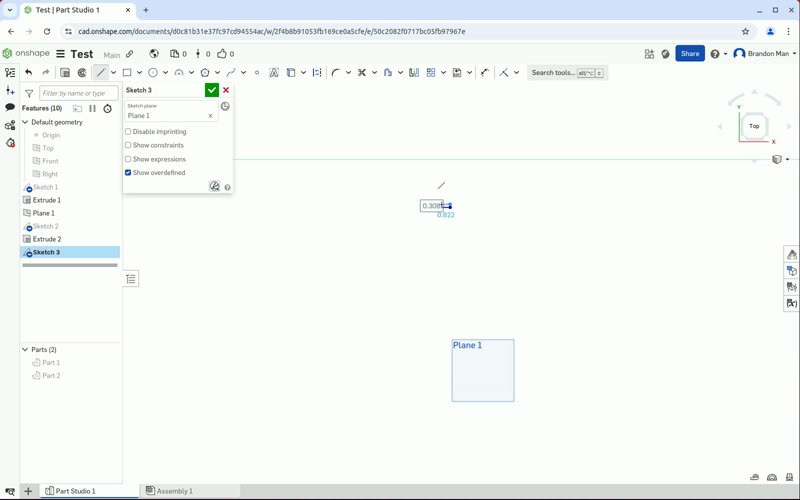
scroll(6)
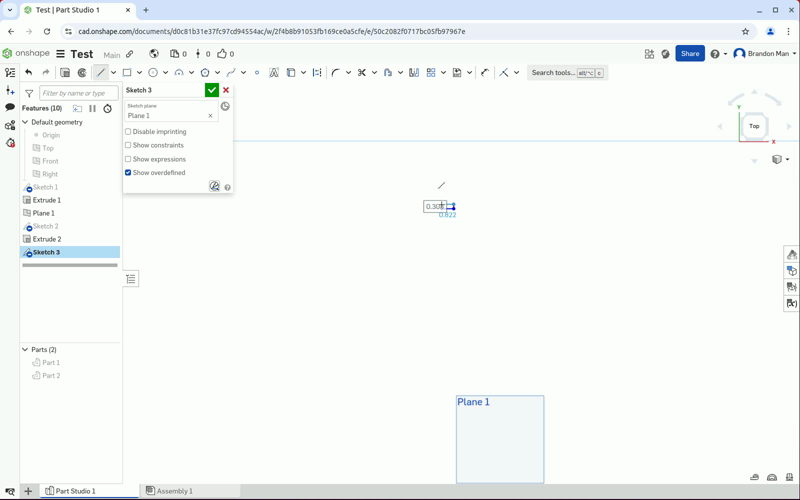
scroll(6)
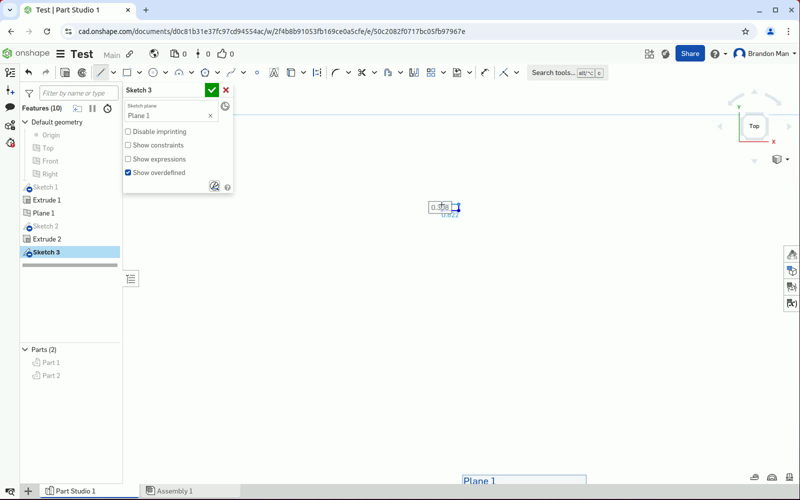
scroll(6)
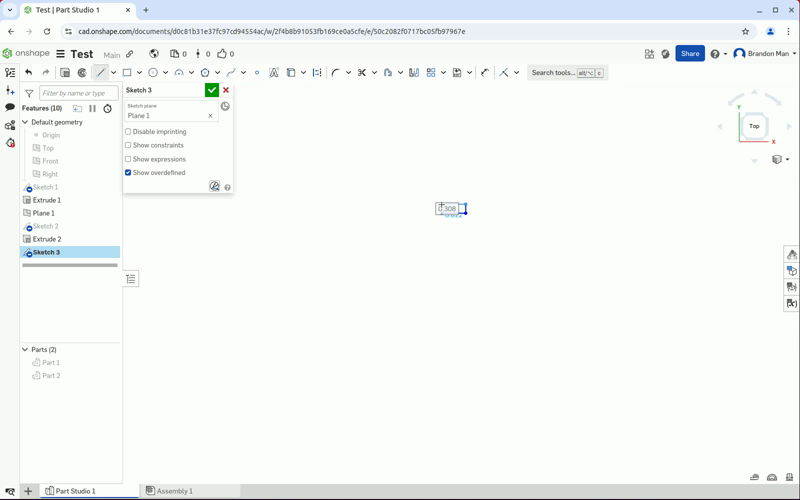
scroll(6)
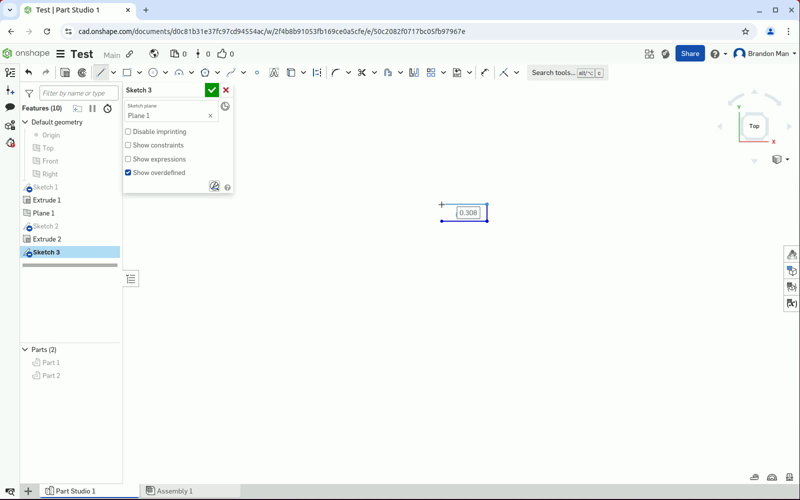
click(441, 204)
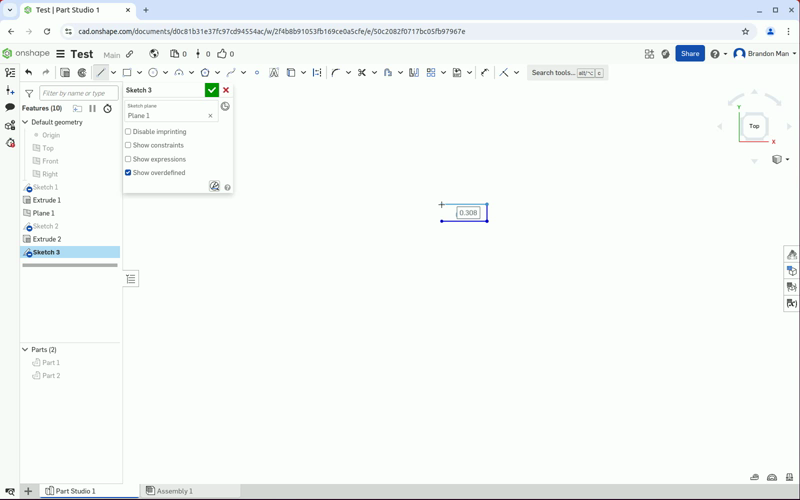
scroll(-6)
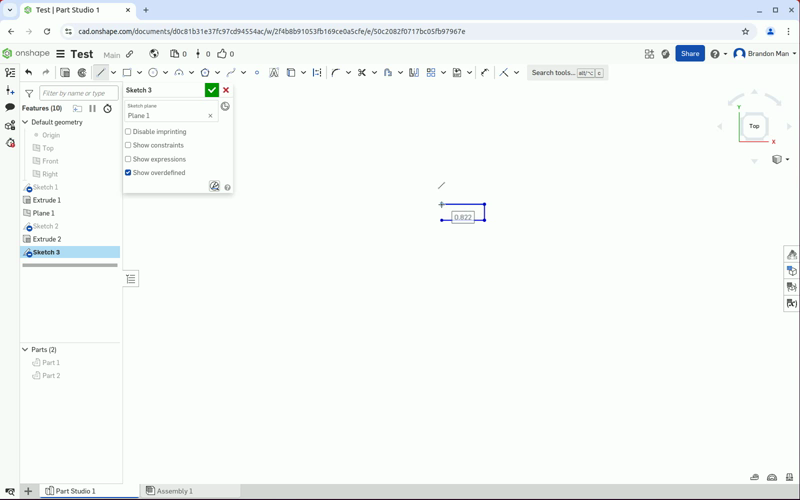
scroll(-6)
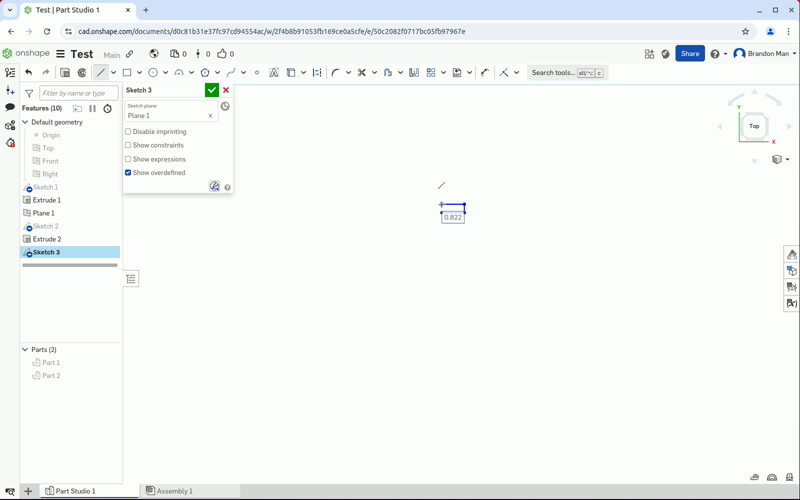
scroll(-6)
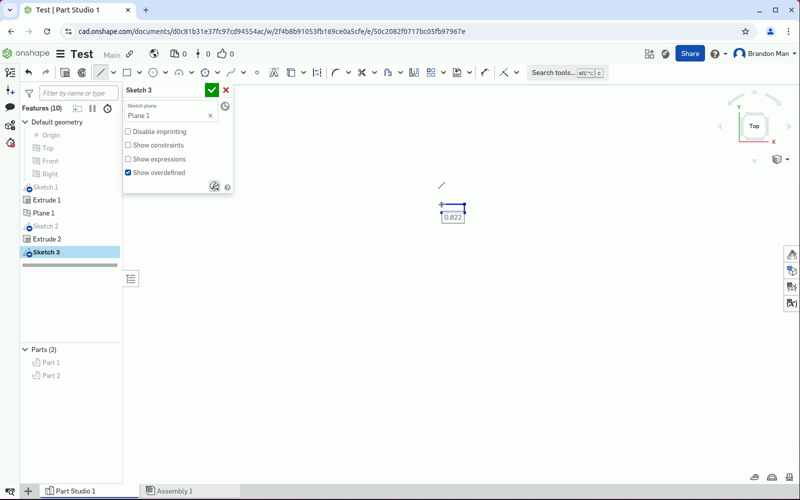
scroll(-6)
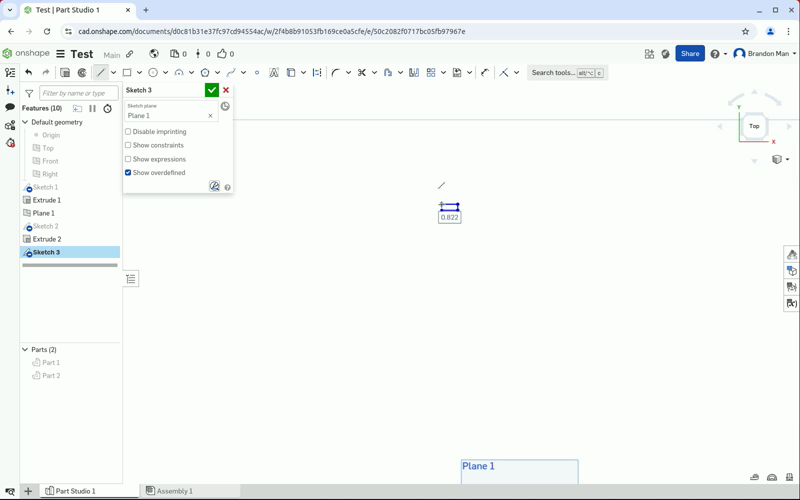
scroll(-6)
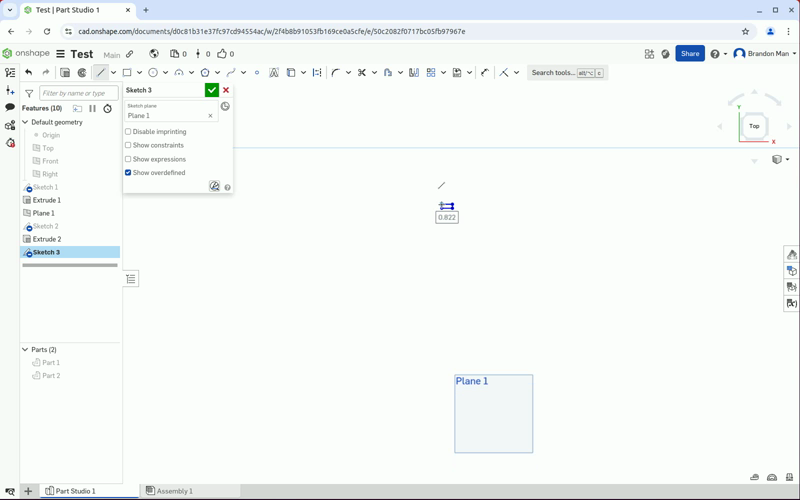
scroll(-6)
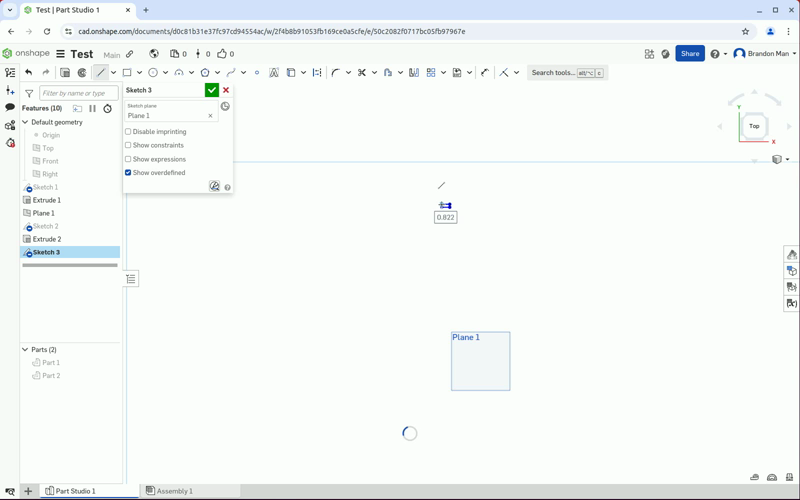
scroll(-6)
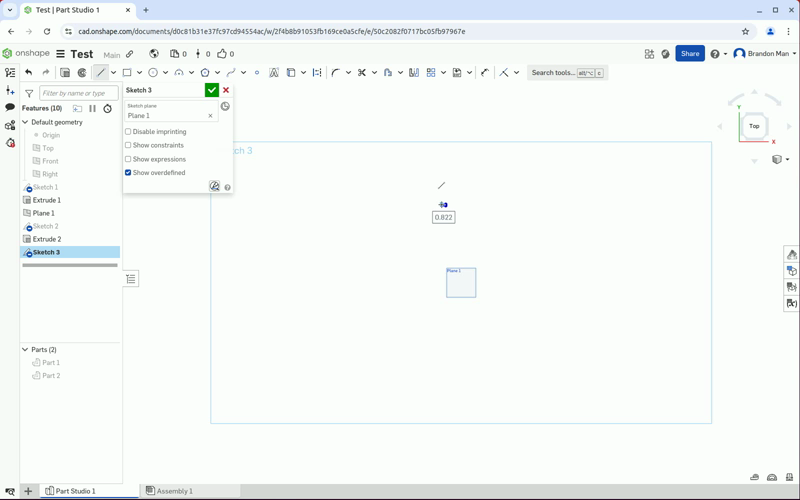
key_up(shift)
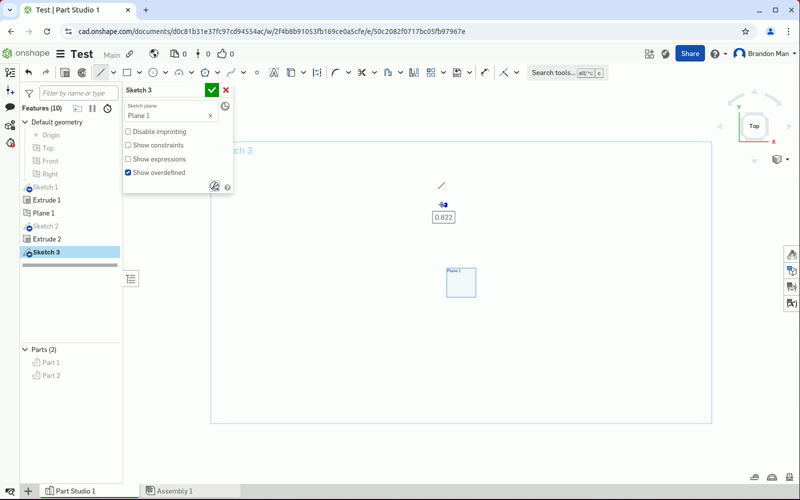
mouse_move(471, 204)
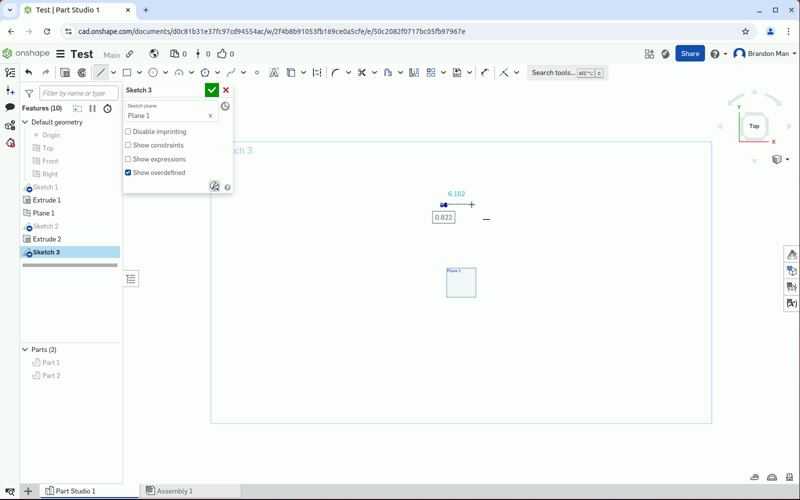
key_down(shift)
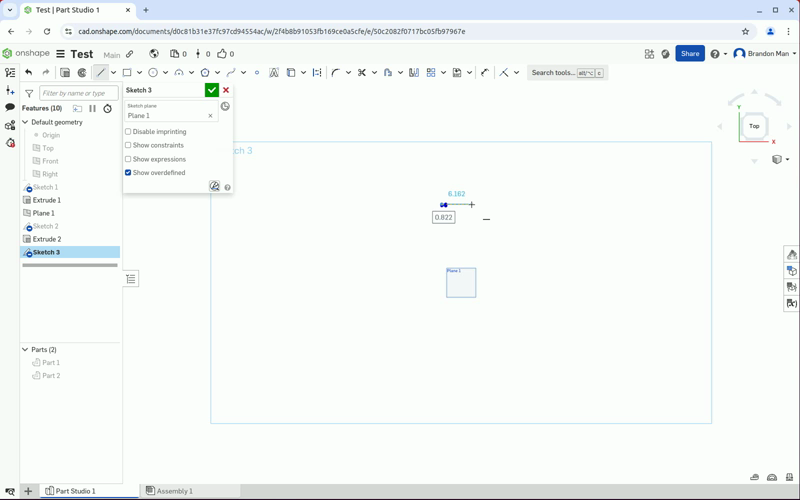
mouse_move(441, 205)
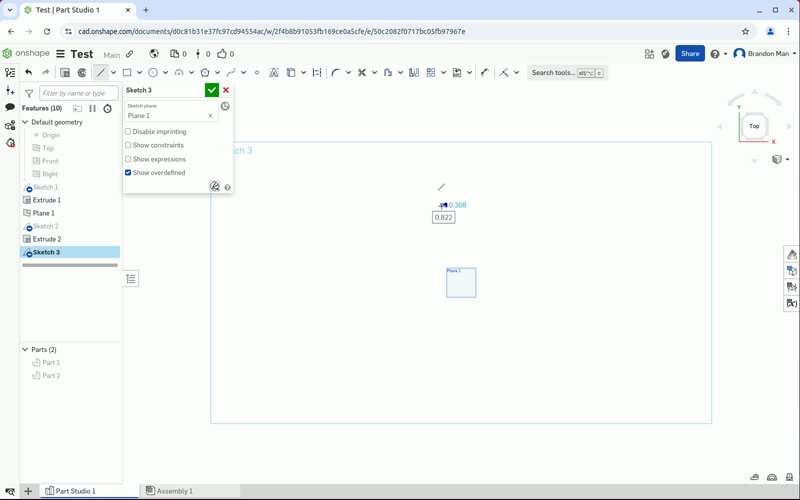
scroll(6)
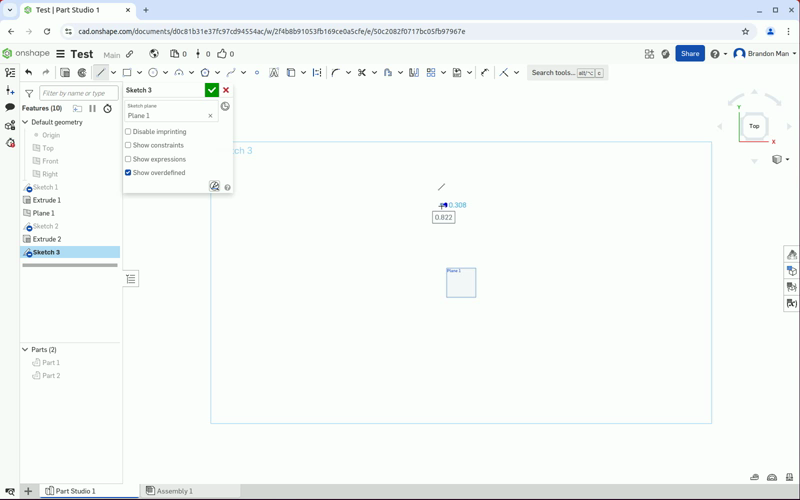
scroll(6)
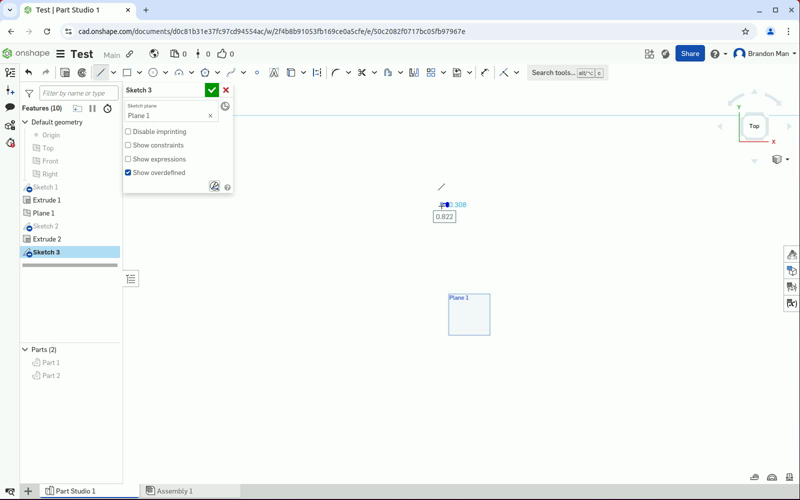
scroll(6)
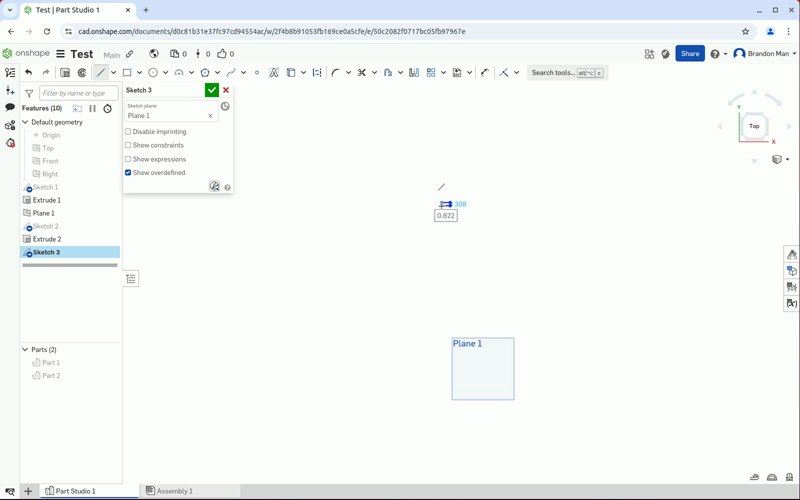
scroll(6)
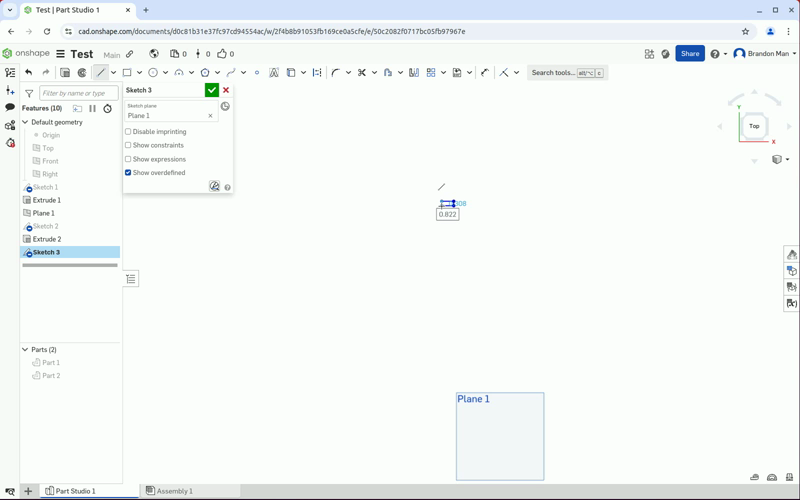
scroll(6)
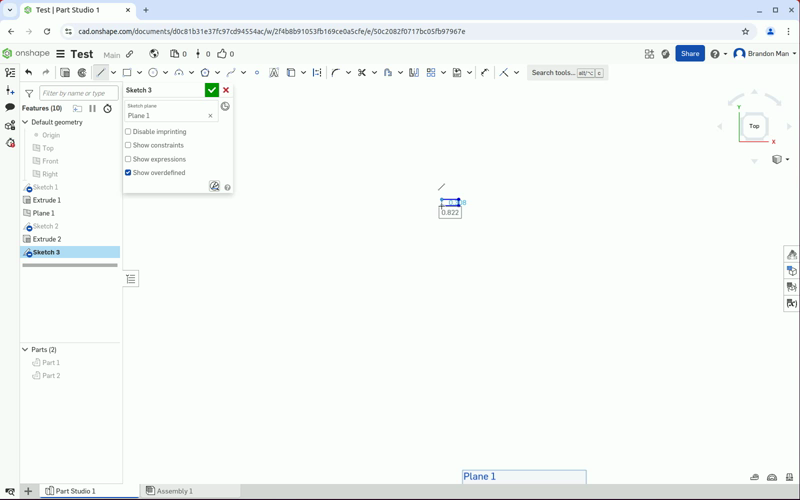
scroll(6)
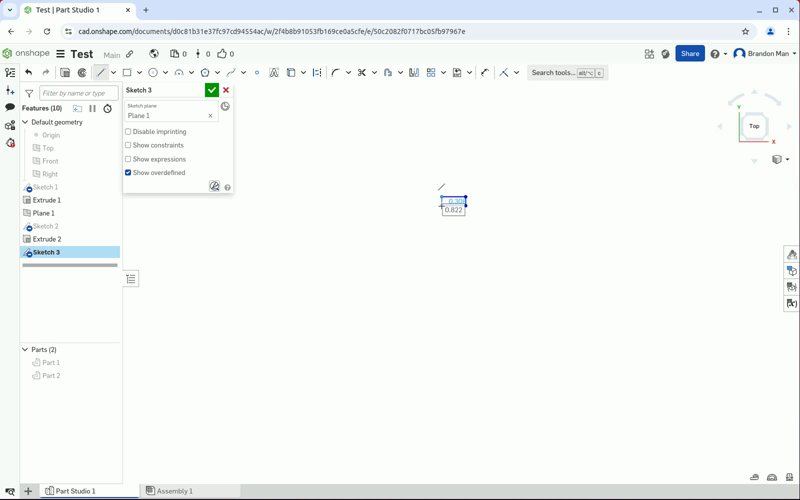
scroll(6)
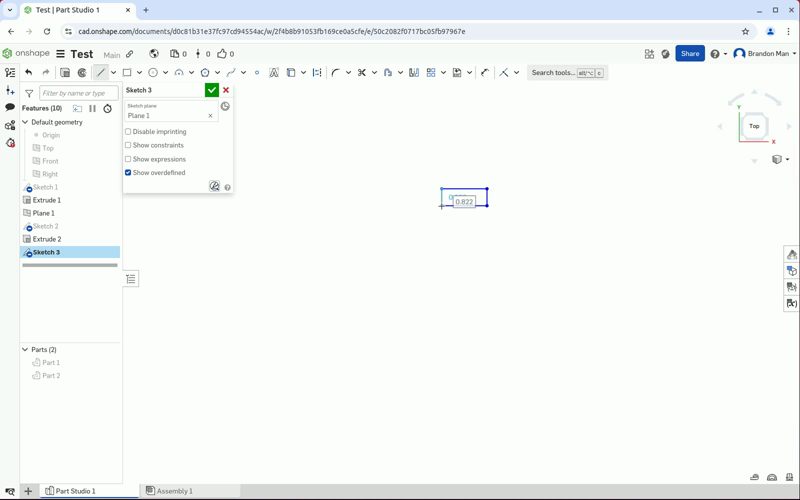
key_up(shift)
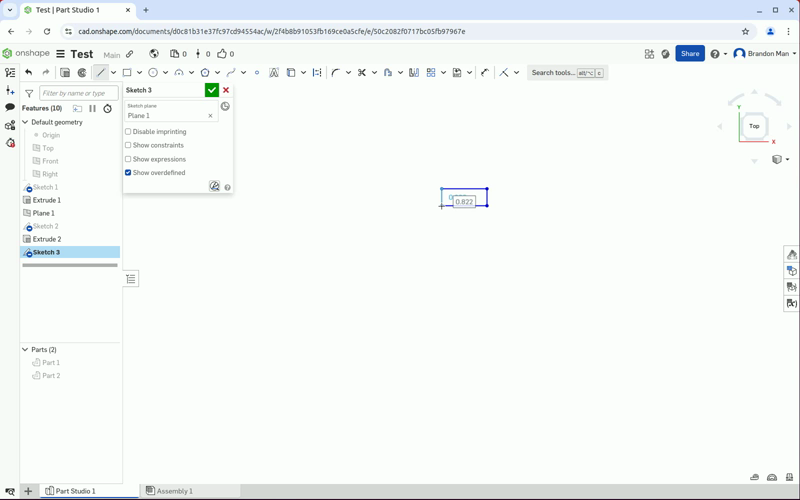
click(441, 205)
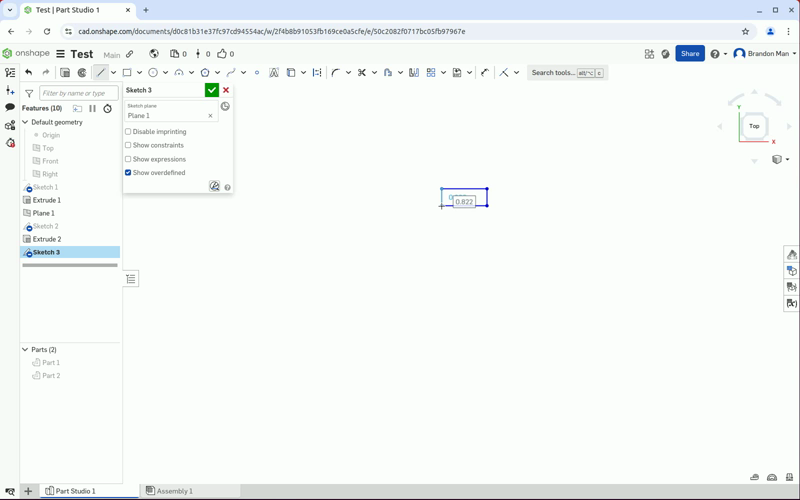
scroll(-6)
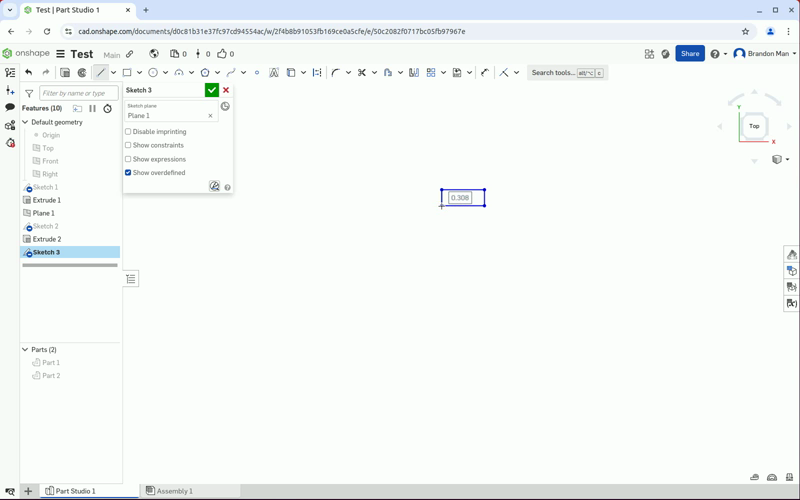
scroll(-6)
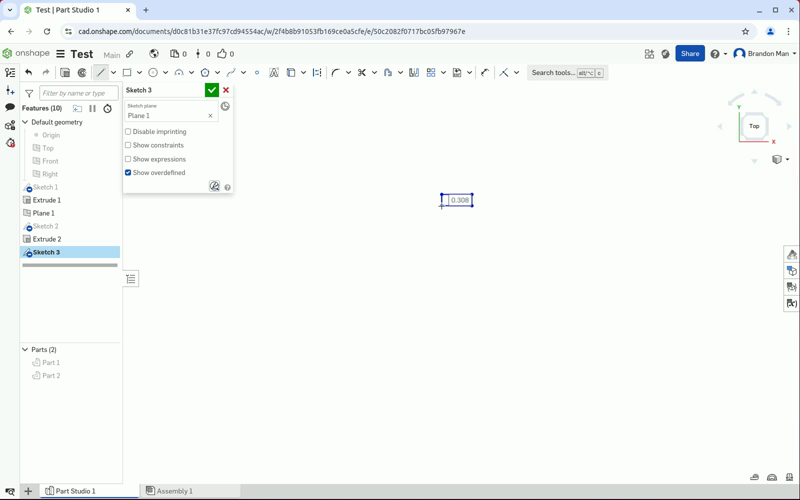
scroll(-6)
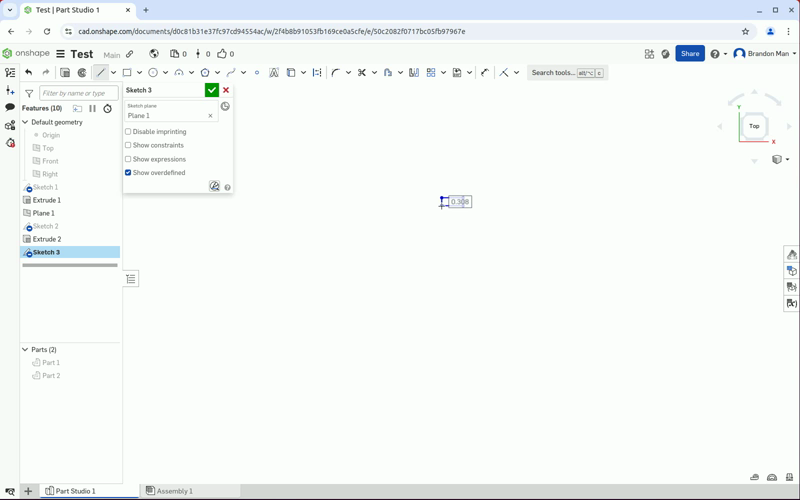
scroll(-6)
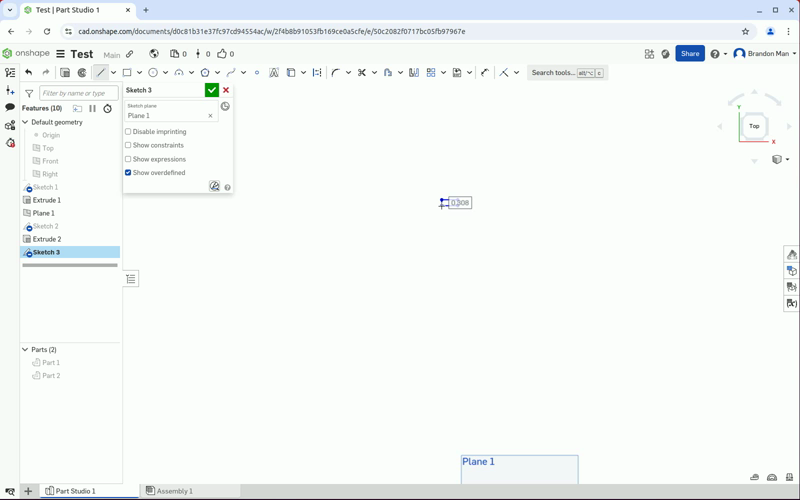
scroll(-6)
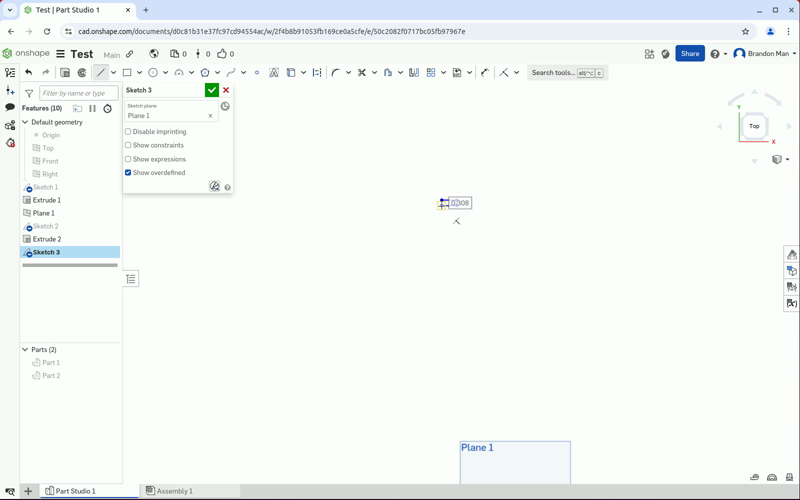
scroll(-6)
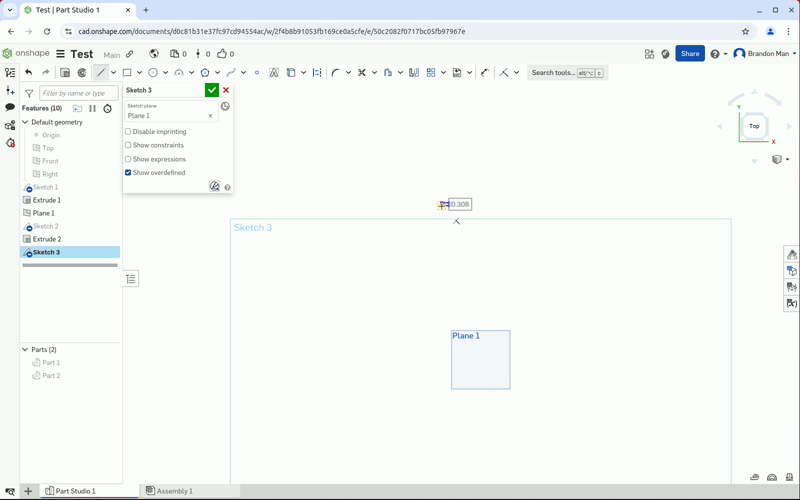
scroll(-6)
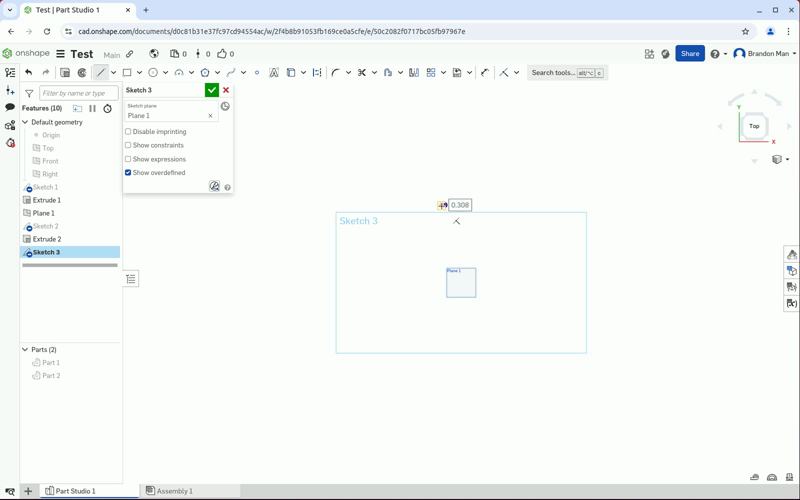
key(esc)
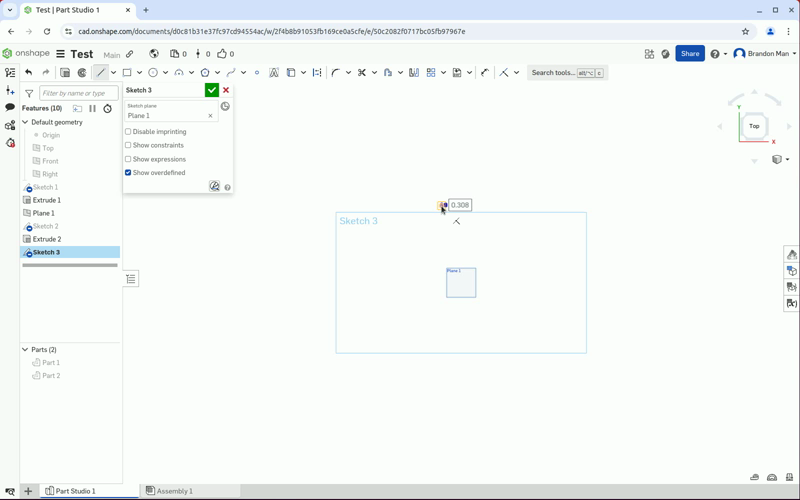
mouse_move(445, 204)
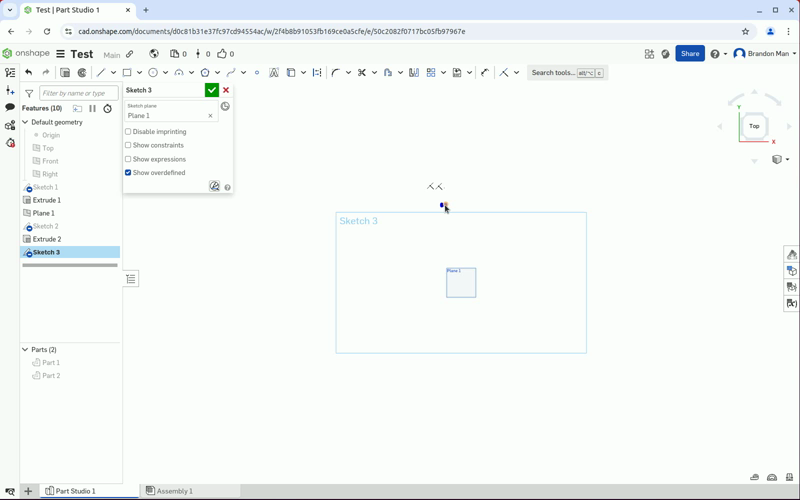
scroll(6)
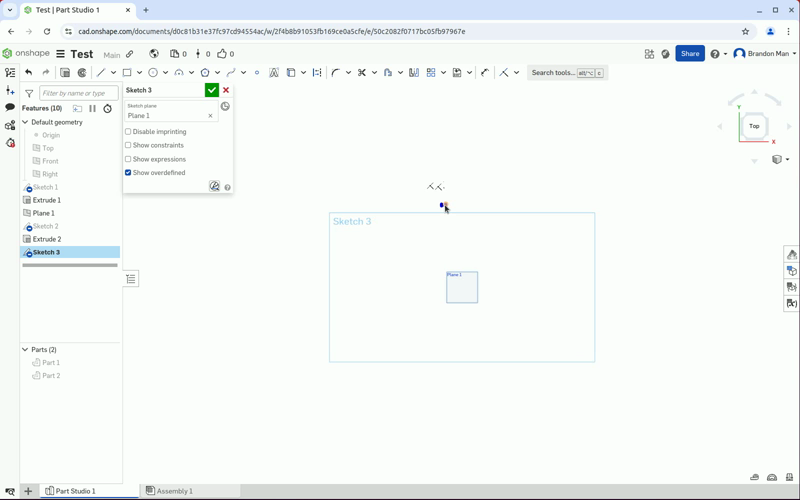
scroll(6)
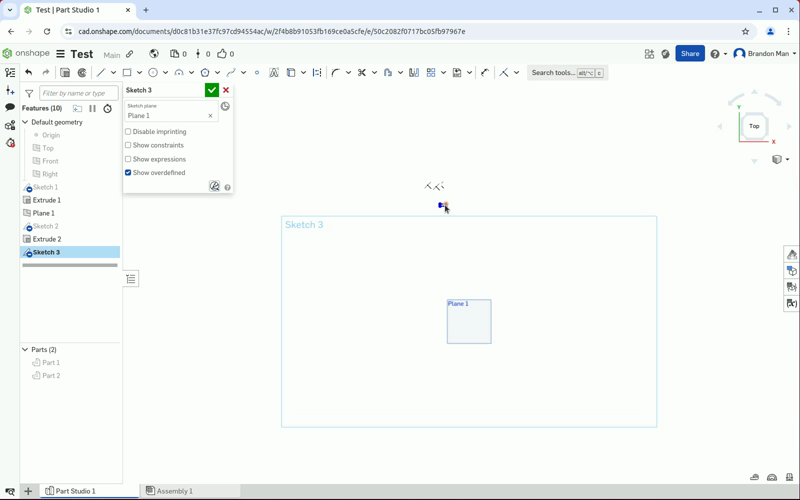
scroll(6)
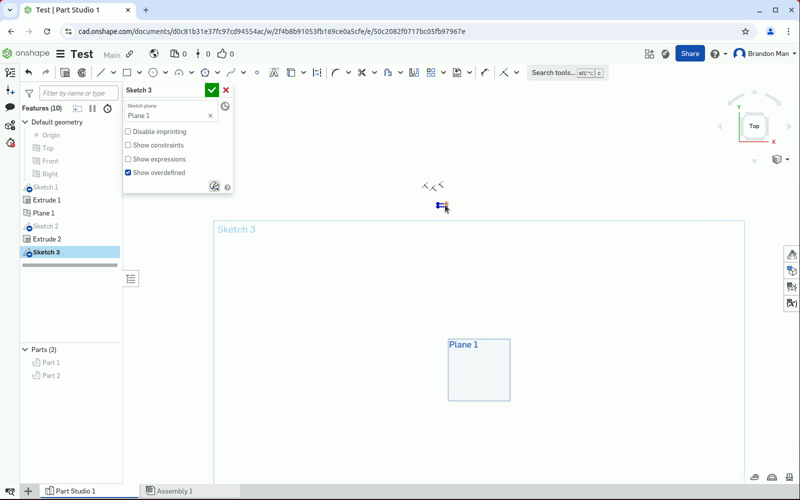
scroll(6)
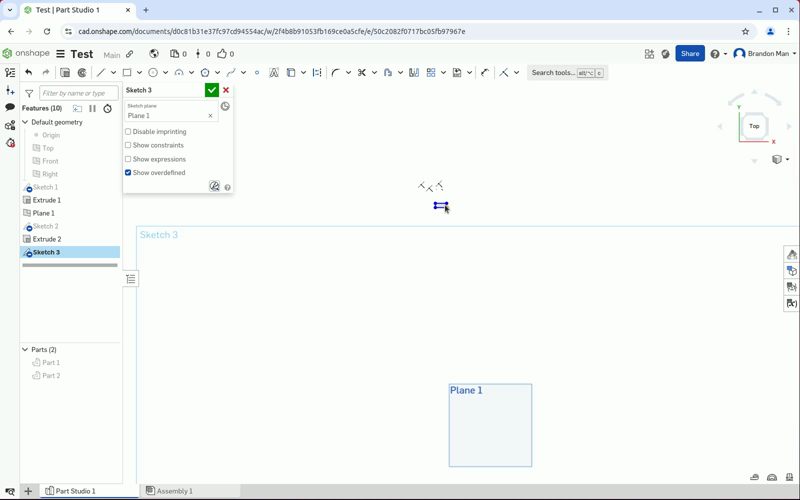
scroll(6)
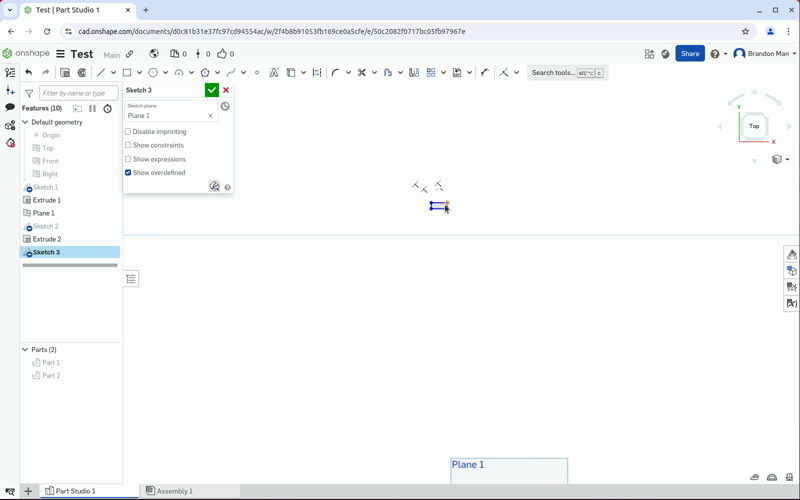
scroll(6)
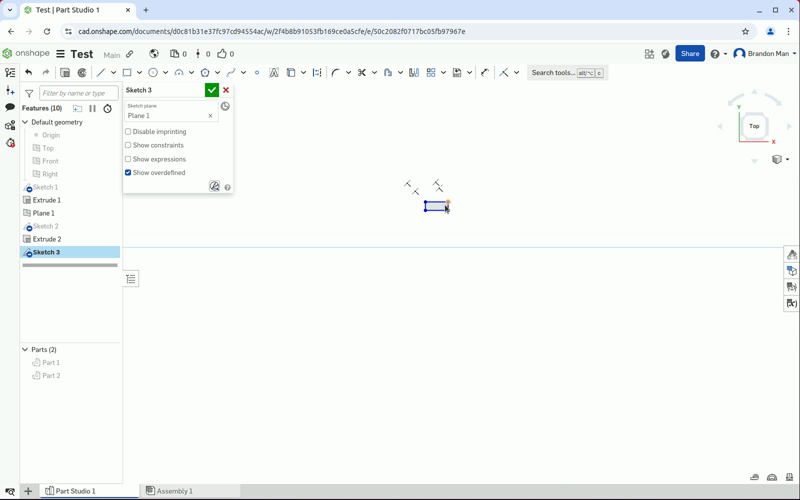
scroll(6)
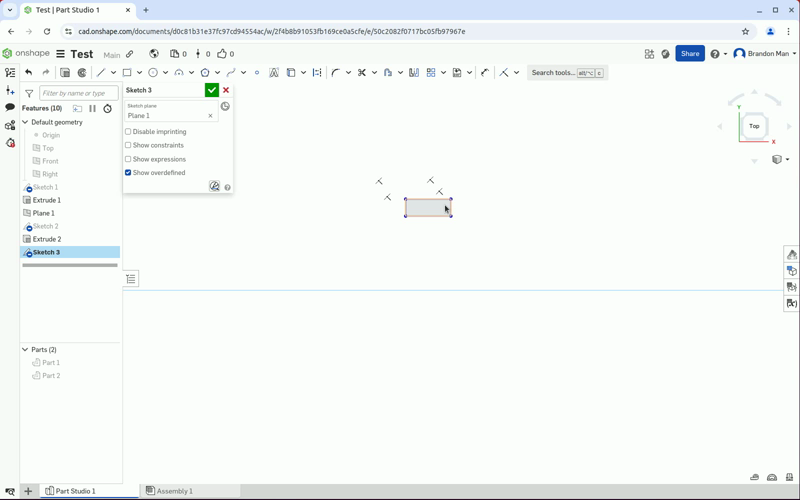
click(445, 204)
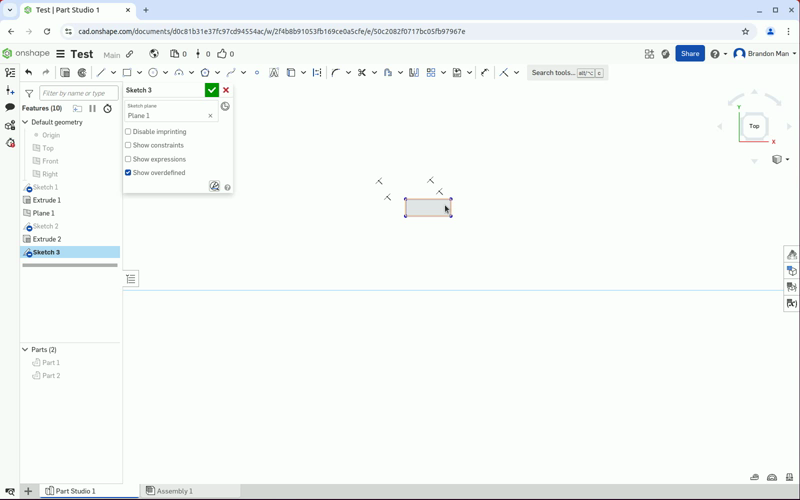
scroll(-6)
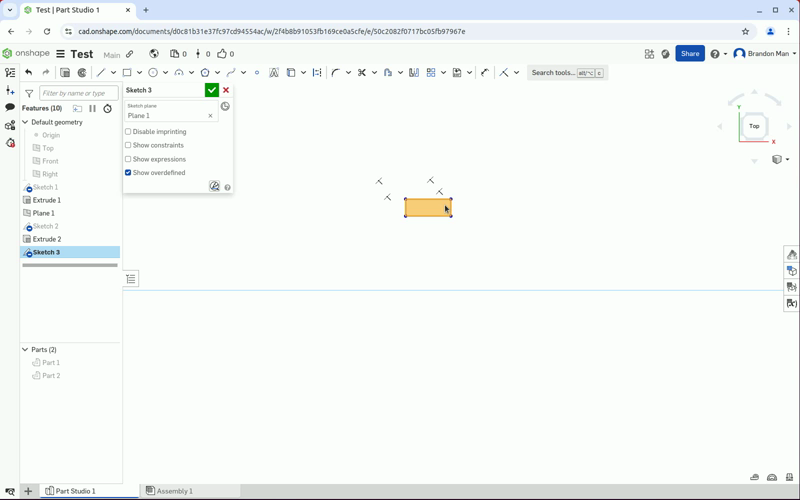
scroll(-6)
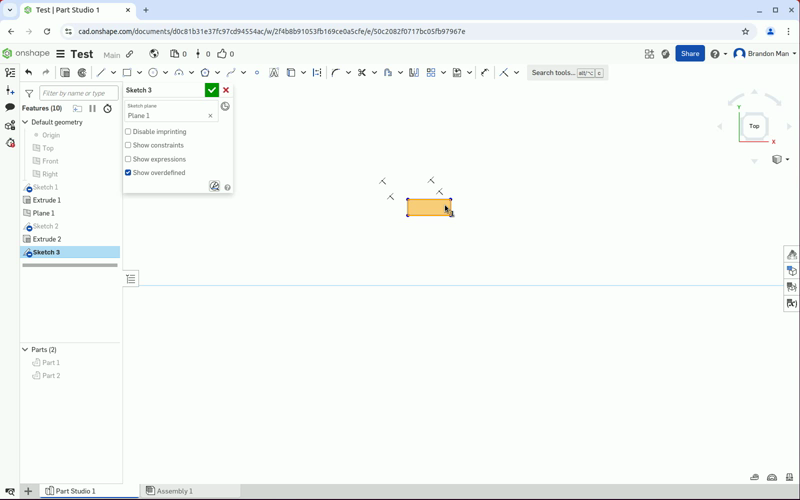
scroll(-6)
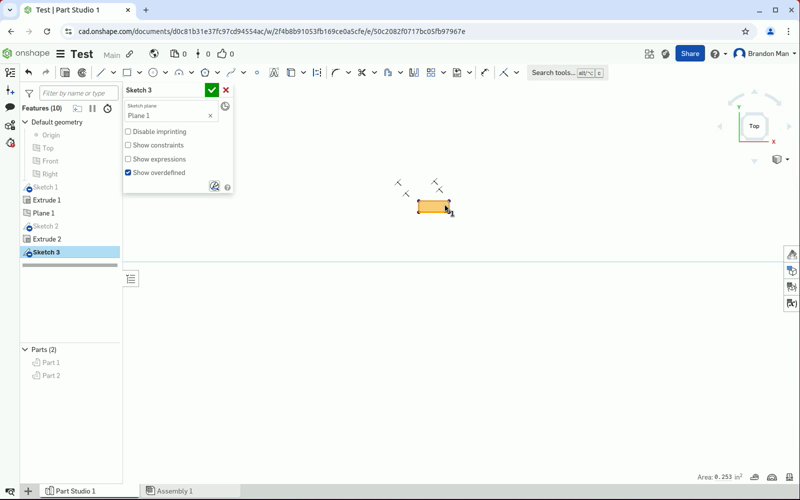
scroll(-6)
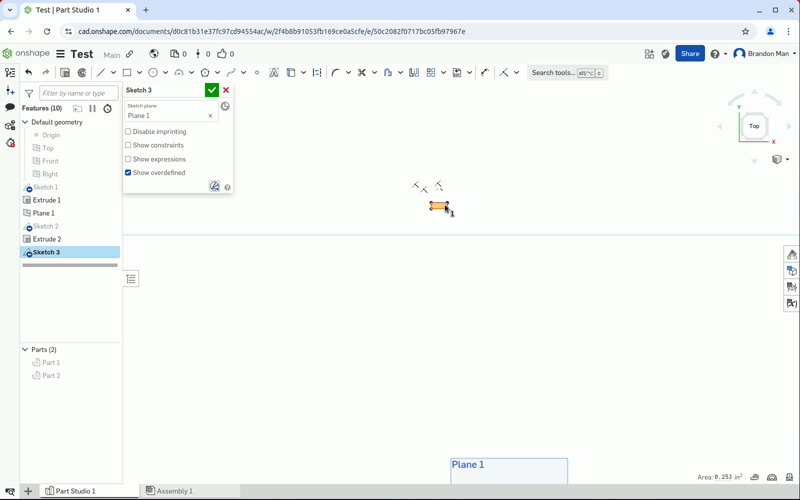
scroll(-6)
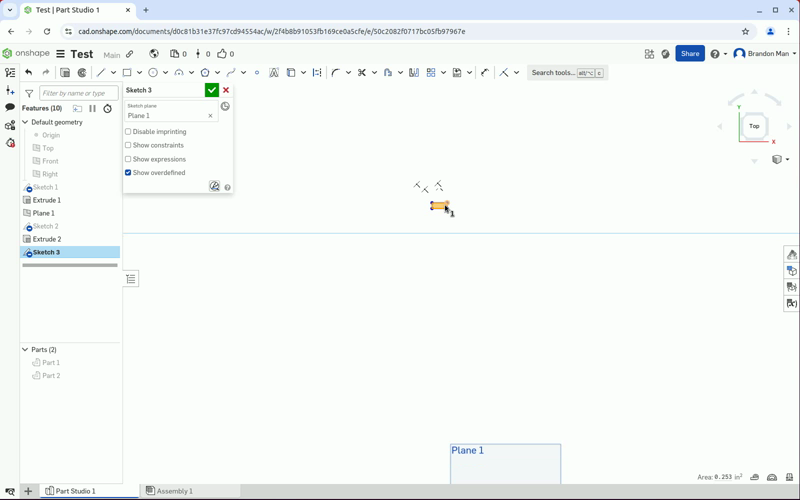
scroll(-6)
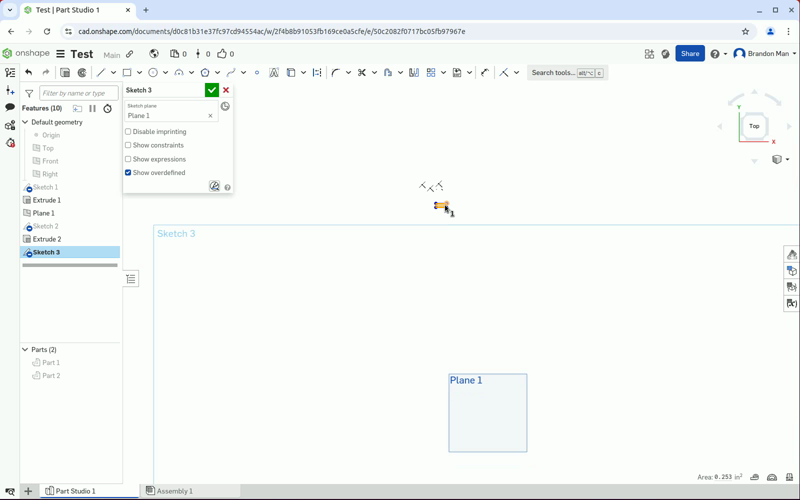
scroll(-6)
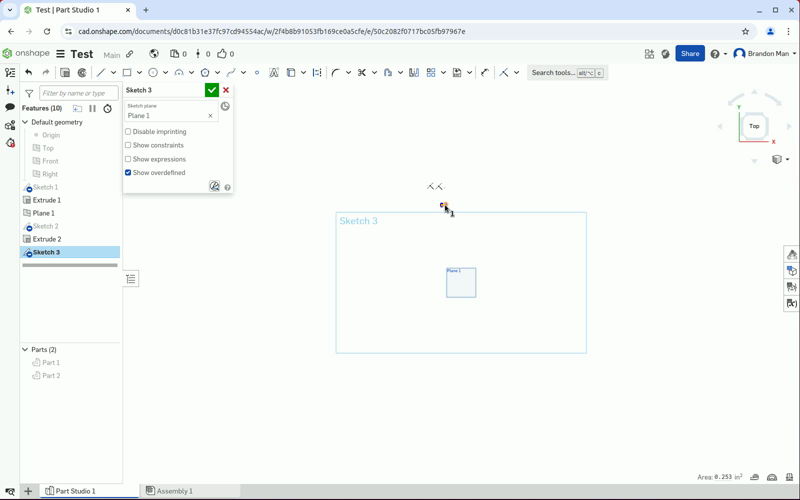
mouse_move(73, 352)
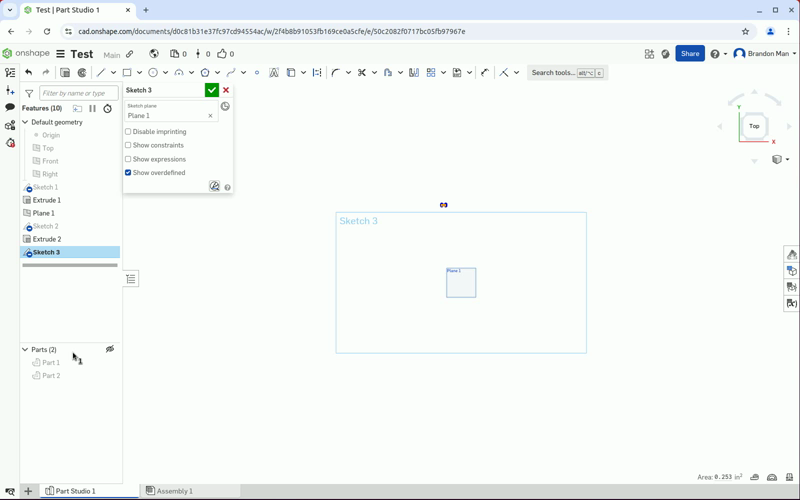
key(shift+y)
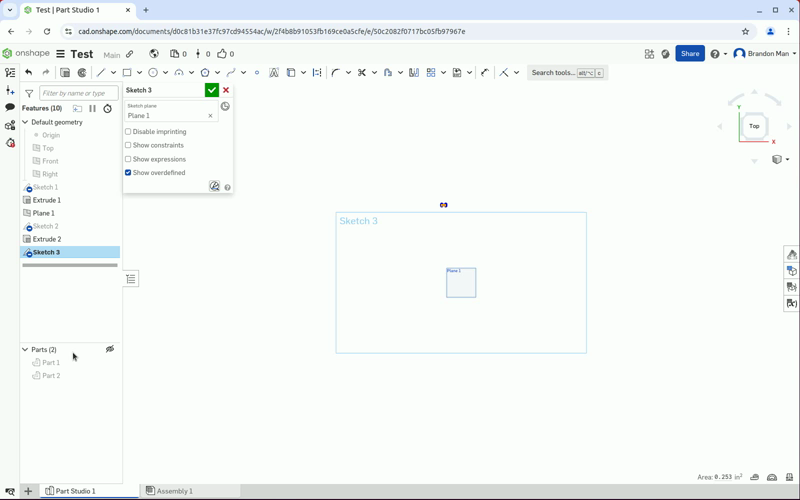
key(shift+e)
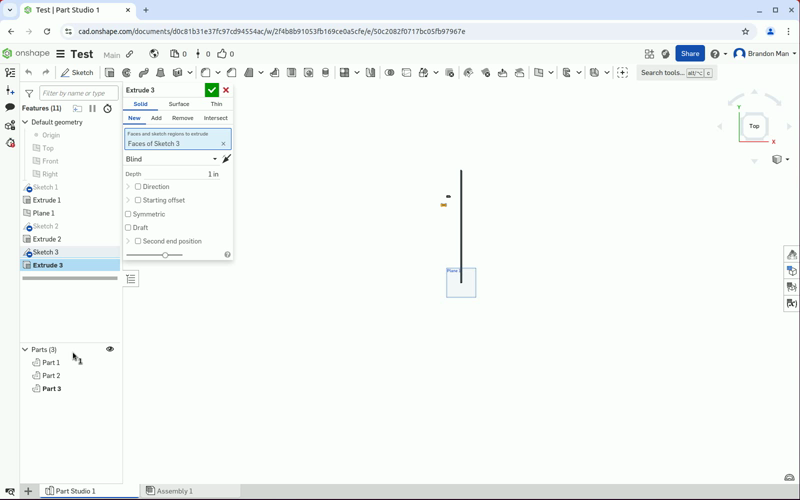
mouse_move(143, 106)
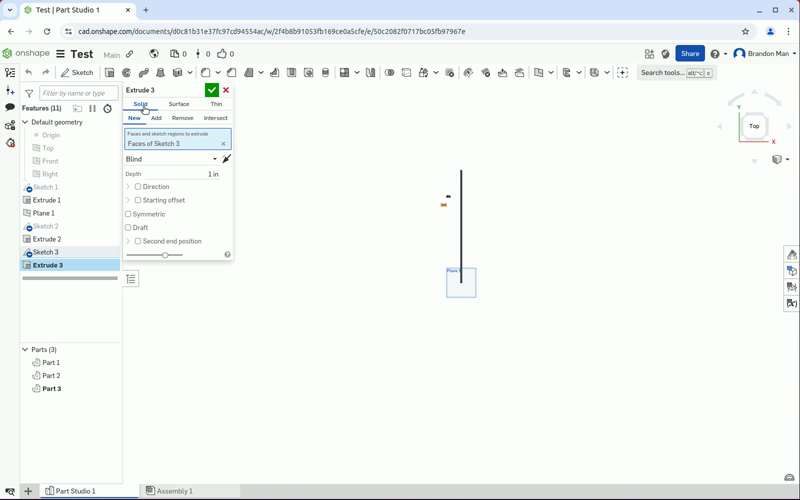
click(143, 106)
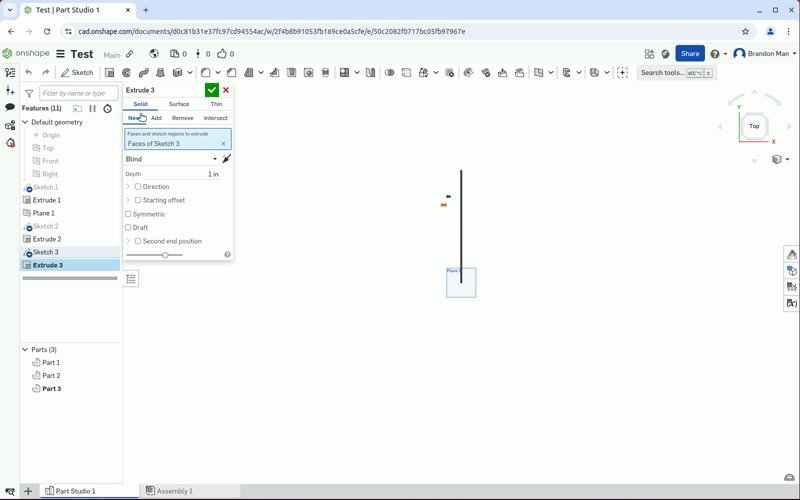
mouse_move(137, 120)
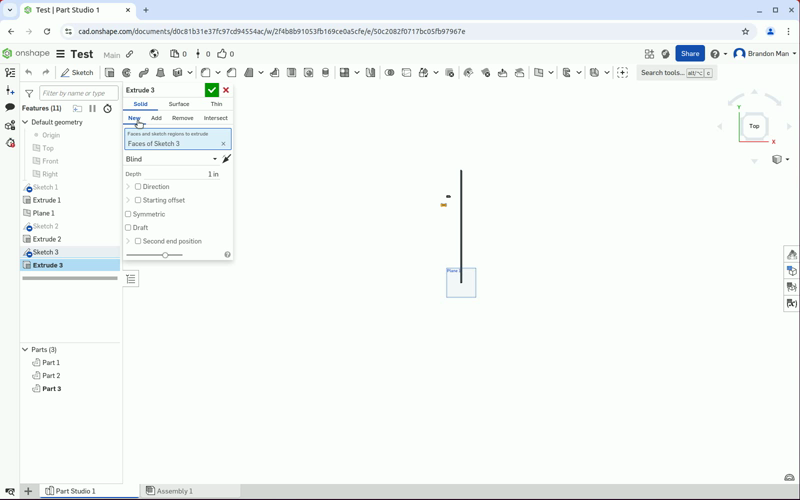
click(137, 120)
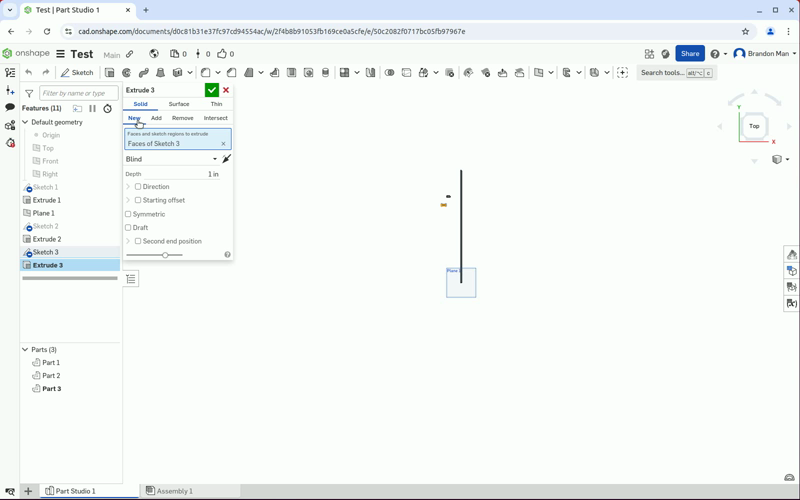
key(tab, 4)
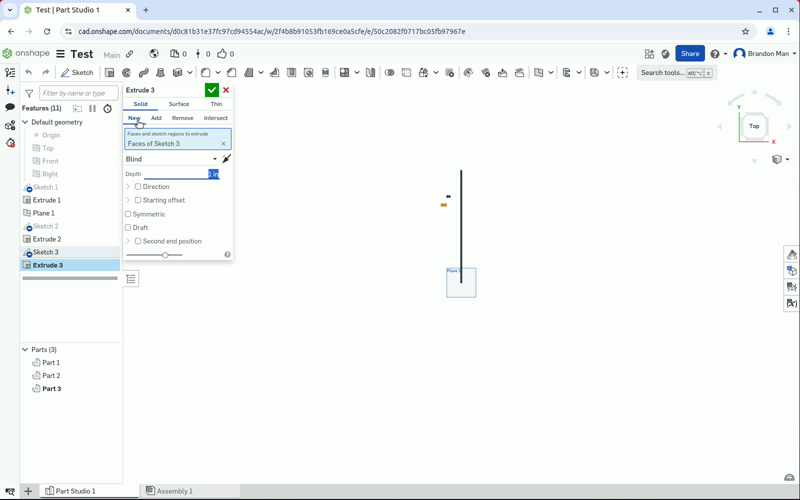
text(10.351)
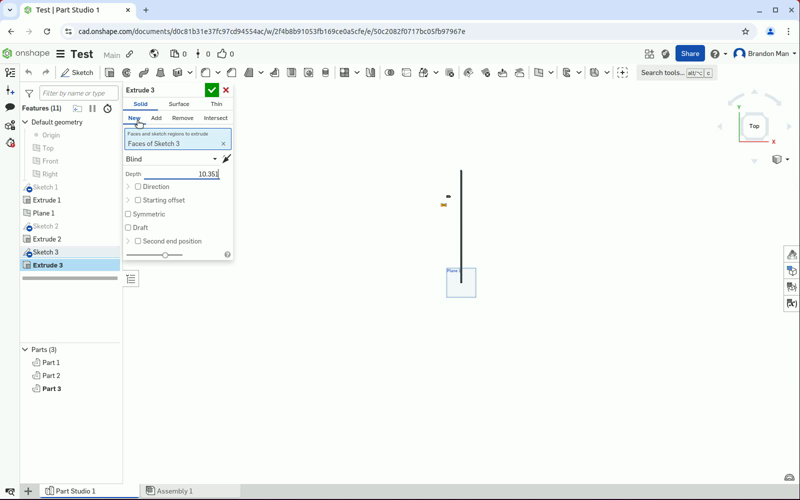
key(enter)
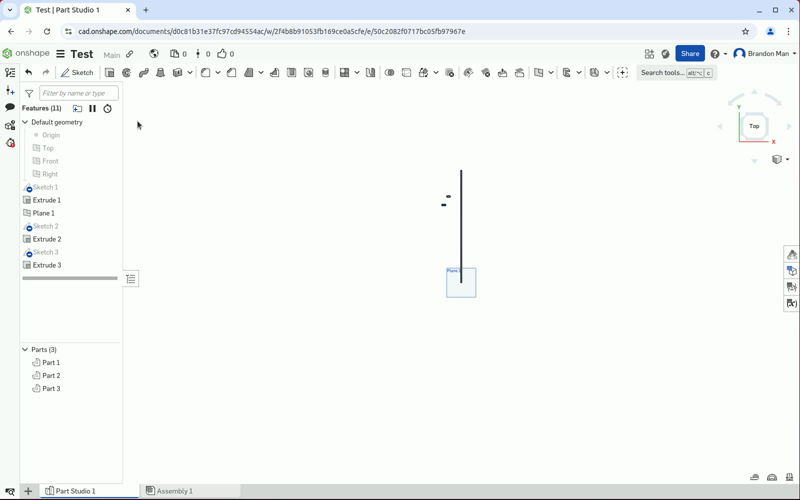
key(shift+h)
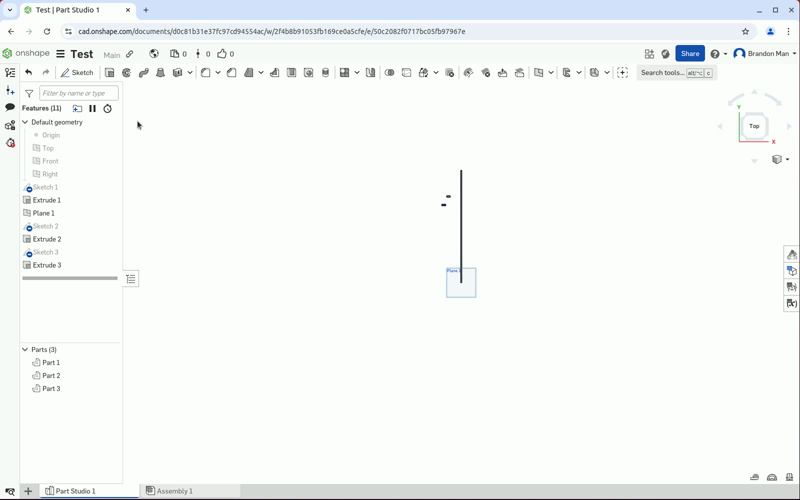
key(shift+h)
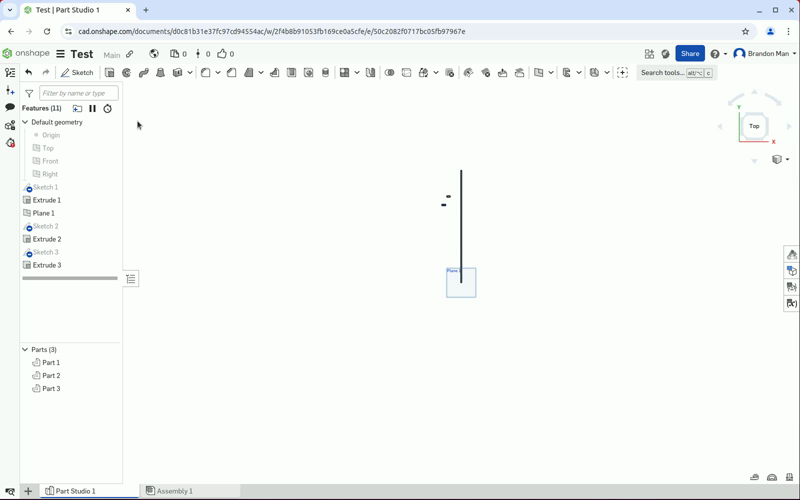
mouse_move(73, 189)
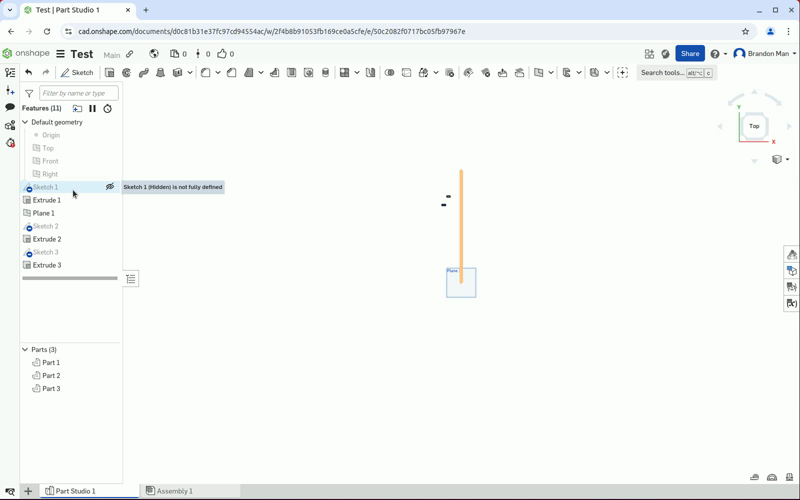
click(73, 189)
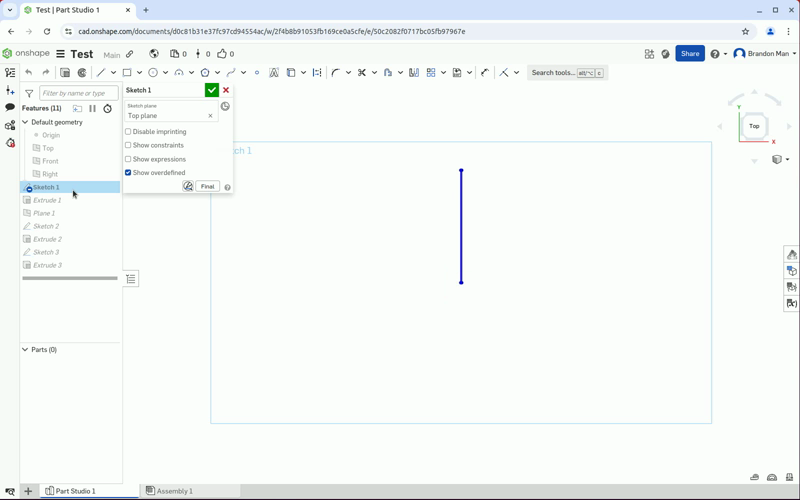
mouse_move(229, 92)
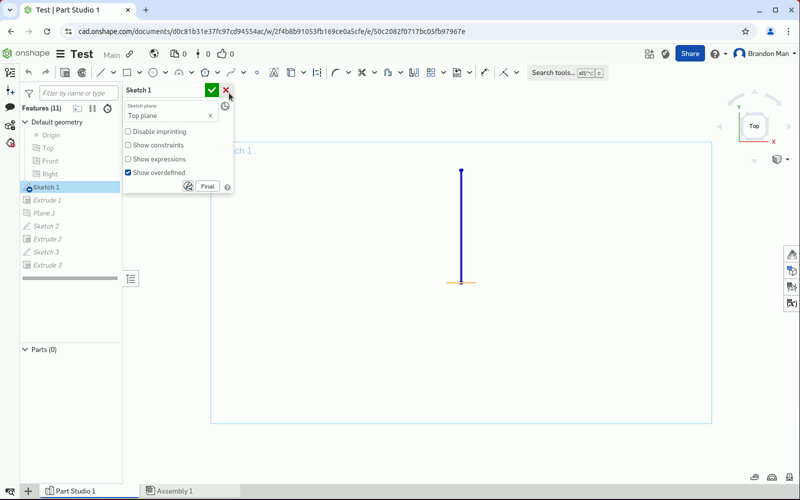
click(229, 92)
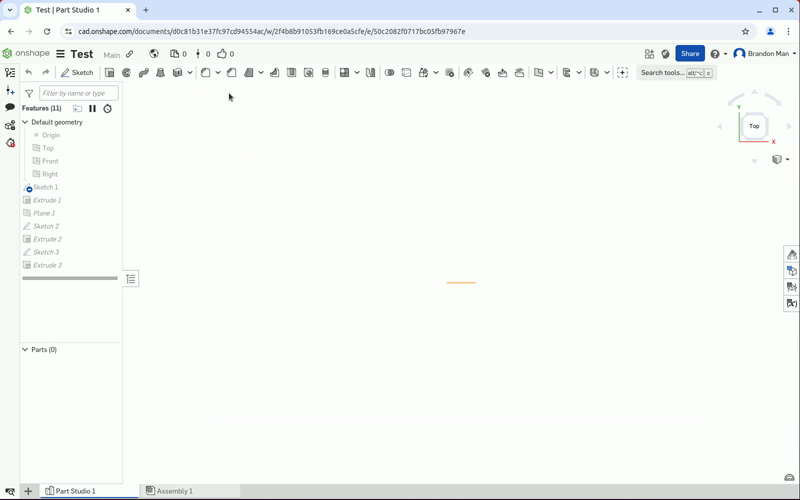
key(shift+s)
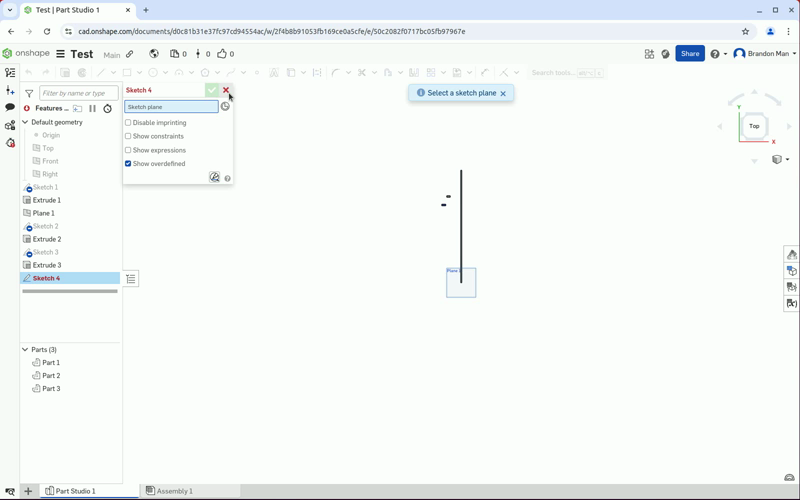
mouse_move(73, 215)
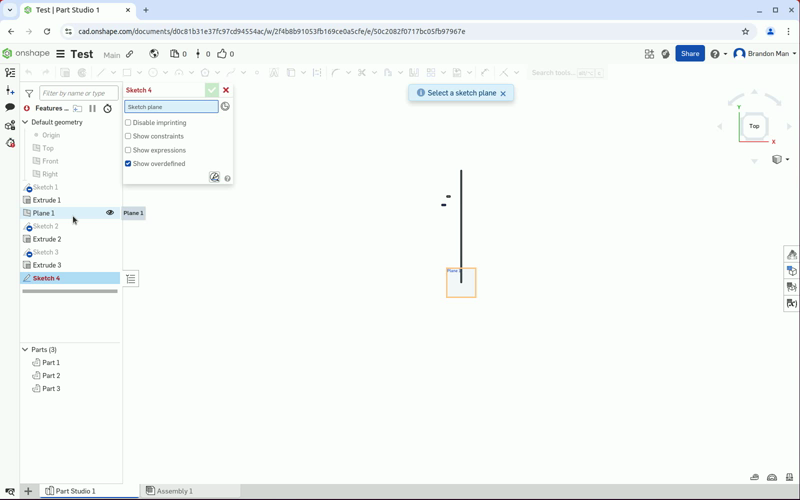
click(73, 215)
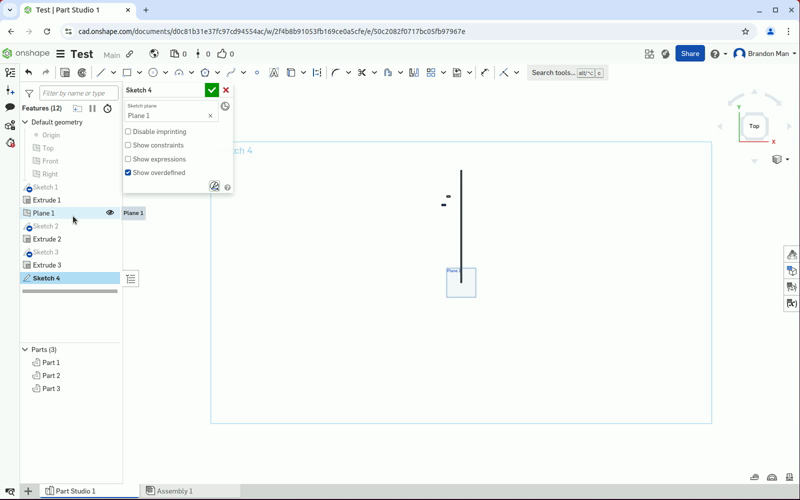
mouse_move(73, 352)
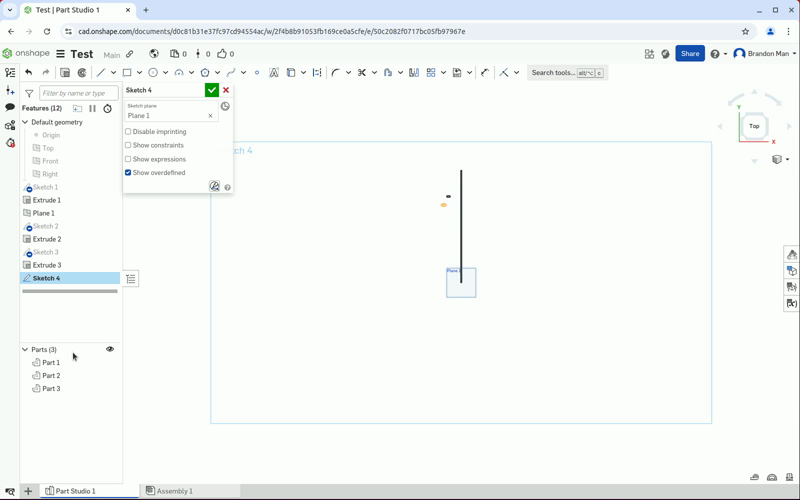
key(y)
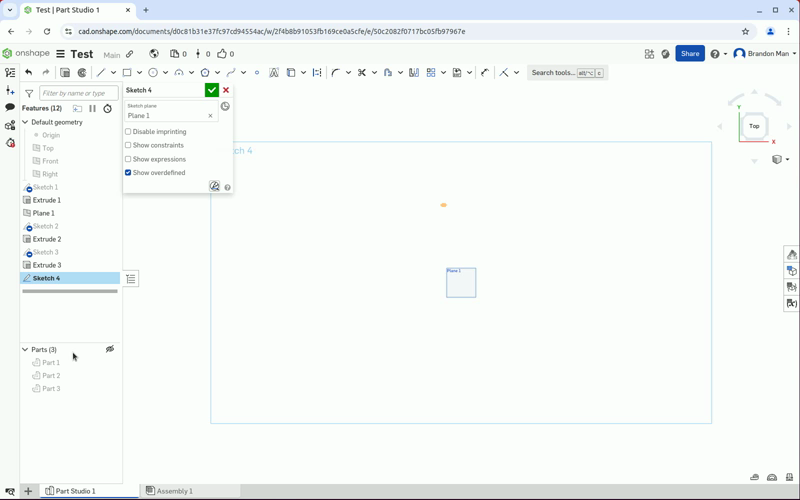
key(l)
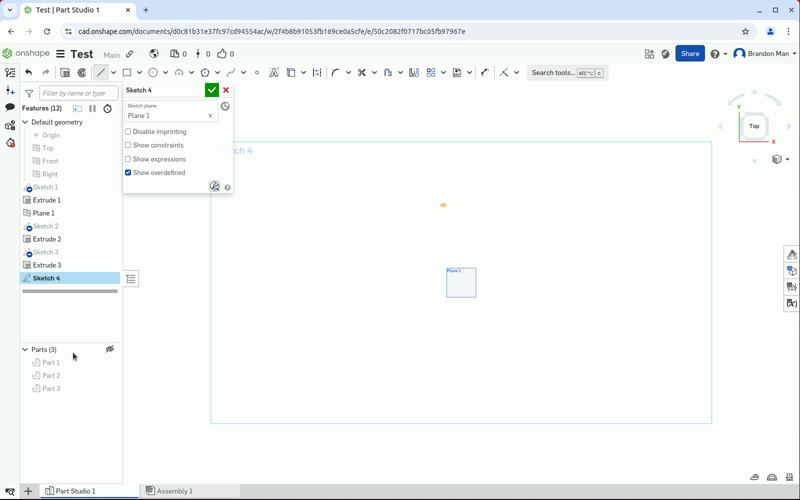
key_down(shift)
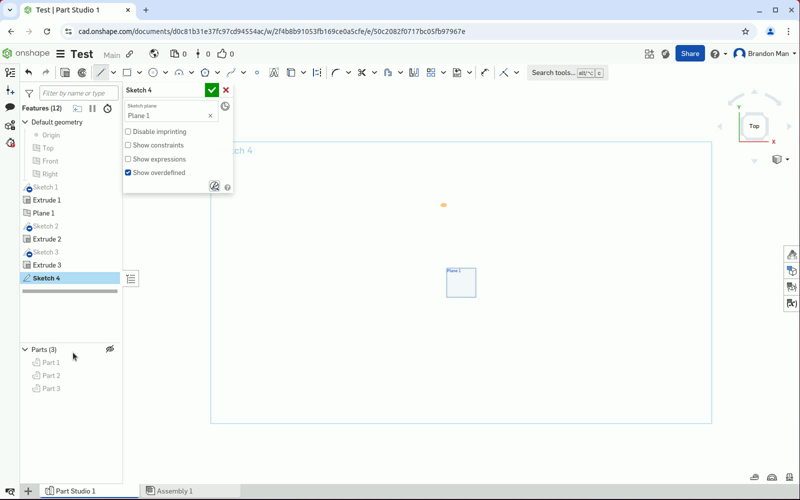
mouse_move(441, 212)
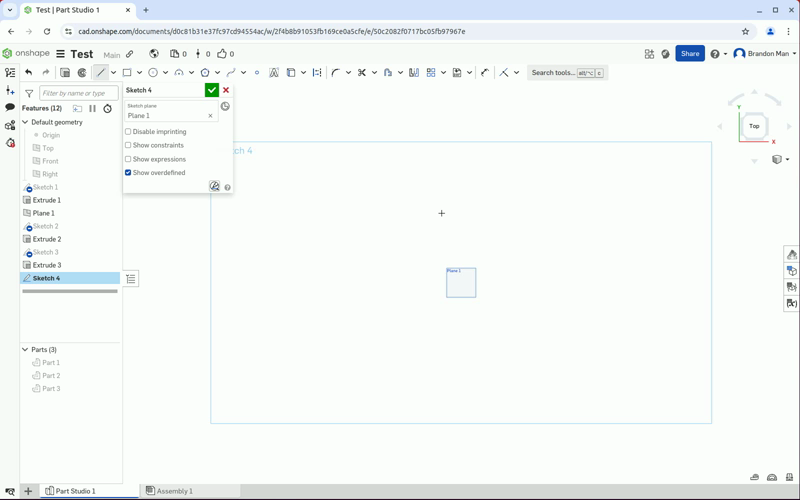
click(441, 212)
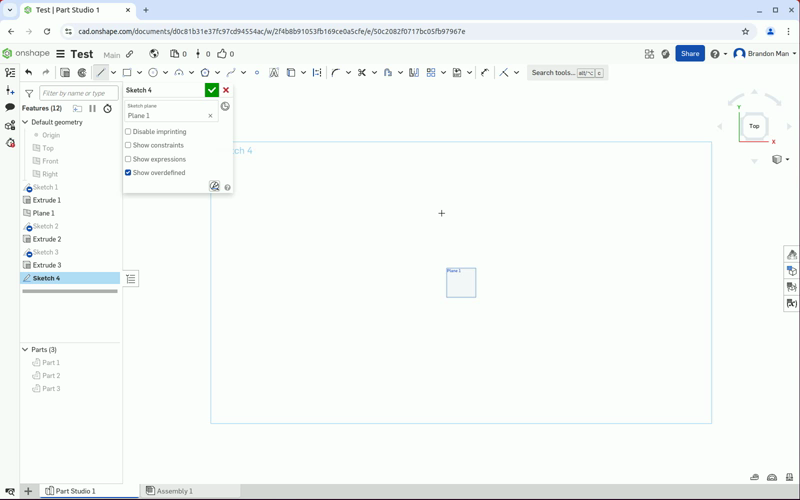
key_up(shift)
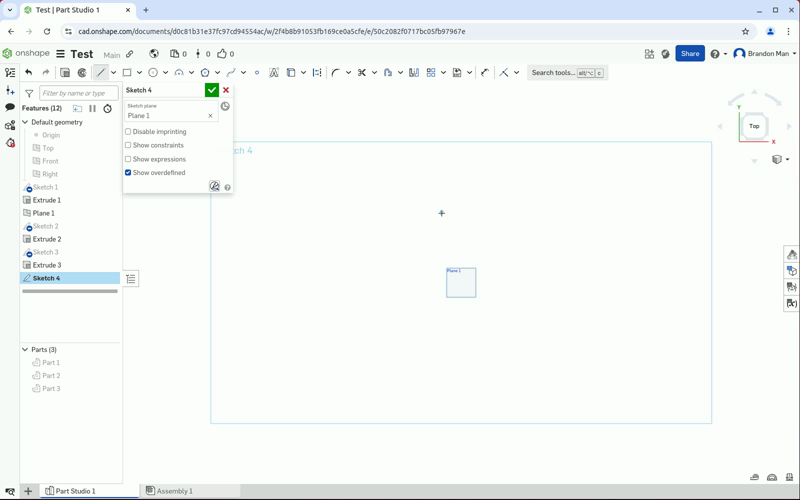
key_down(shift)
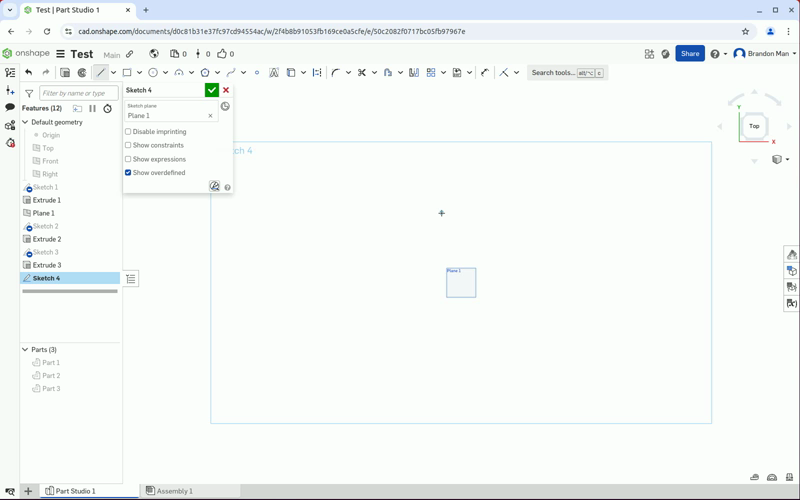
mouse_move(471, 212)
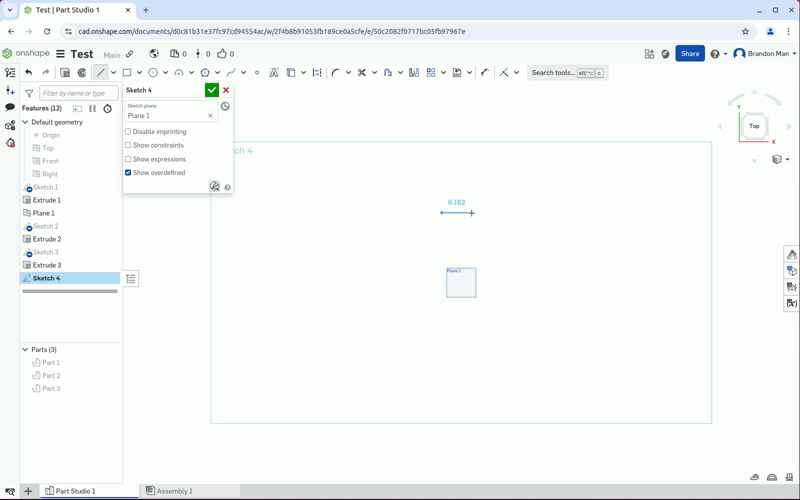
mouse_move(445, 212)
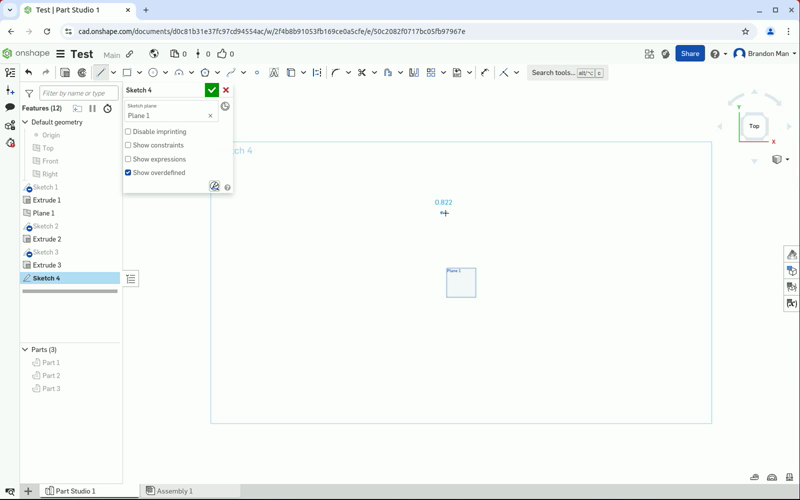
scroll(6)
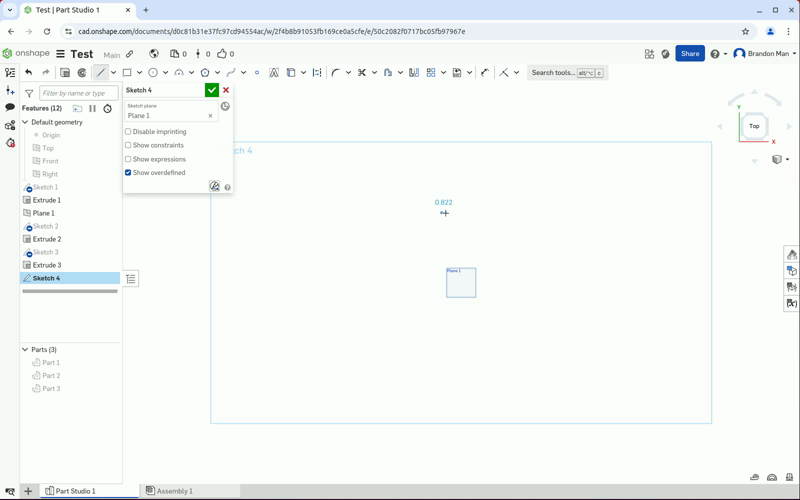
scroll(6)
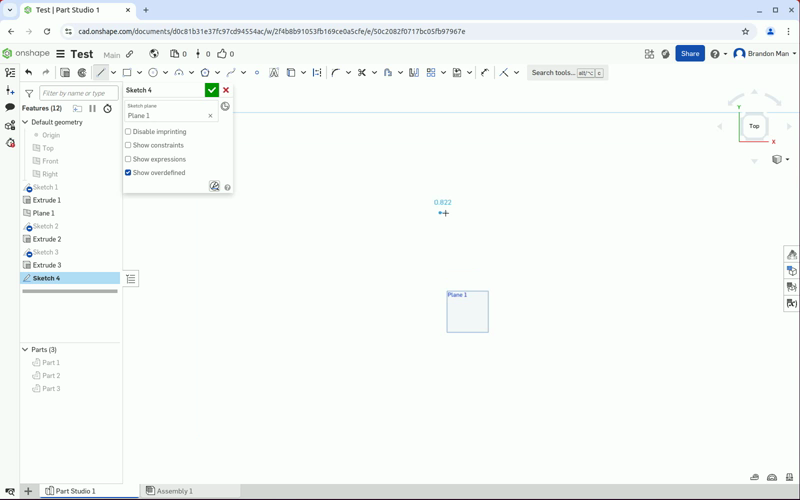
scroll(6)
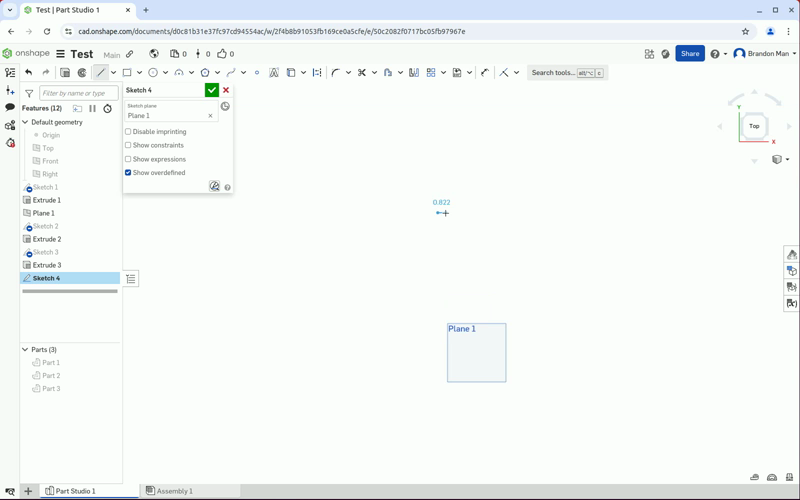
scroll(6)
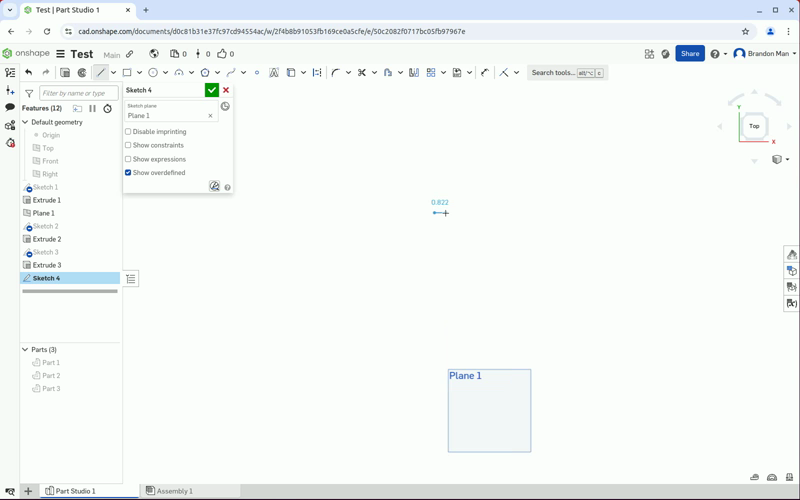
scroll(6)
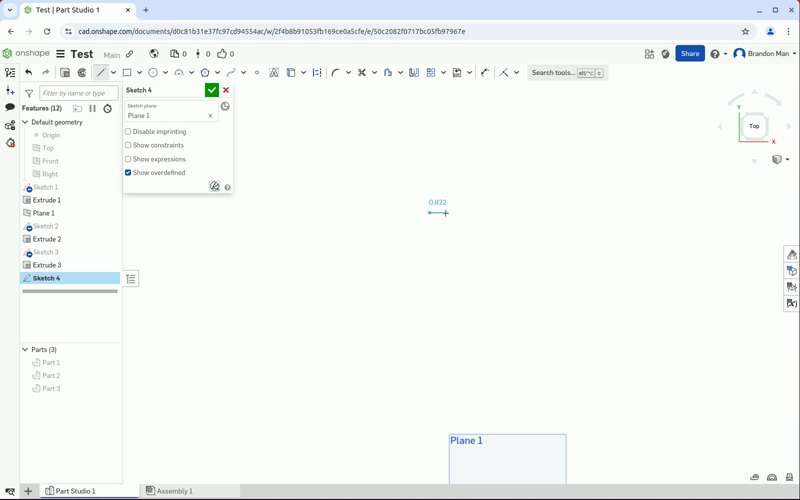
scroll(6)
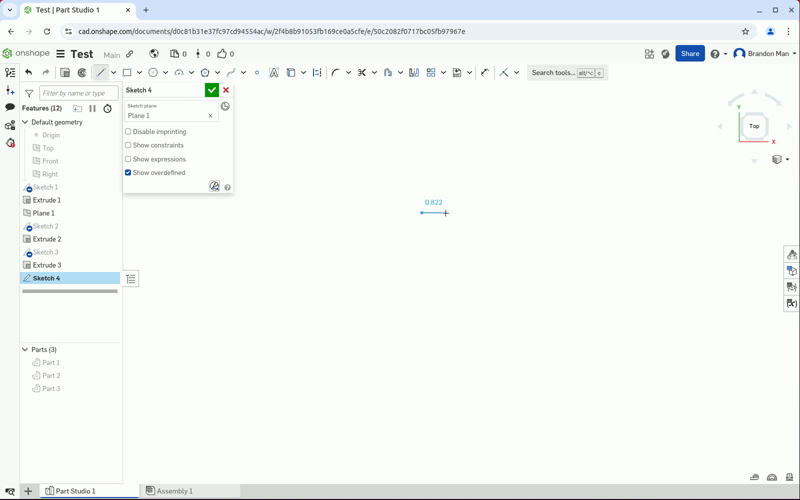
scroll(6)
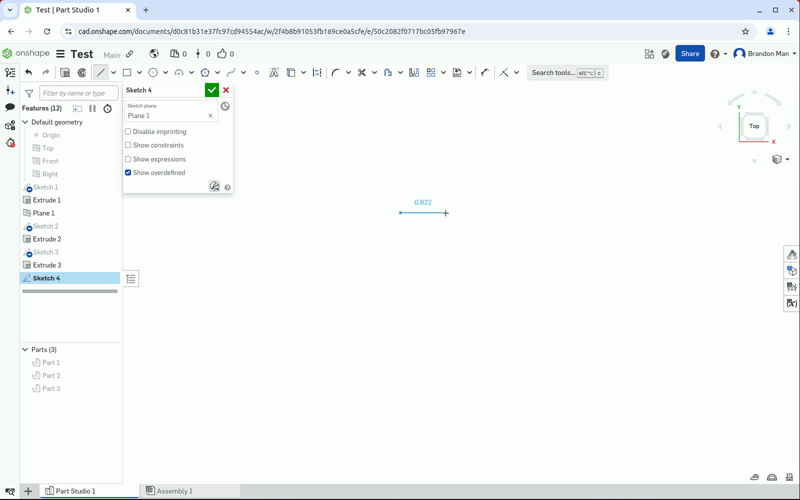
click(445, 212)
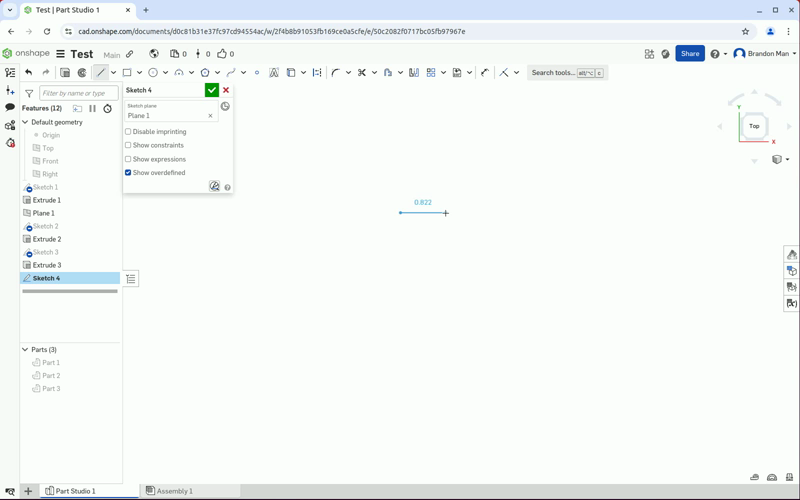
scroll(-6)
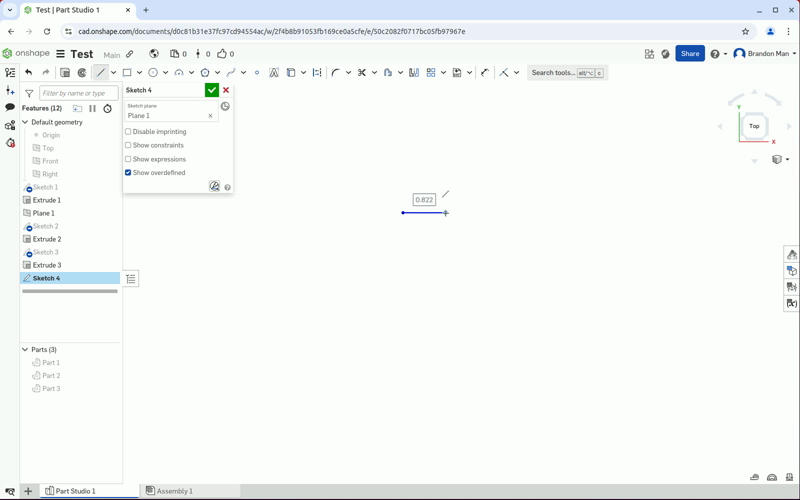
scroll(-6)
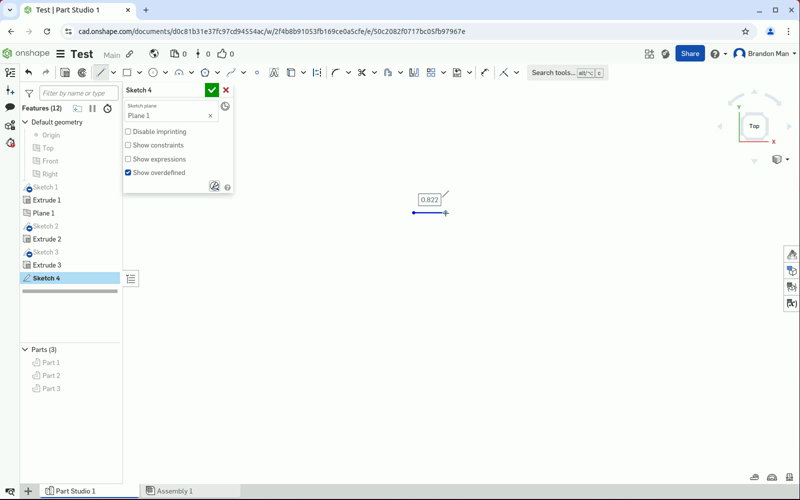
scroll(-6)
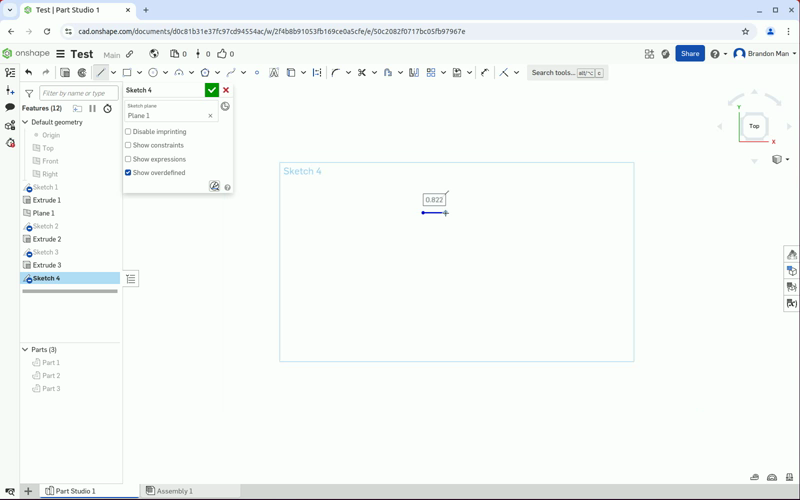
scroll(-6)
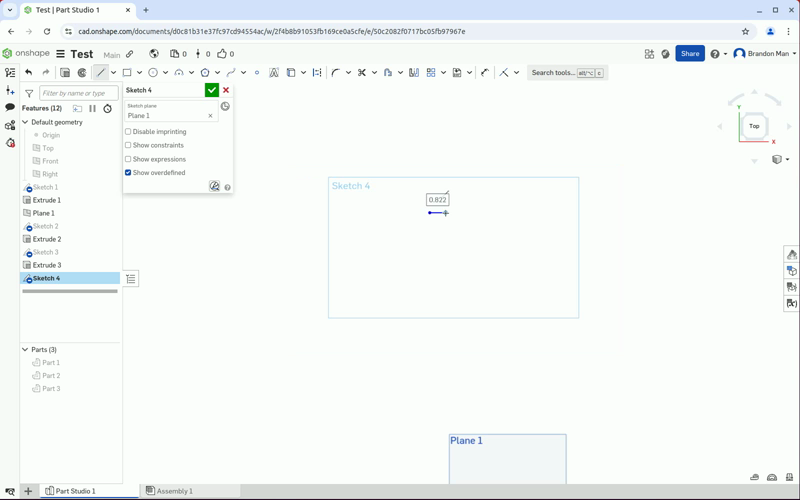
scroll(-6)
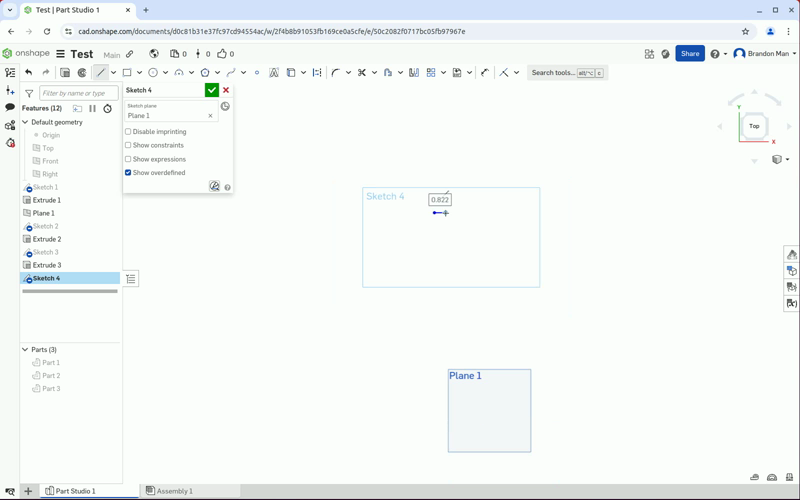
scroll(-6)
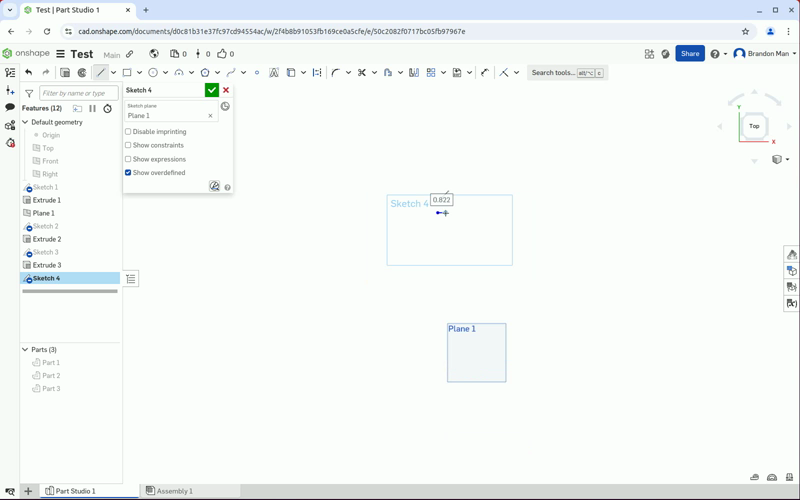
scroll(-6)
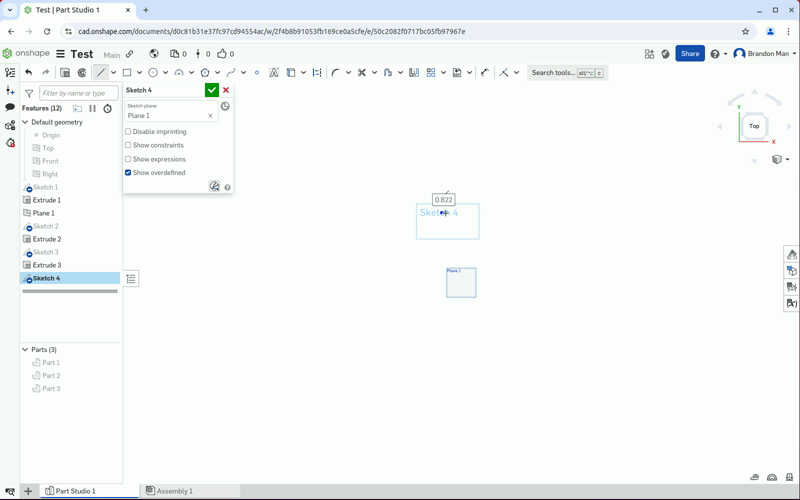
key_up(shift)
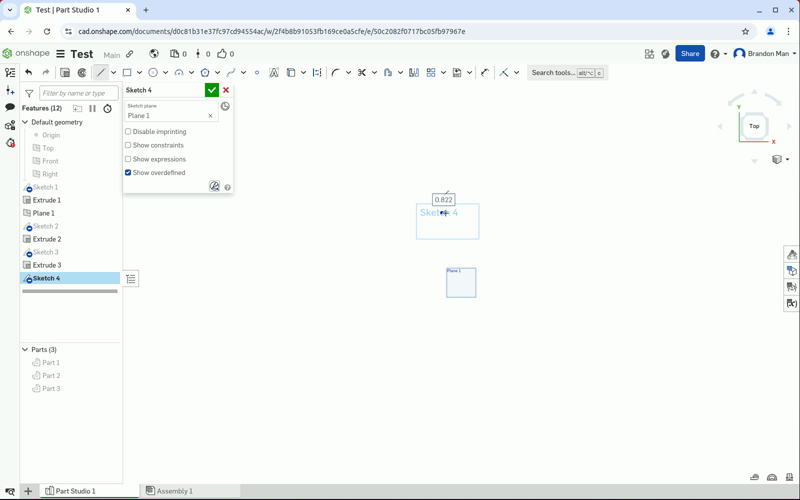
key_down(shift)
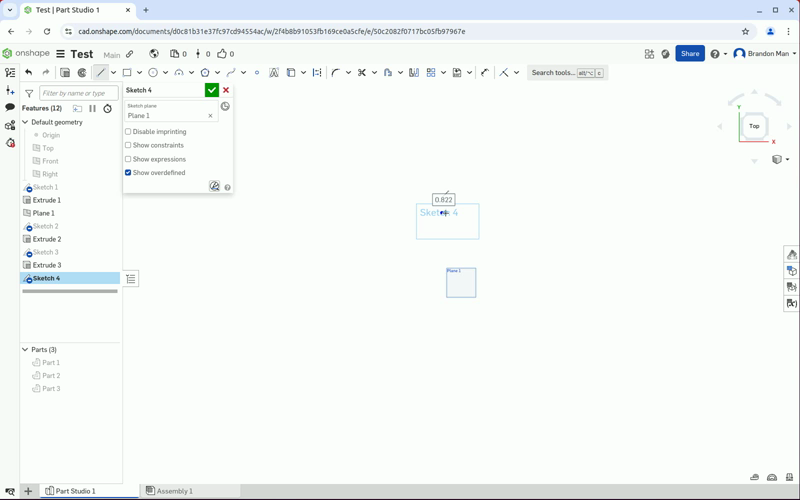
mouse_move(475, 212)
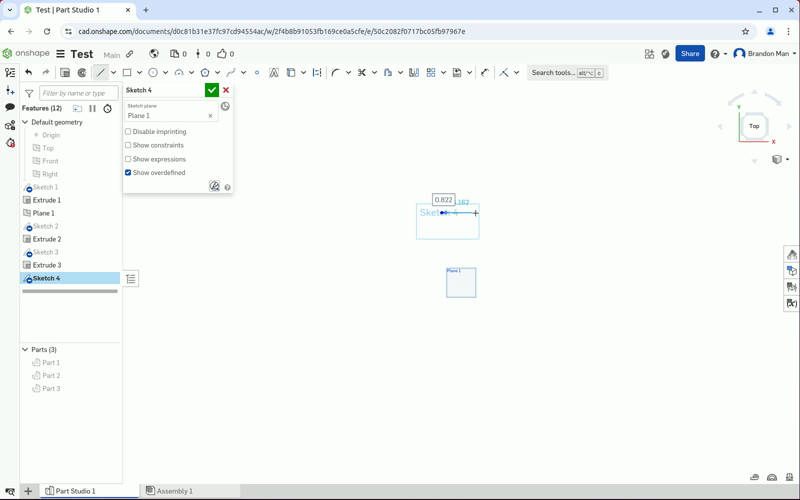
mouse_move(445, 210)
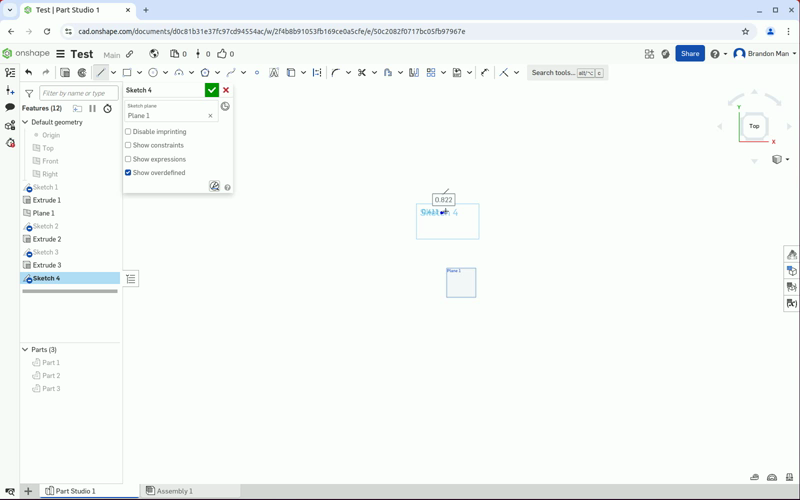
scroll(6)
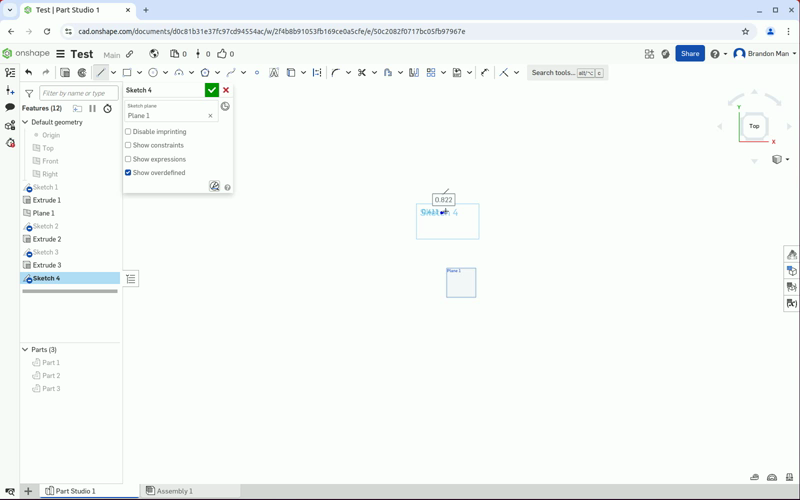
scroll(6)
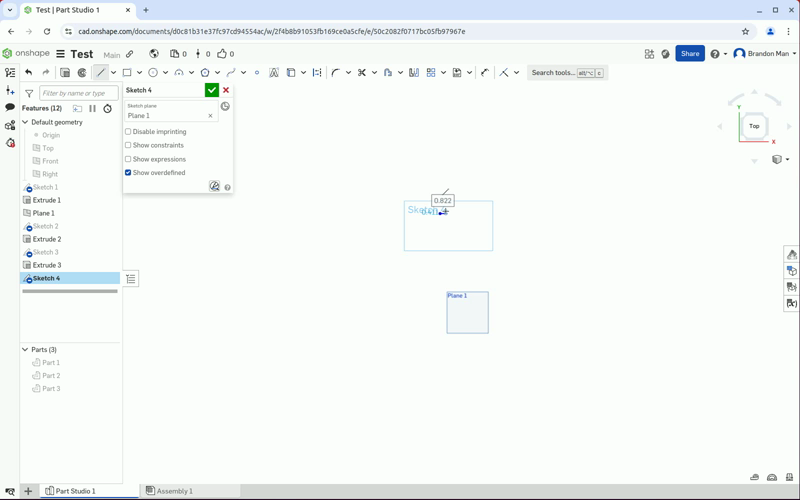
scroll(6)
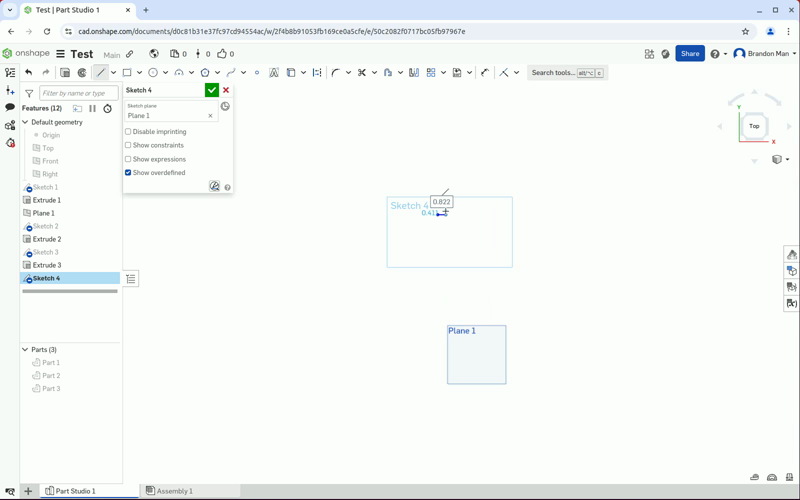
scroll(6)
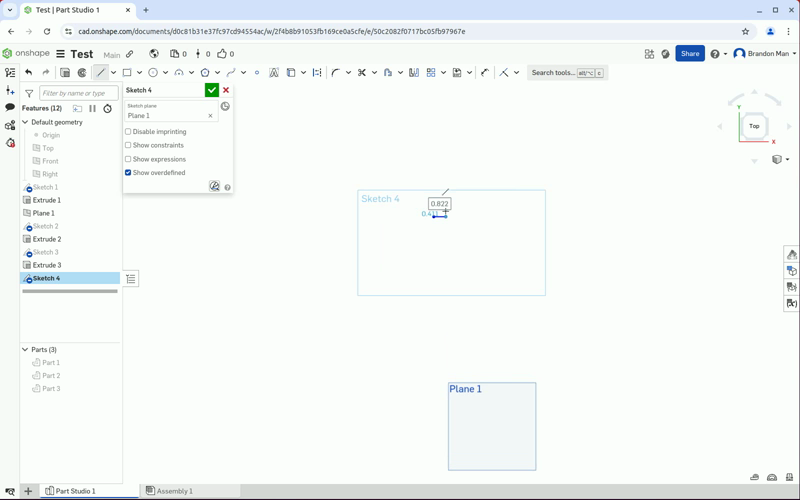
scroll(6)
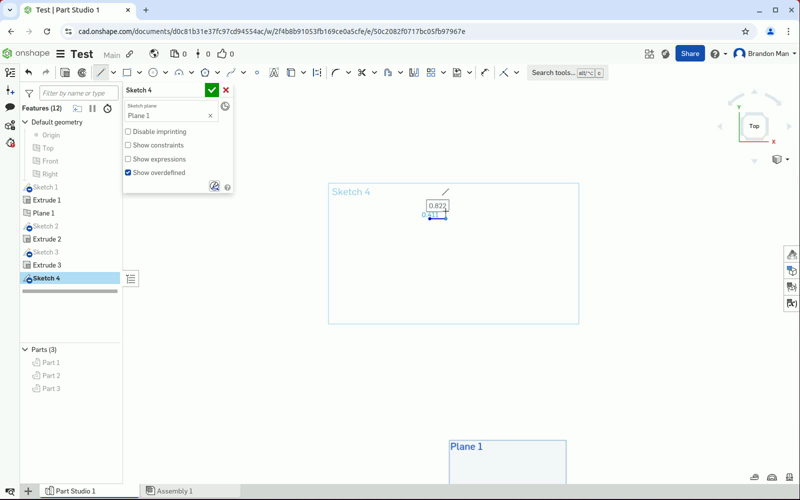
scroll(6)
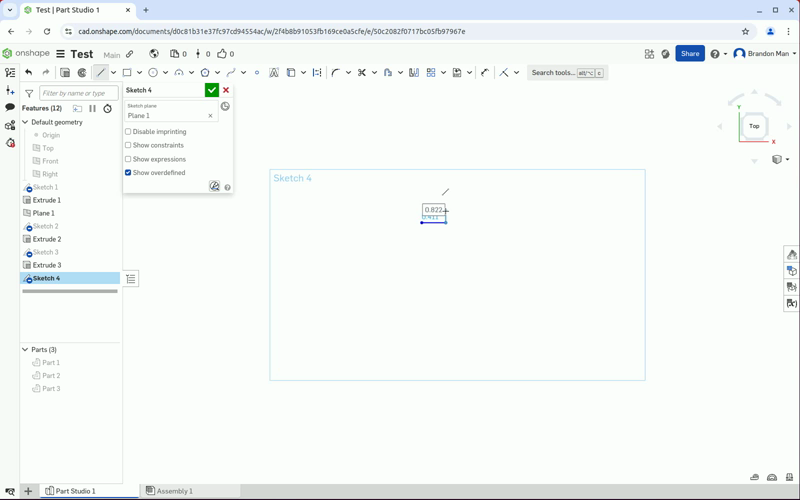
scroll(6)
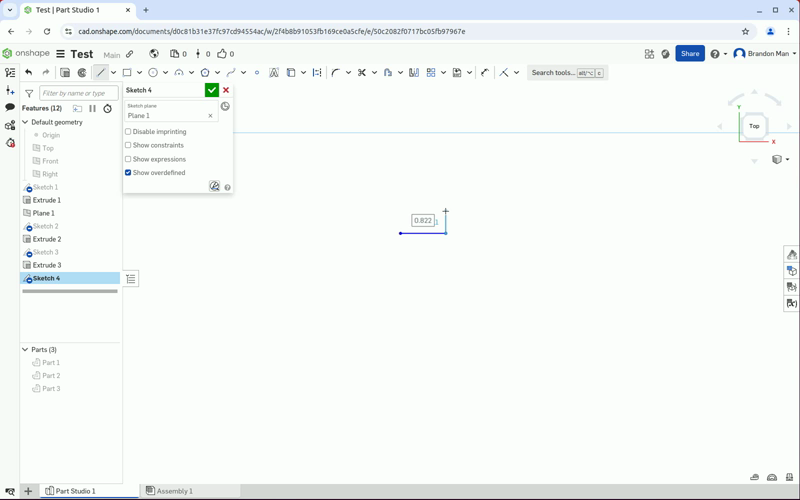
click(445, 210)
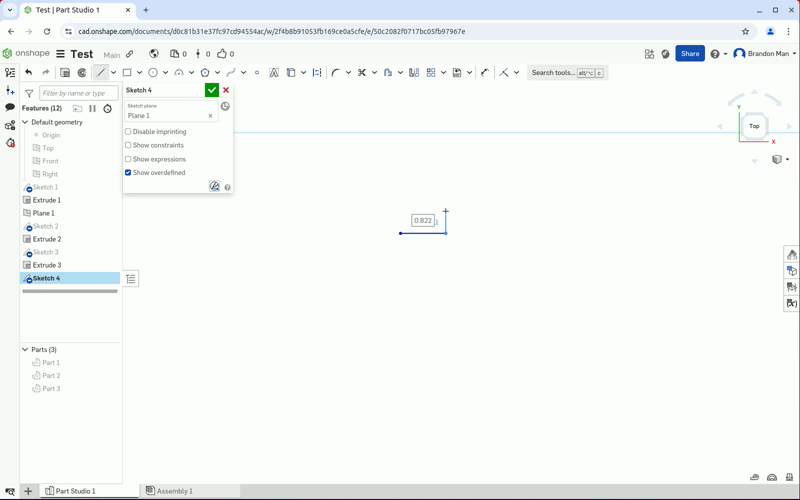
scroll(-6)
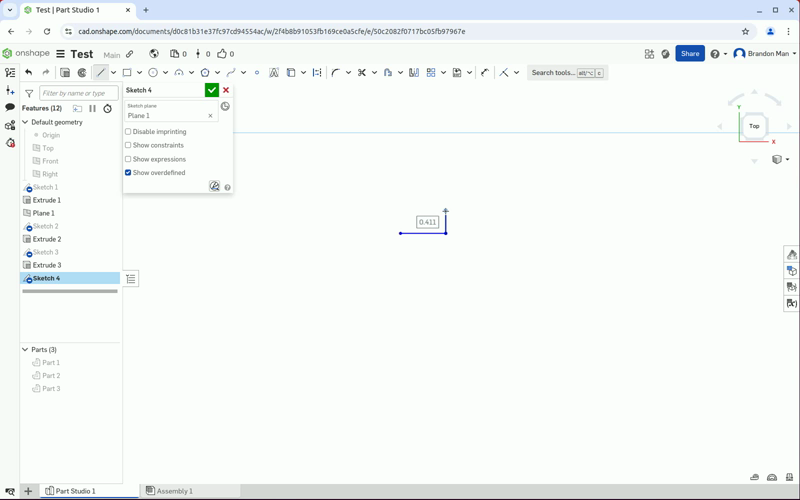
scroll(-6)
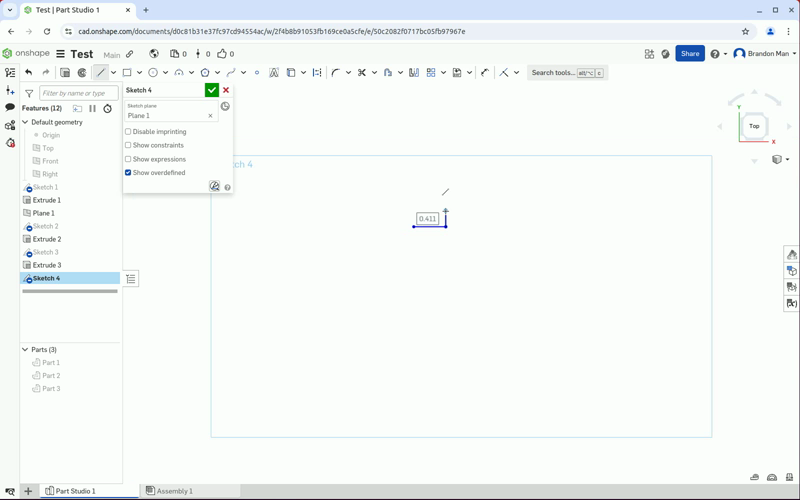
scroll(-6)
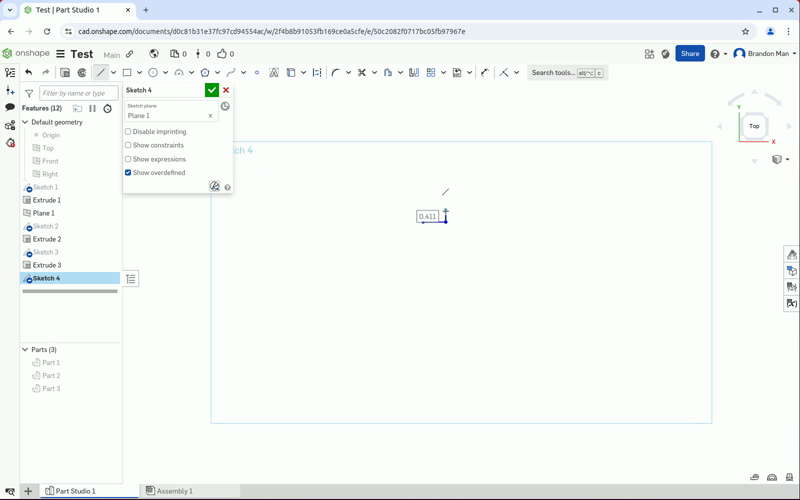
scroll(-6)
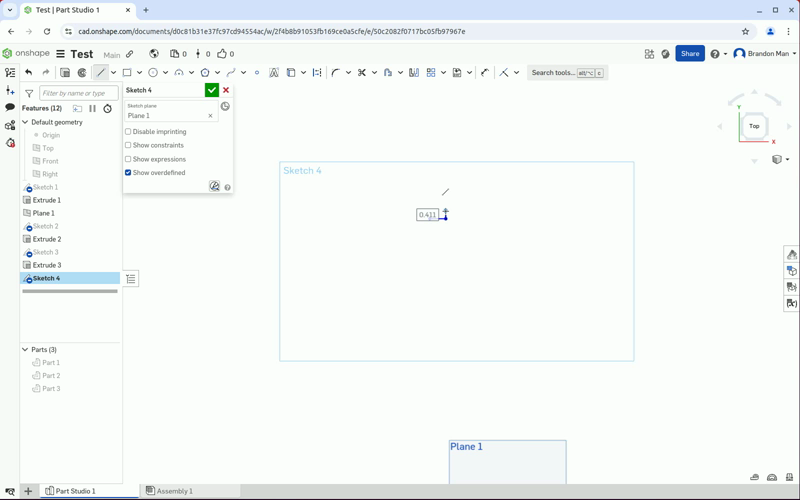
scroll(-6)
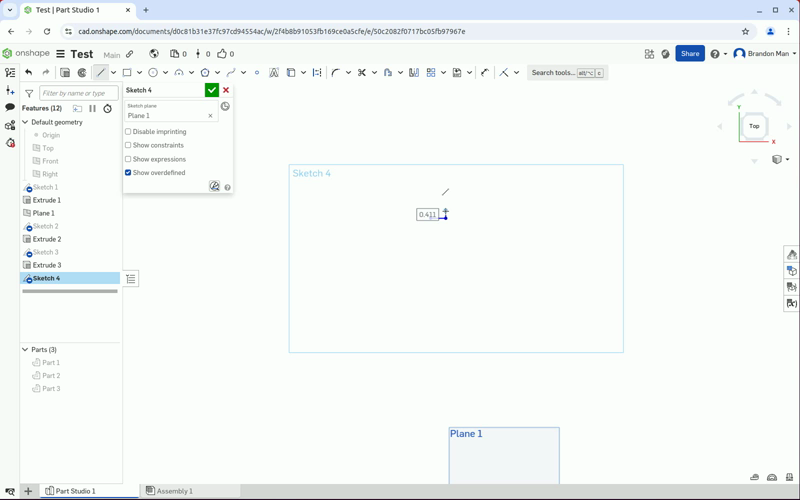
scroll(-6)
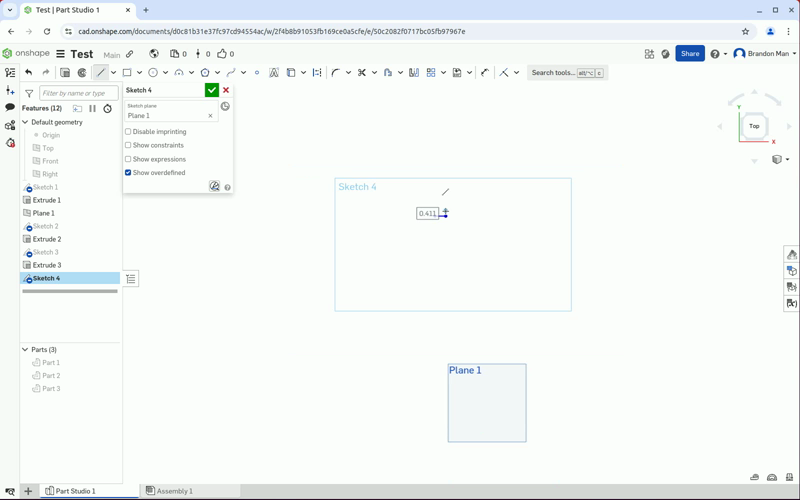
scroll(-6)
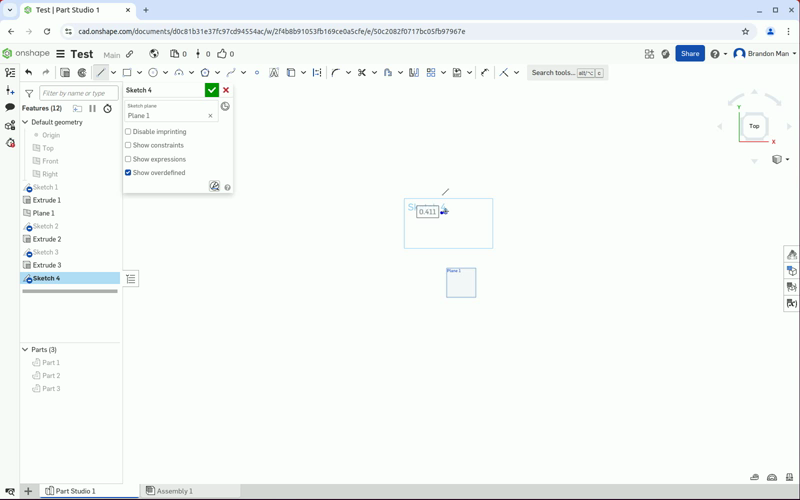
key_up(shift)
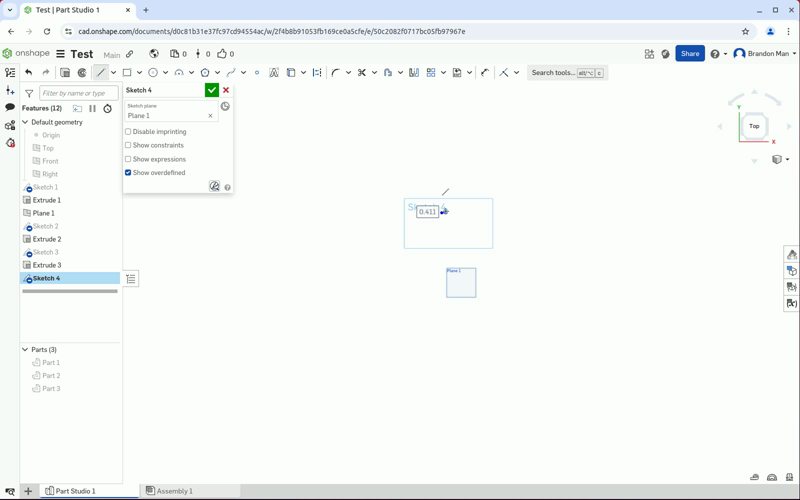
key_down(shift)
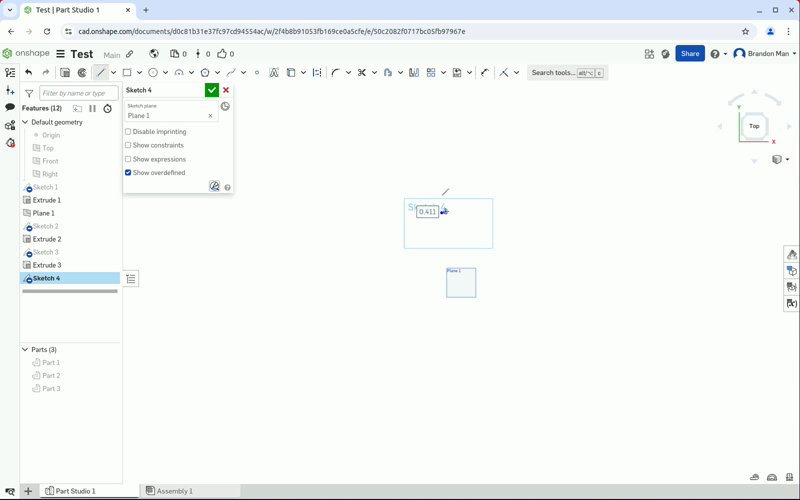
mouse_move(475, 210)
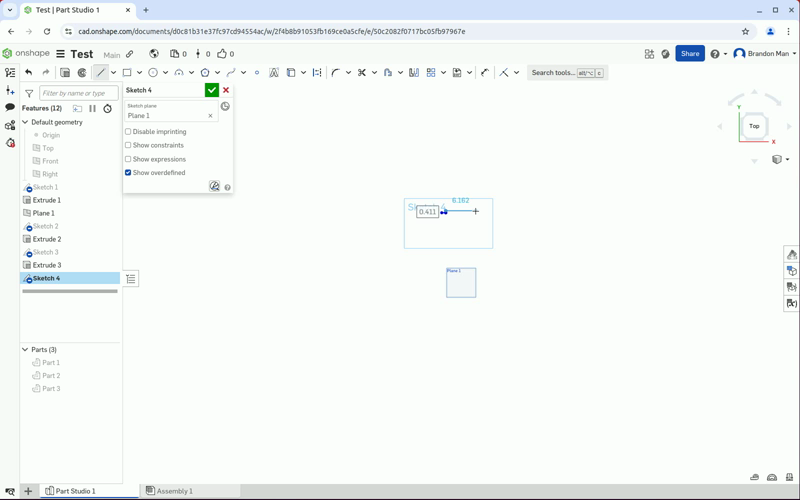
mouse_move(441, 210)
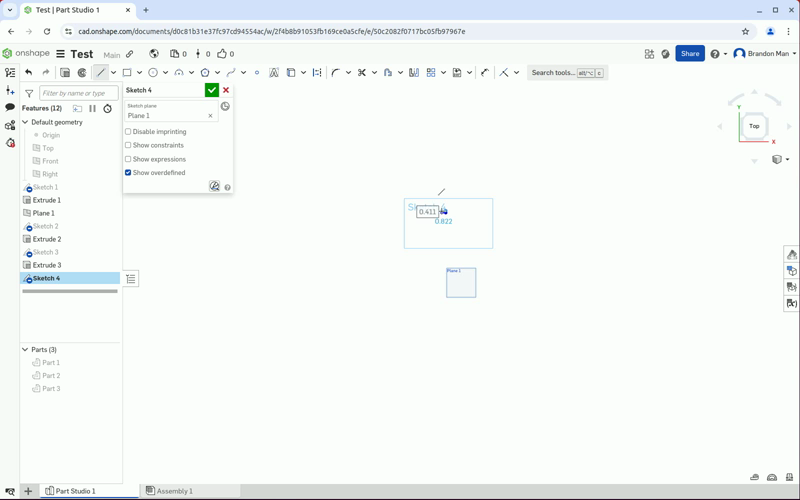
scroll(6)
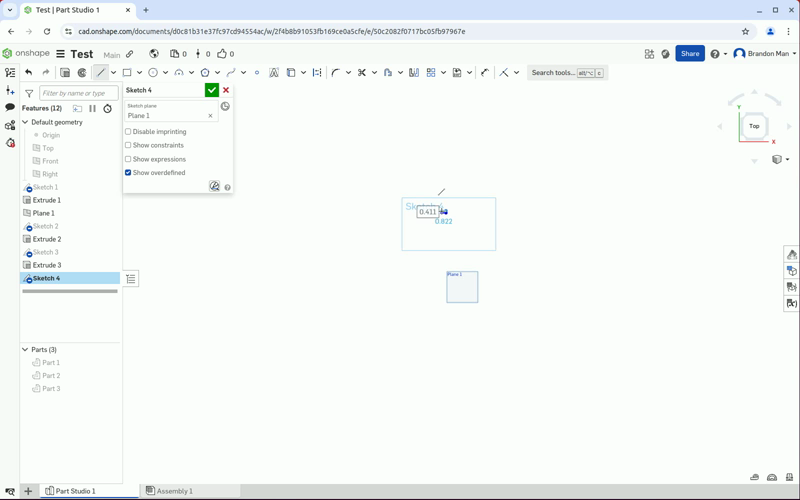
scroll(6)
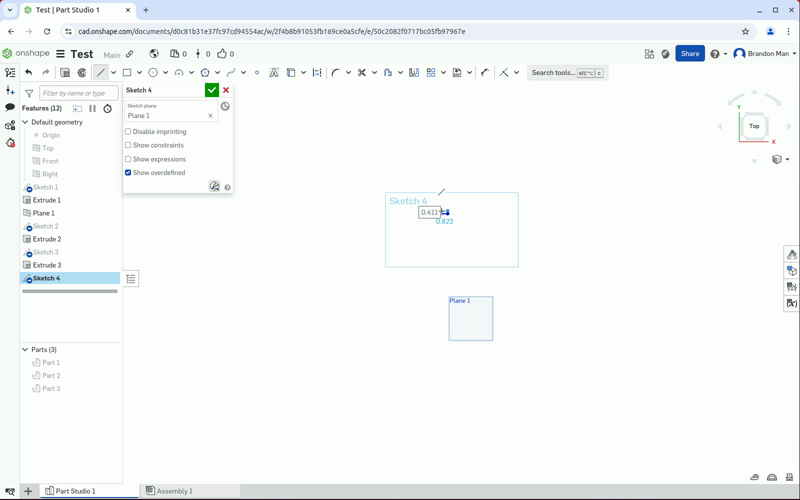
scroll(6)
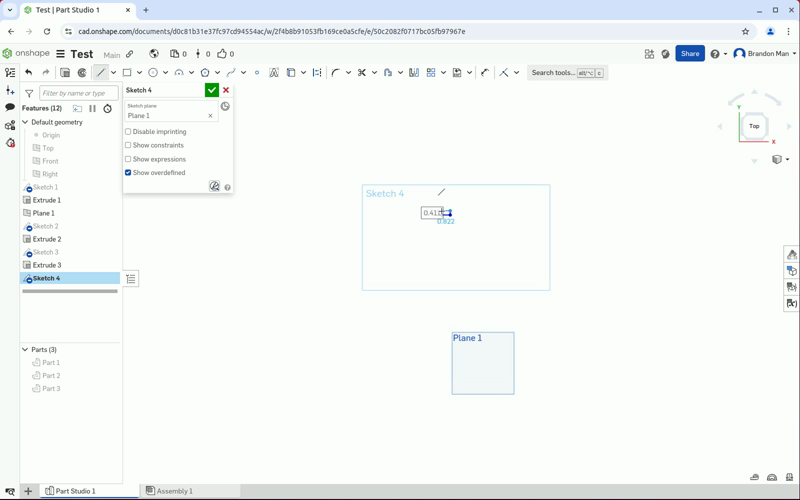
scroll(6)
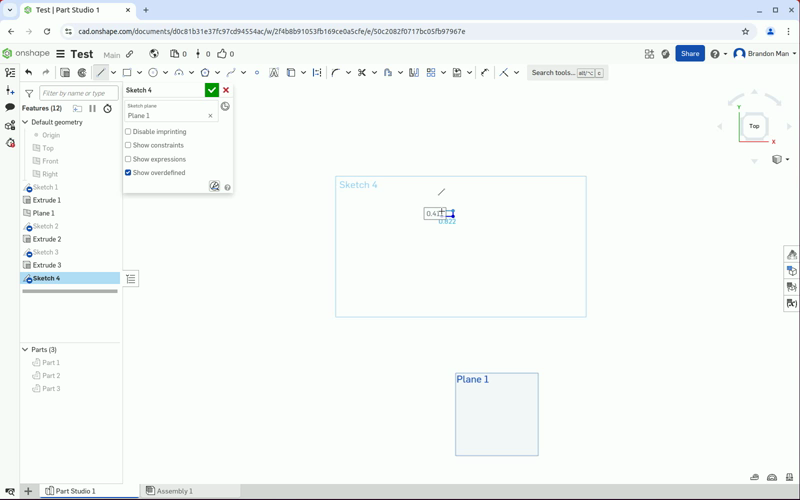
scroll(6)
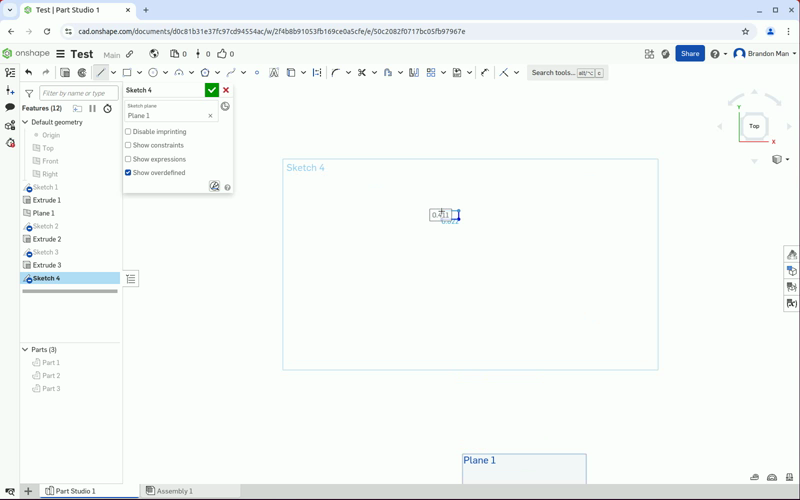
scroll(6)
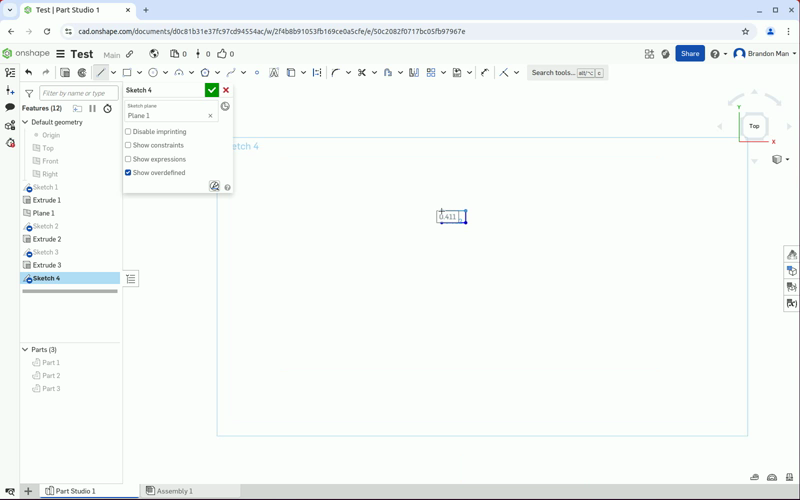
scroll(6)
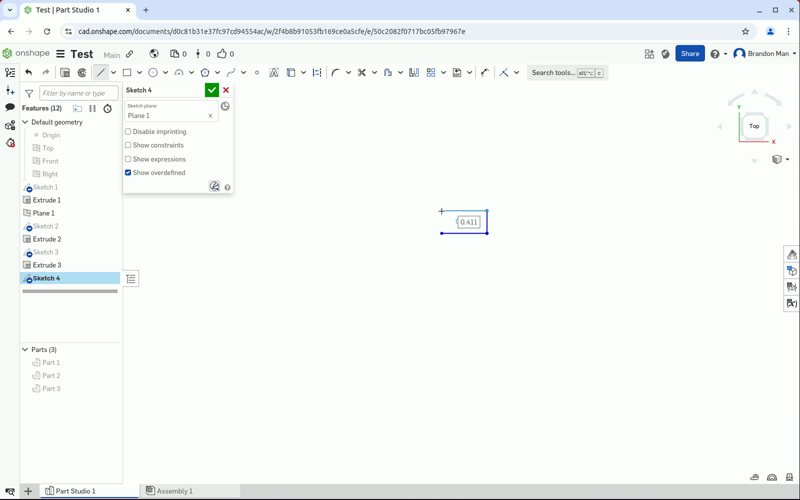
click(441, 210)
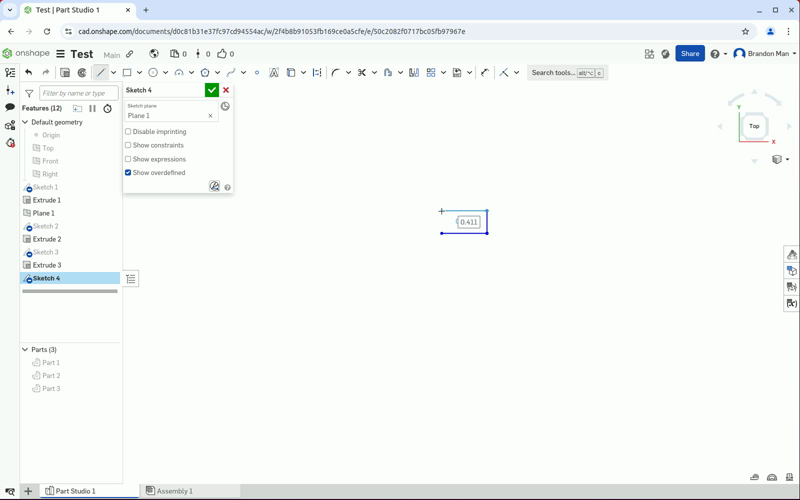
scroll(-6)
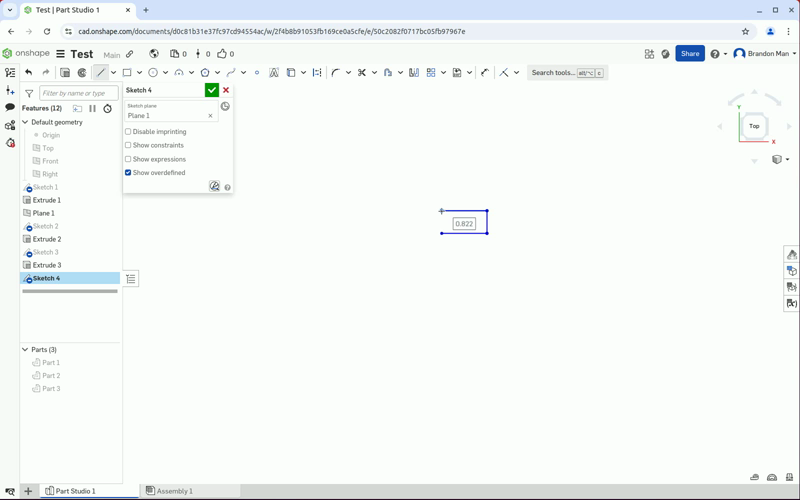
scroll(-6)
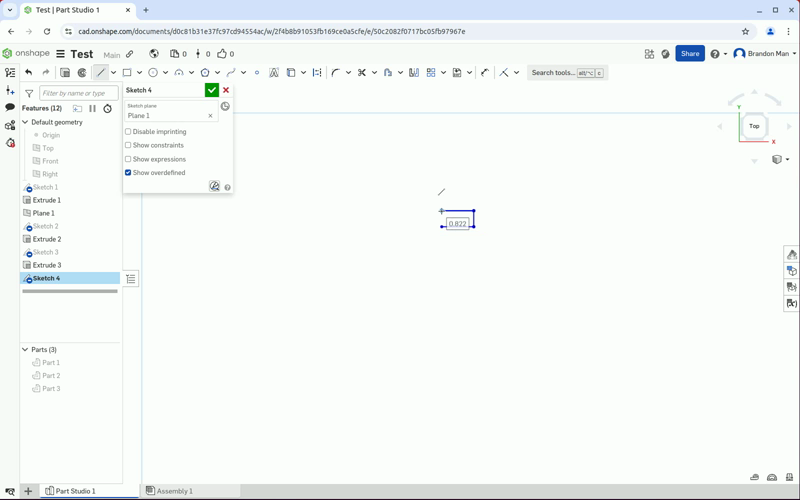
scroll(-6)
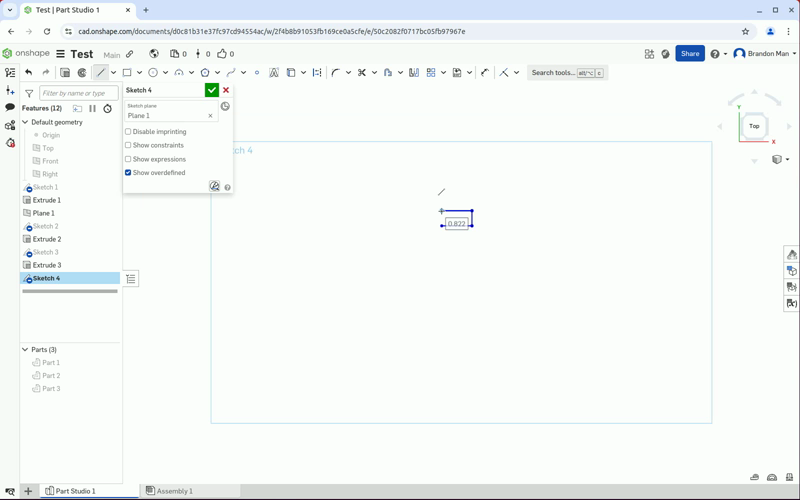
scroll(-6)
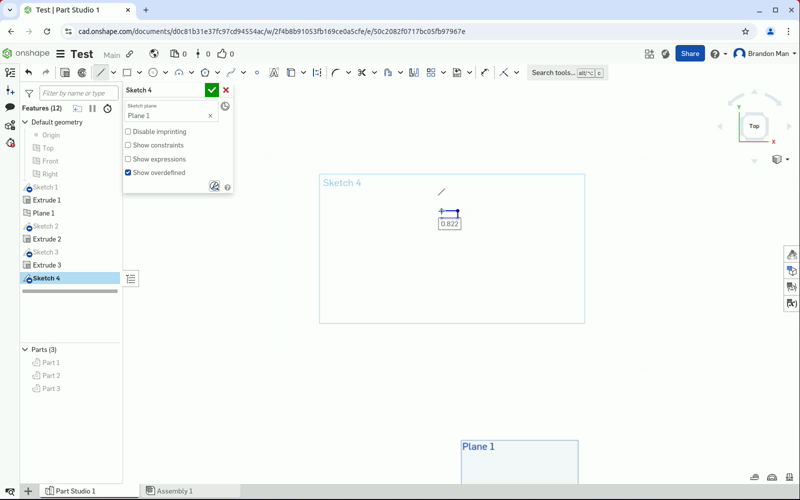
scroll(-6)
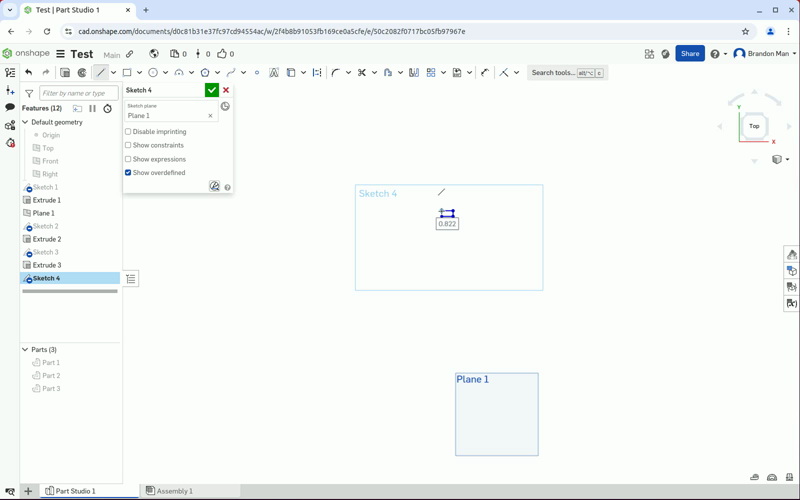
scroll(-6)
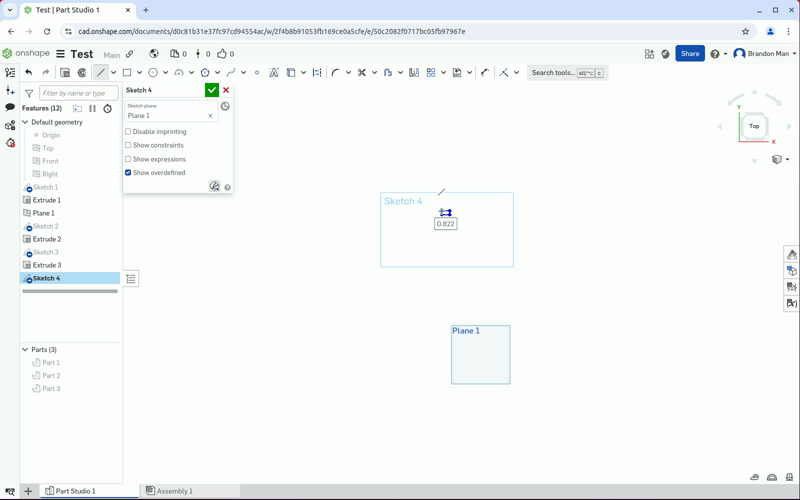
scroll(-6)
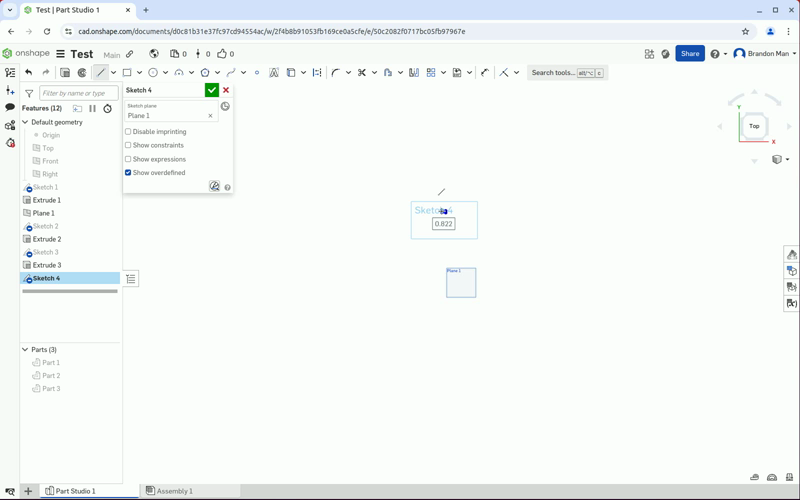
key_up(shift)
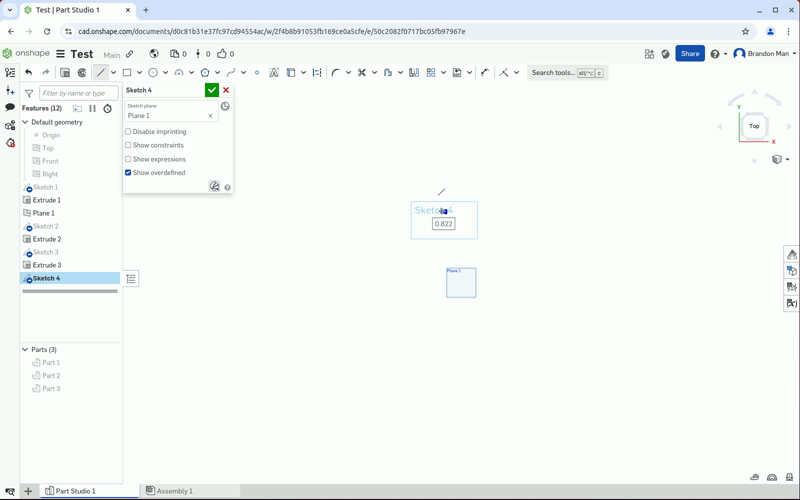
mouse_move(471, 210)
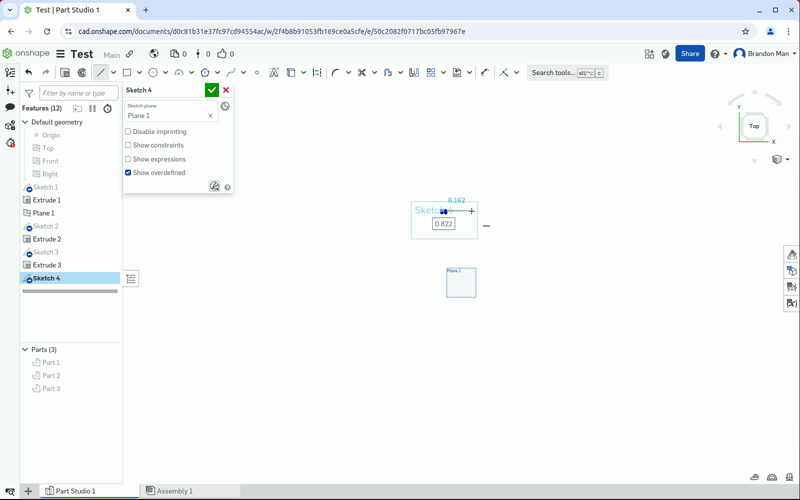
key_down(shift)
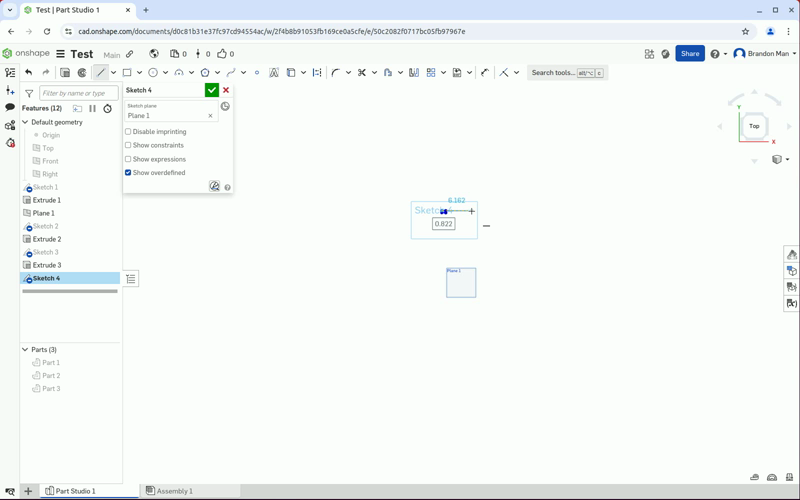
mouse_move(441, 212)
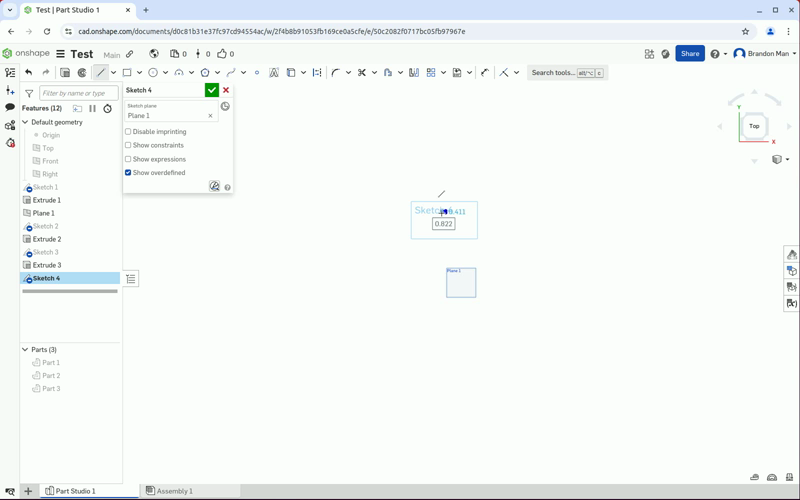
scroll(6)
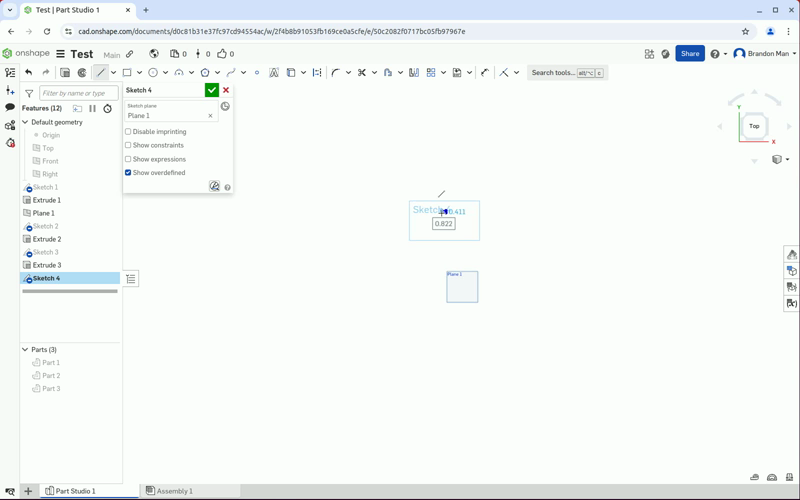
scroll(6)
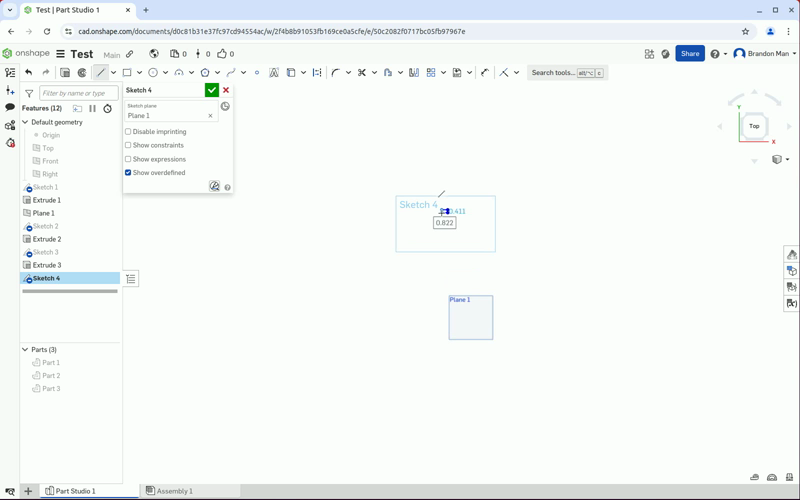
scroll(6)
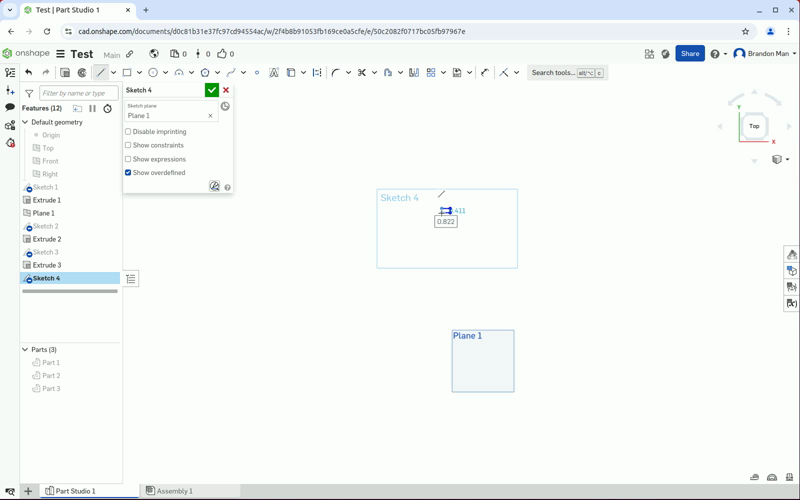
scroll(6)
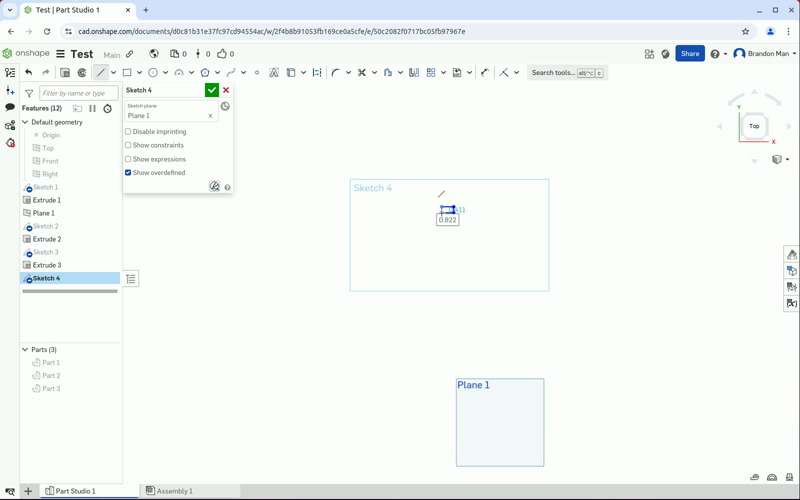
scroll(6)
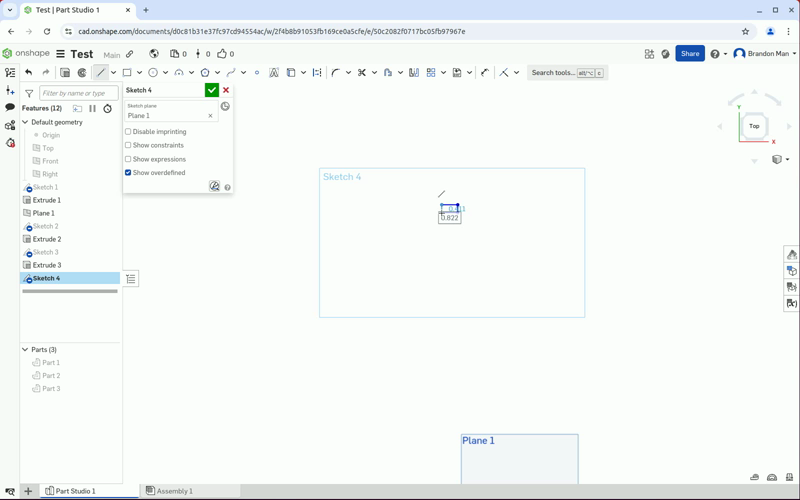
scroll(6)
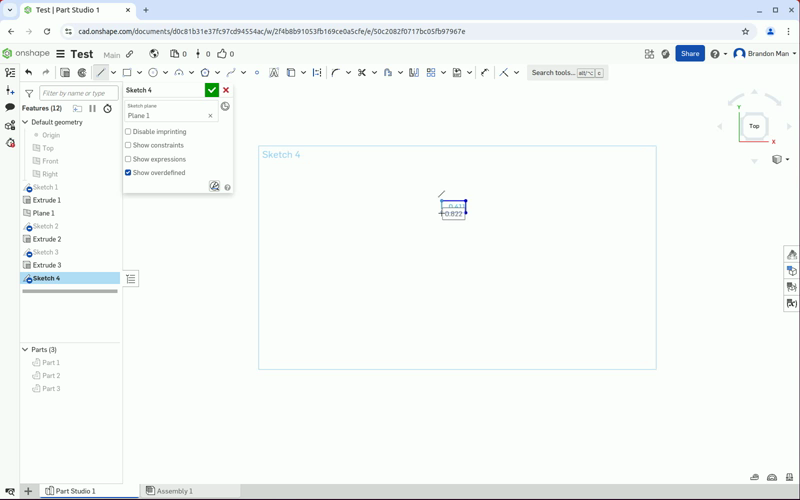
scroll(6)
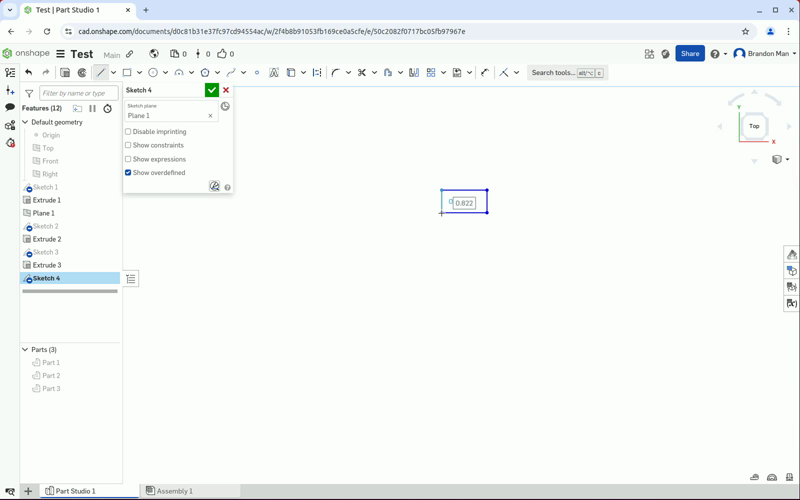
key_up(shift)
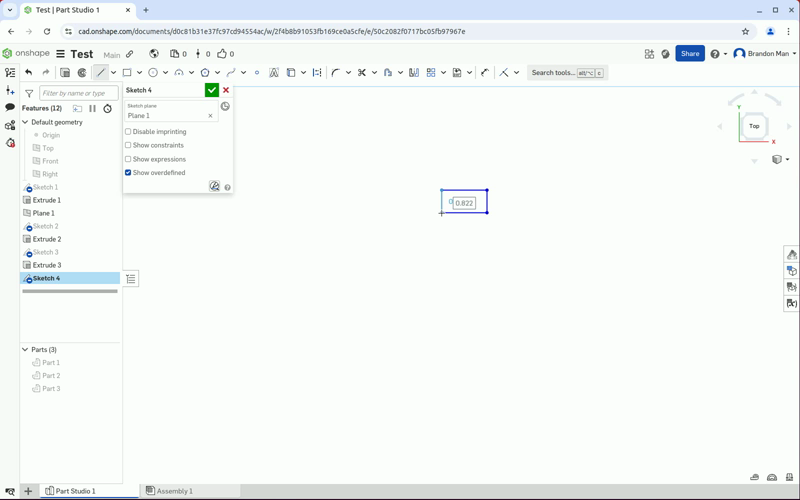
click(441, 212)
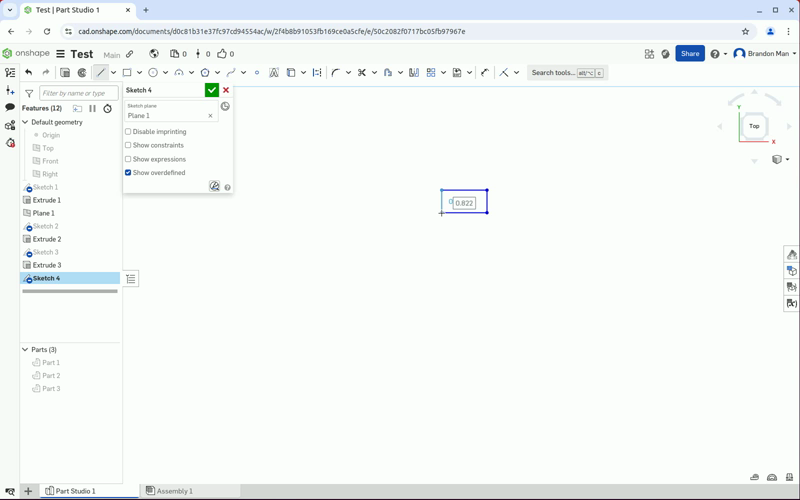
scroll(-6)
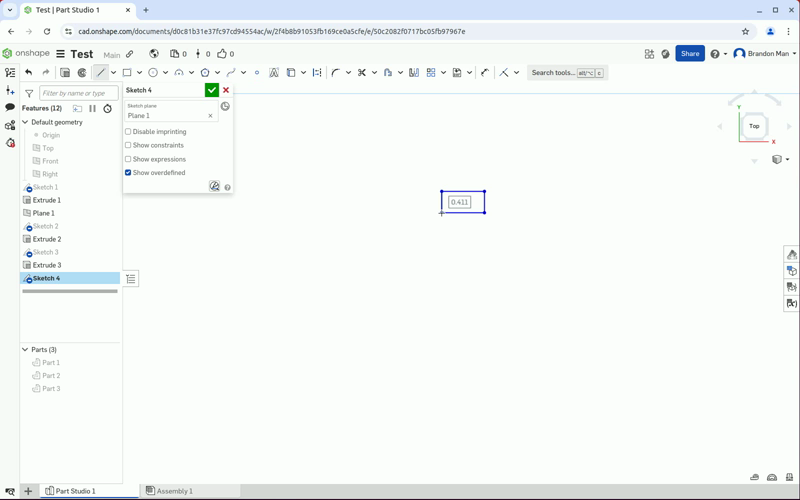
scroll(-6)
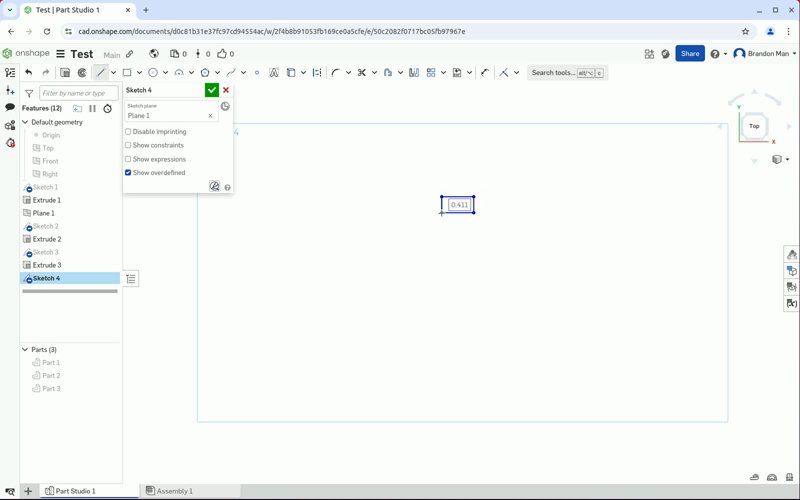
scroll(-6)
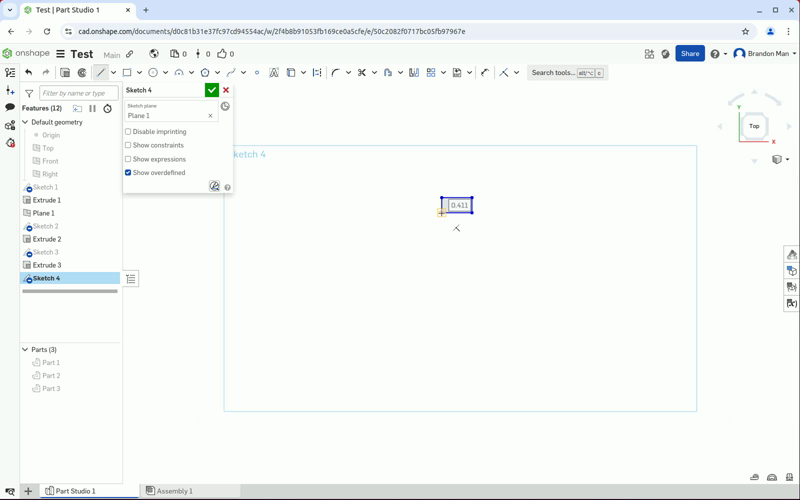
scroll(-6)
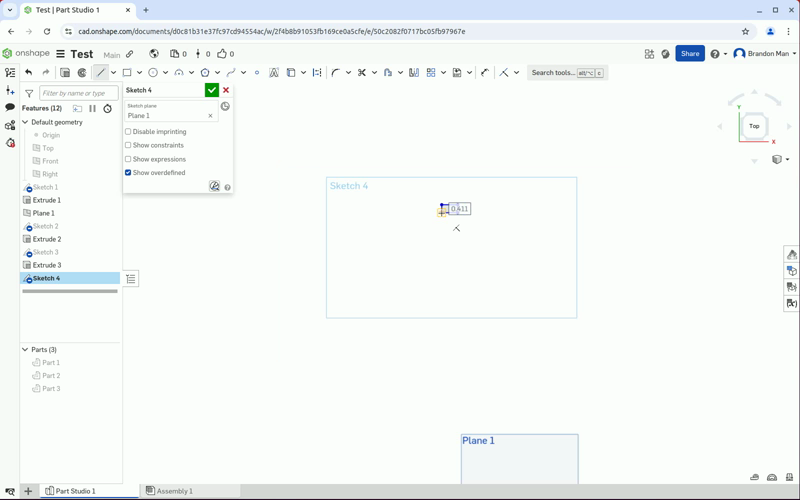
scroll(-6)
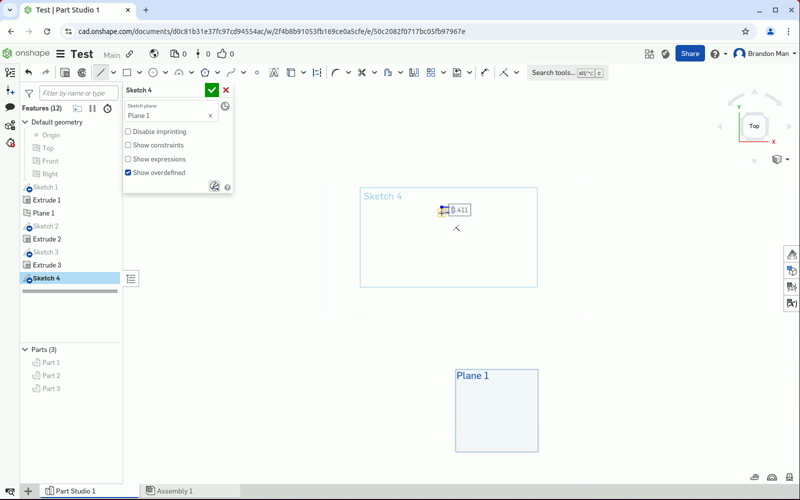
scroll(-6)
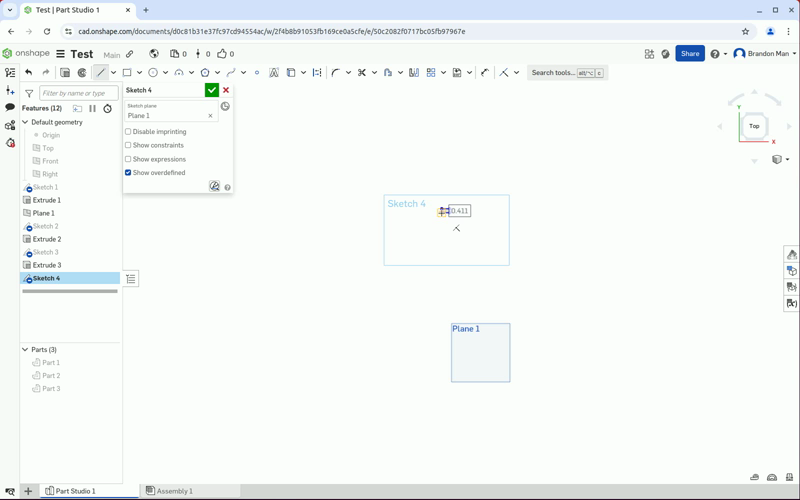
scroll(-6)
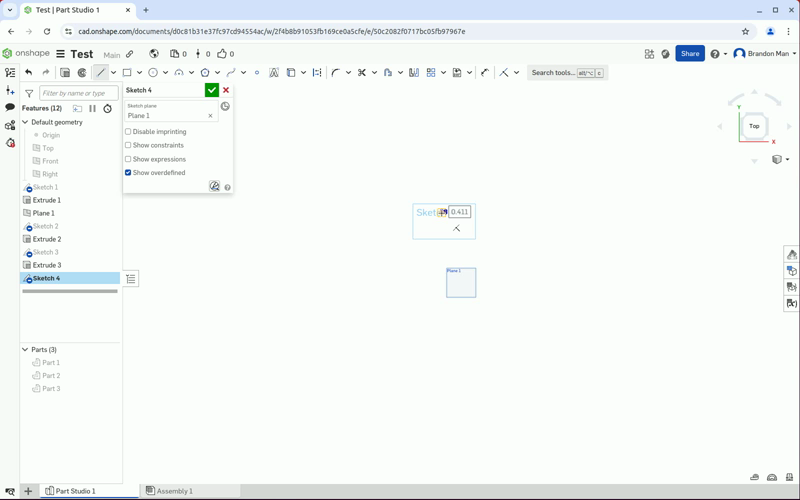
key(esc)
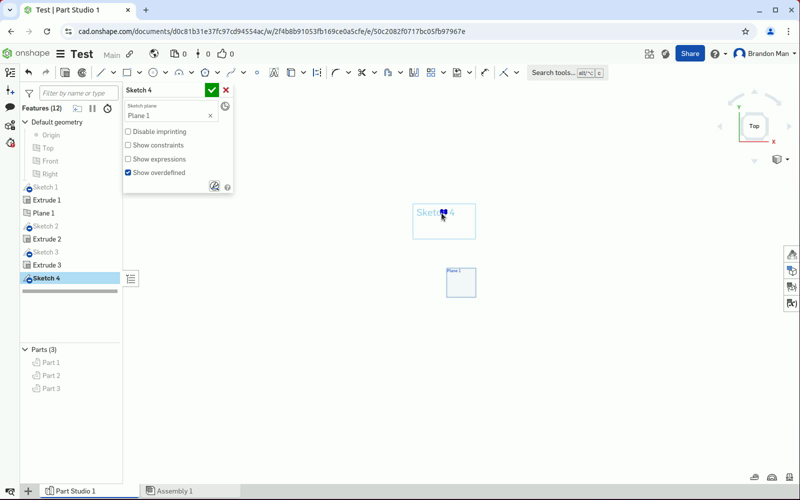
mouse_move(442, 211)
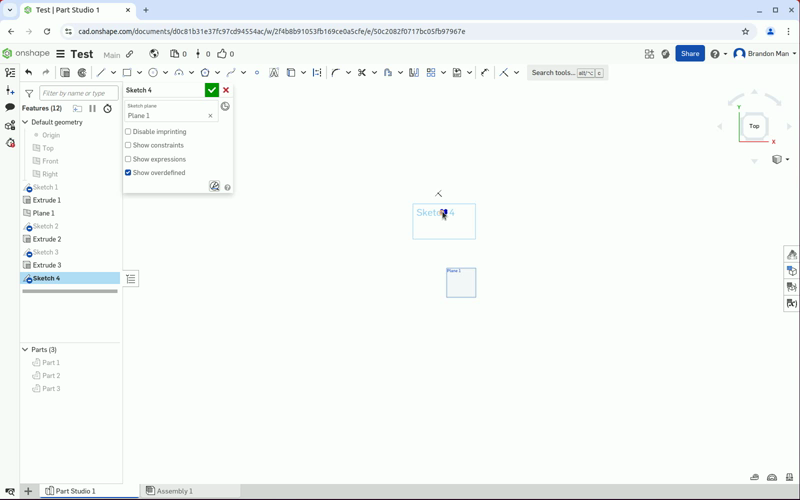
scroll(6)
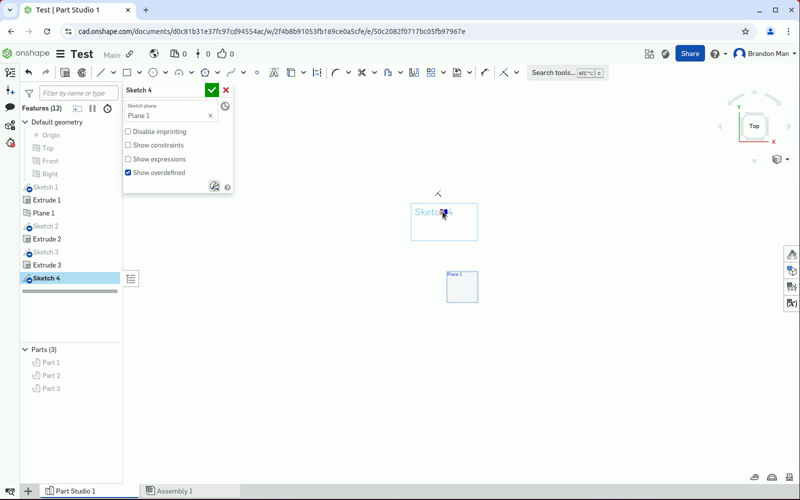
scroll(6)
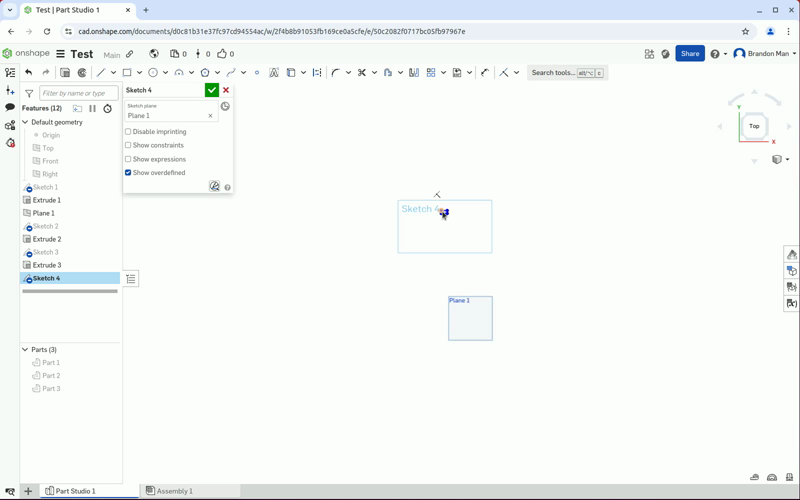
scroll(6)
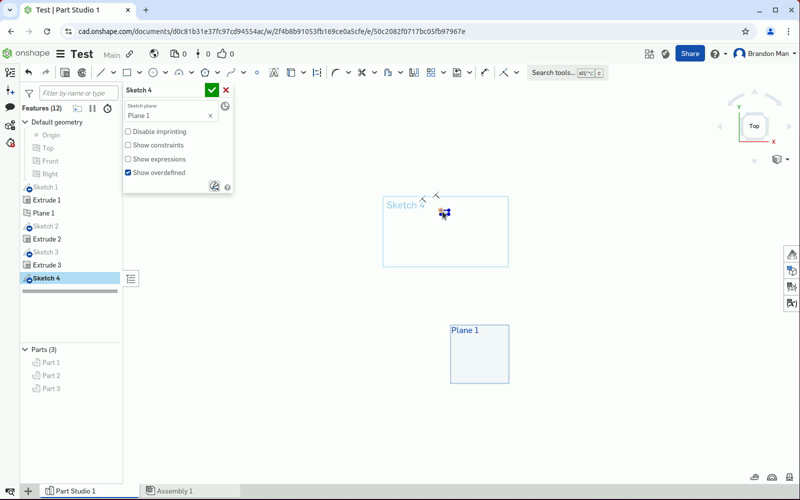
scroll(6)
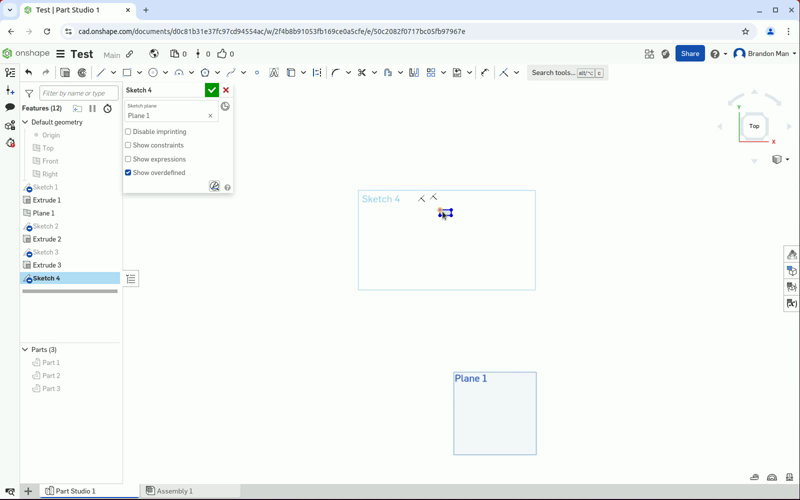
scroll(6)
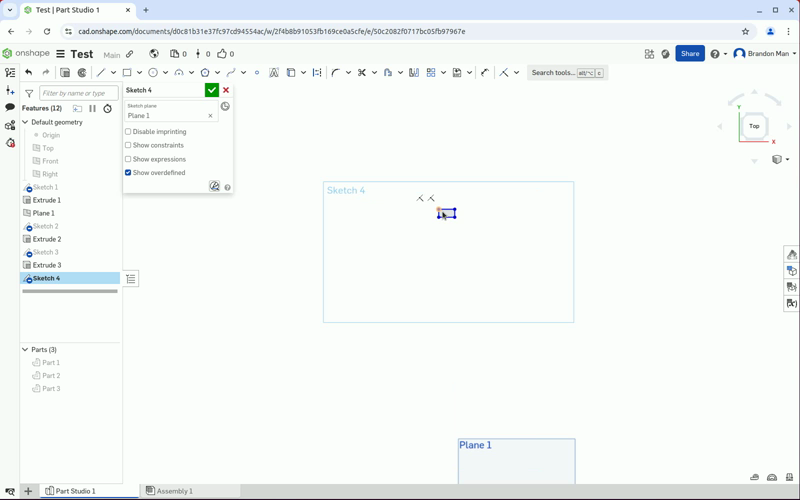
scroll(6)
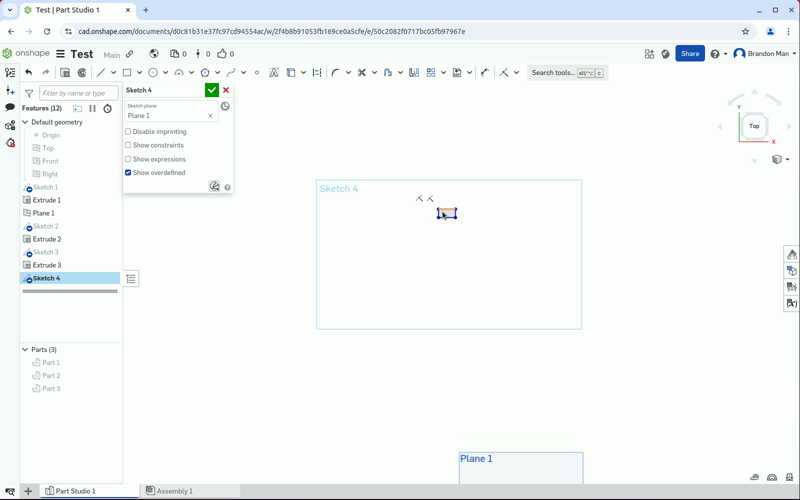
scroll(6)
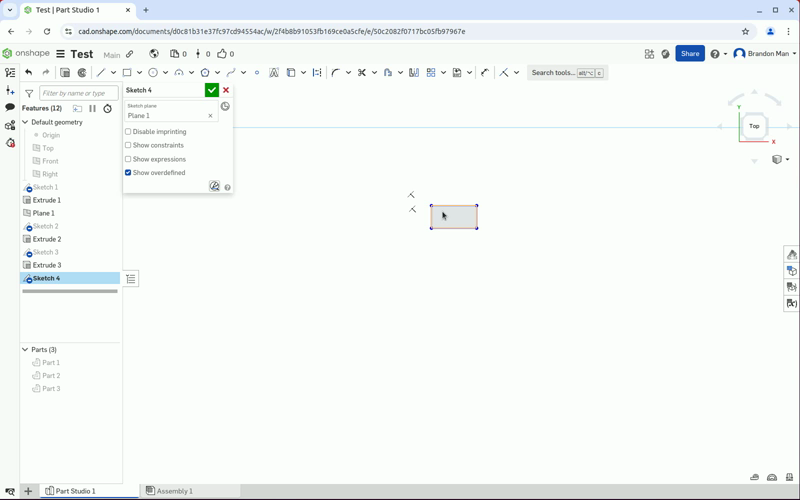
click(442, 211)
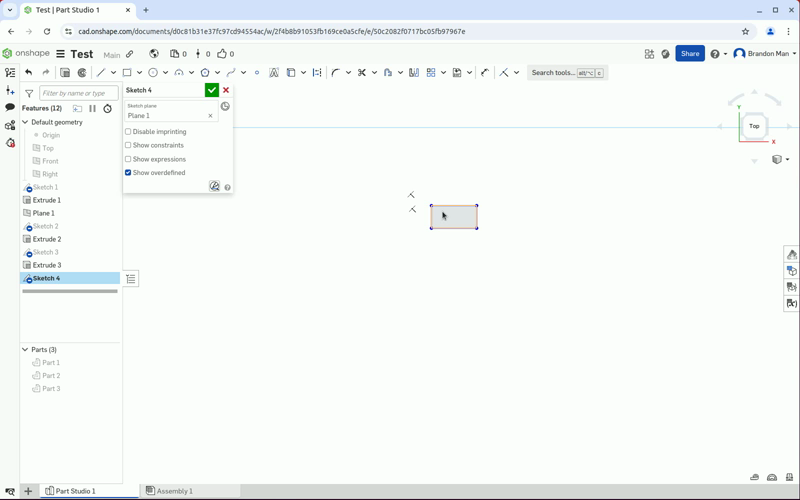
scroll(-6)
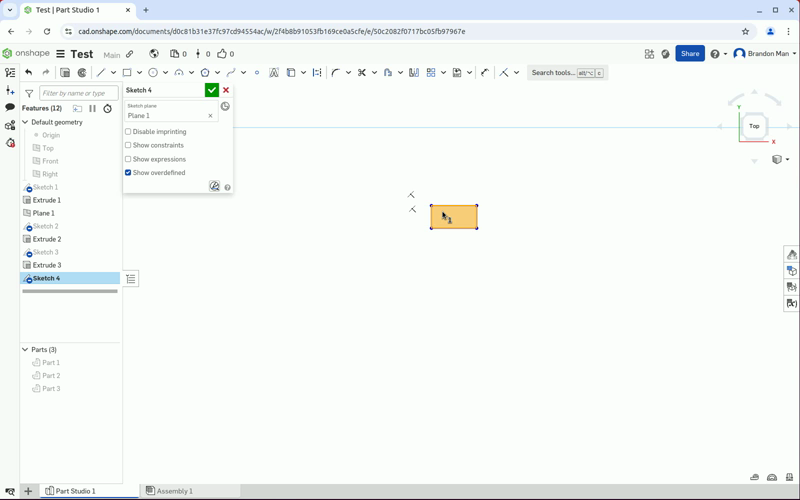
scroll(-6)
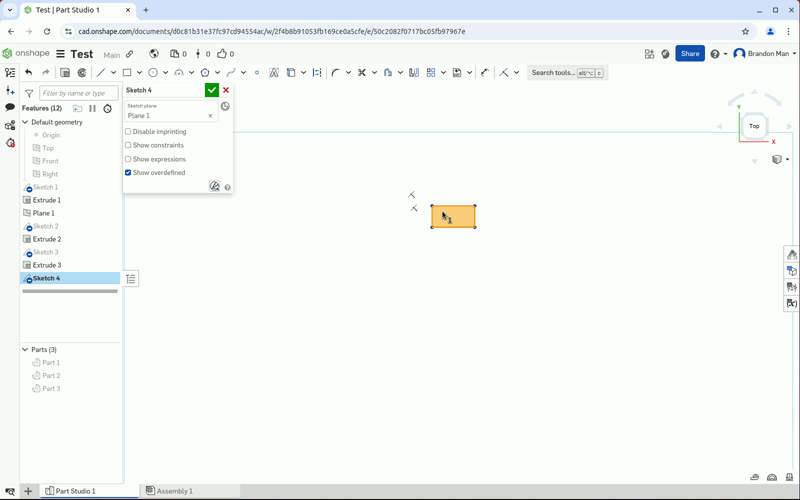
scroll(-6)
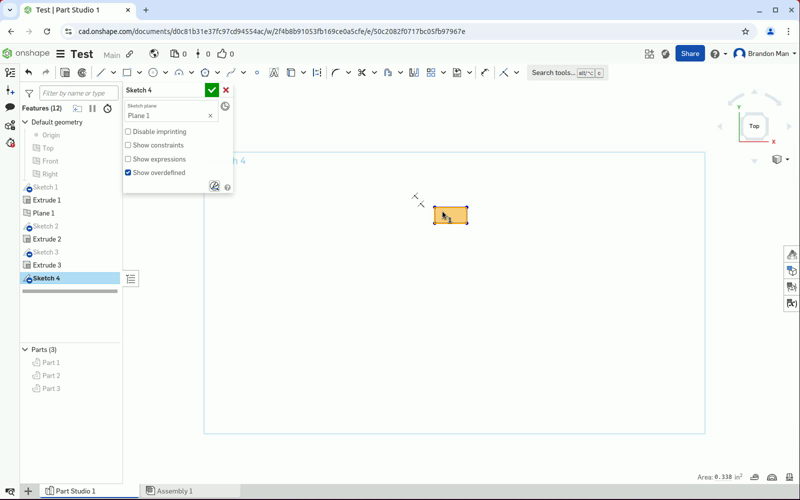
scroll(-6)
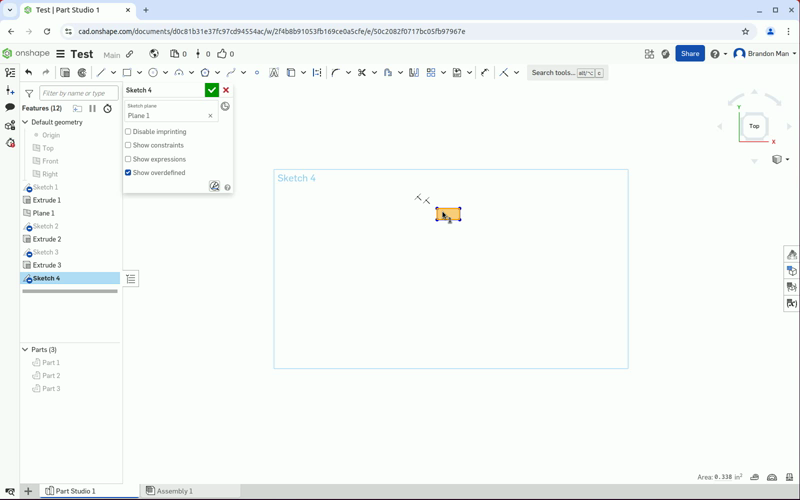
scroll(-6)
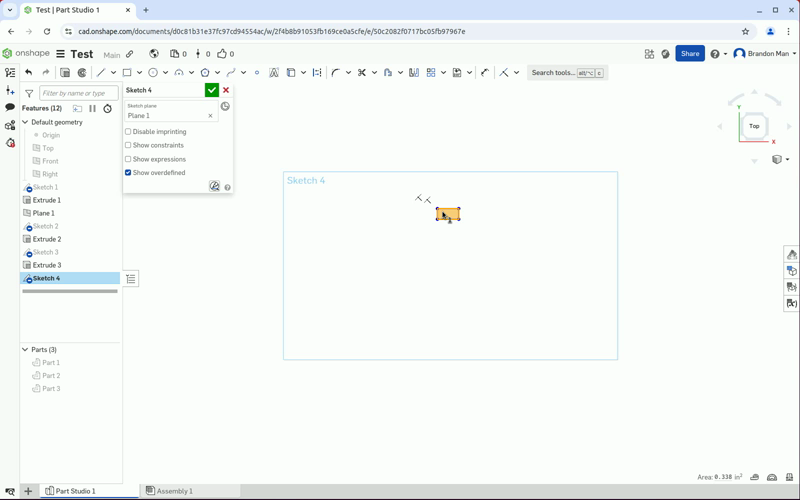
scroll(-6)
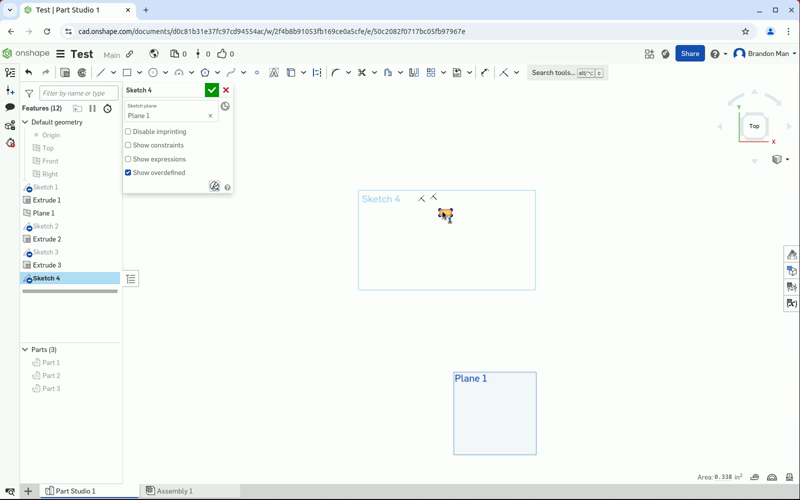
scroll(-6)
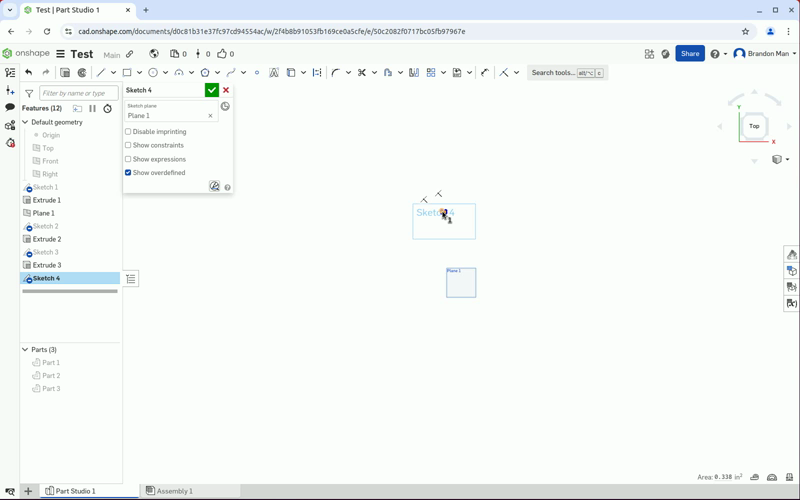
mouse_move(73, 352)
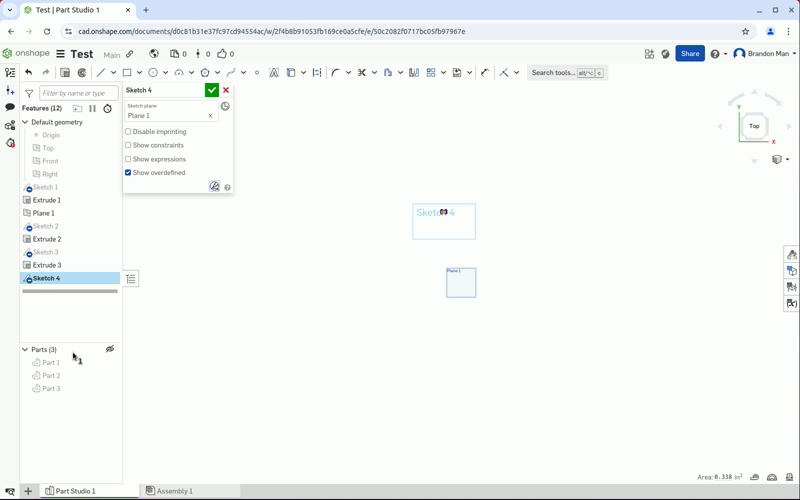
key(shift+y)
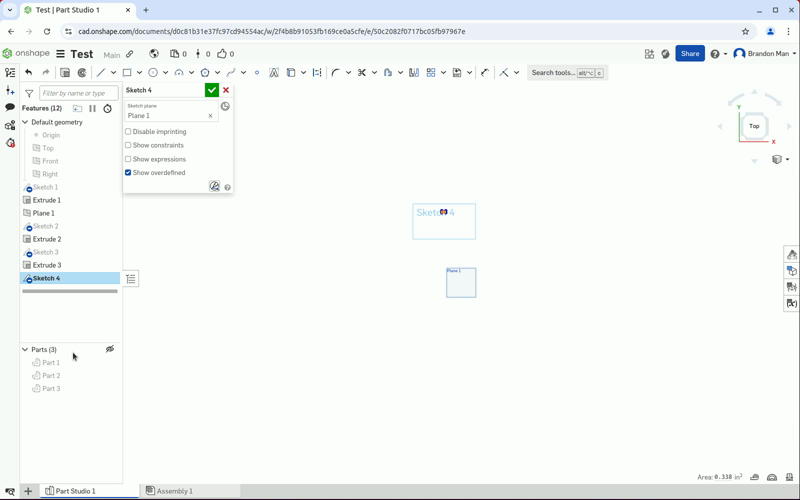
key(shift+e)
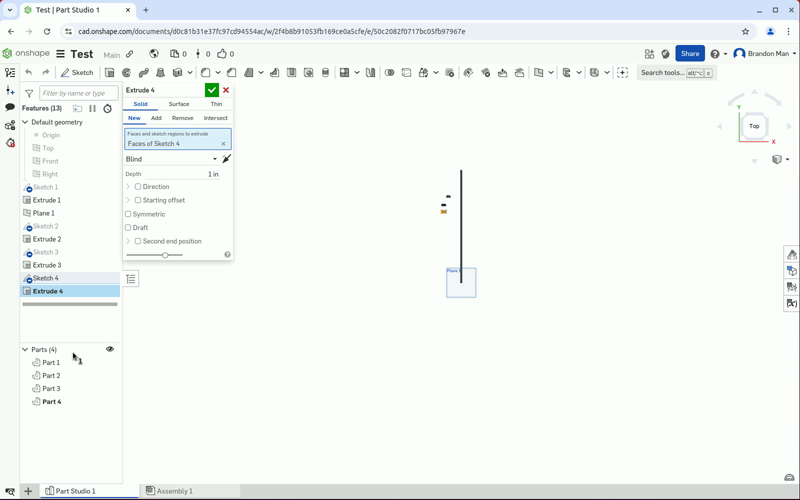
mouse_move(143, 106)
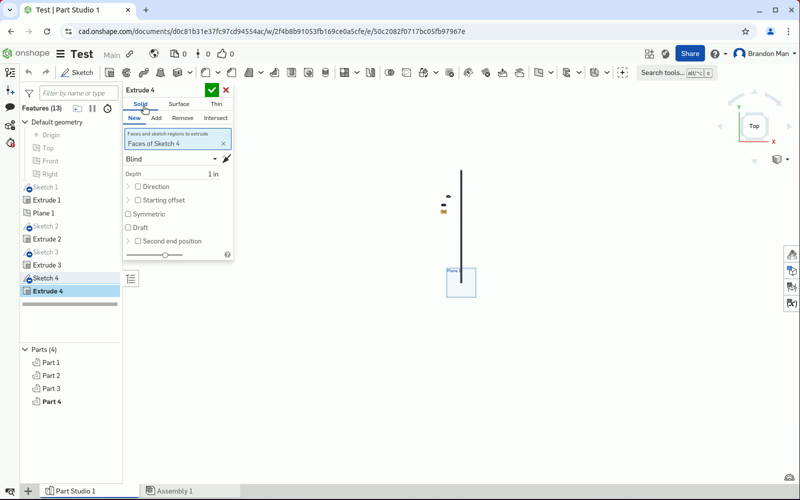
click(143, 106)
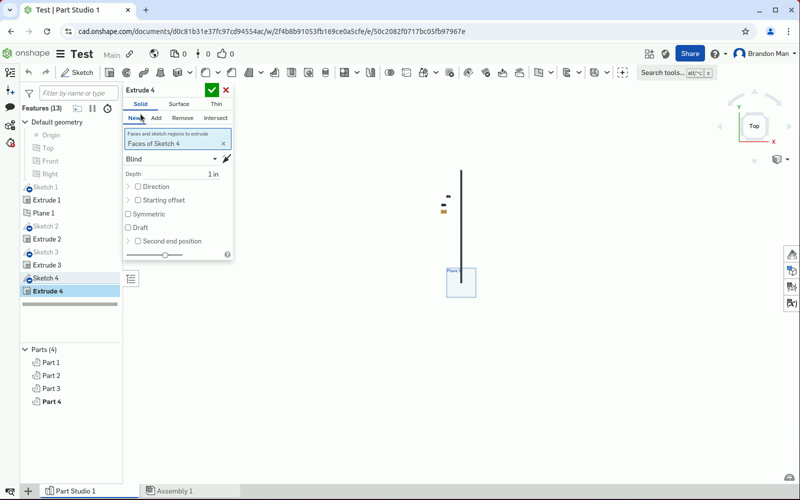
mouse_move(137, 120)
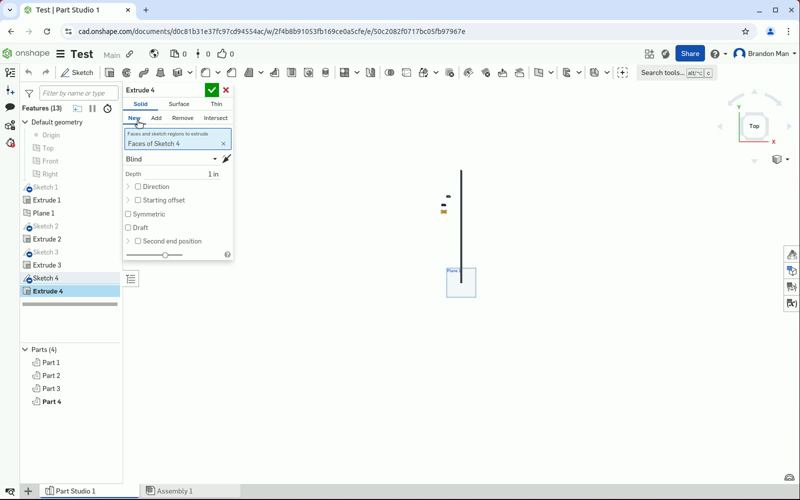
click(137, 120)
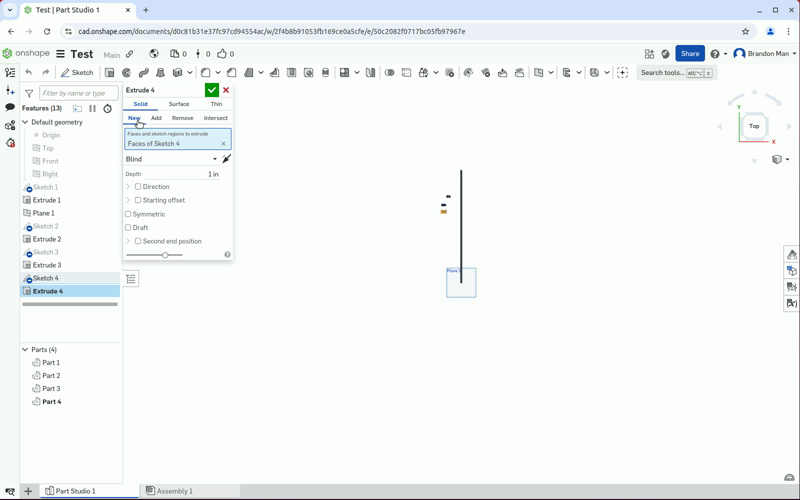
key(tab, 4)
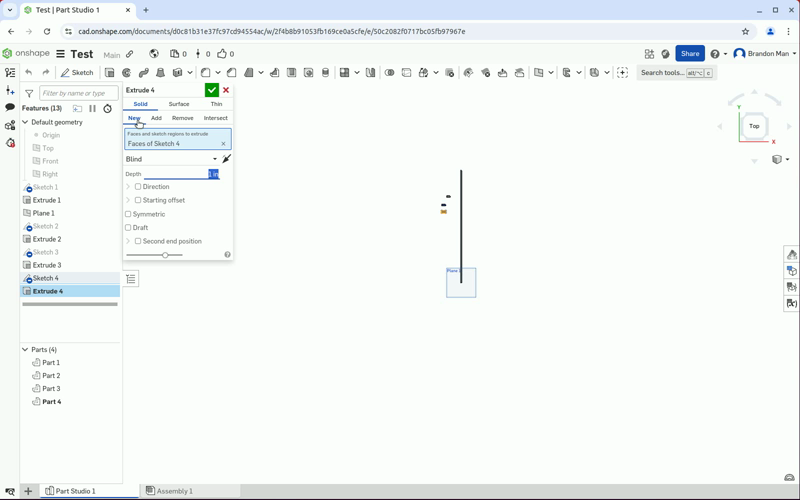
text(10.351)
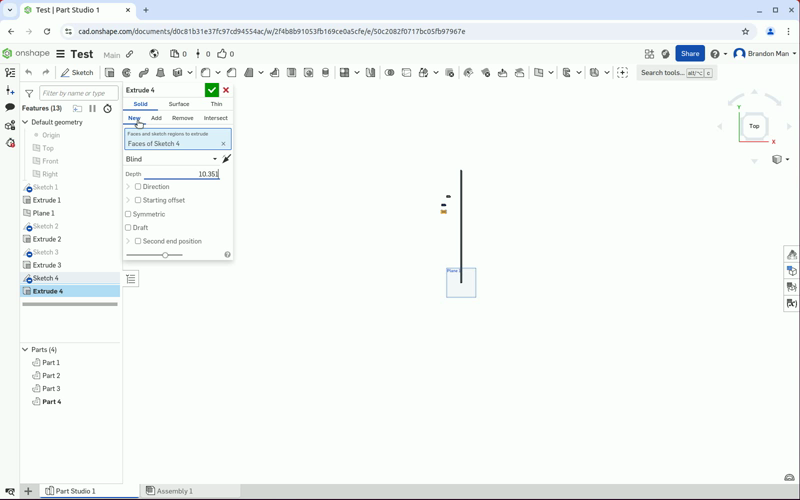
key(enter)
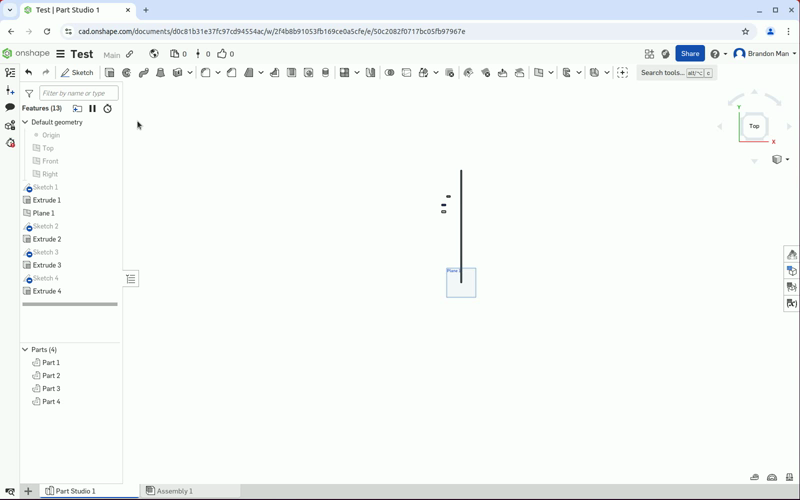
key(shift+h)
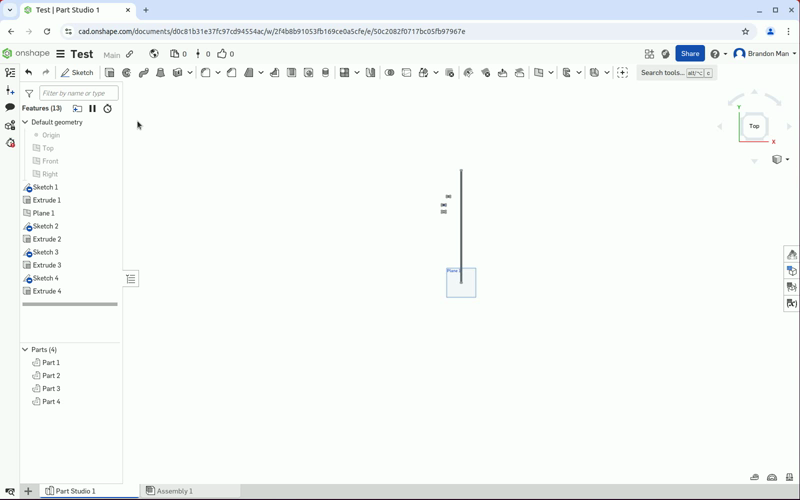
key(shift+h)
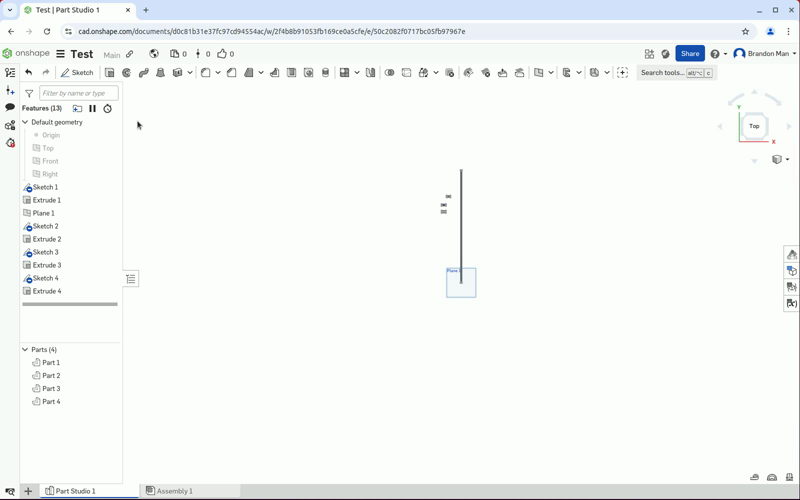
key(shift+7)
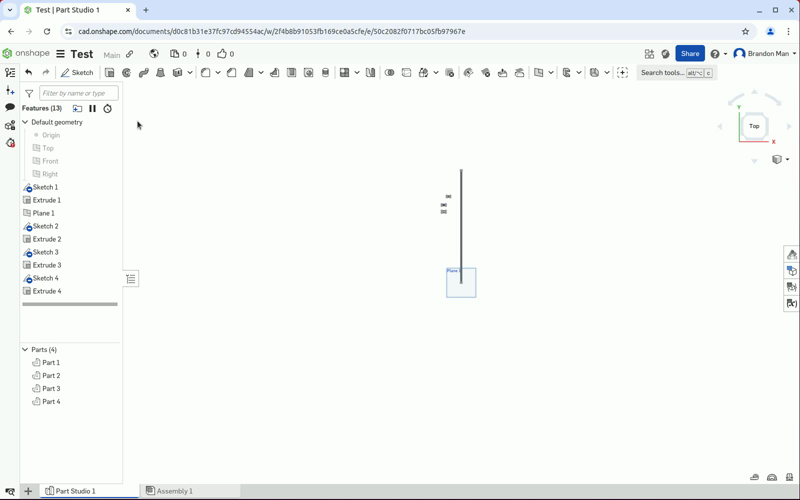
key(up, 3)
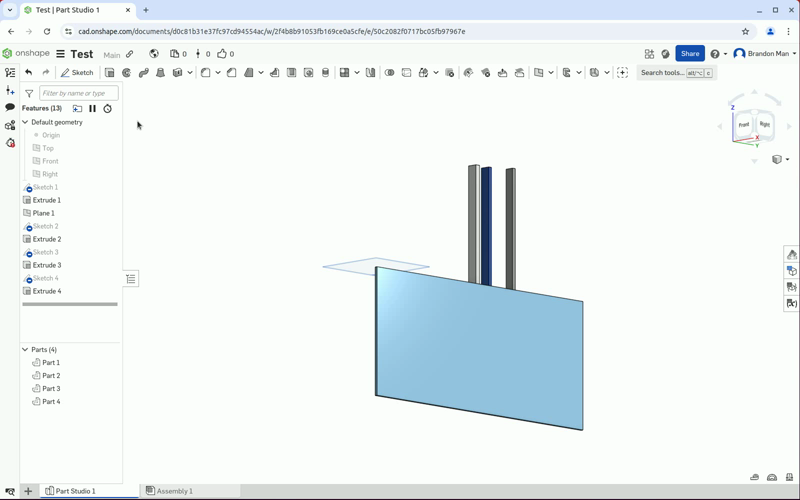
key(left, 3)
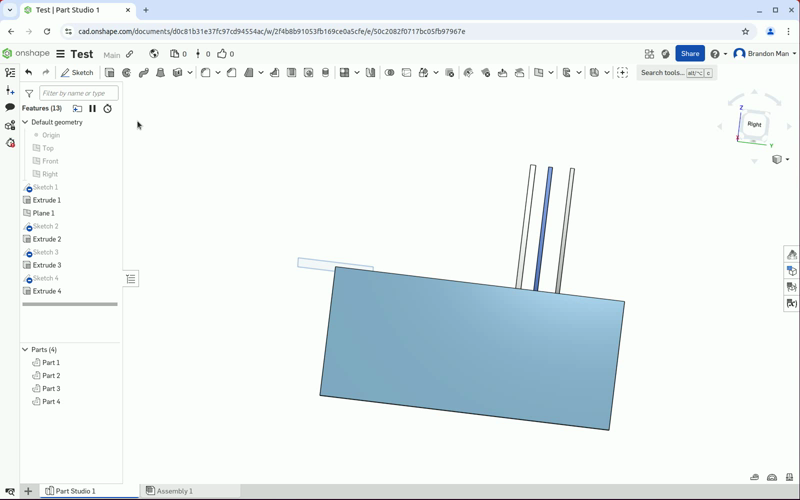
key(right, 3)
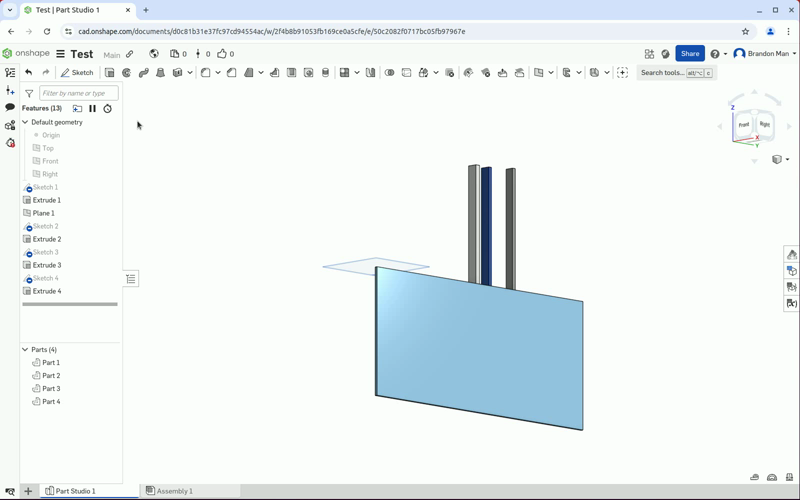
key(down, 3)
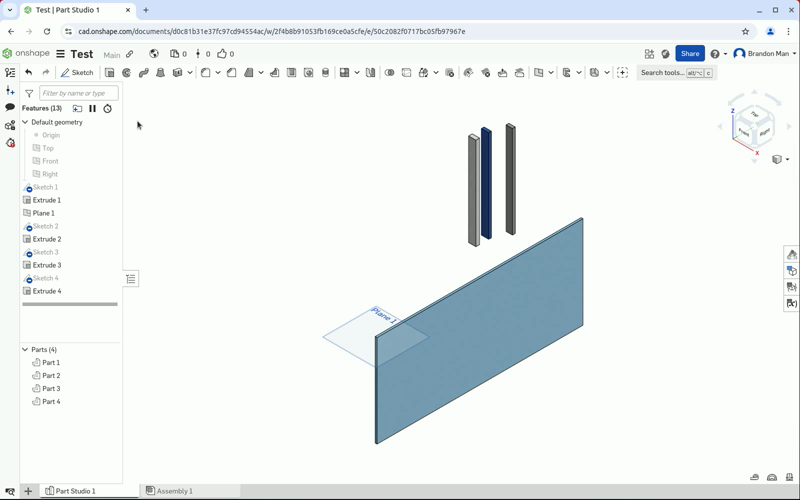
mouse_move(73, 189)
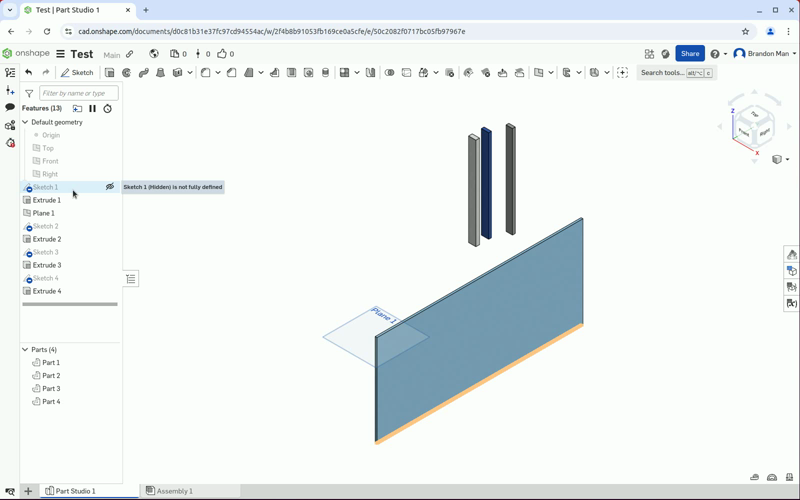
click(73, 189)